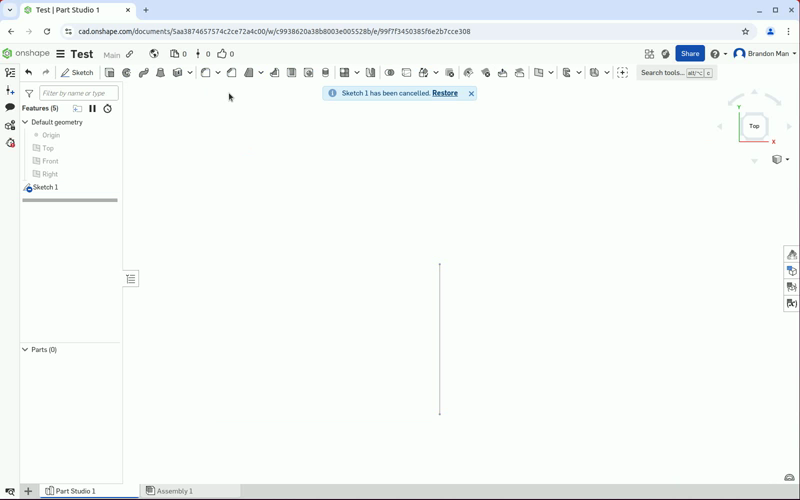
key(shift+h)
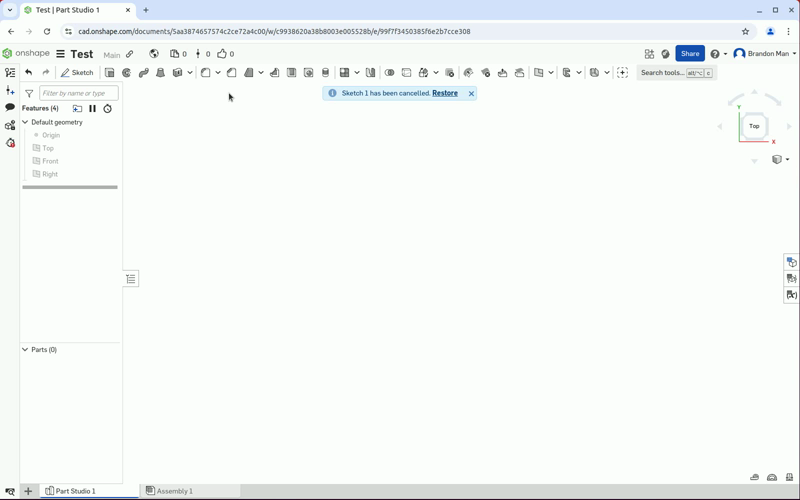
mouse_move(73, 352)
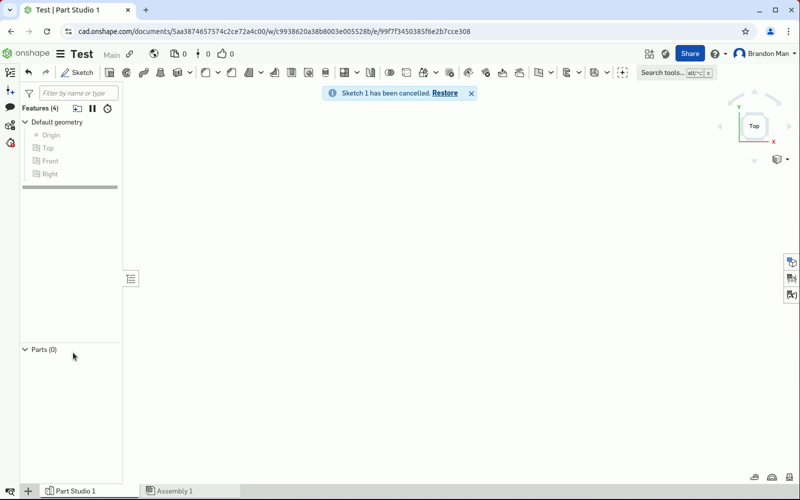
key(y)
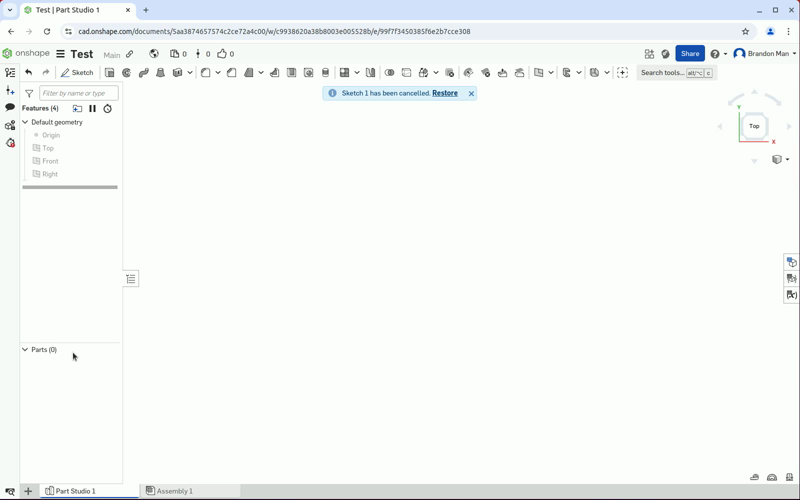
key(shift+p)
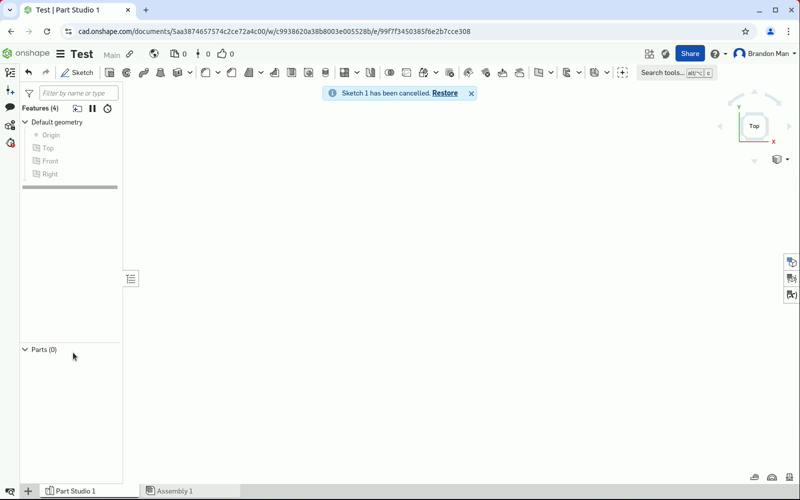
key(space)
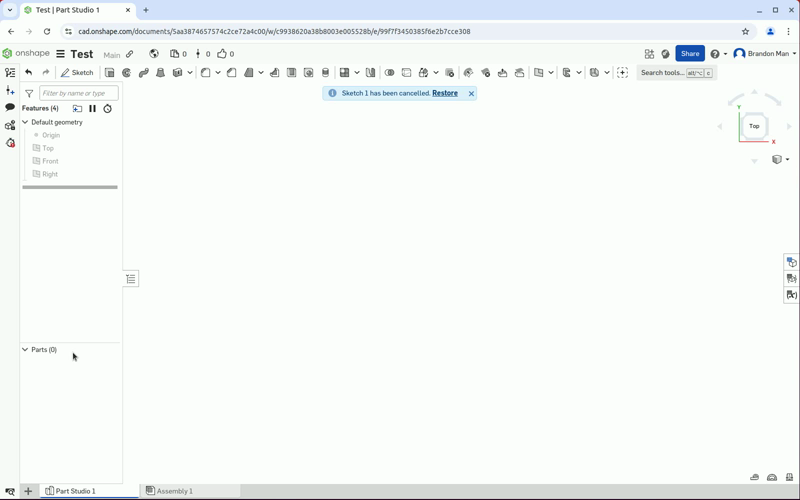
key_down(shift)
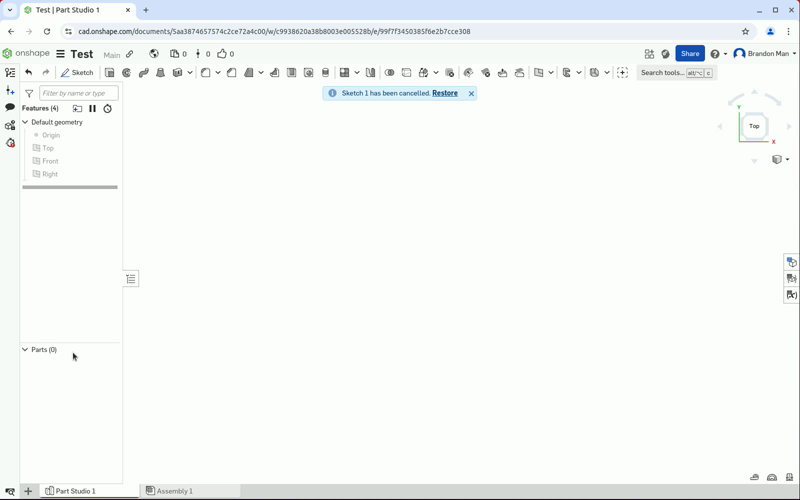
key(up)
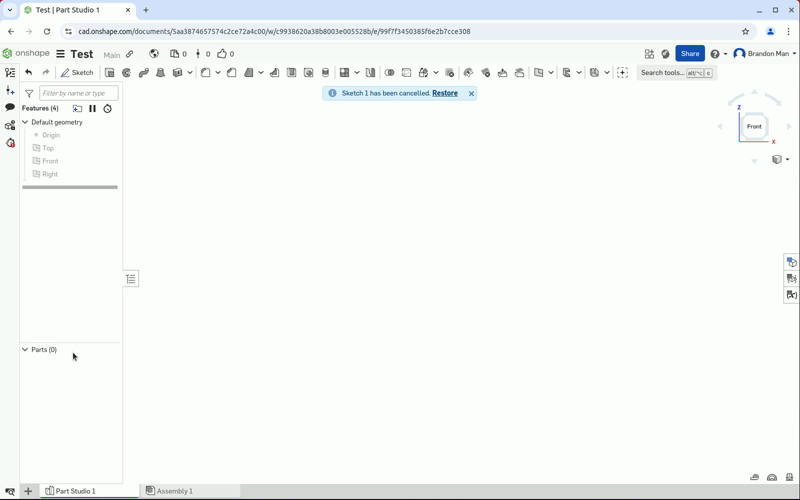
key_up(shift)
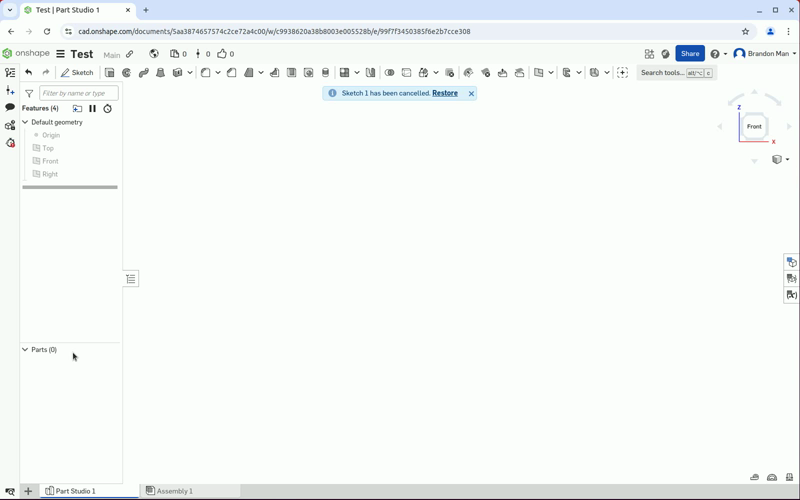
mouse_move(73, 352)
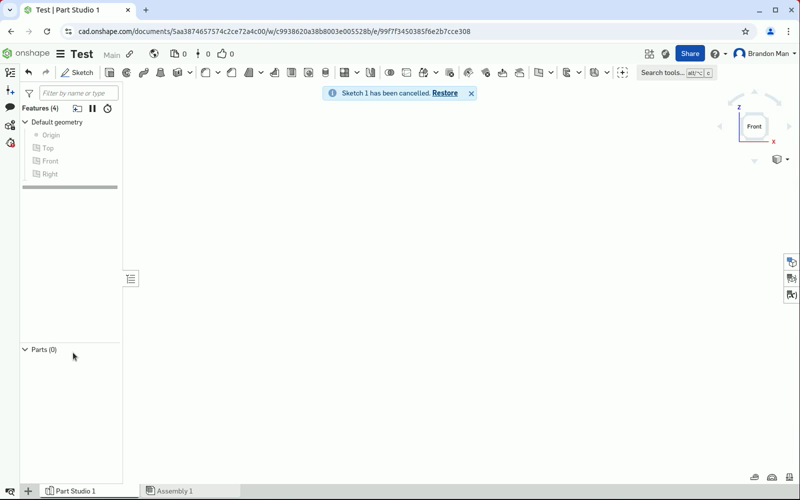
key(shift+y)
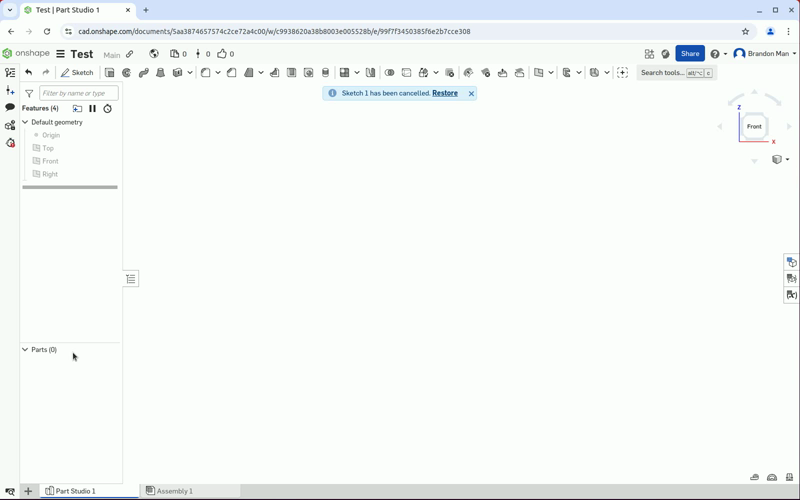
key(shift+s)
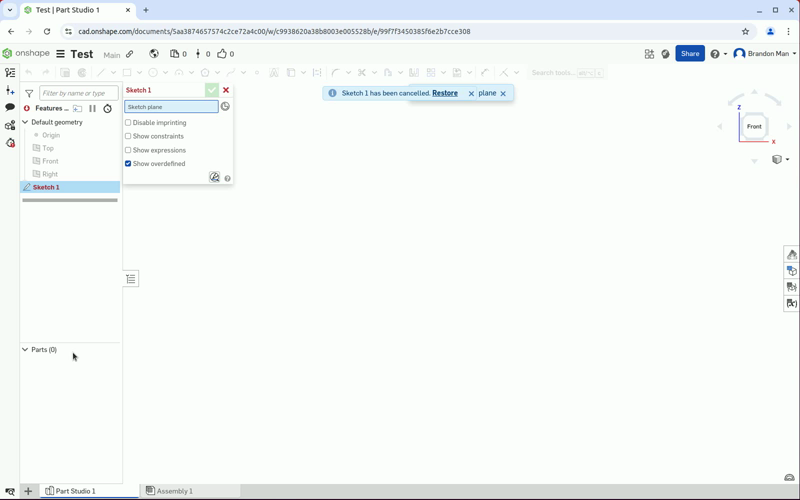
mouse_move(73, 163)
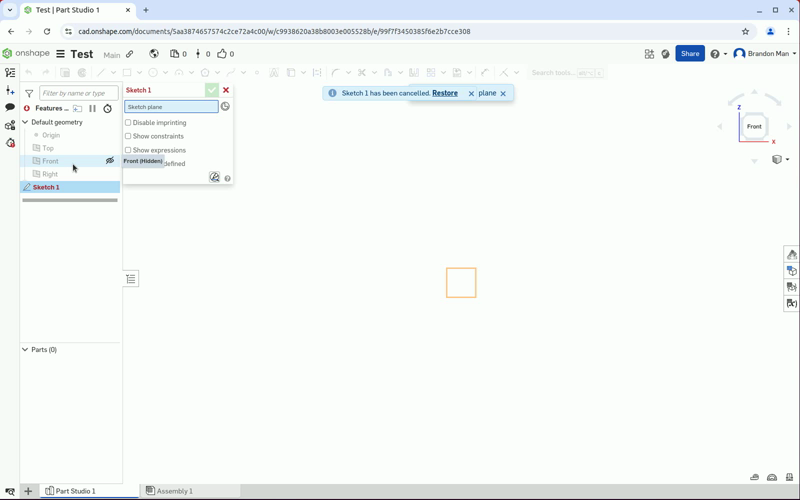
click(73, 163)
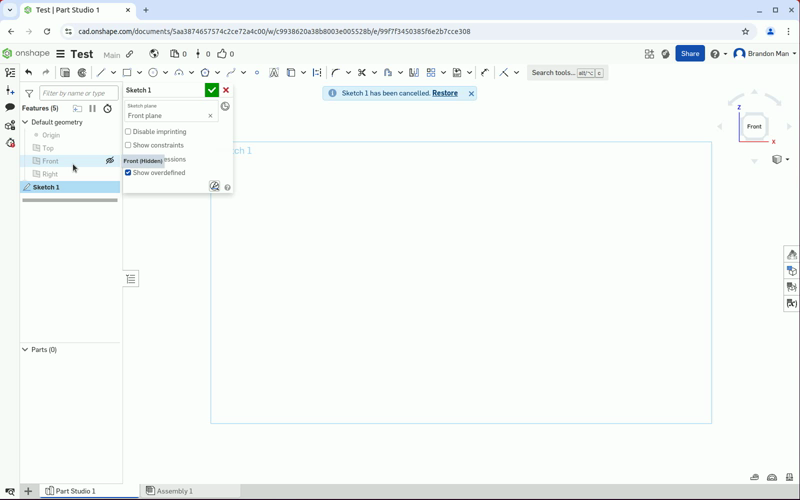
mouse_move(73, 352)
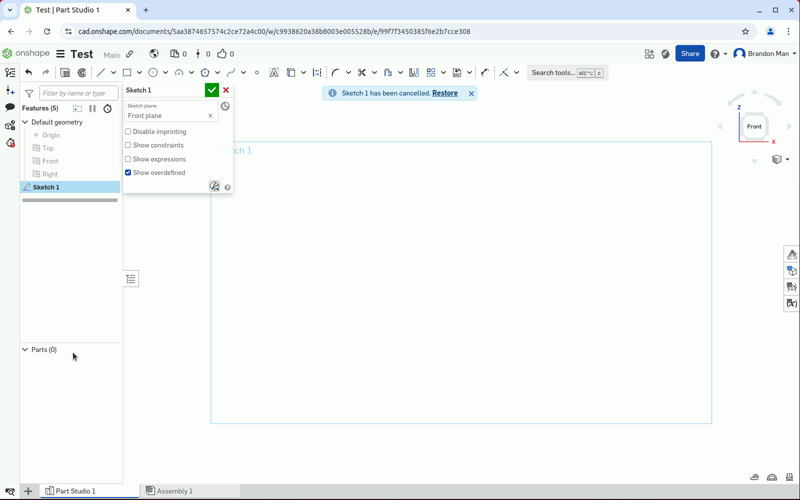
key(y)
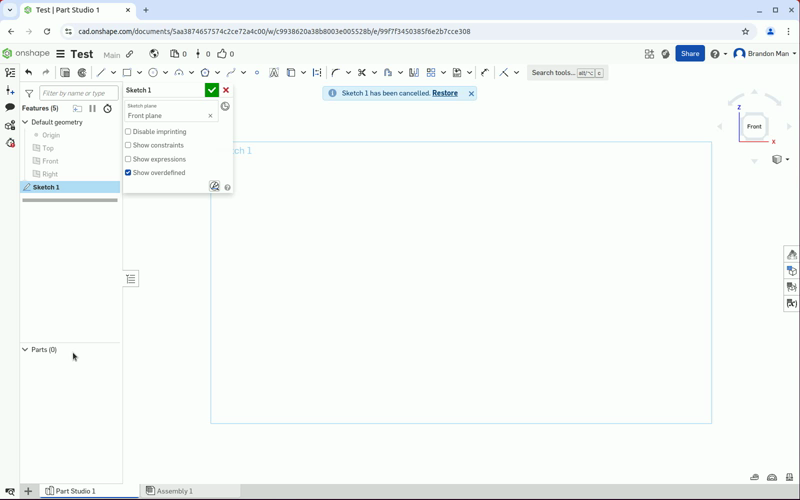
key(l)
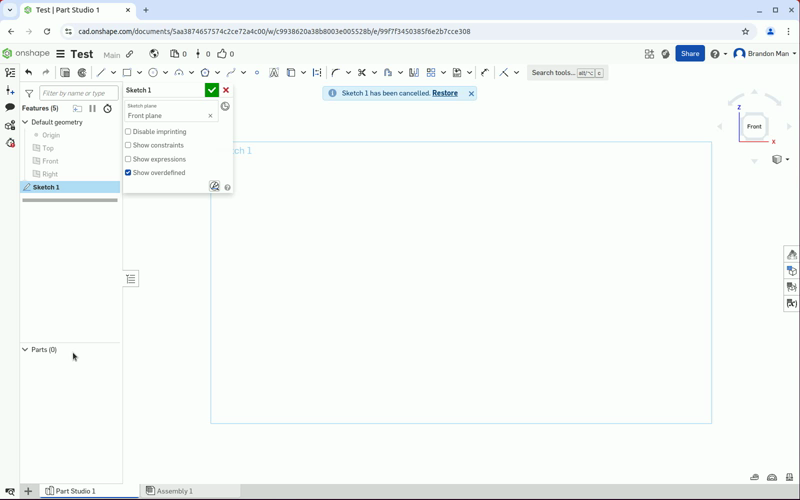
key_down(shift)
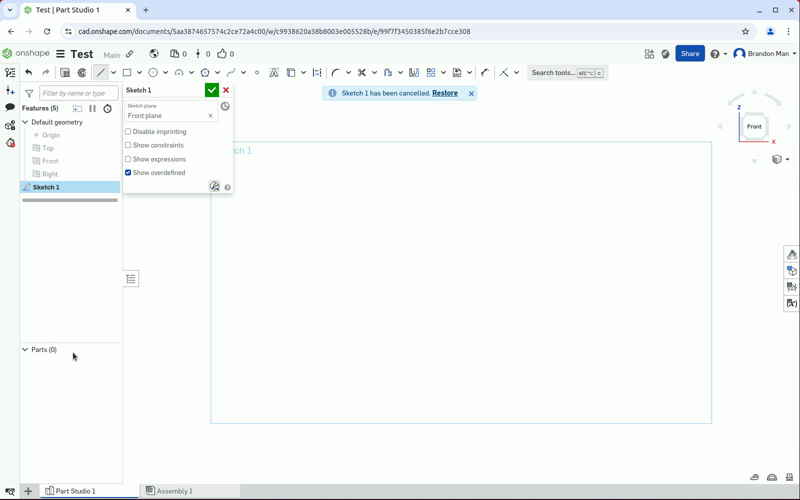
mouse_move(348, 212)
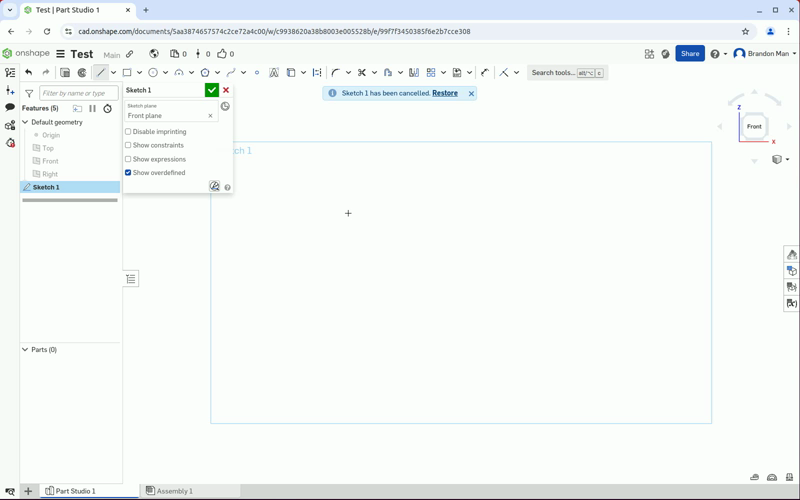
click(348, 212)
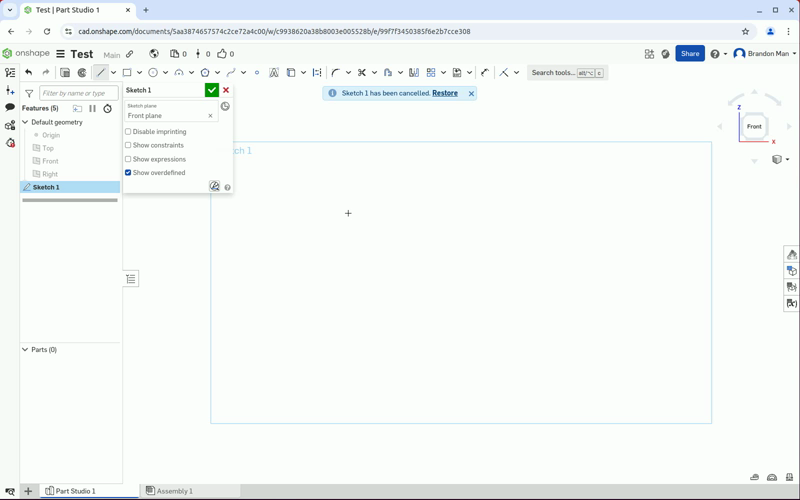
key_up(shift)
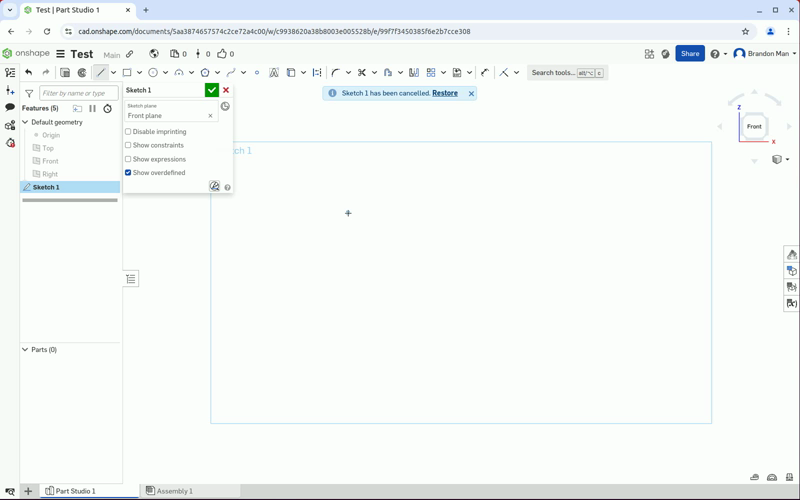
key_down(shift)
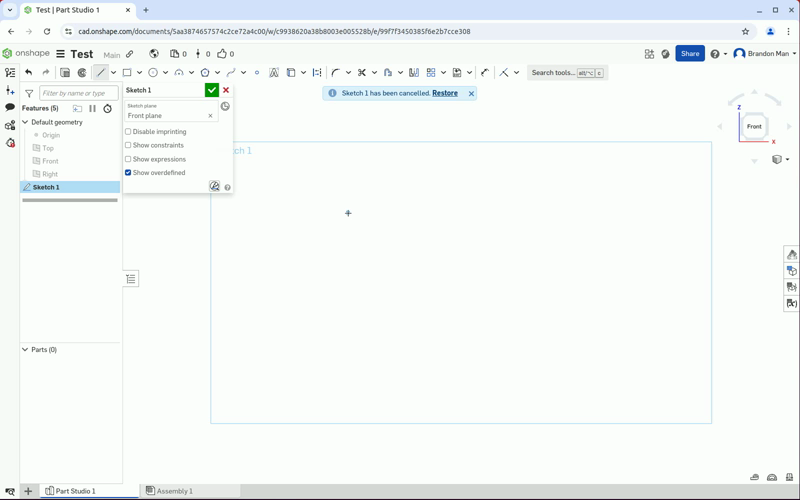
mouse_move(416, 280)
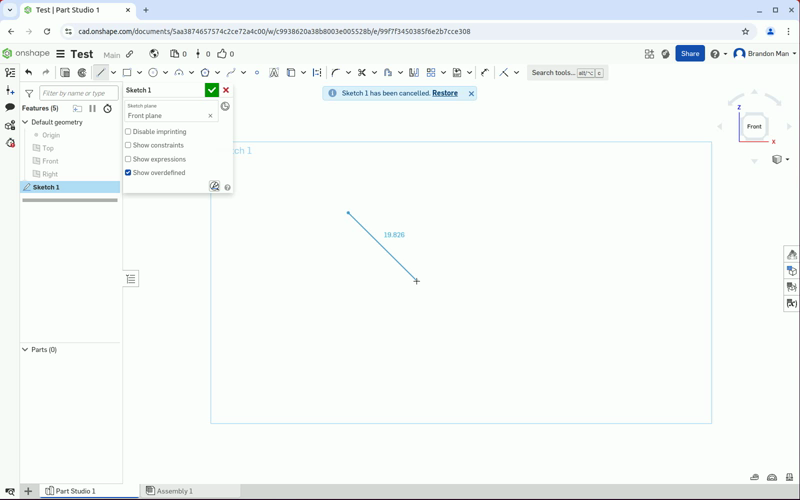
click(416, 280)
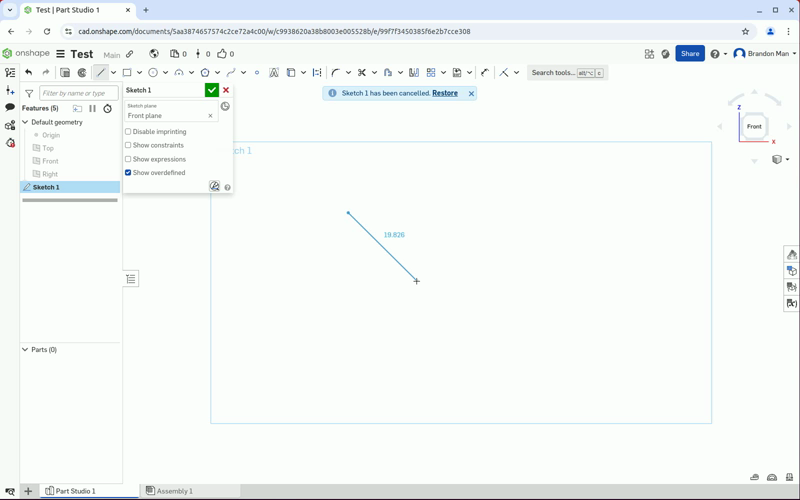
key_up(shift)
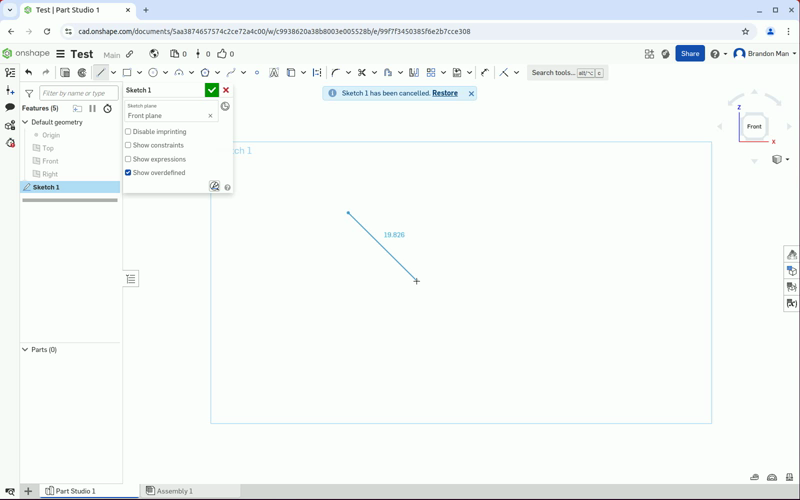
key_down(shift)
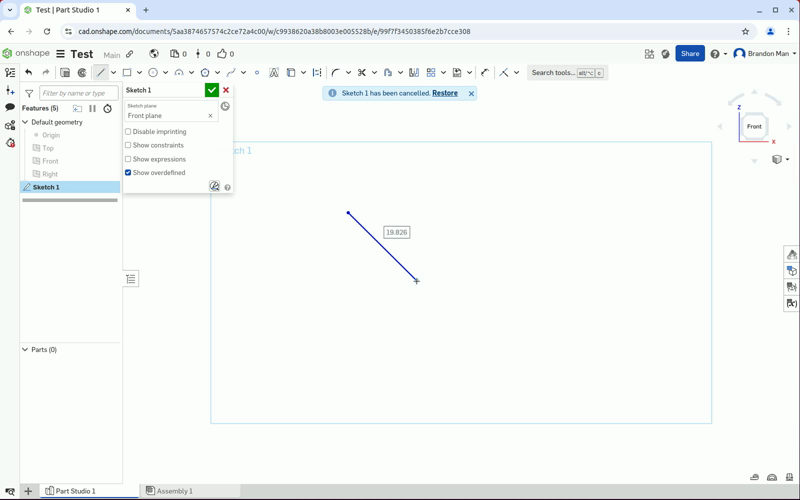
mouse_move(446, 280)
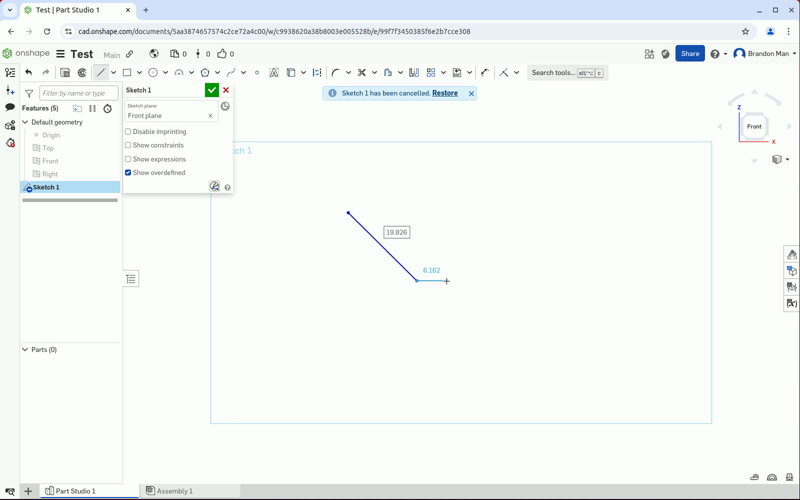
mouse_move(416, 283)
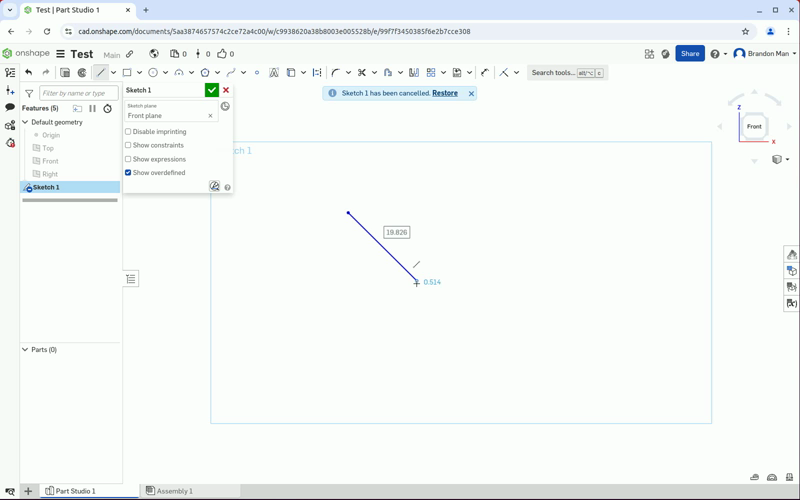
scroll(6)
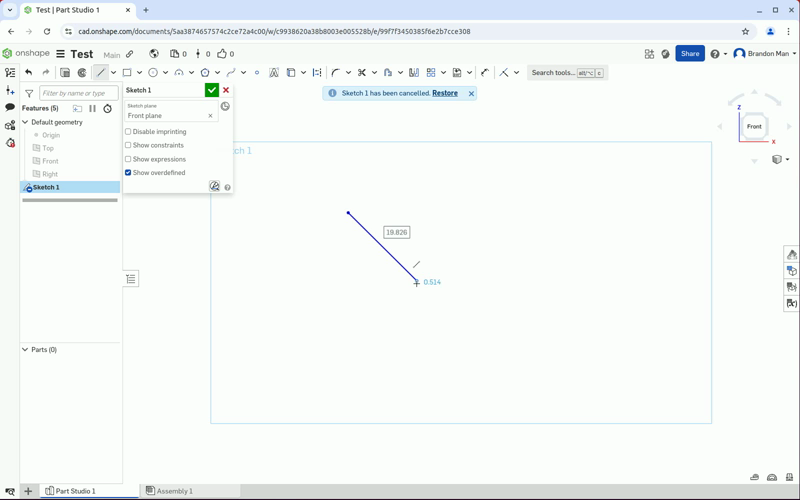
scroll(6)
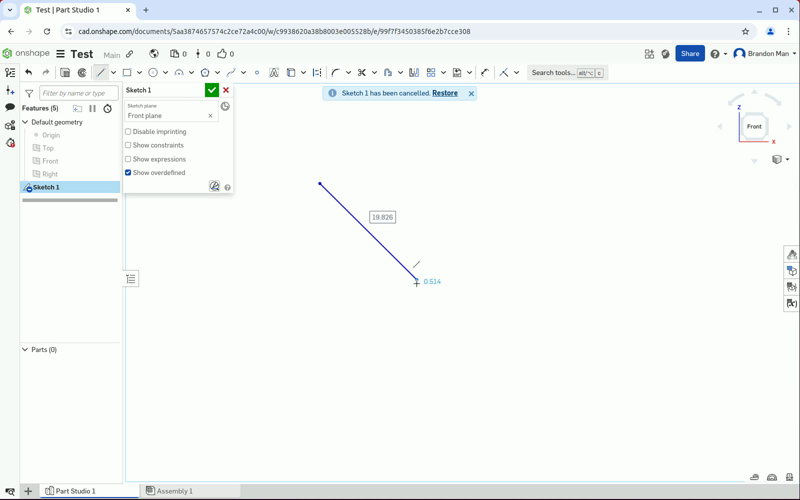
scroll(6)
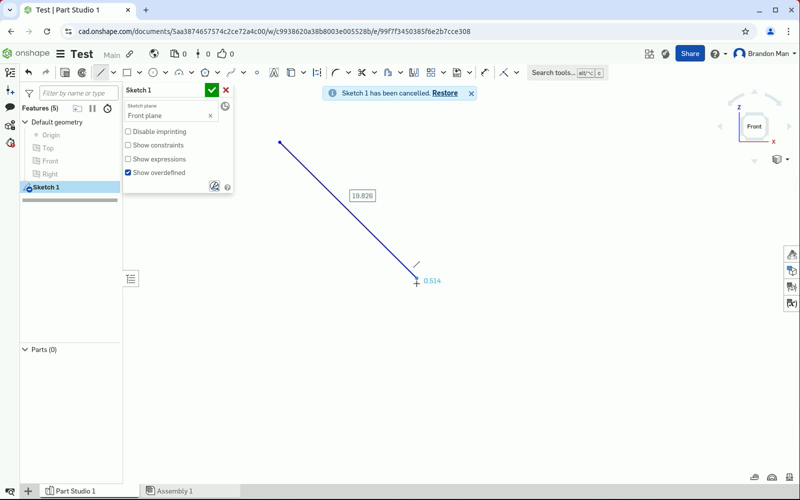
scroll(6)
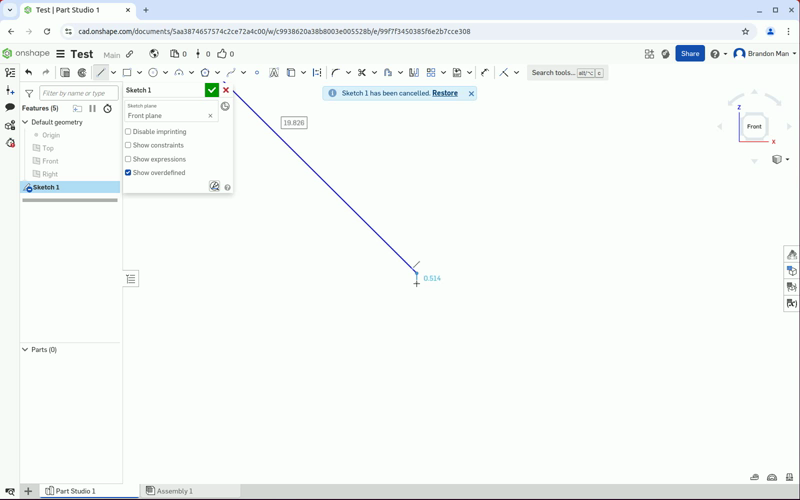
scroll(6)
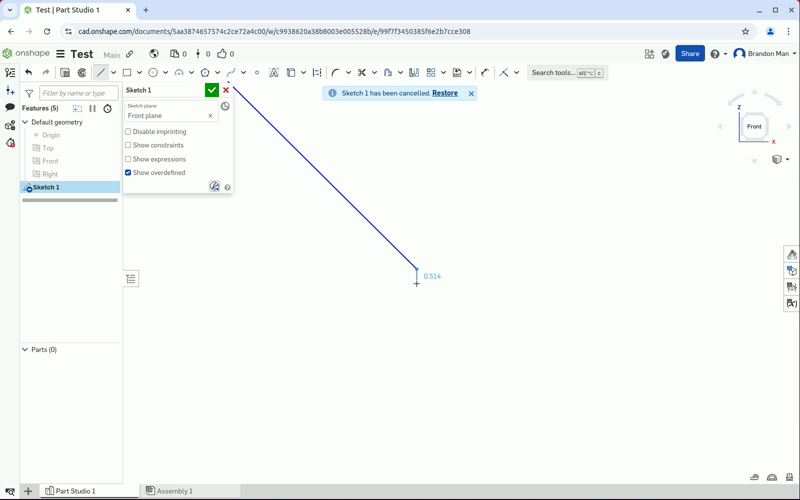
scroll(6)
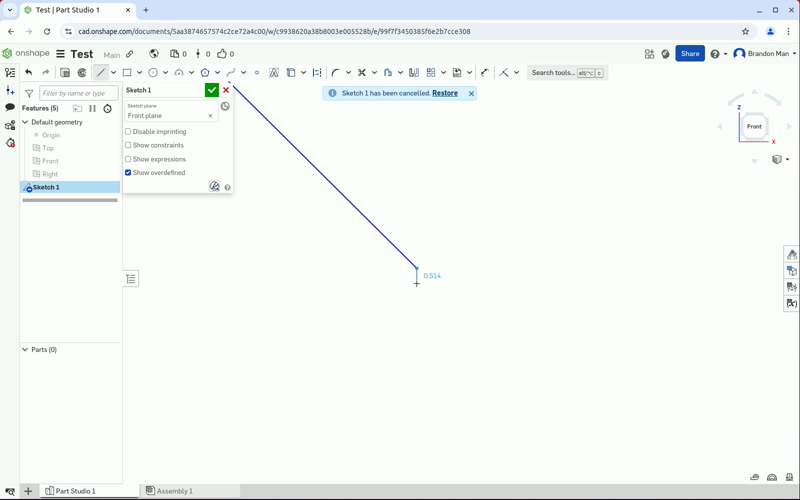
scroll(6)
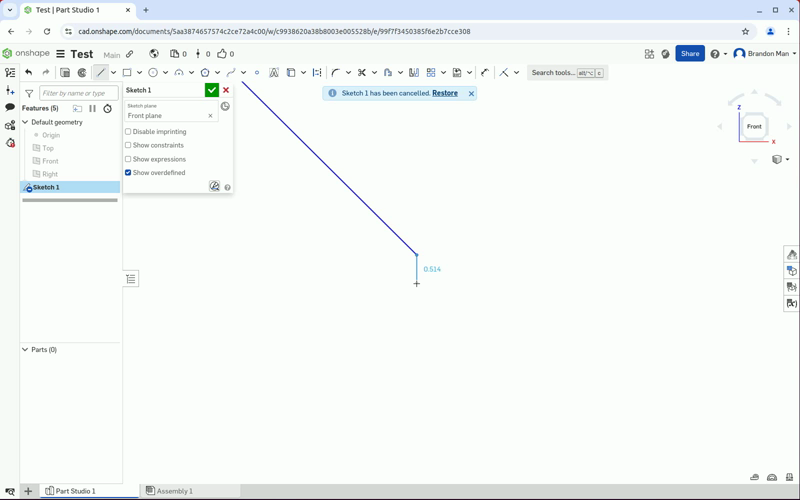
click(416, 283)
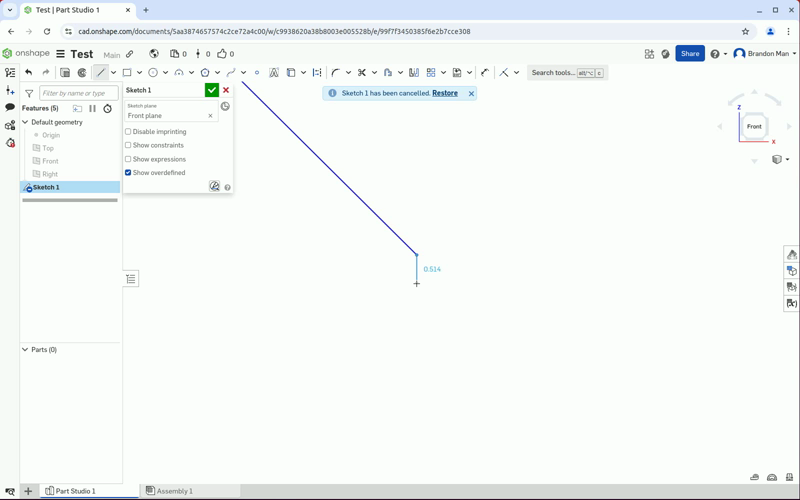
scroll(-6)
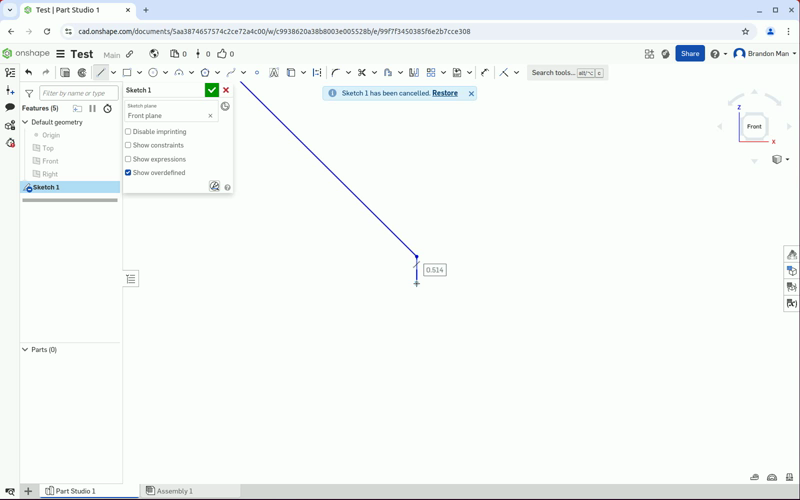
scroll(-6)
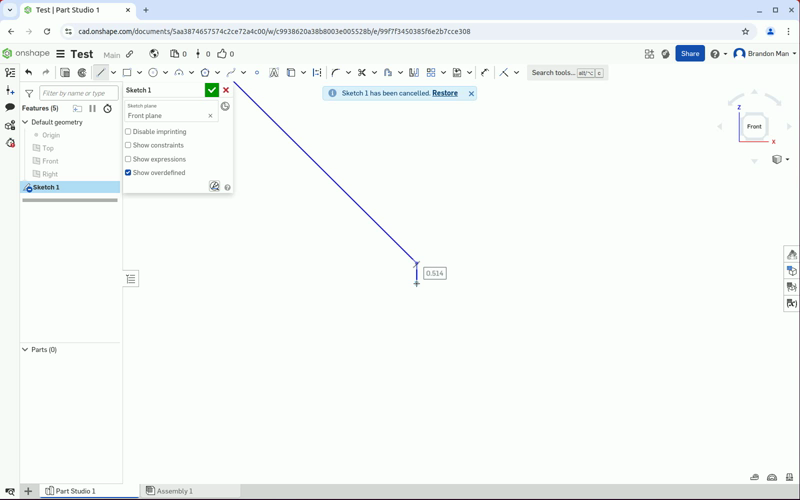
scroll(-6)
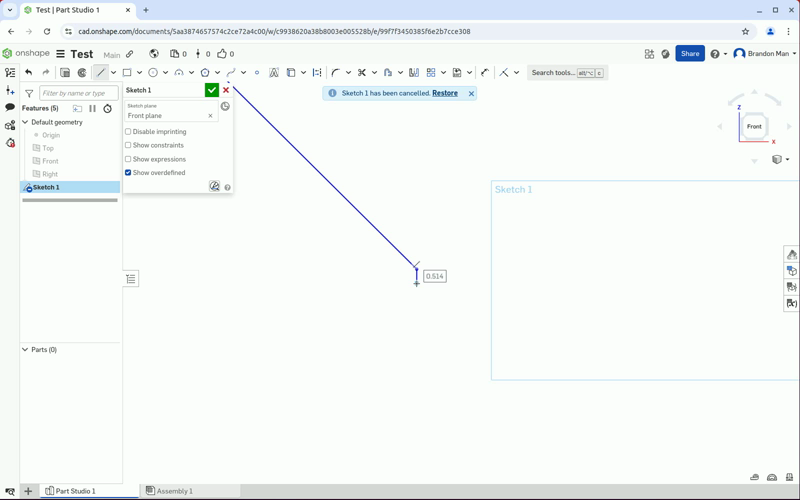
scroll(-6)
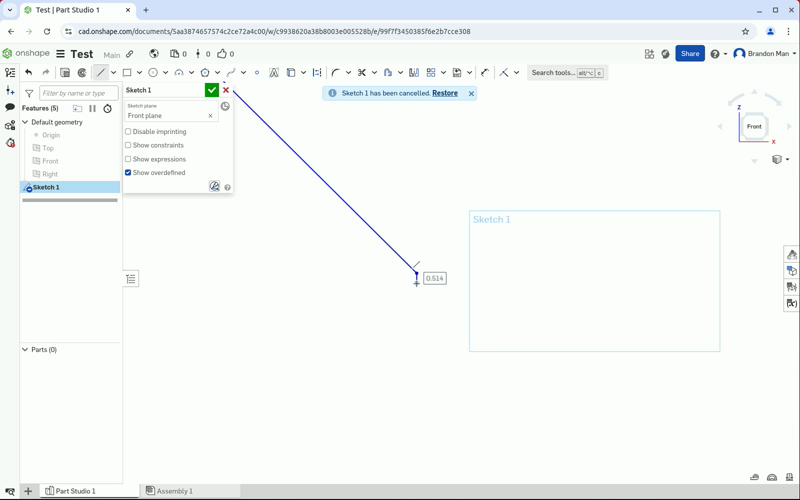
scroll(-6)
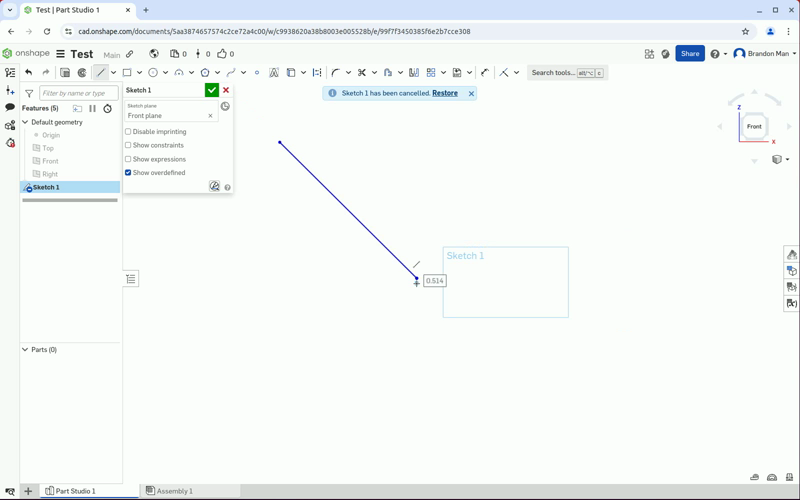
scroll(-6)
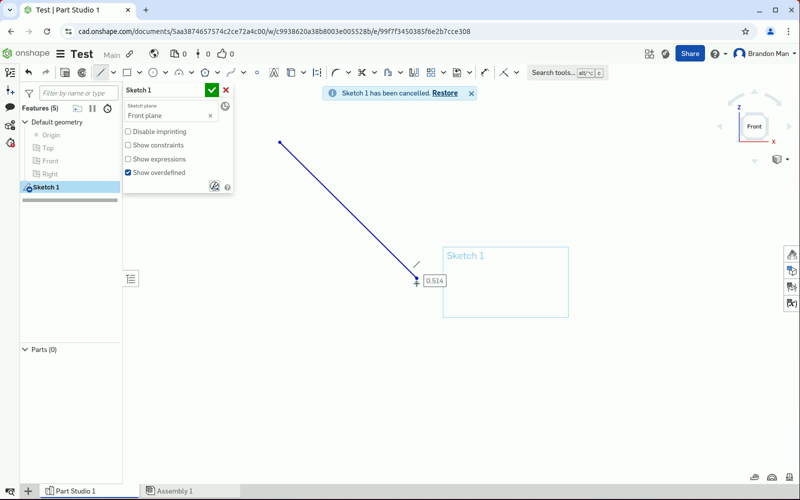
scroll(-6)
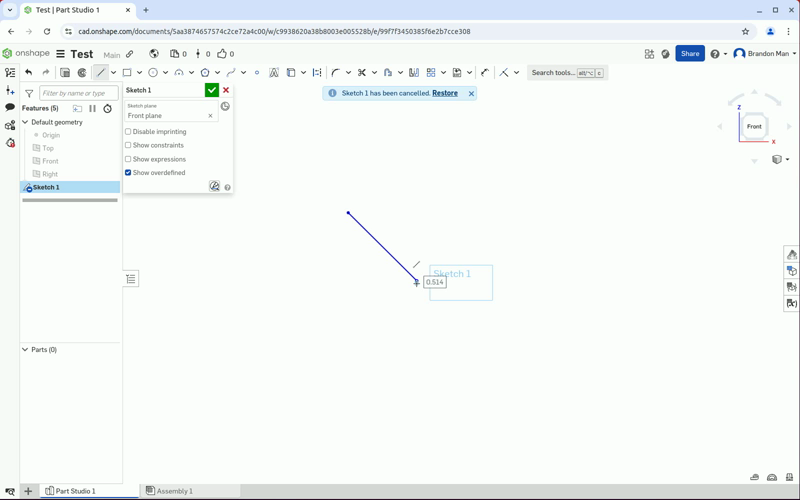
key_up(shift)
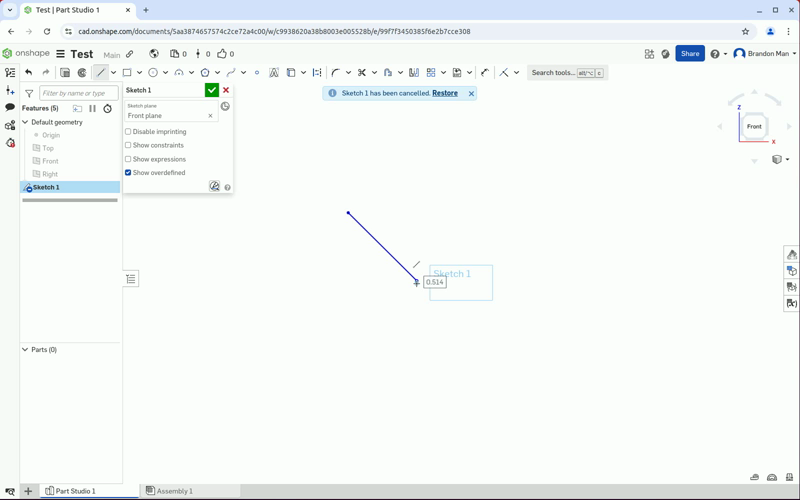
key_down(shift)
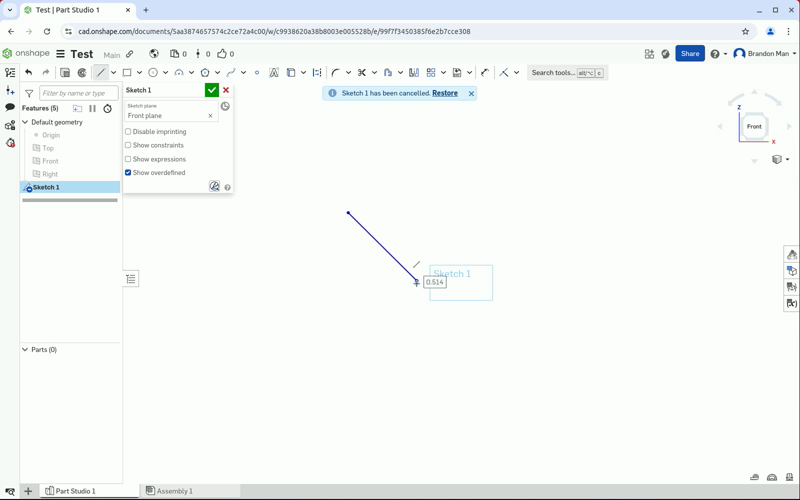
mouse_move(446, 283)
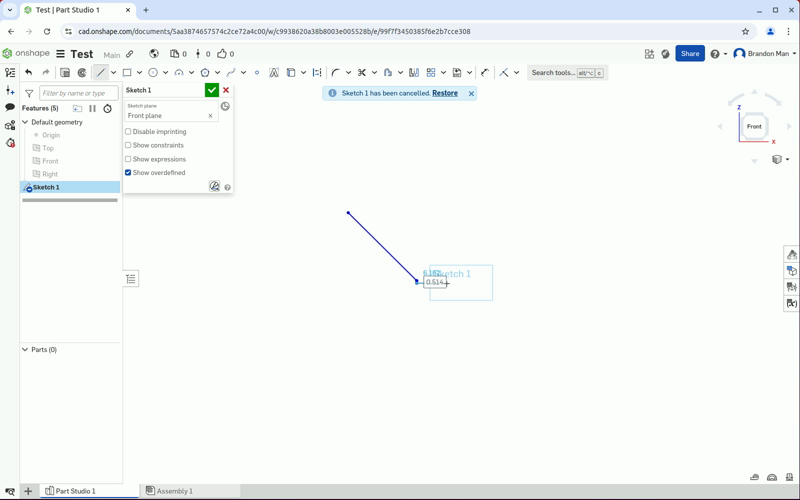
mouse_move(461, 283)
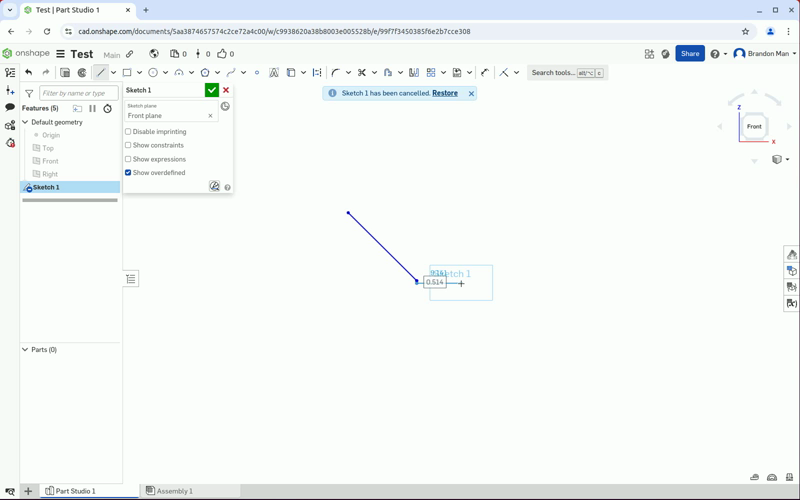
click(461, 283)
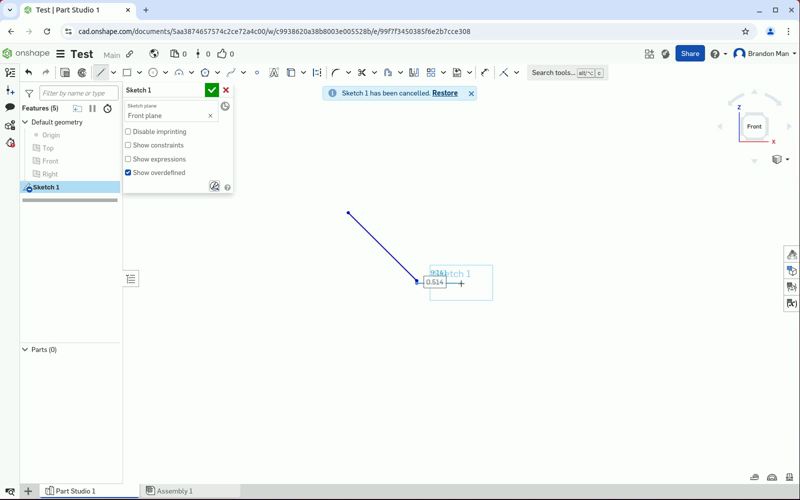
key_up(shift)
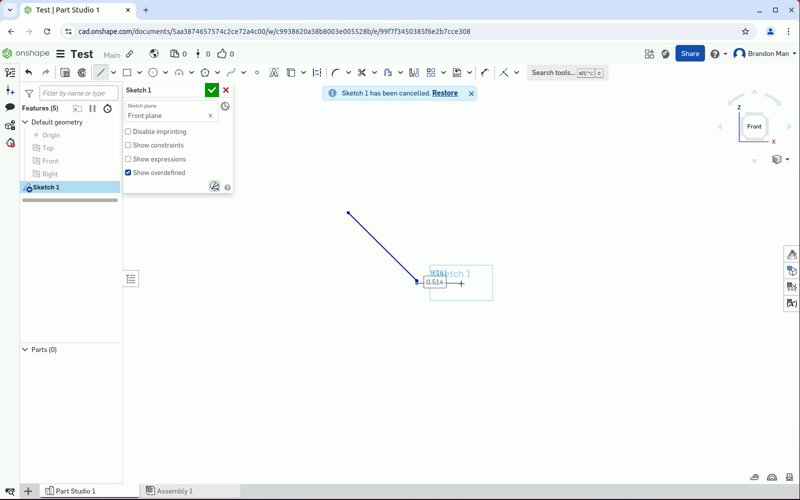
key_down(shift)
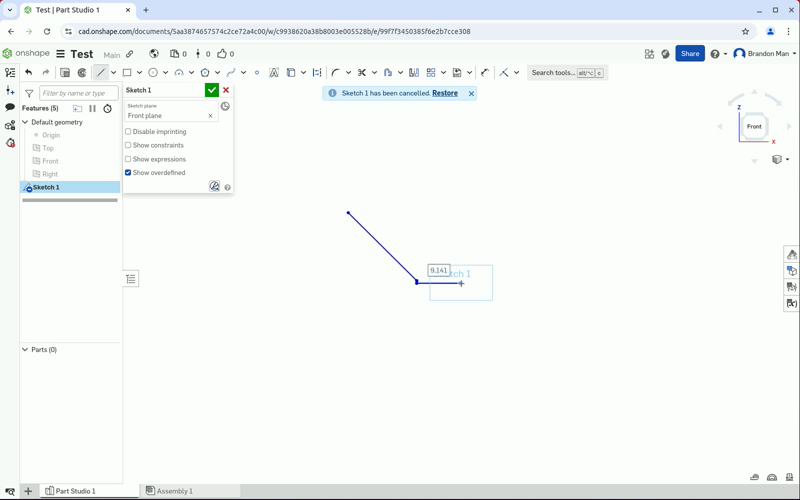
mouse_move(491, 283)
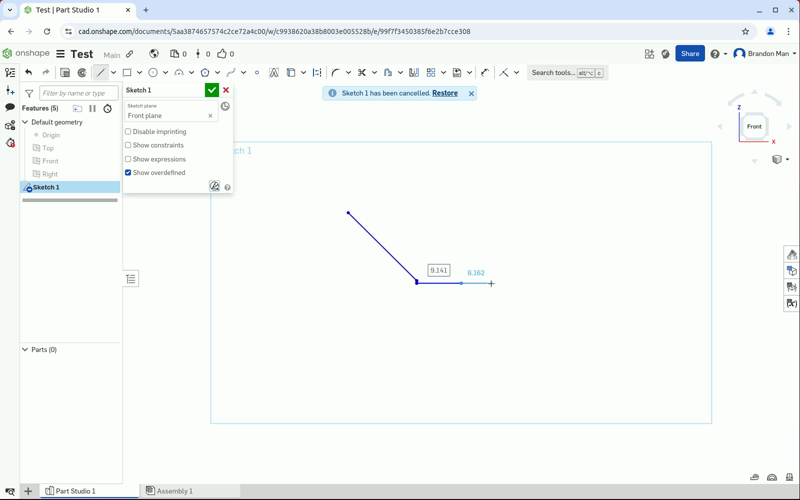
mouse_move(503, 283)
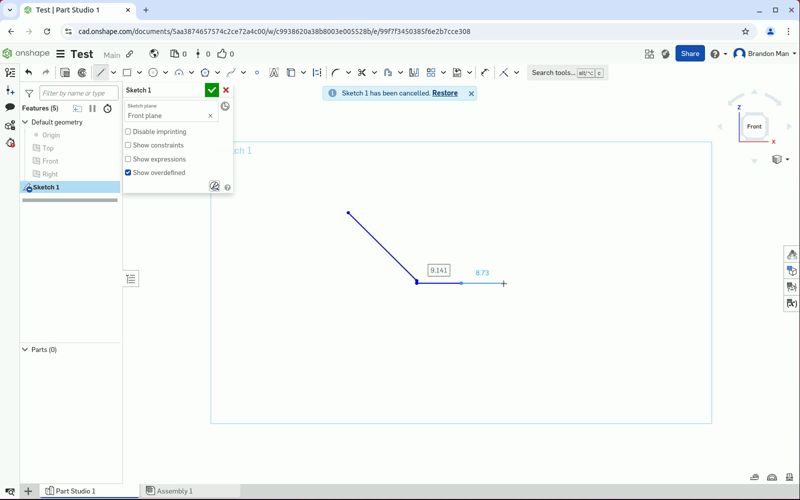
click(503, 283)
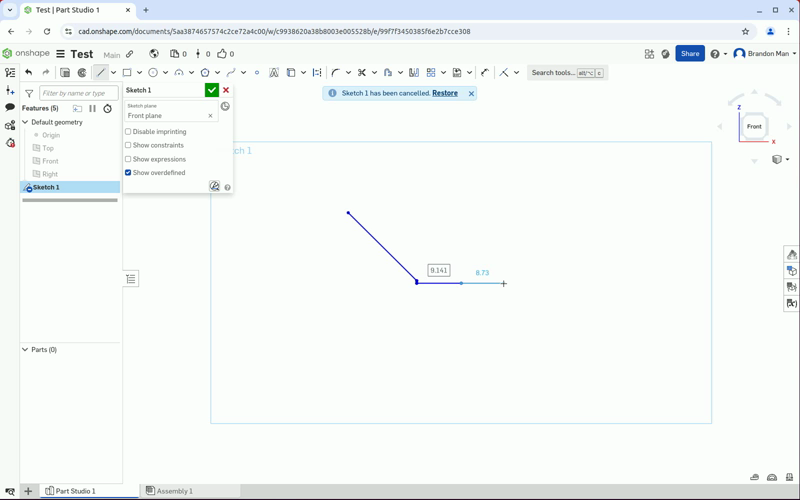
key_up(shift)
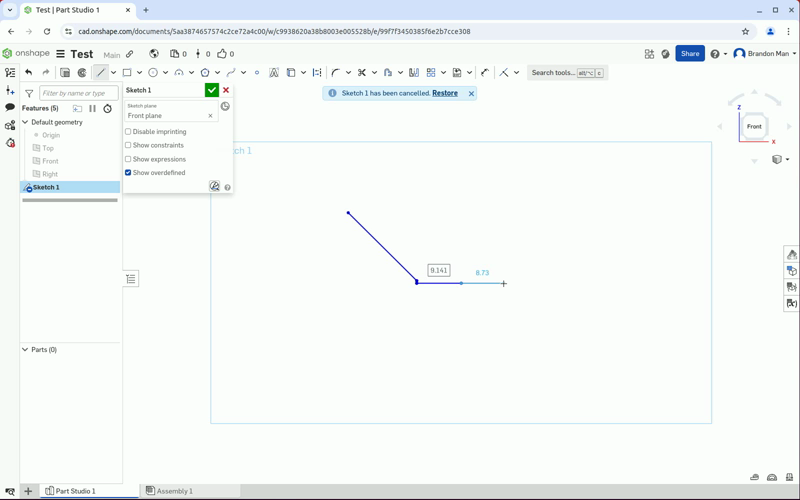
key_down(shift)
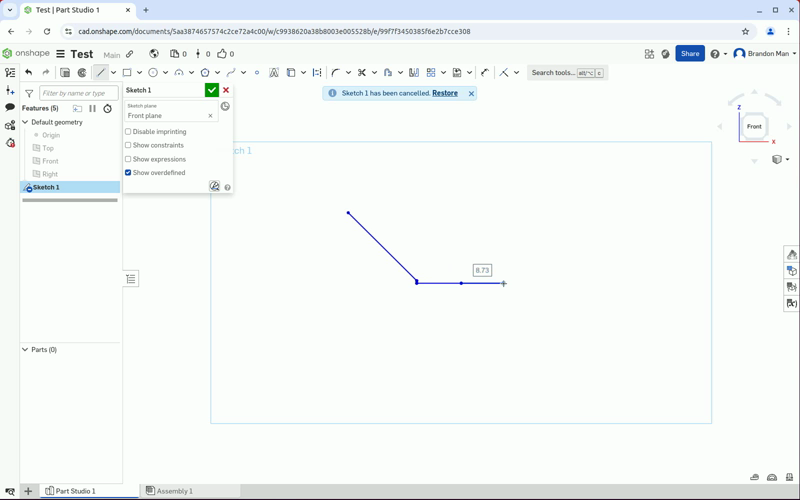
mouse_move(533, 283)
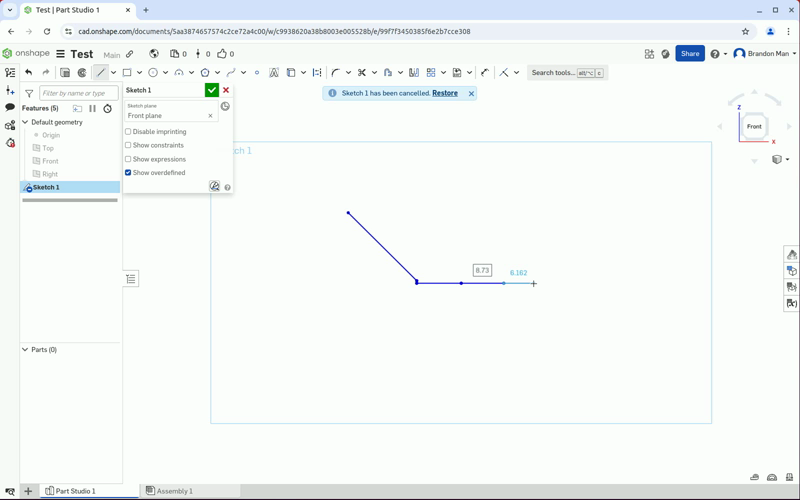
mouse_move(503, 280)
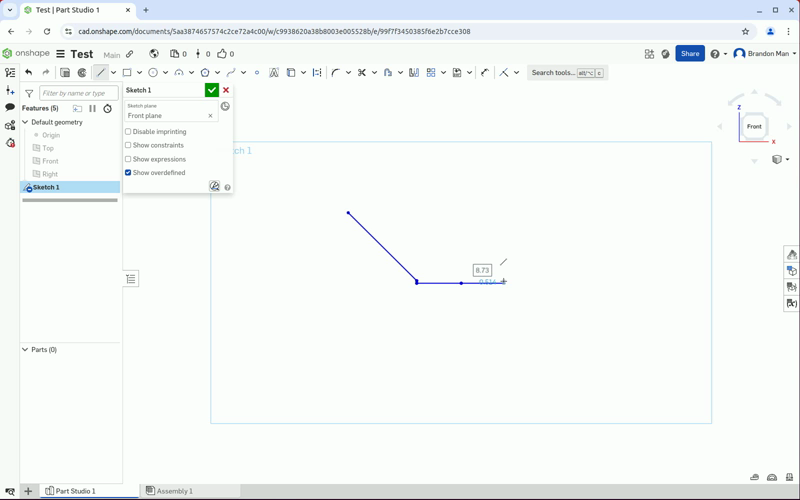
scroll(6)
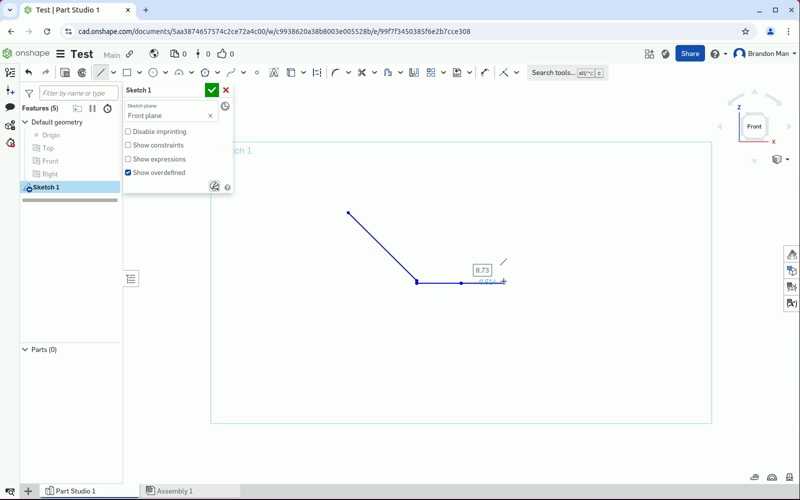
scroll(6)
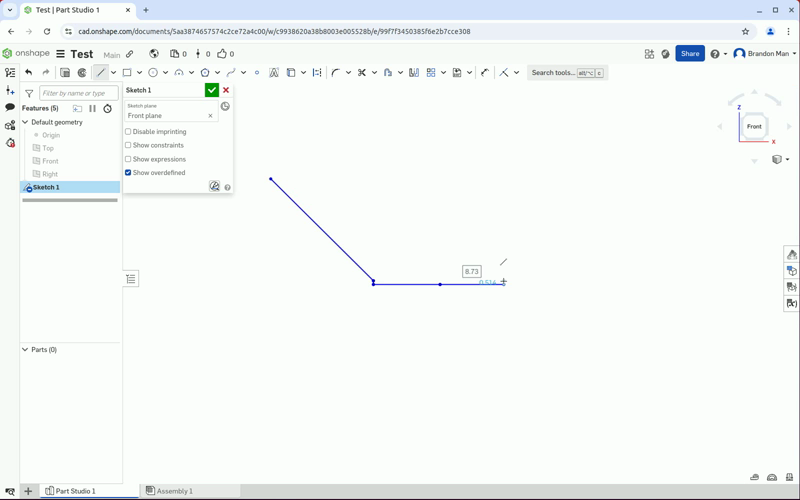
scroll(6)
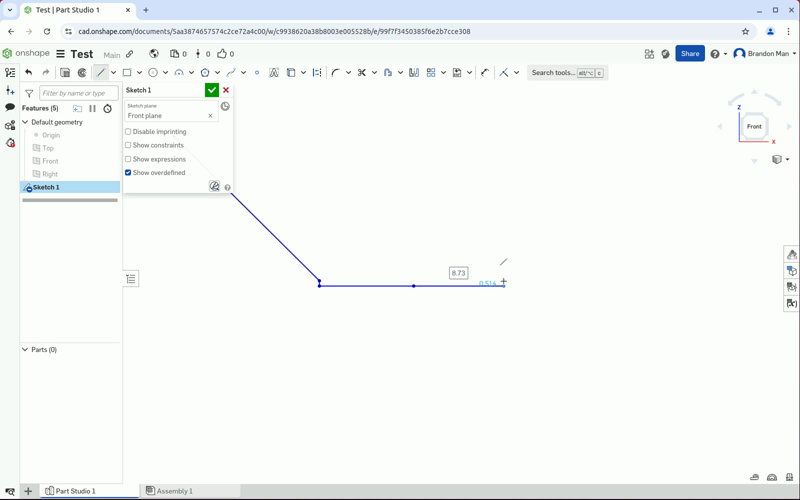
scroll(6)
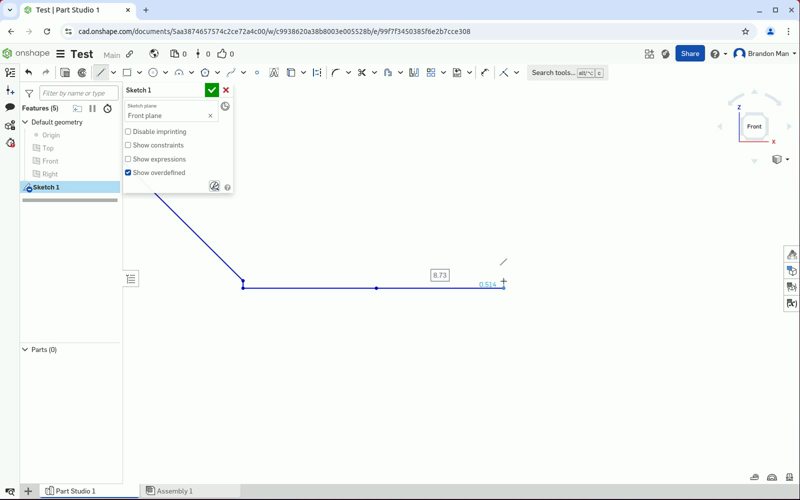
scroll(6)
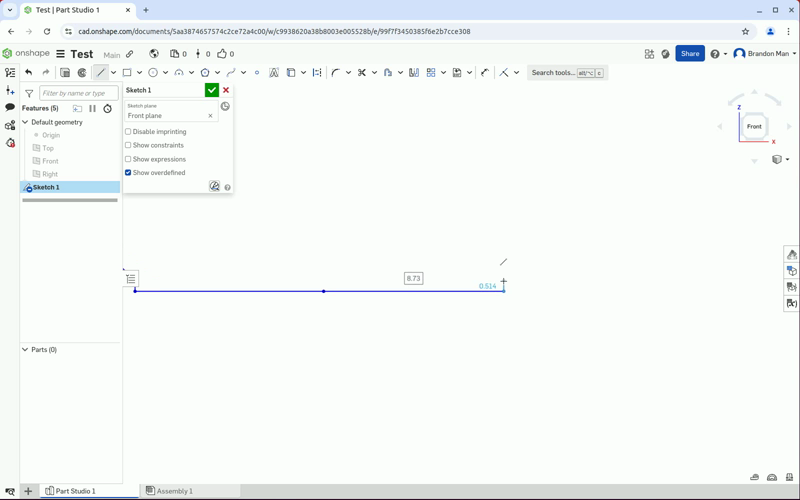
scroll(6)
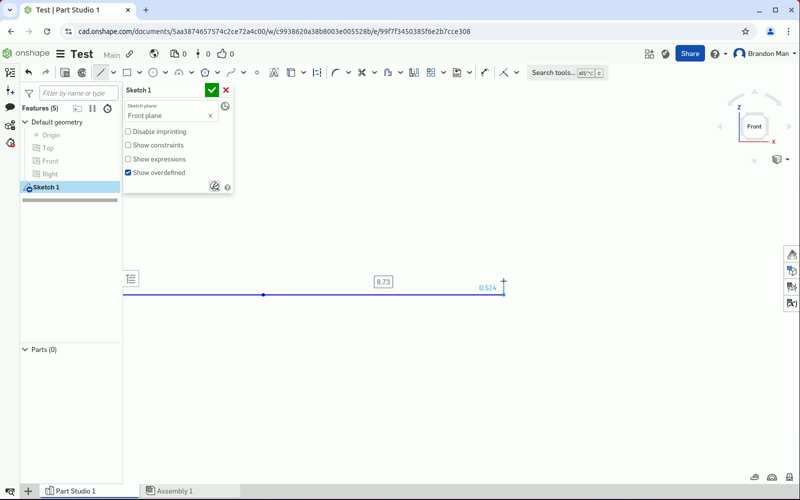
scroll(6)
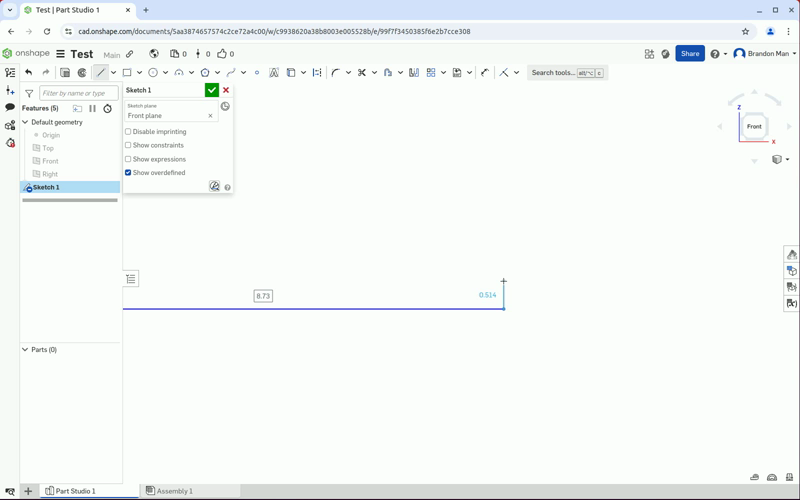
click(503, 280)
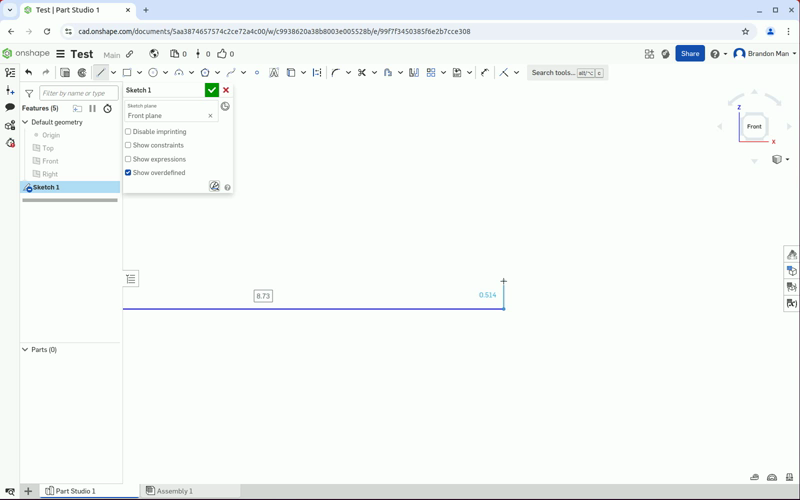
scroll(-6)
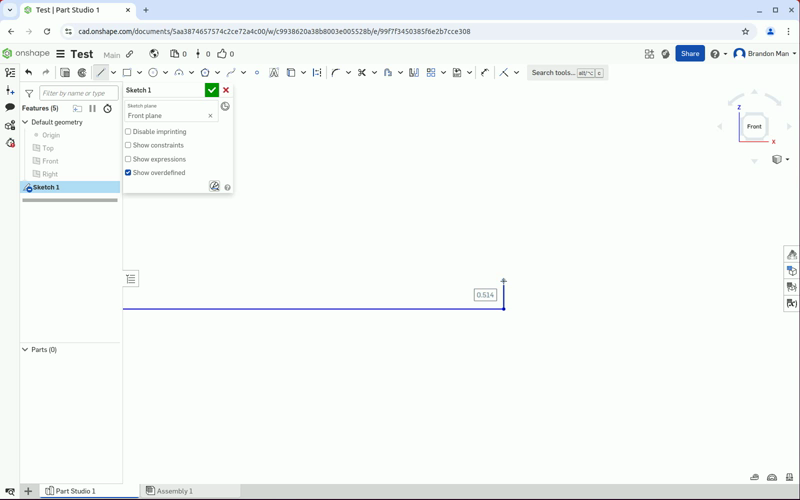
scroll(-6)
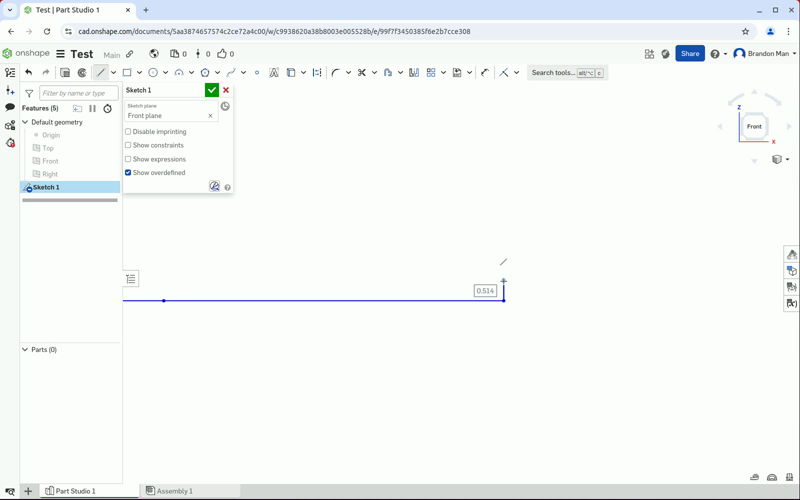
scroll(-6)
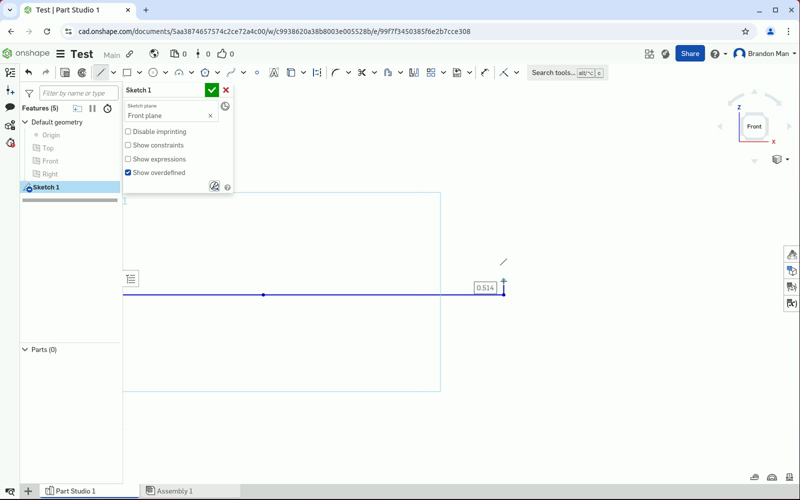
scroll(-6)
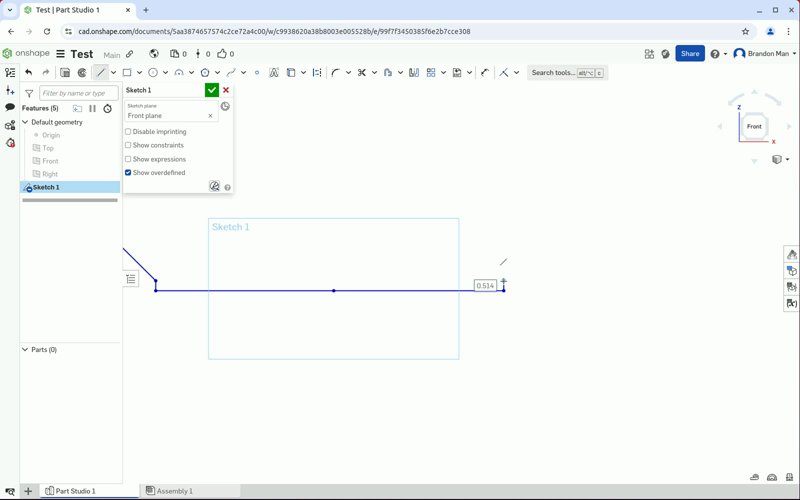
scroll(-6)
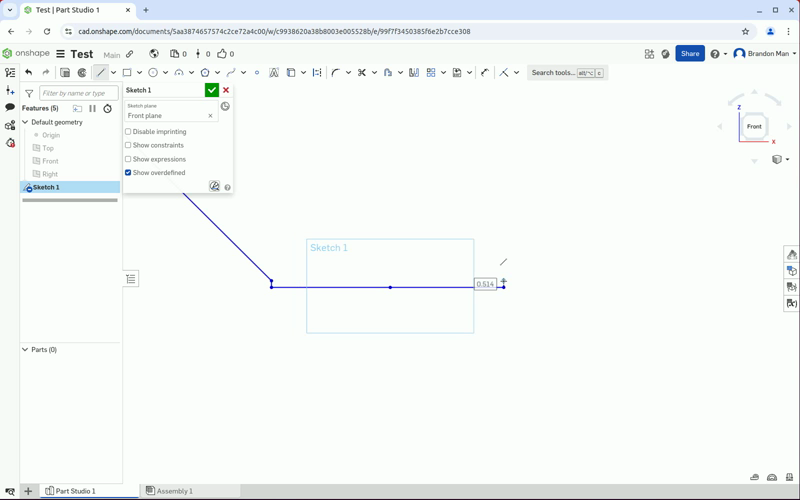
scroll(-6)
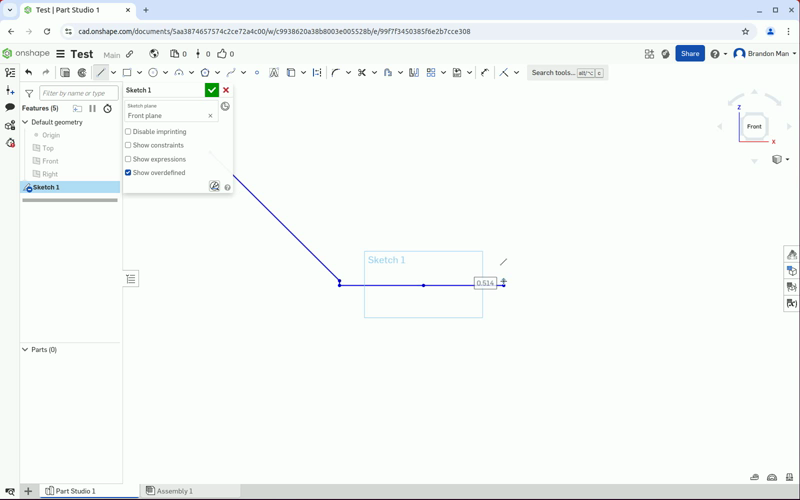
scroll(-6)
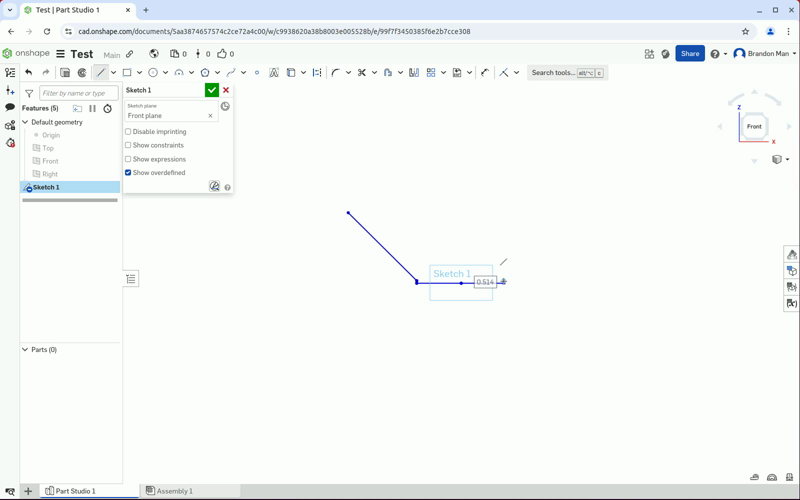
key_up(shift)
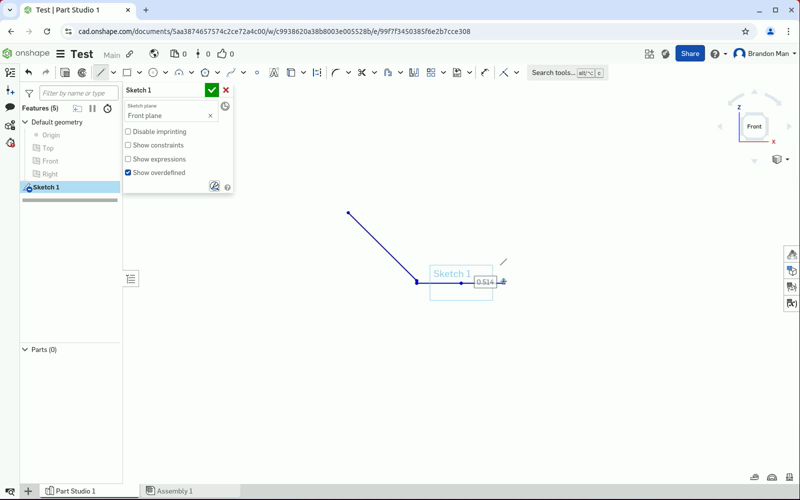
key_down(shift)
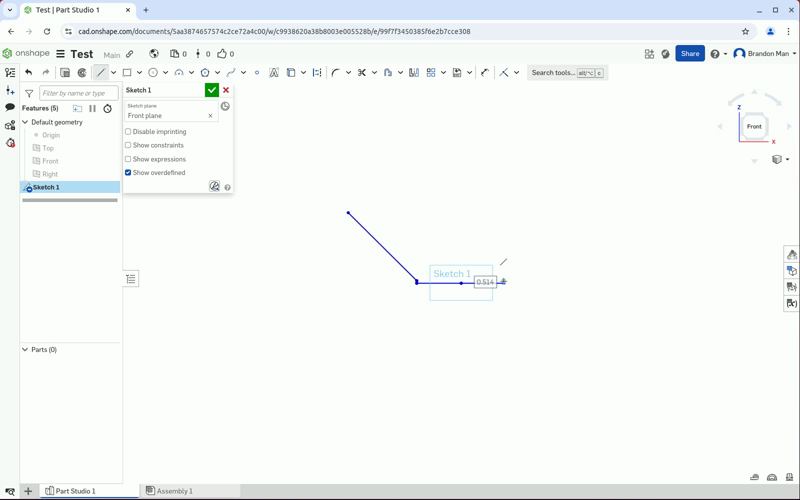
mouse_move(572, 212)
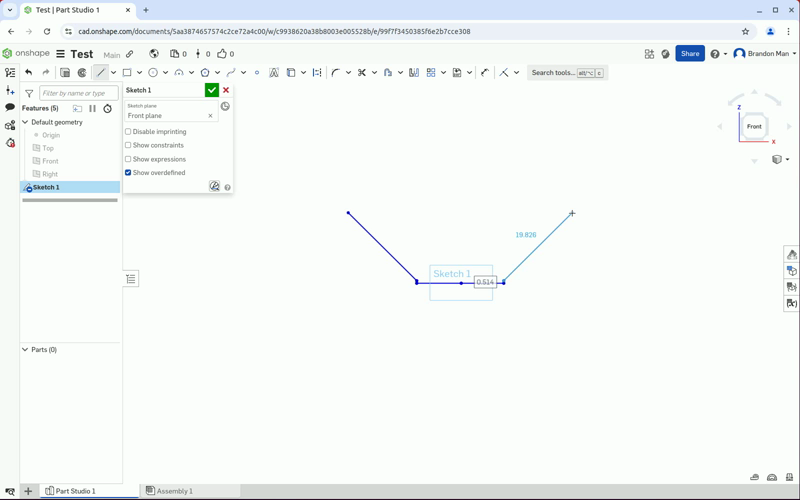
click(572, 212)
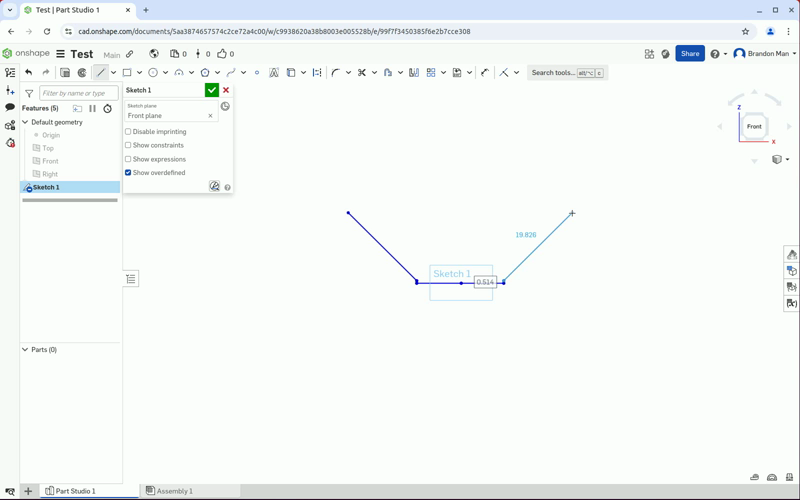
key_up(shift)
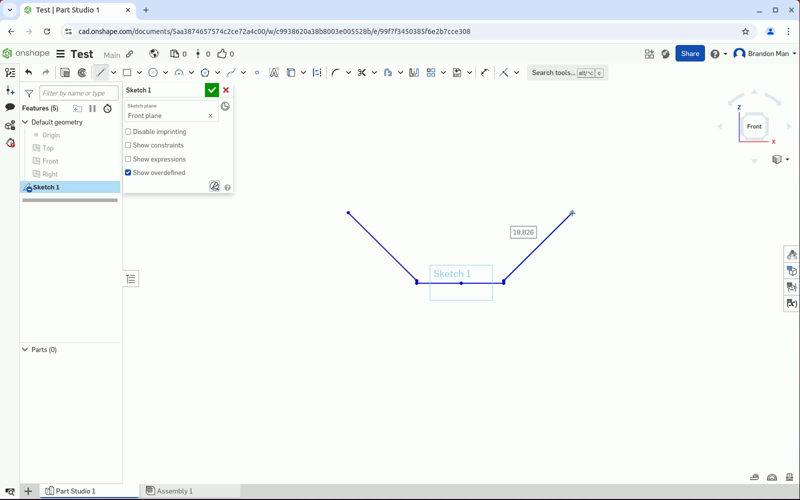
key_down(shift)
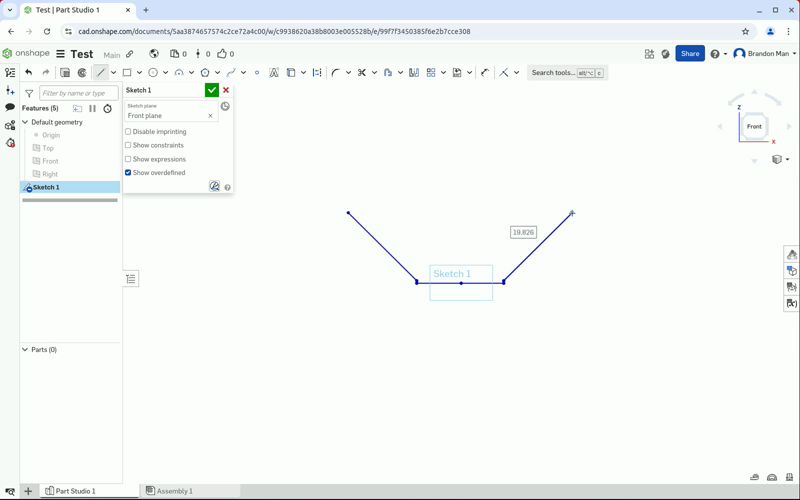
mouse_move(461, 212)
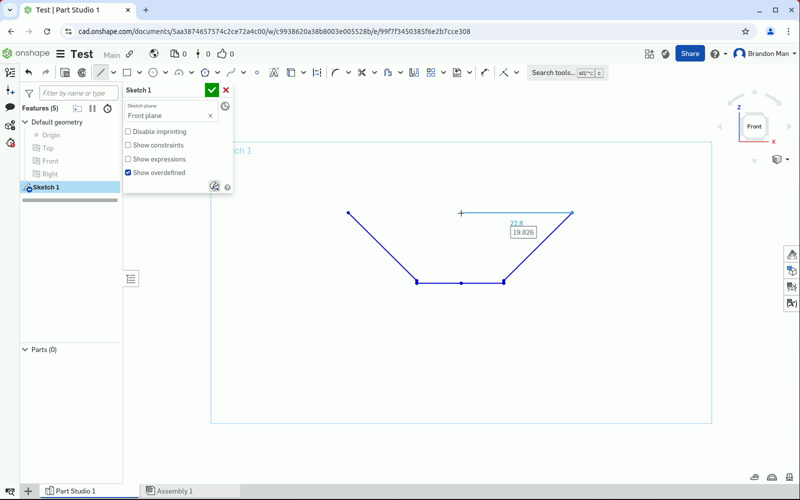
click(461, 212)
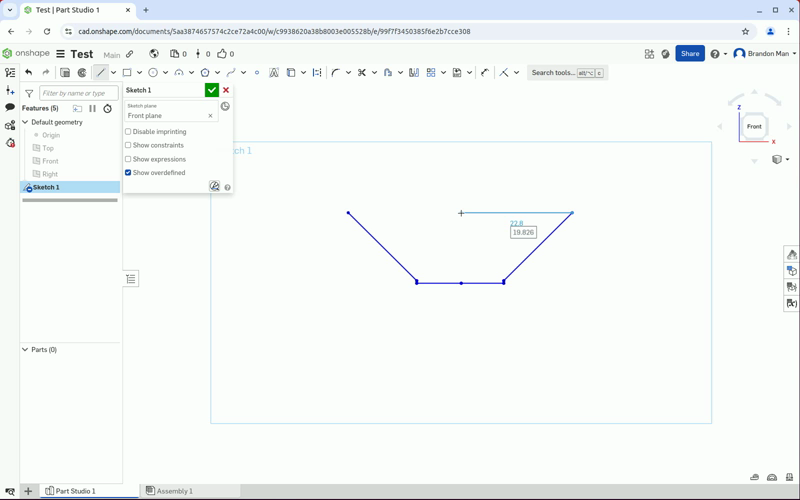
key_up(shift)
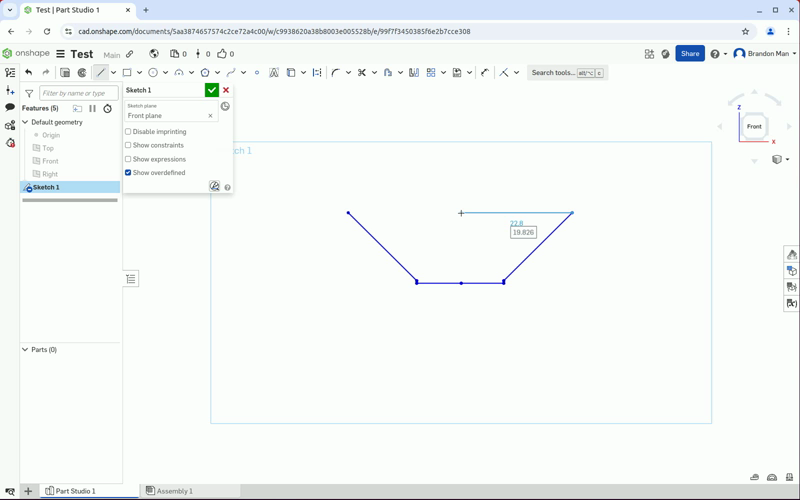
key_down(shift)
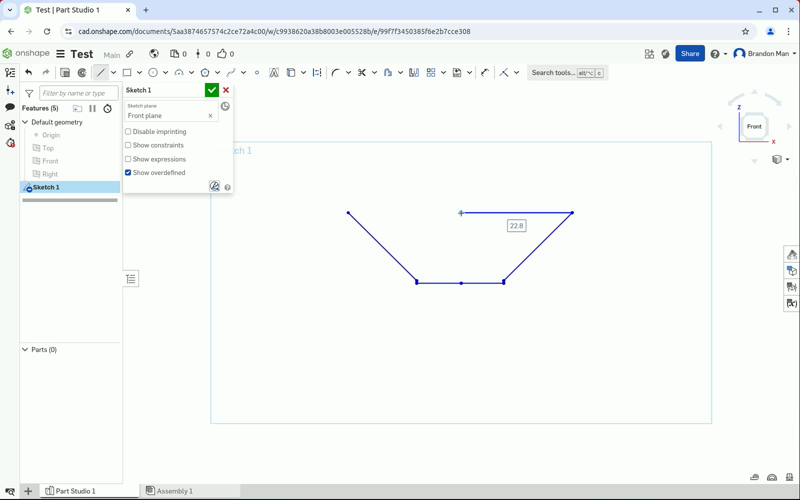
mouse_move(348, 212)
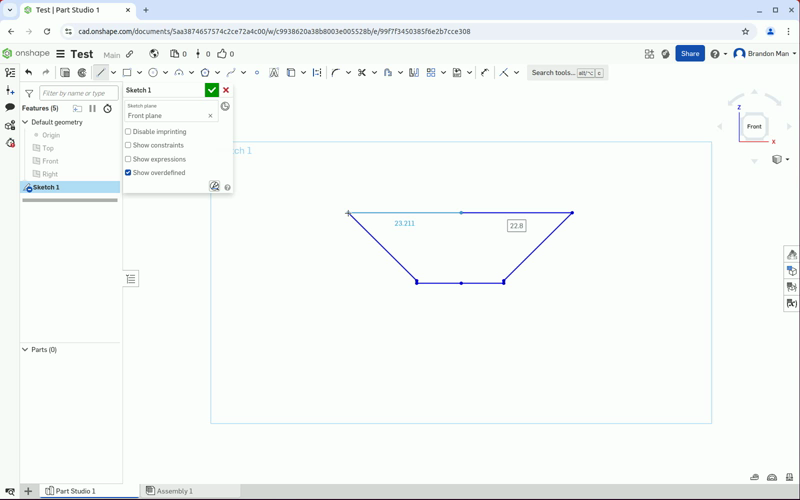
key_up(shift)
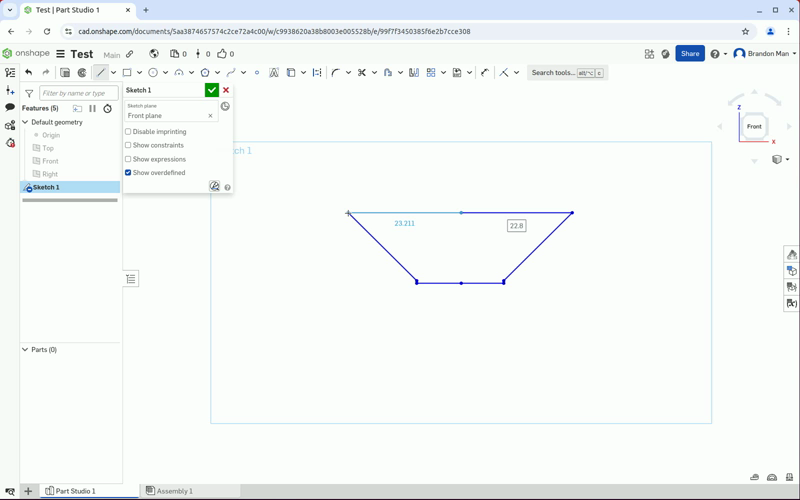
click(348, 212)
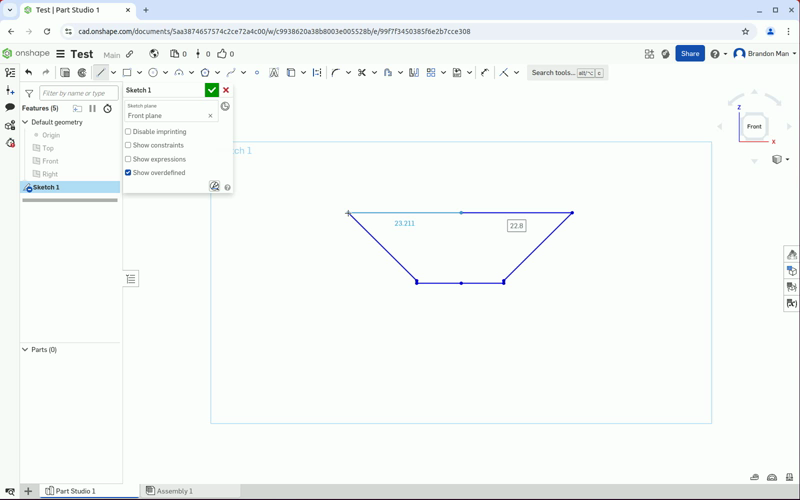
key(esc)
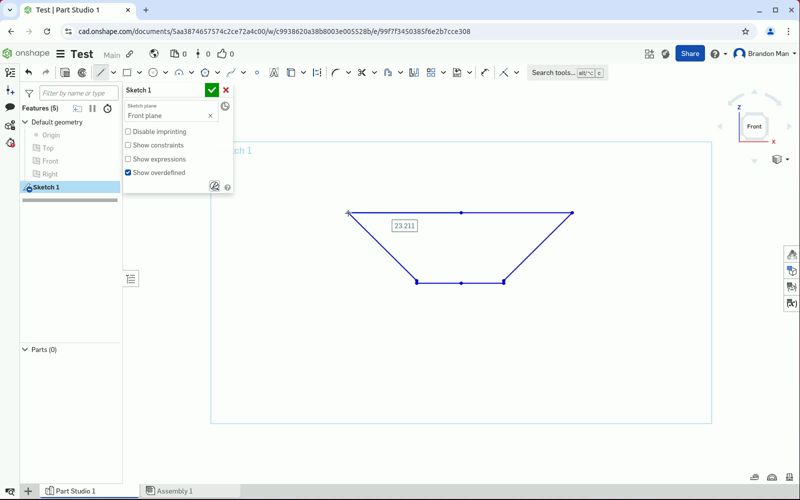
mouse_move(396, 233)
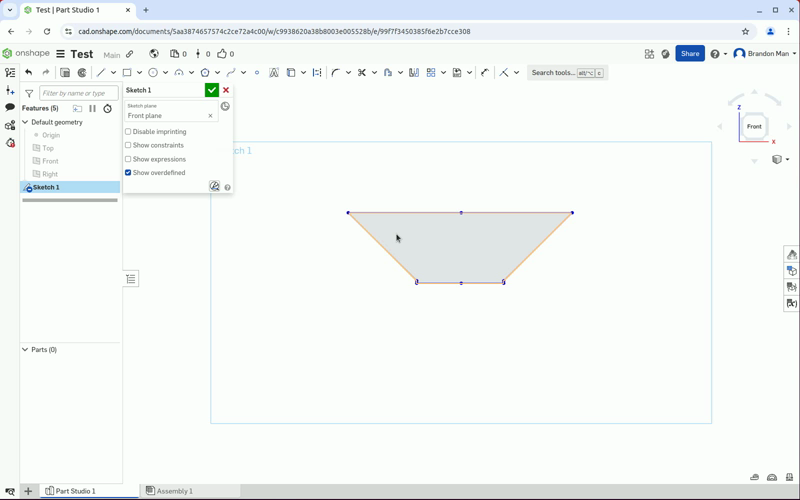
click(396, 233)
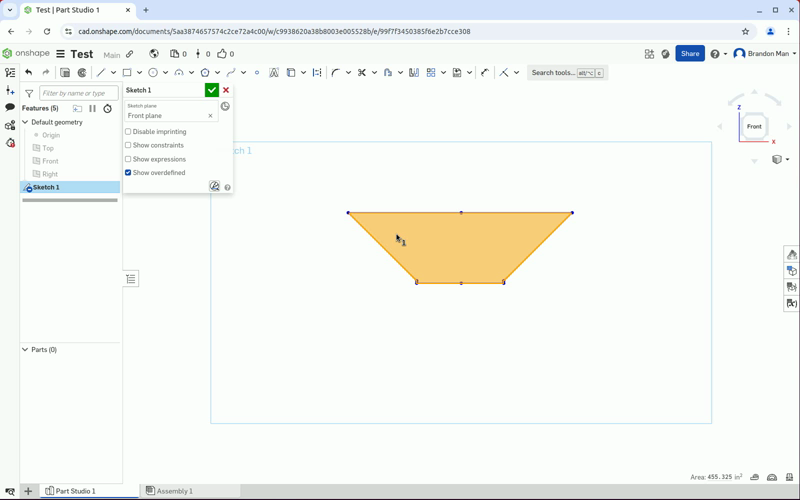
mouse_move(73, 352)
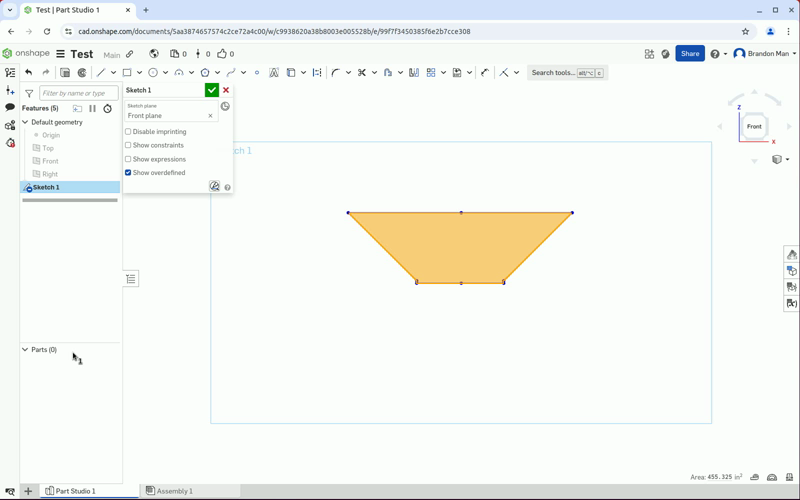
key(shift+y)
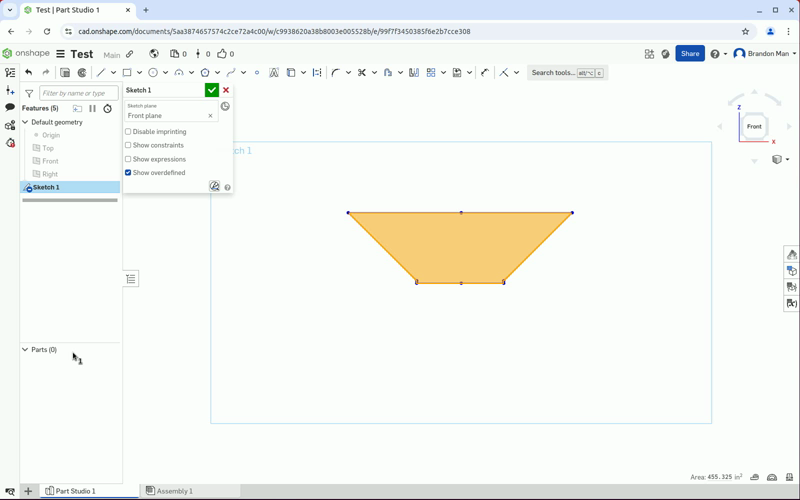
key(shift+e)
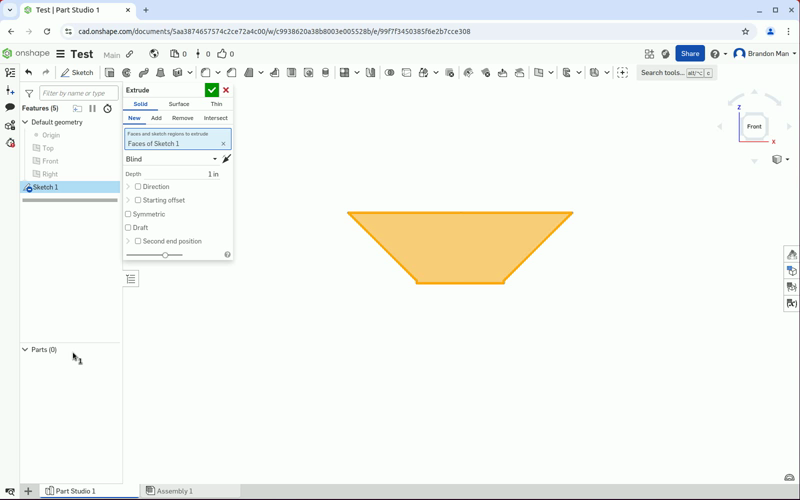
mouse_move(143, 106)
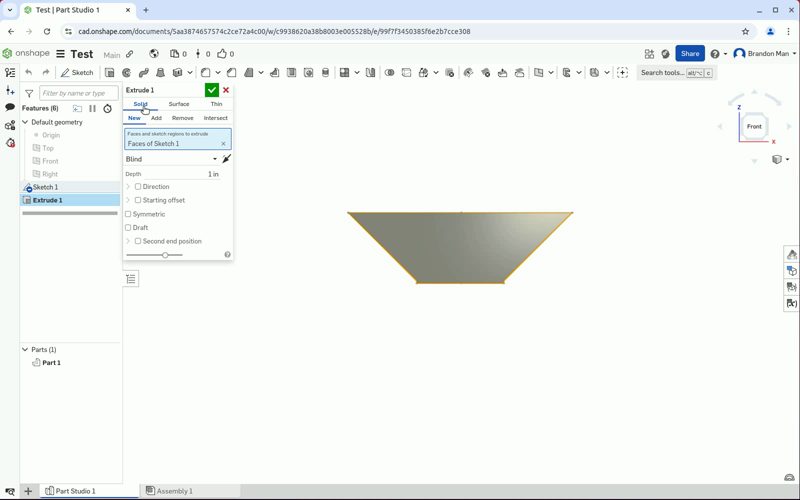
click(143, 106)
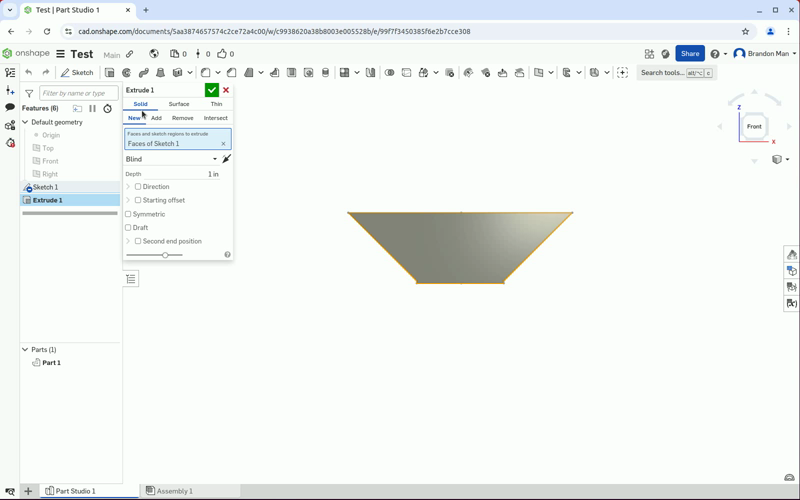
mouse_move(137, 120)
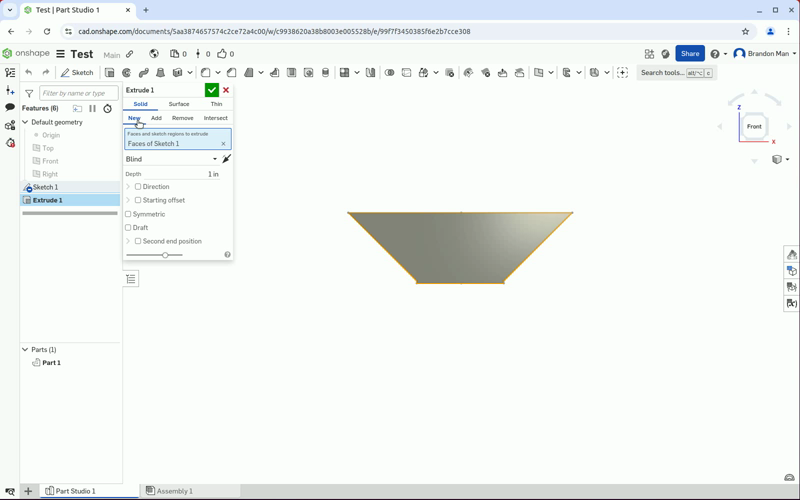
click(137, 120)
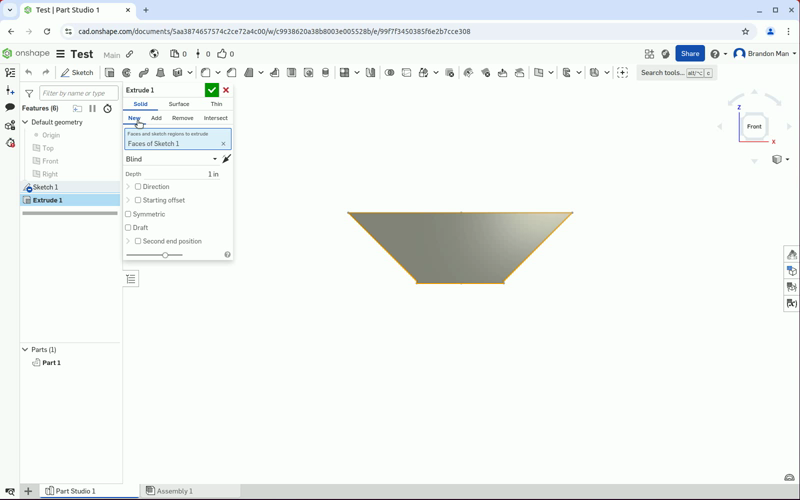
key(tab, 4)
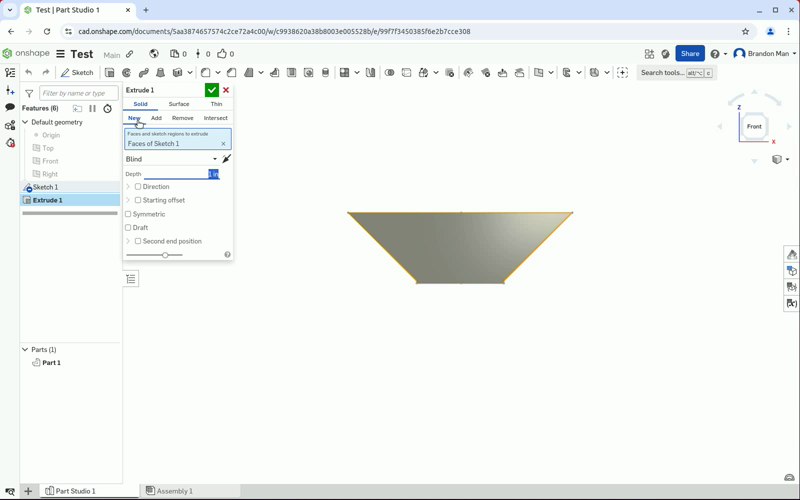
text(36.106)
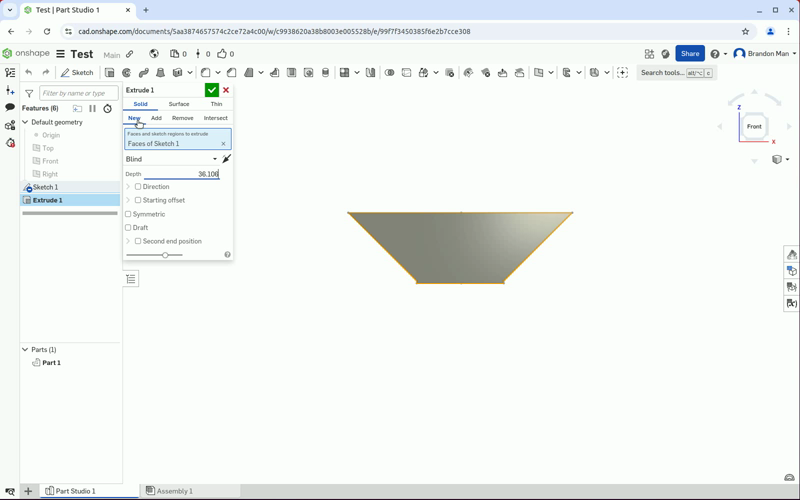
key(tab, 3)
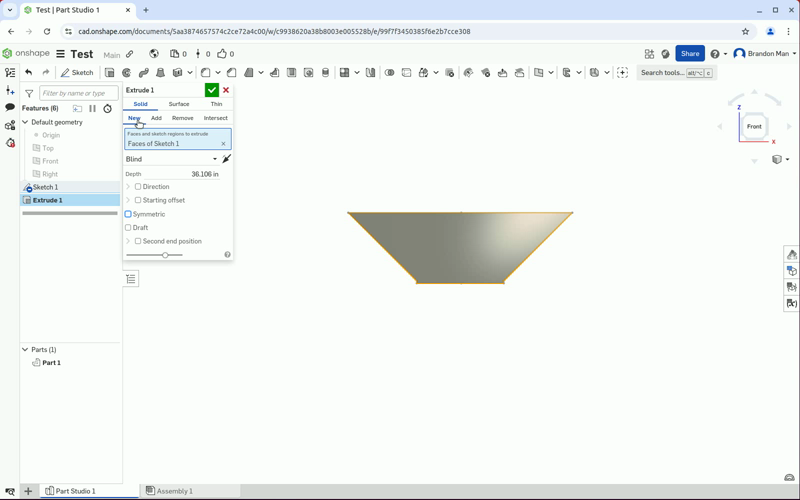
key(space)
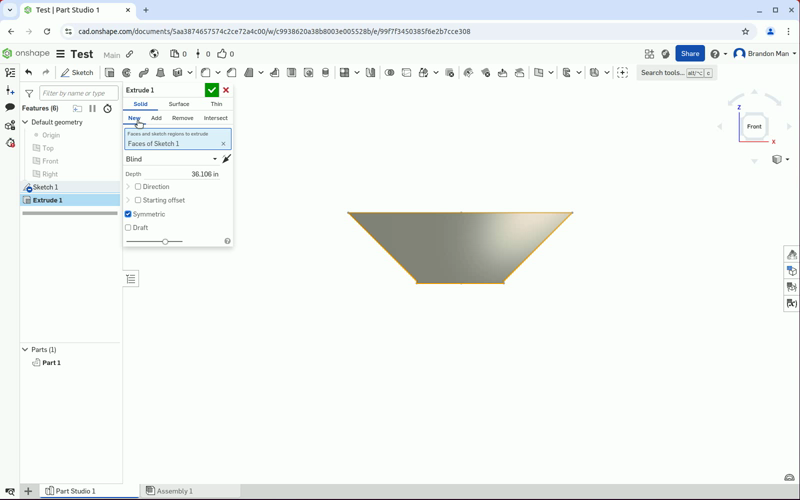
key(enter)
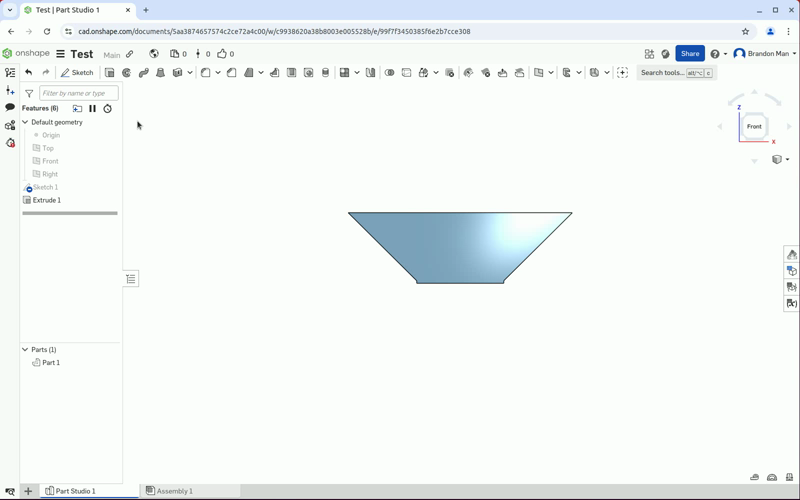
key(shift+h)
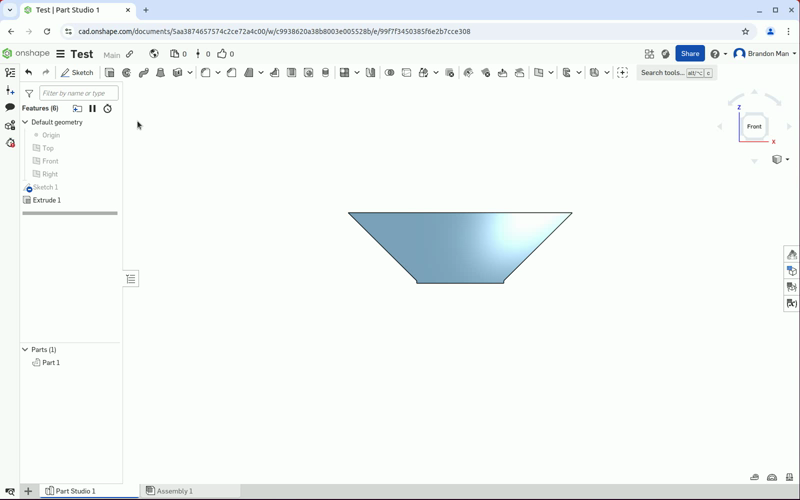
key(shift+h)
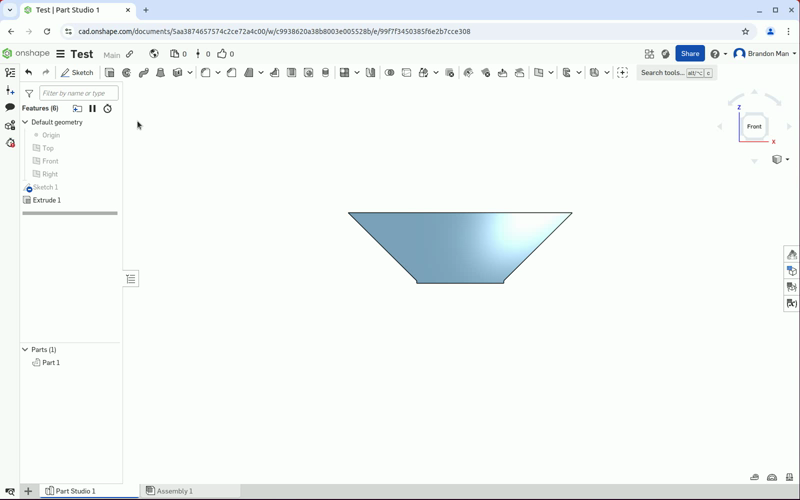
mouse_move(73, 189)
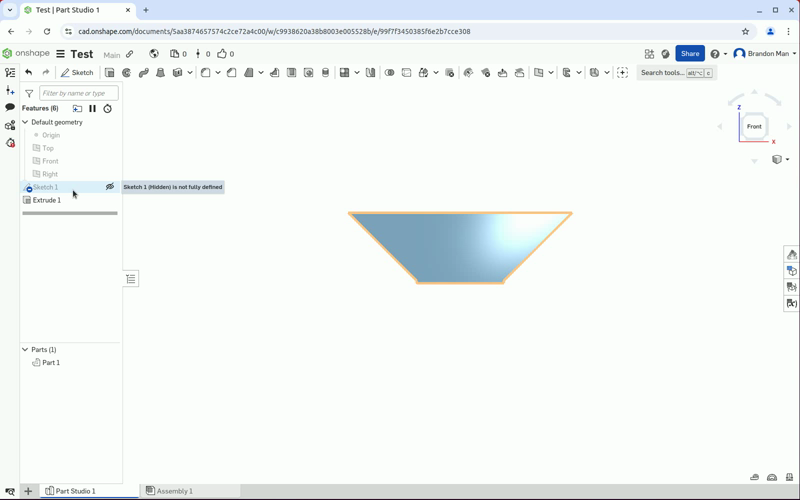
click(73, 189)
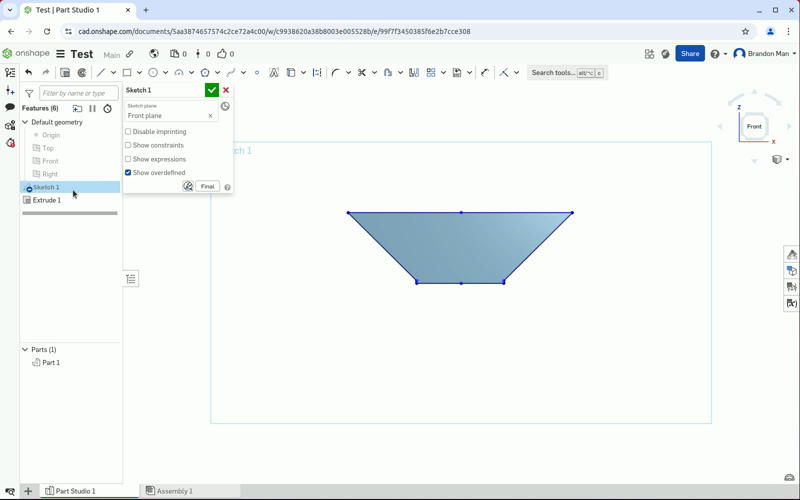
mouse_move(229, 92)
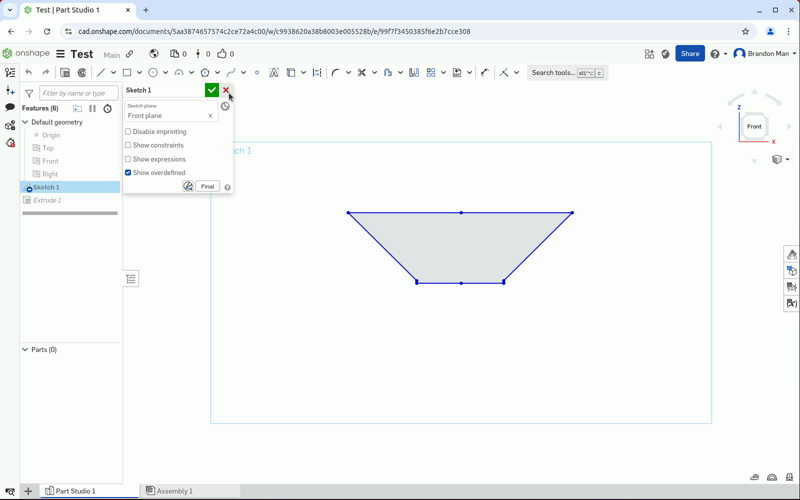
click(229, 92)
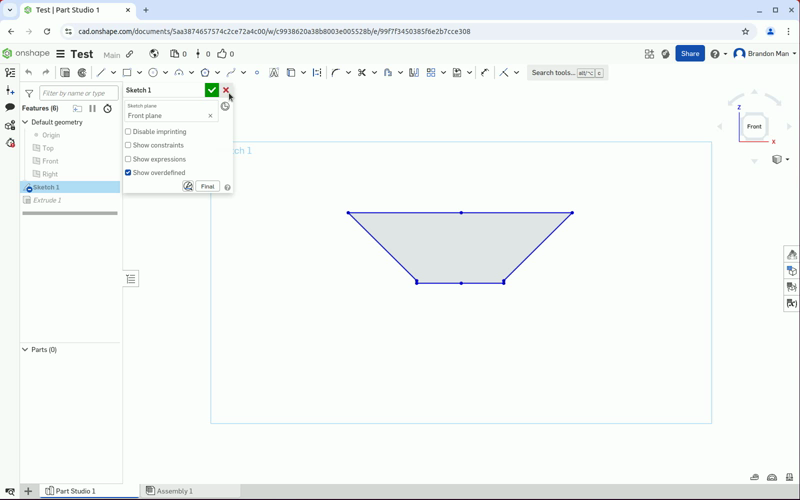
key(shift+s)
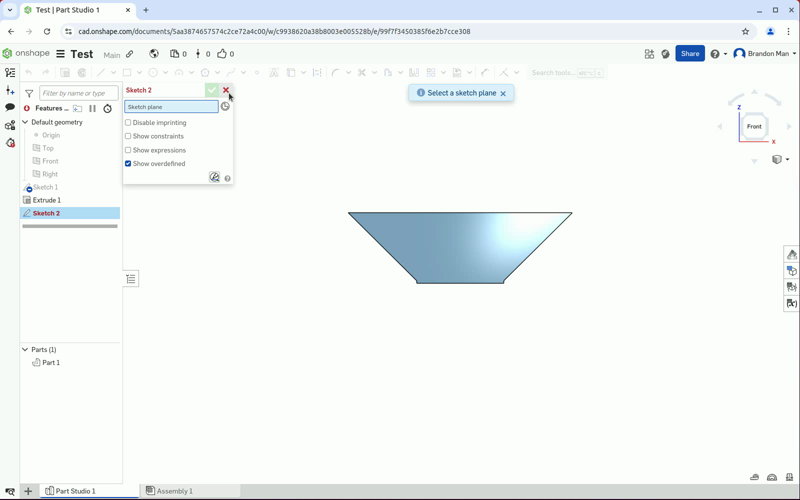
mouse_move(73, 163)
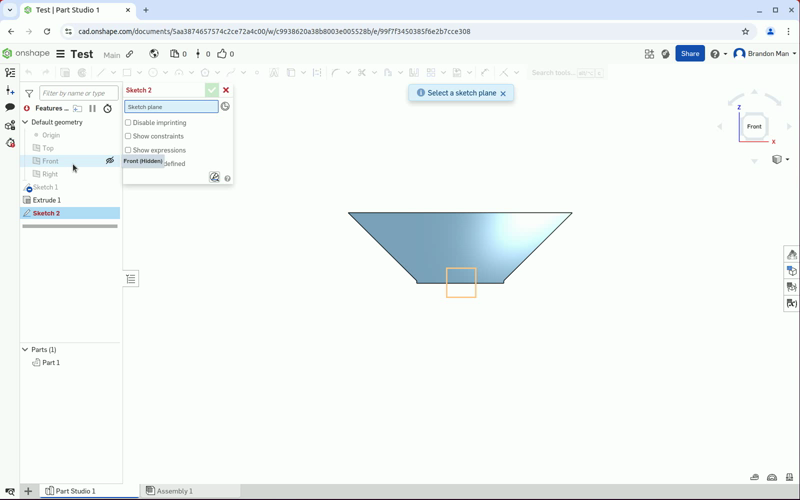
click(73, 163)
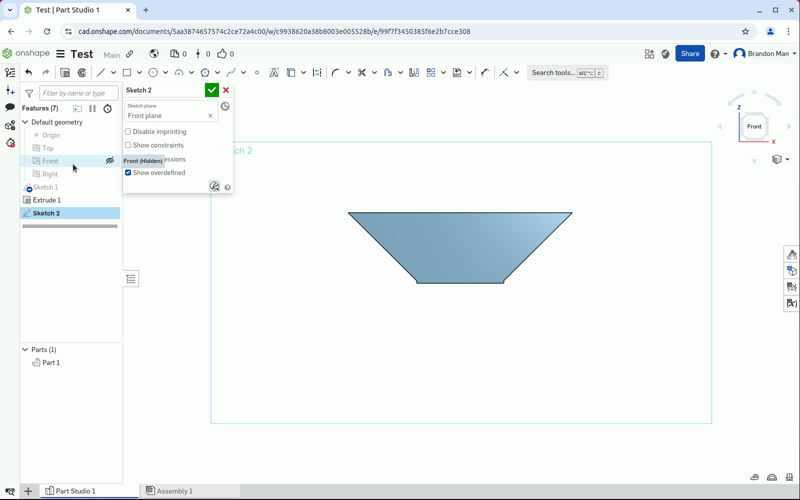
mouse_move(73, 352)
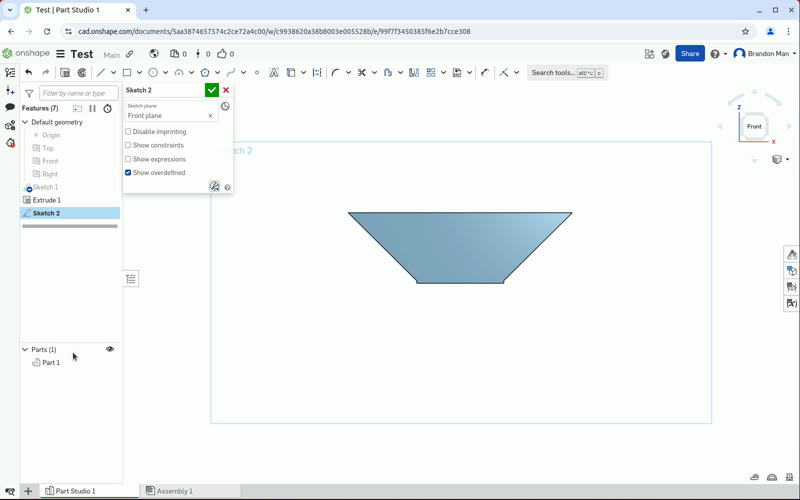
key(y)
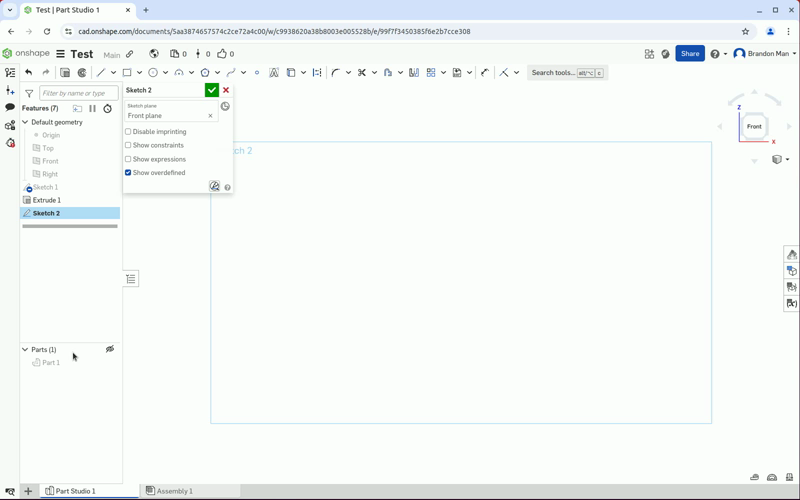
key(l)
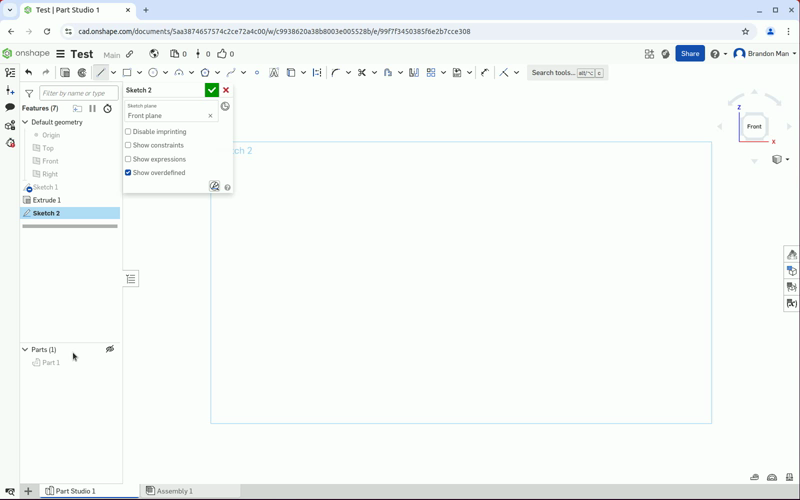
key_down(shift)
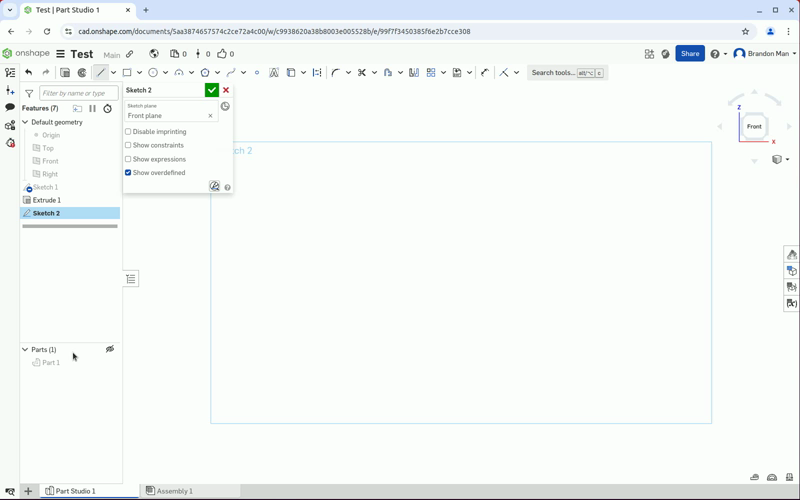
mouse_move(419, 247)
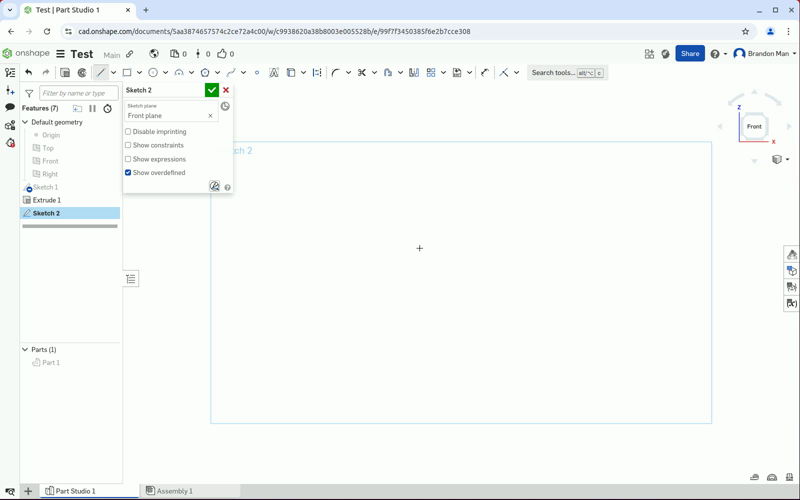
click(419, 247)
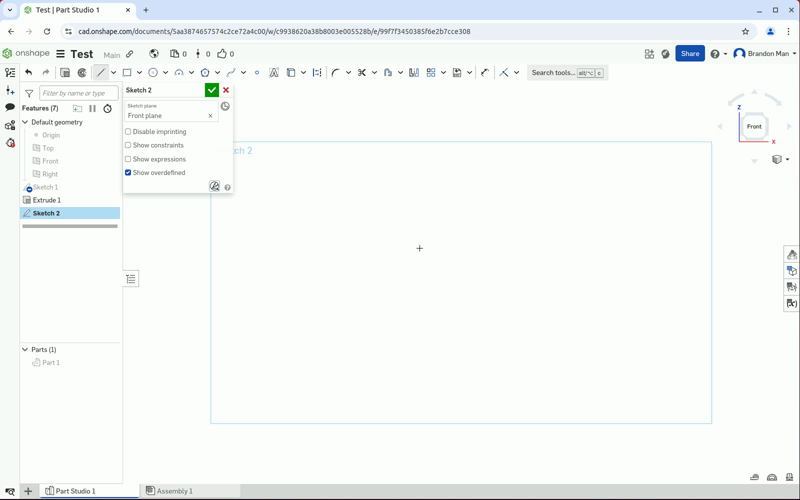
key_up(shift)
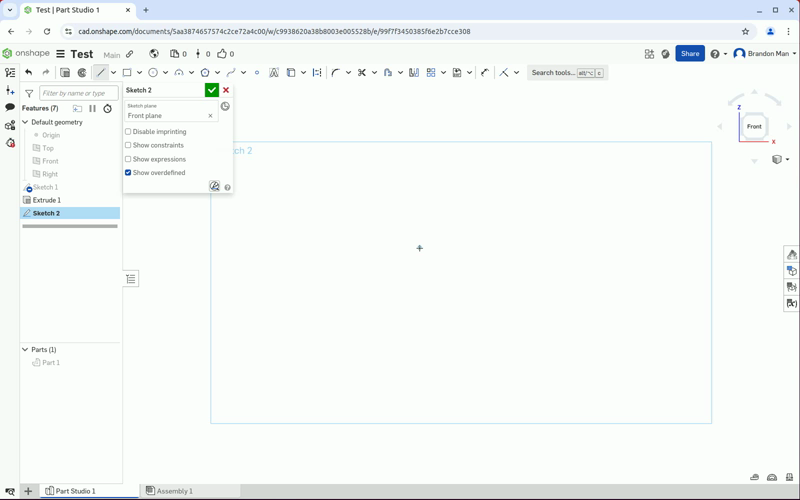
key_down(shift)
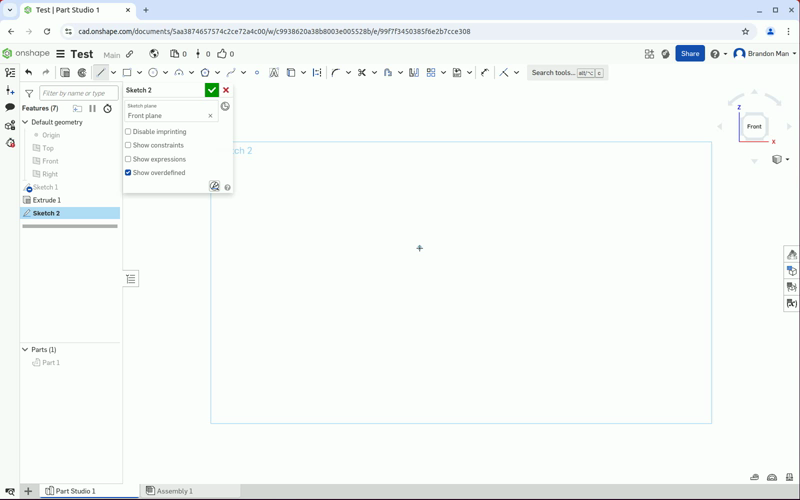
mouse_move(449, 247)
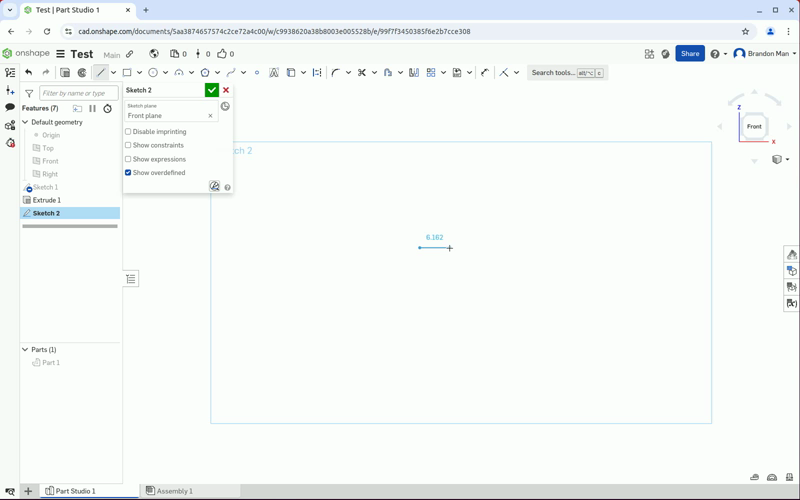
mouse_move(440, 282)
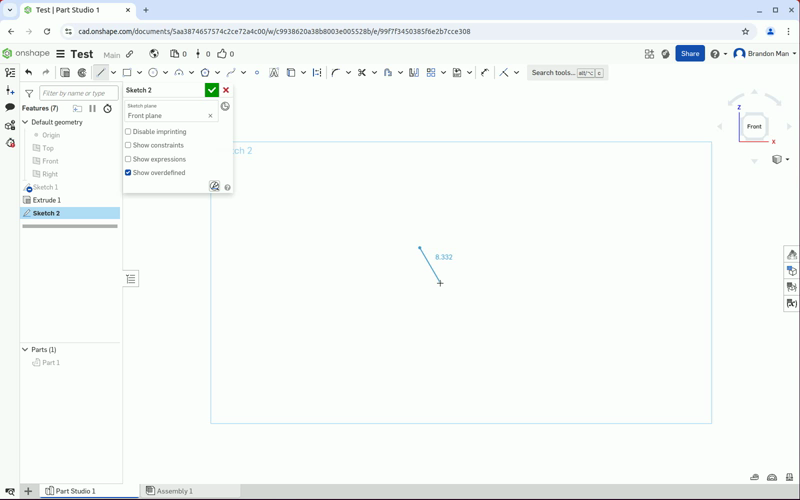
click(440, 282)
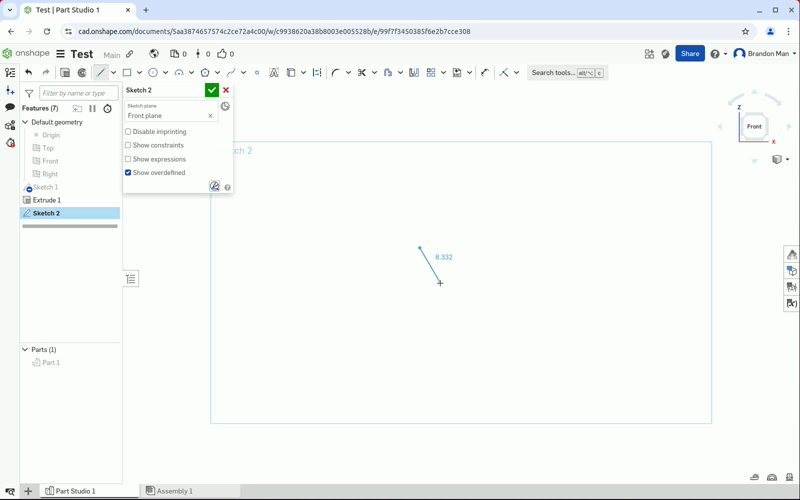
key_up(shift)
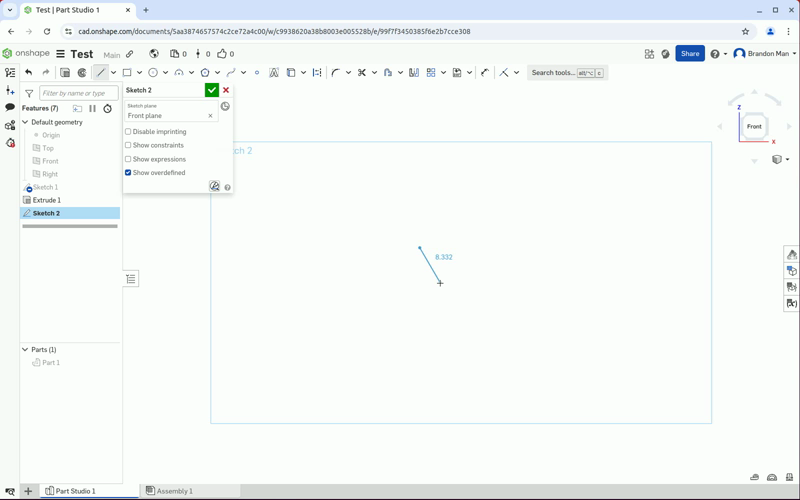
key_down(shift)
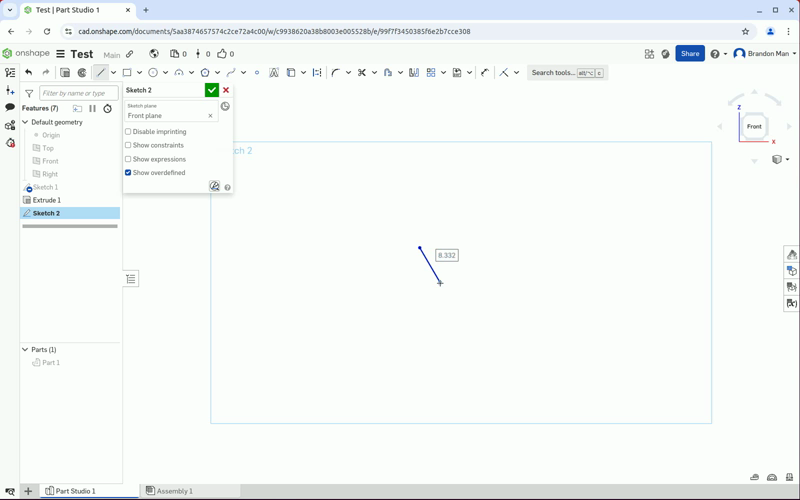
mouse_move(470, 282)
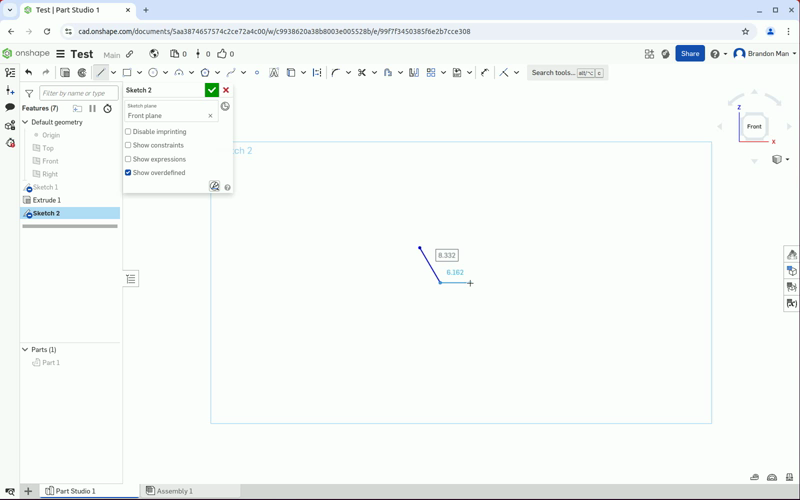
mouse_move(480, 282)
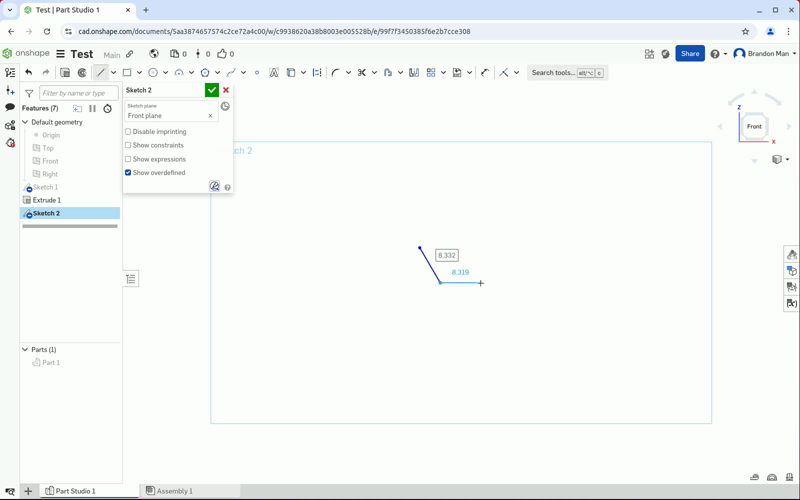
click(480, 282)
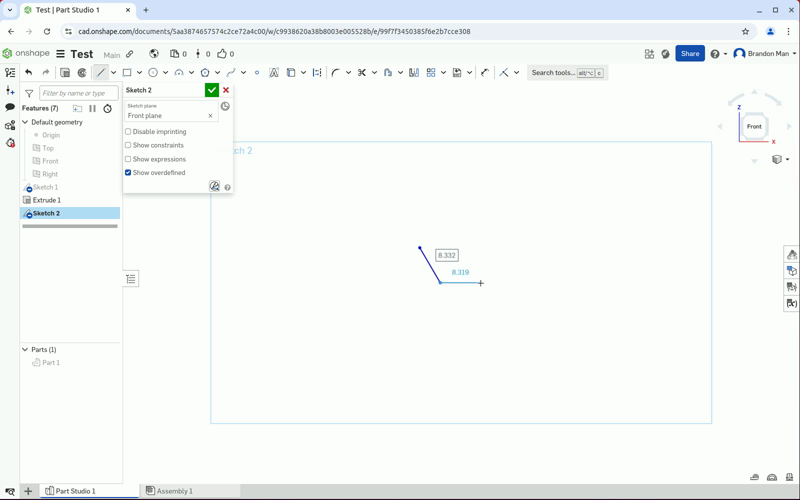
key_up(shift)
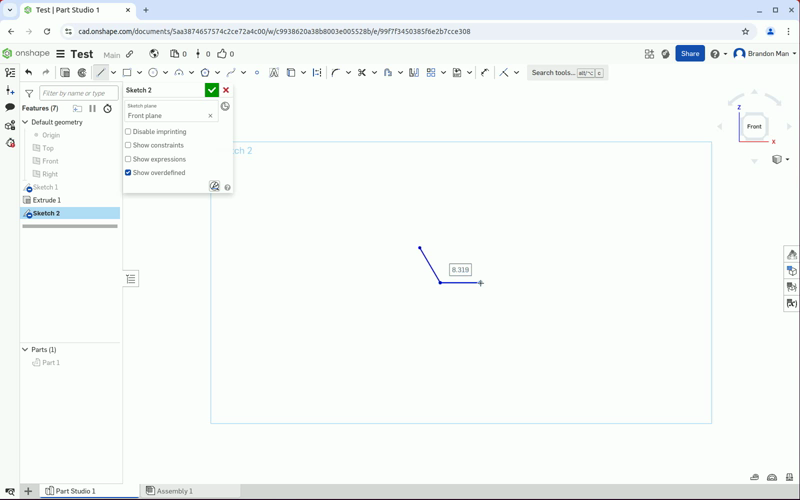
key_down(shift)
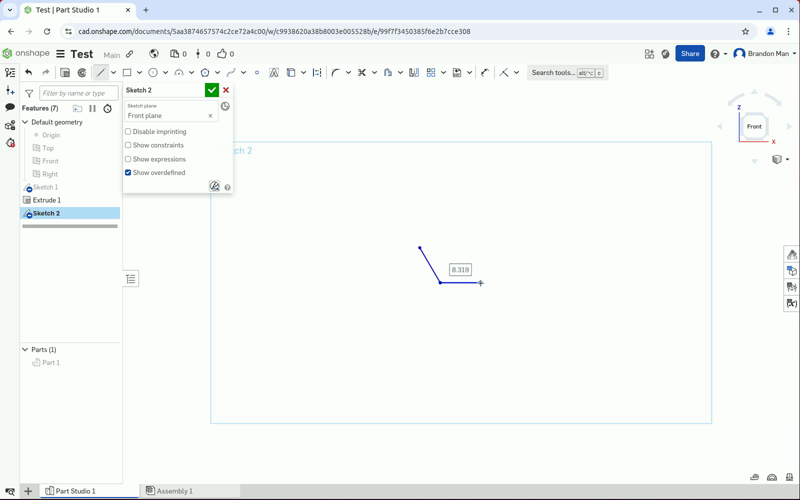
mouse_move(510, 282)
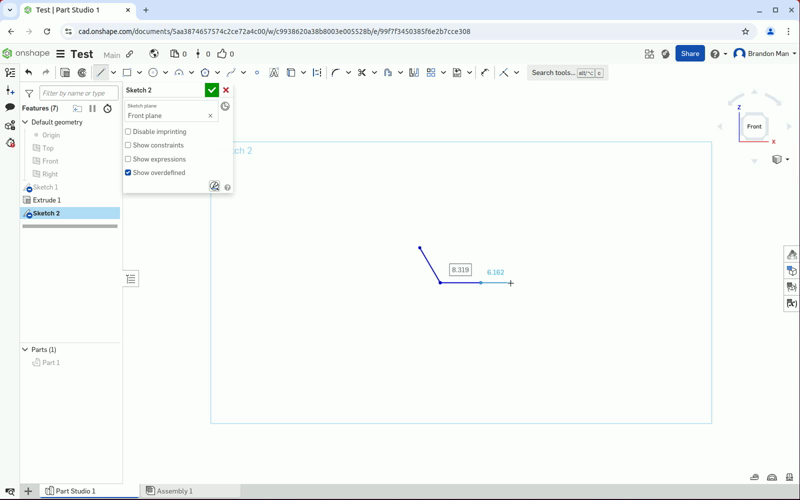
mouse_move(501, 247)
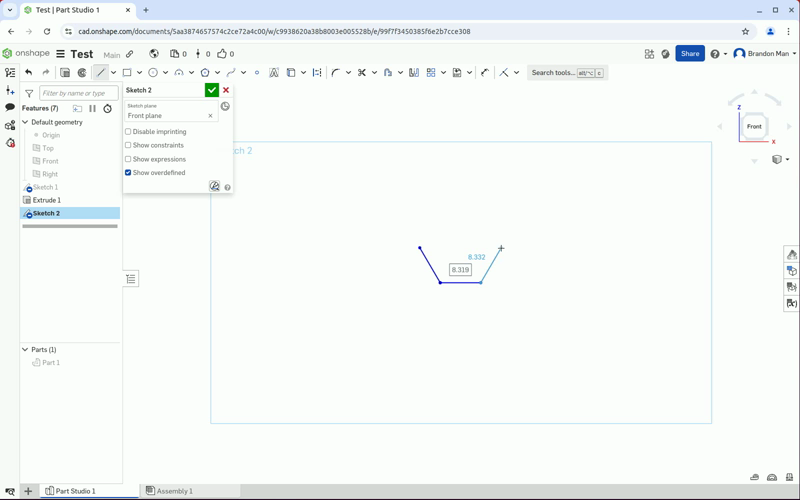
click(501, 247)
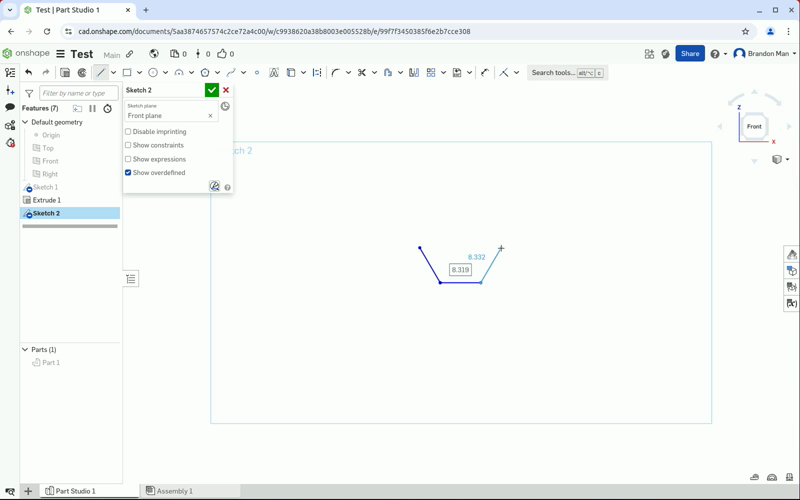
key_up(shift)
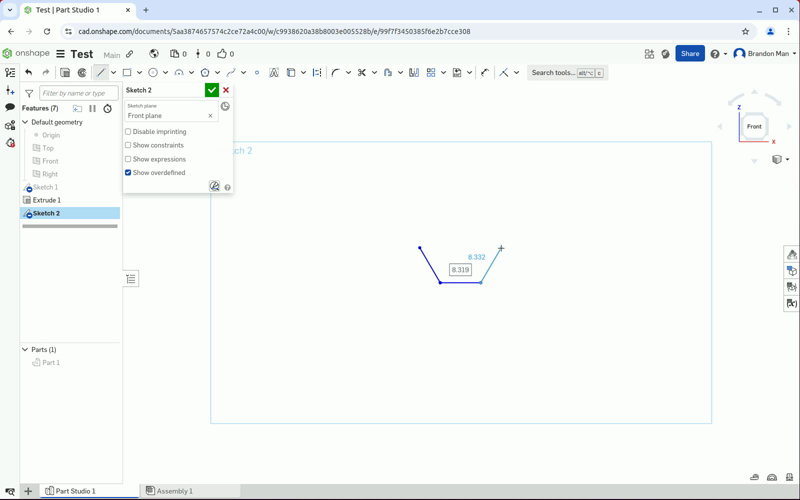
key_down(shift)
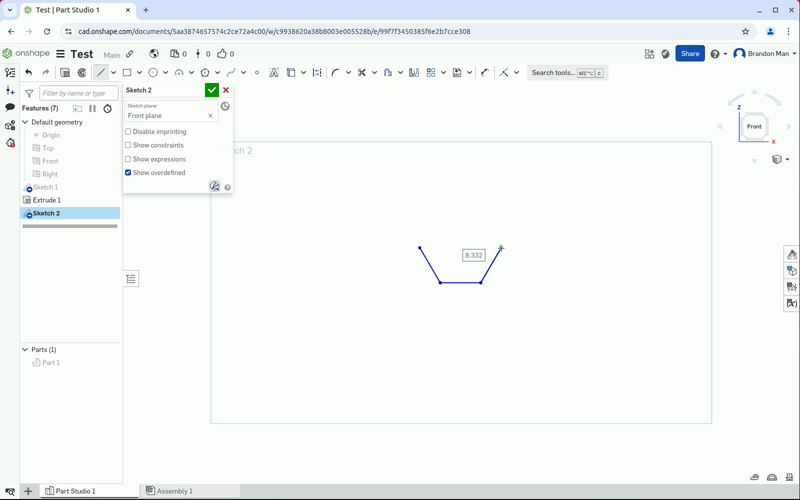
mouse_move(531, 247)
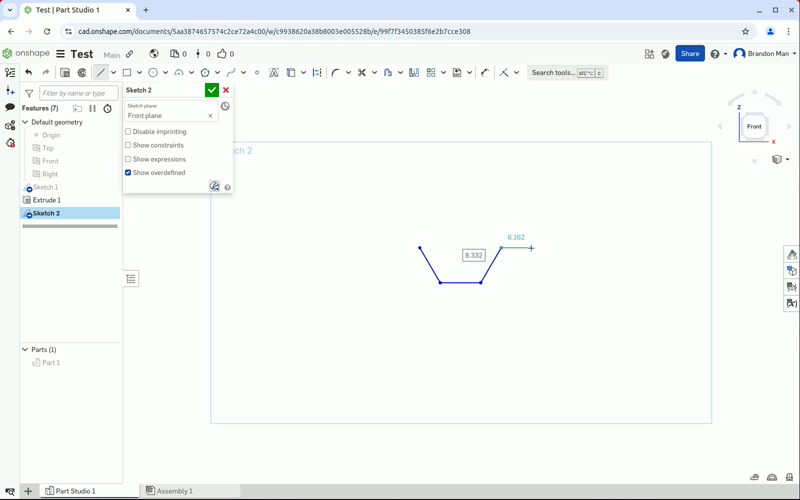
mouse_move(501, 212)
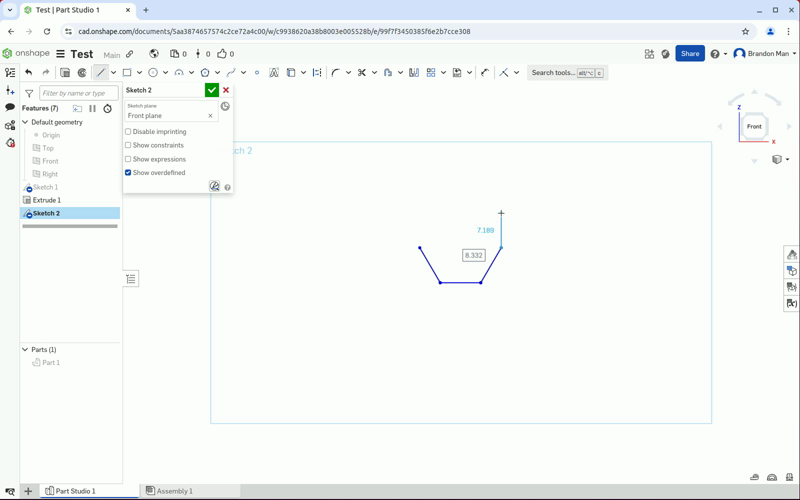
click(501, 212)
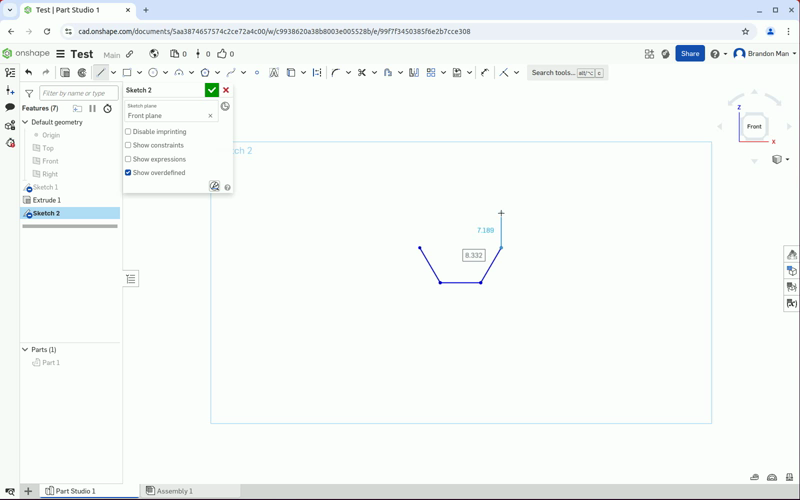
key_up(shift)
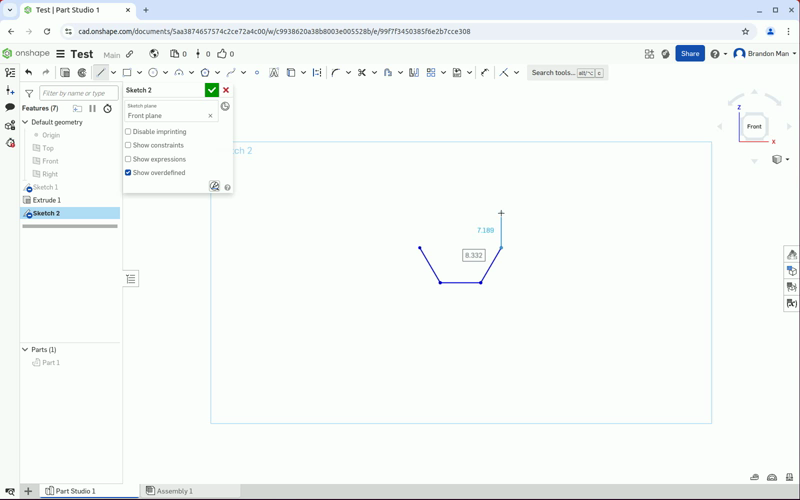
key_down(shift)
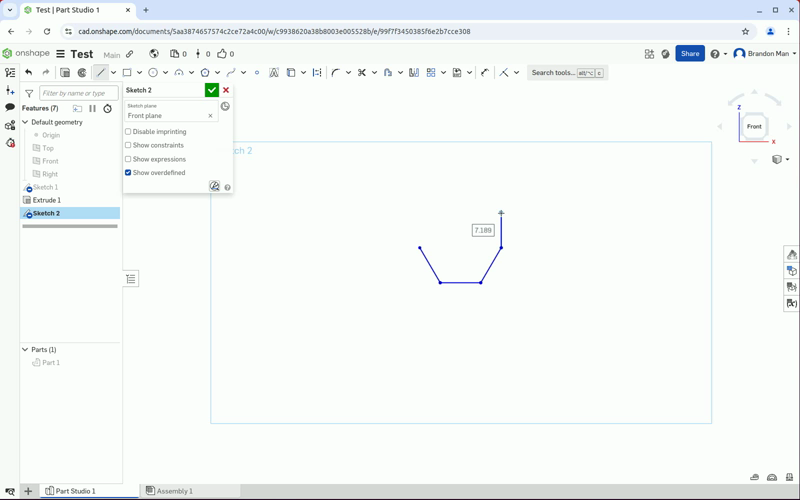
mouse_move(419, 212)
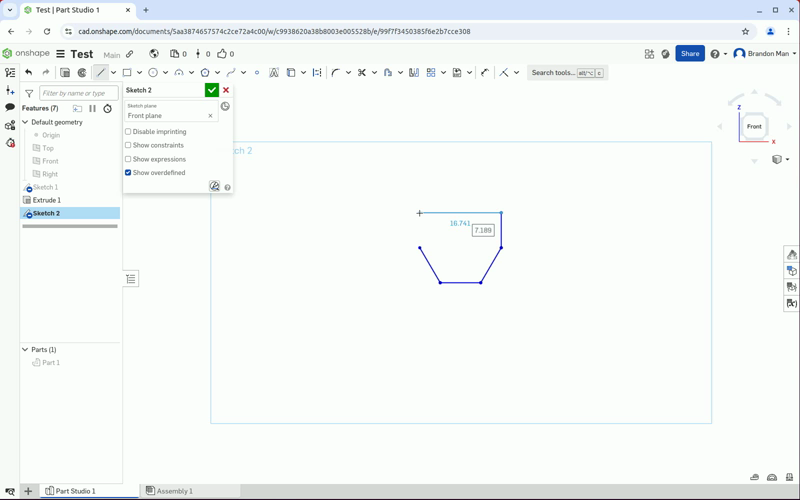
click(419, 212)
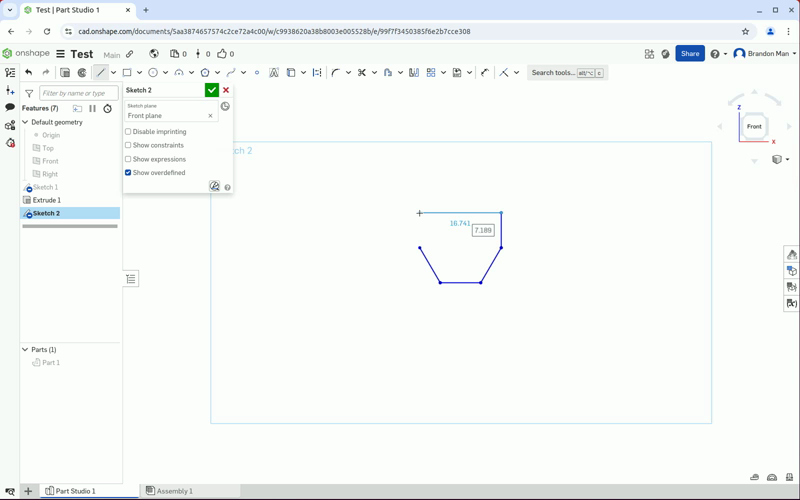
key_up(shift)
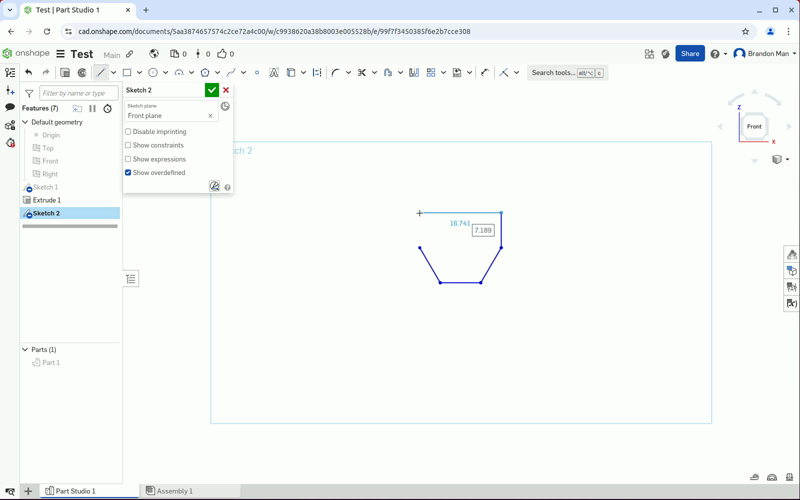
mouse_move(449, 212)
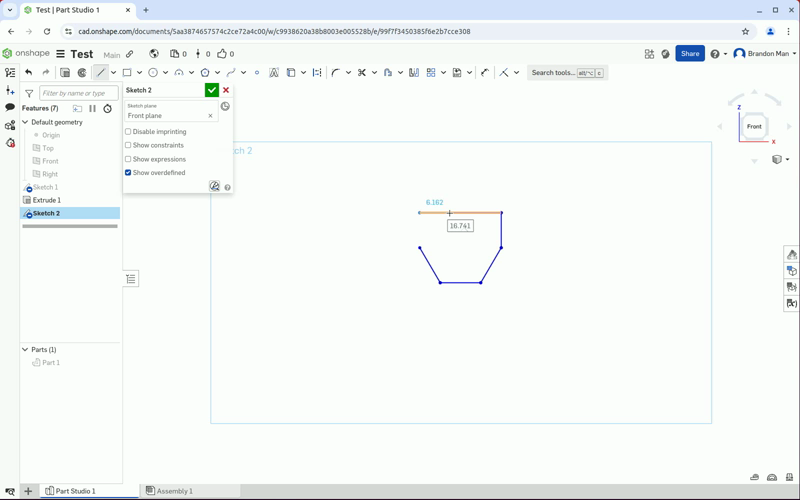
key_down(shift)
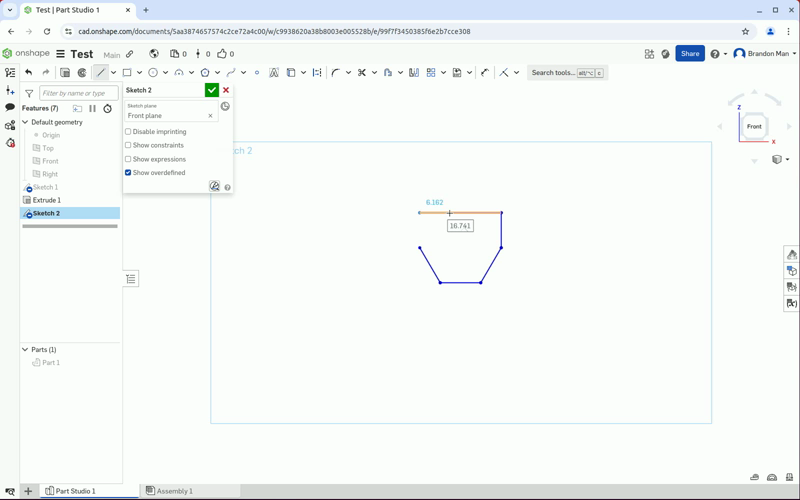
mouse_move(419, 247)
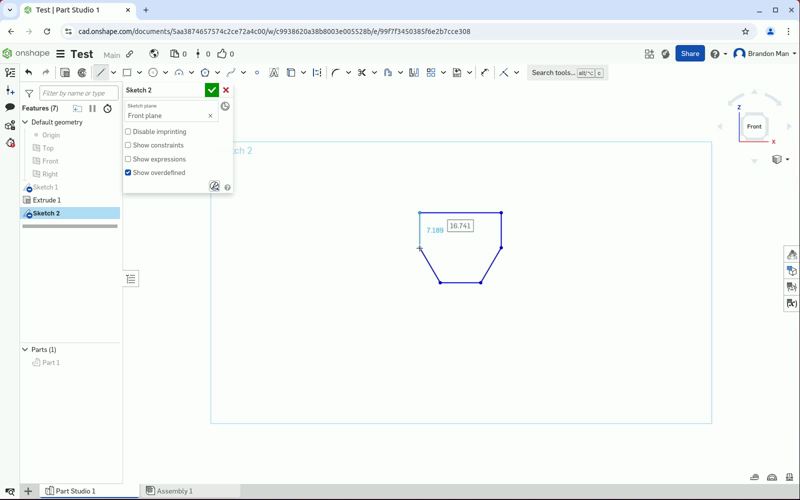
key_up(shift)
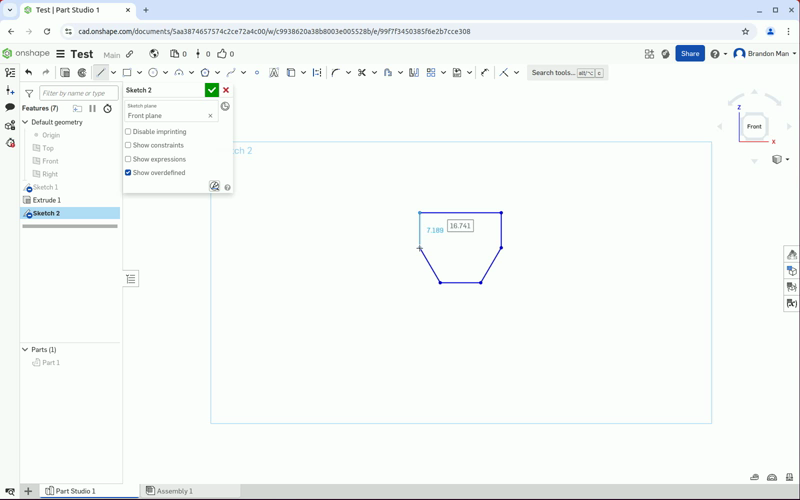
click(419, 247)
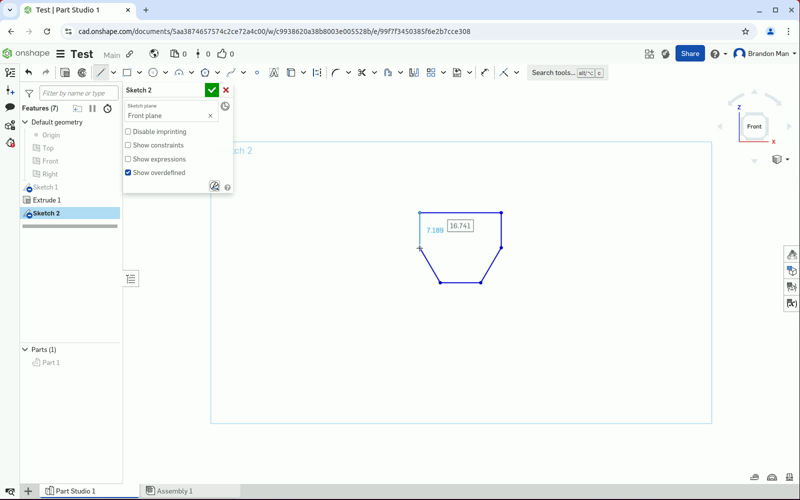
key(esc)
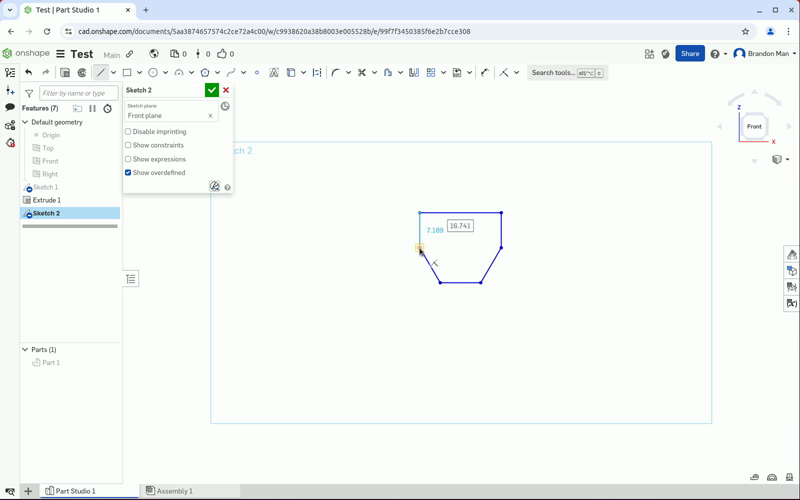
mouse_move(445, 222)
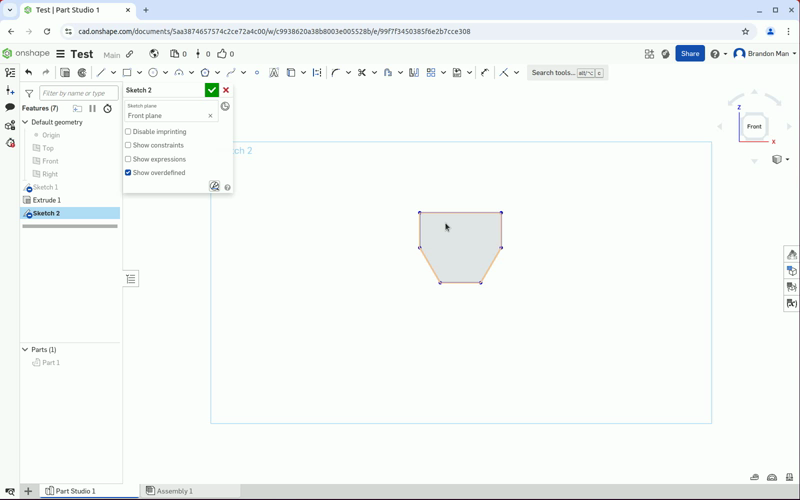
click(445, 222)
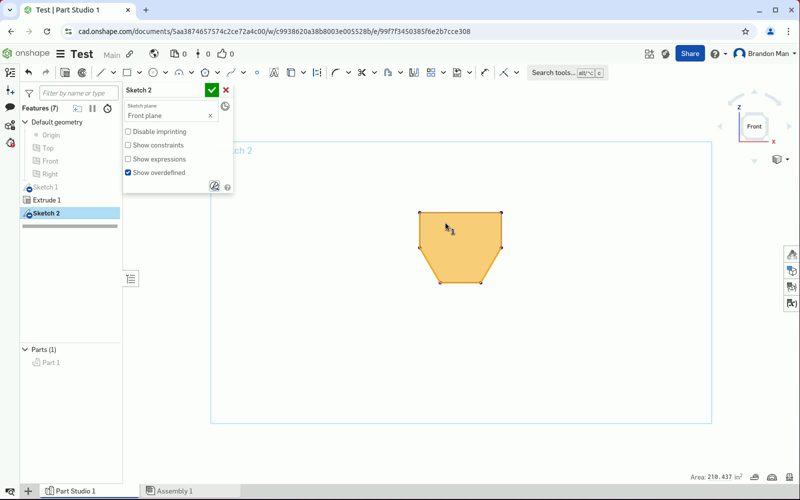
mouse_move(73, 352)
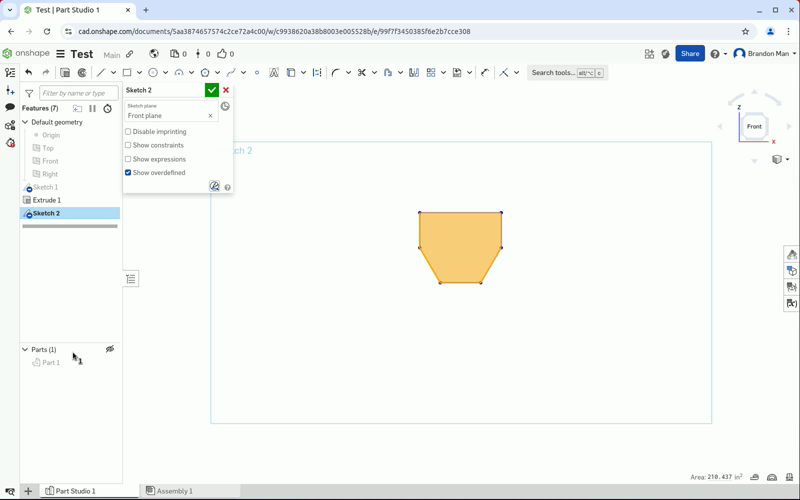
key(shift+y)
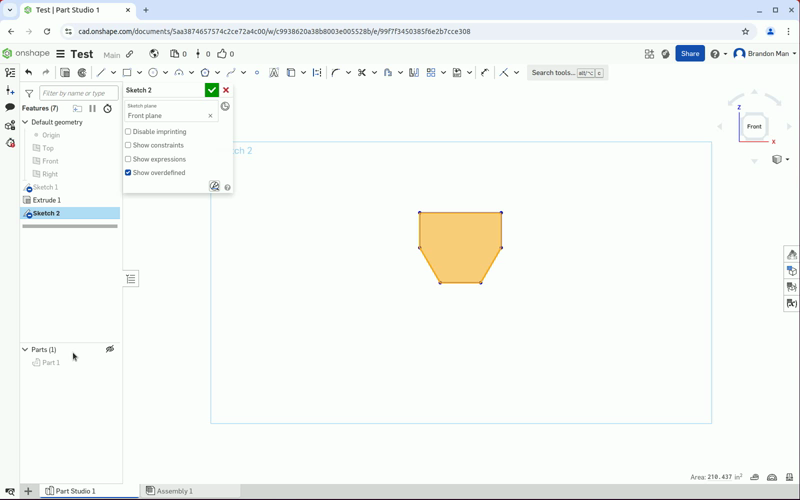
key(shift+e)
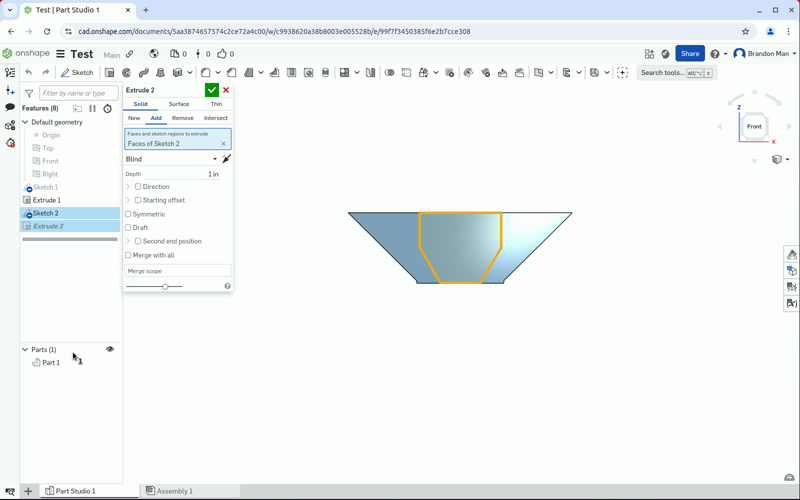
mouse_move(143, 106)
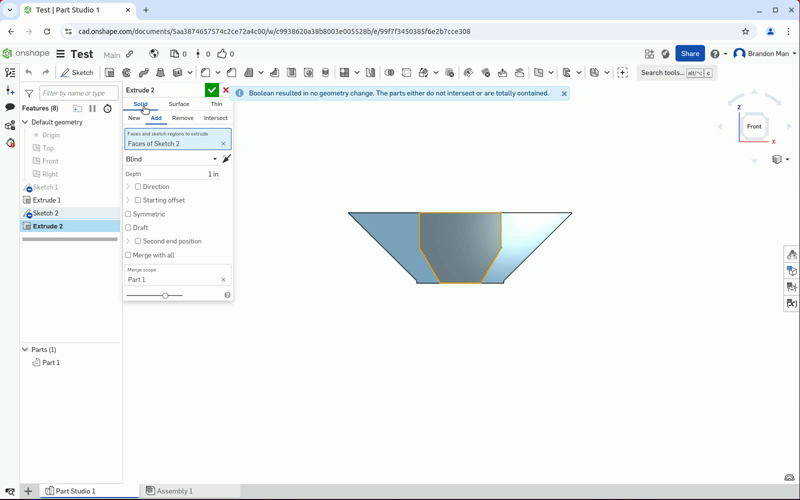
click(143, 106)
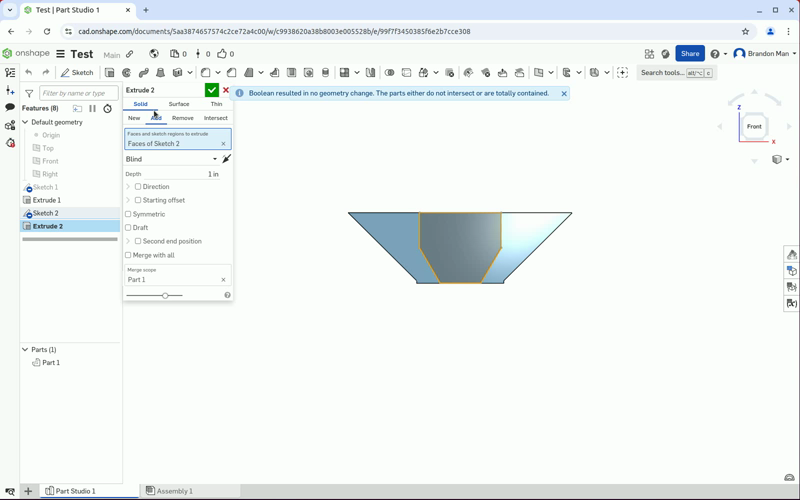
mouse_move(186, 120)
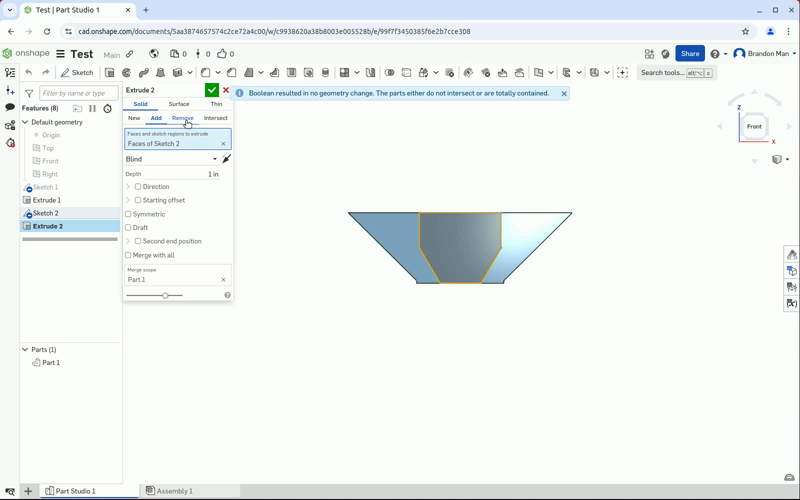
click(186, 120)
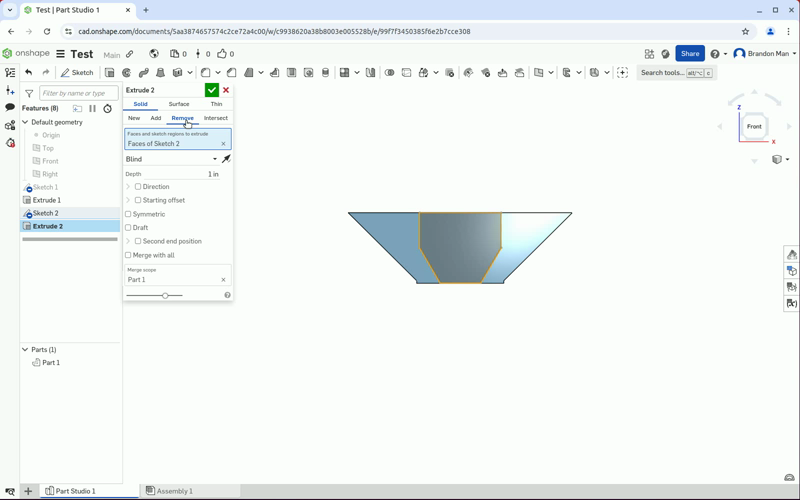
key(tab, 4)
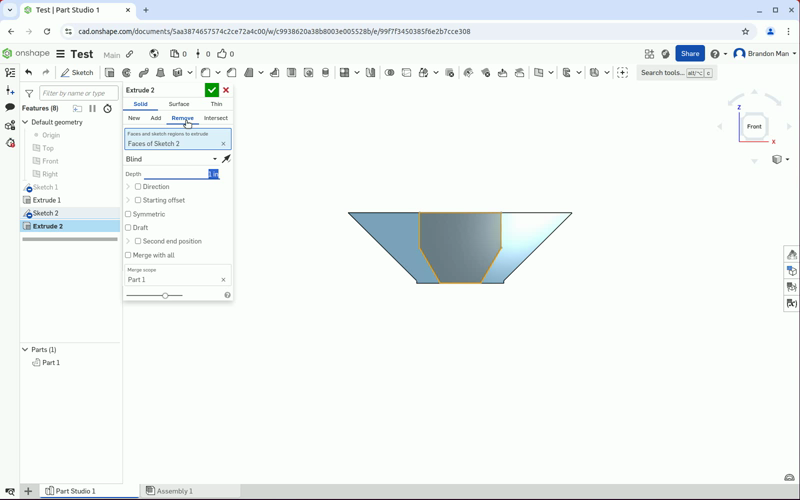
text(-7.222)
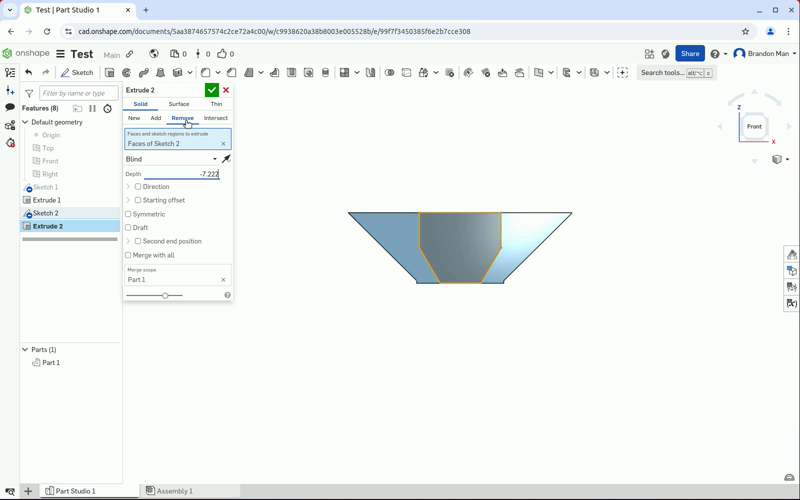
key(tab, 3)
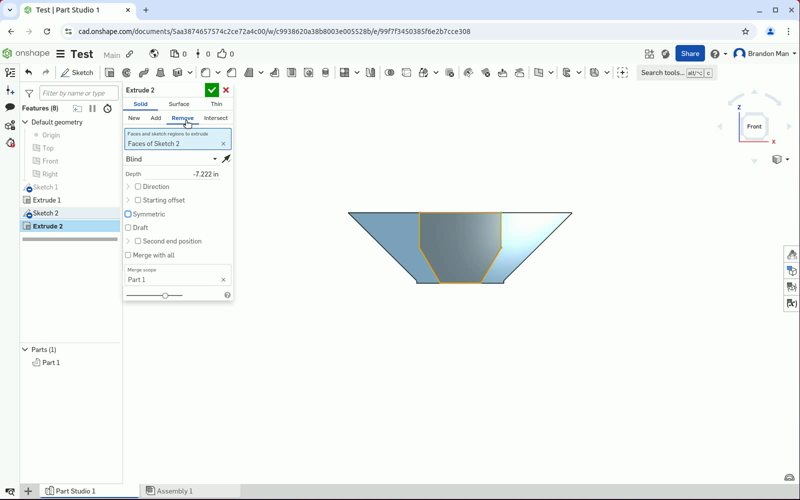
key(space)
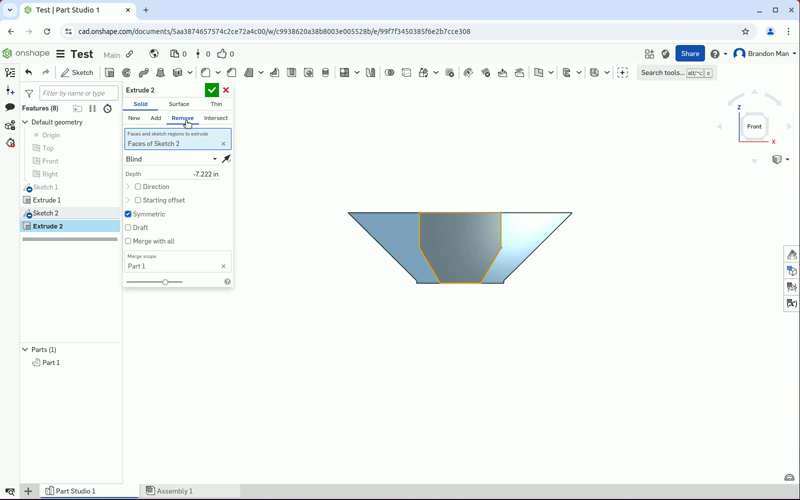
key(tab, 2)
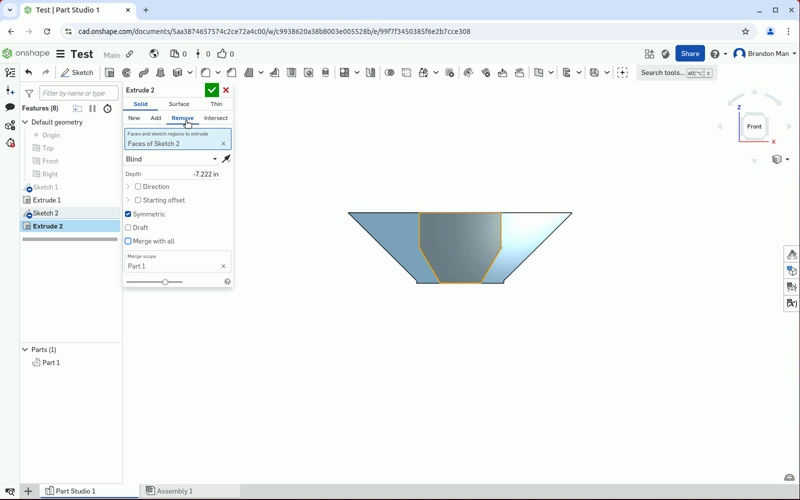
key(space)
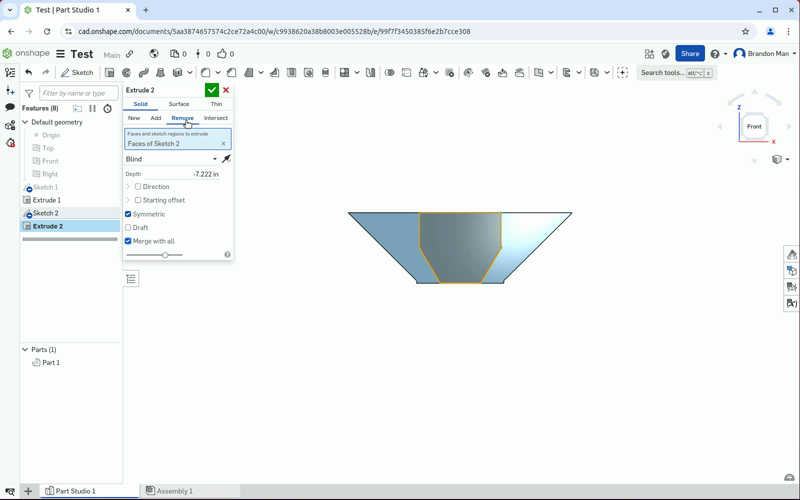
key(enter)
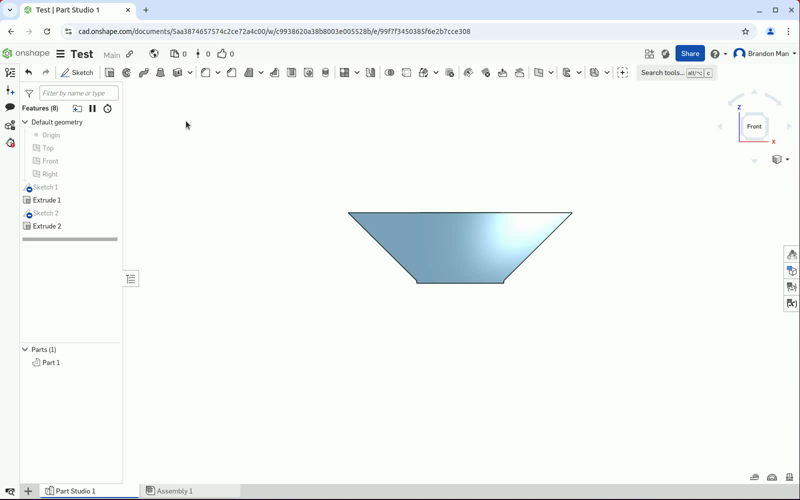
key(shift+h)
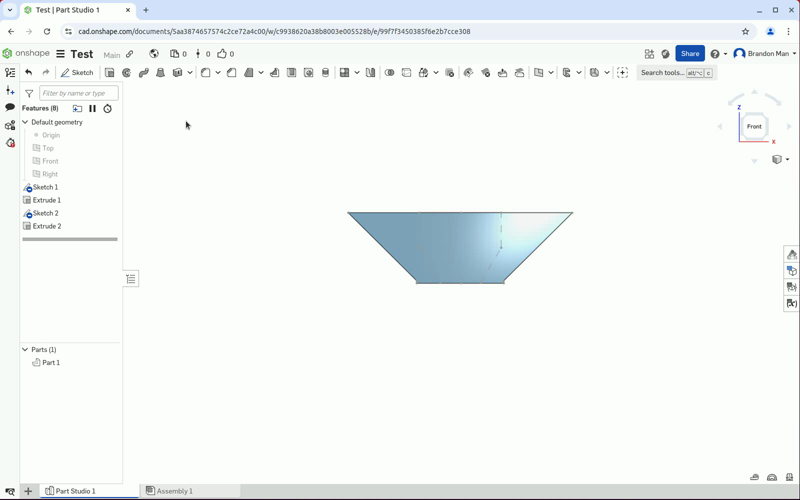
key(shift+h)
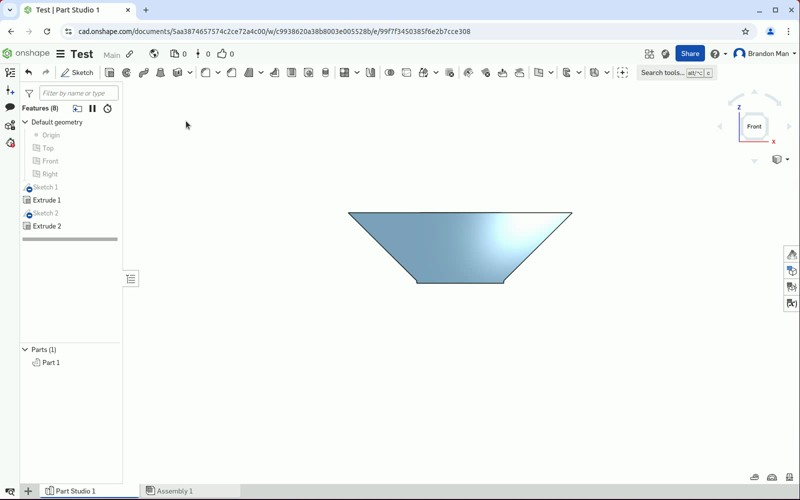
mouse_move(73, 189)
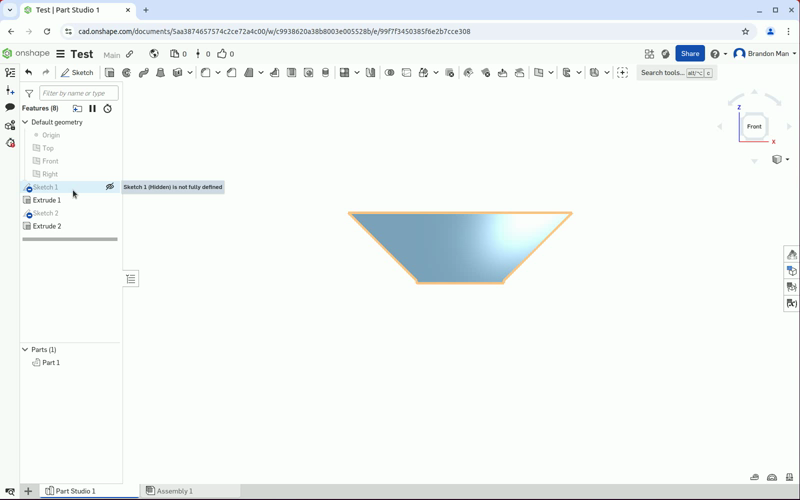
click(73, 189)
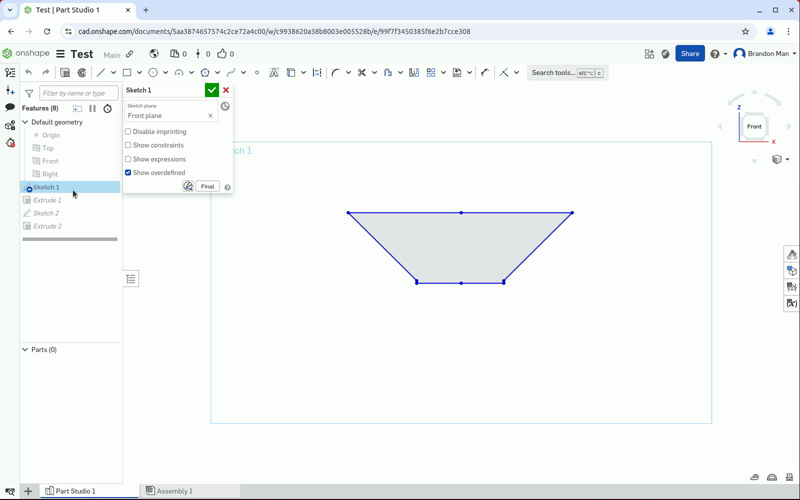
mouse_move(229, 92)
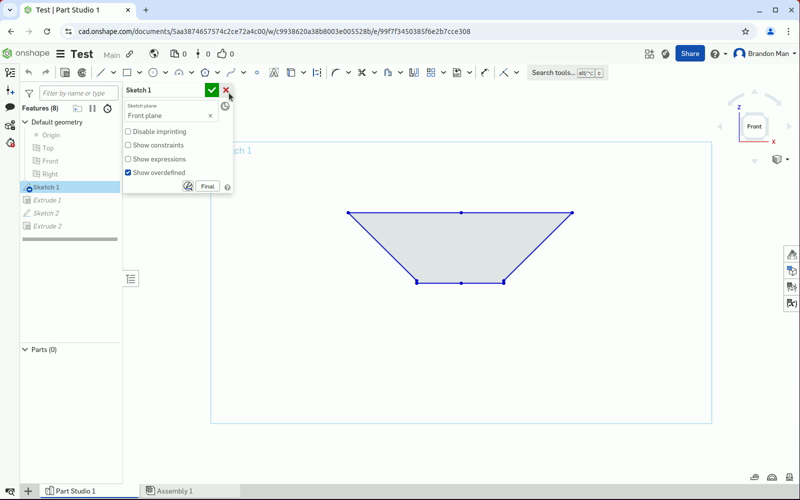
click(229, 92)
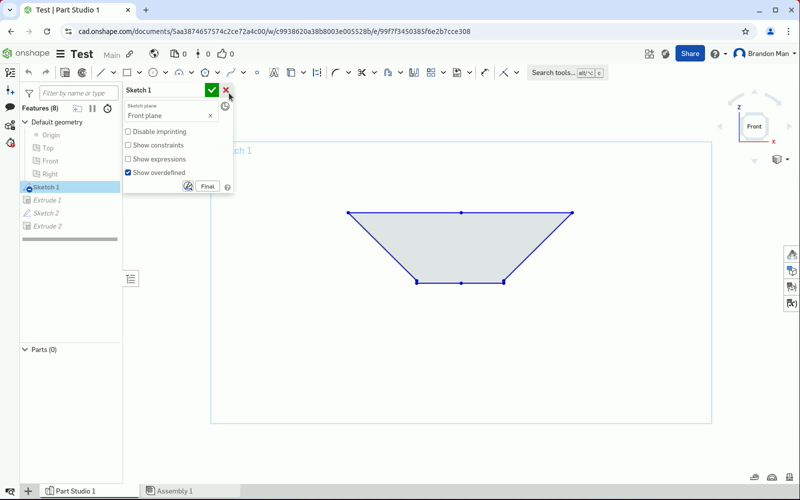
key(shift+s)
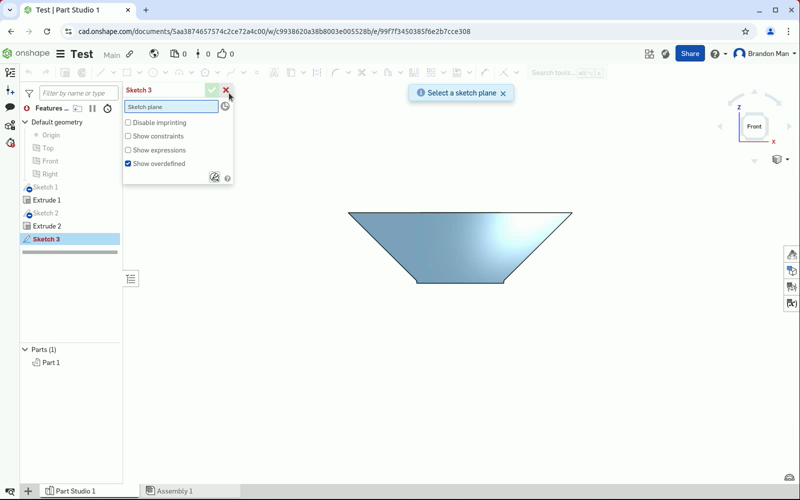
mouse_move(73, 163)
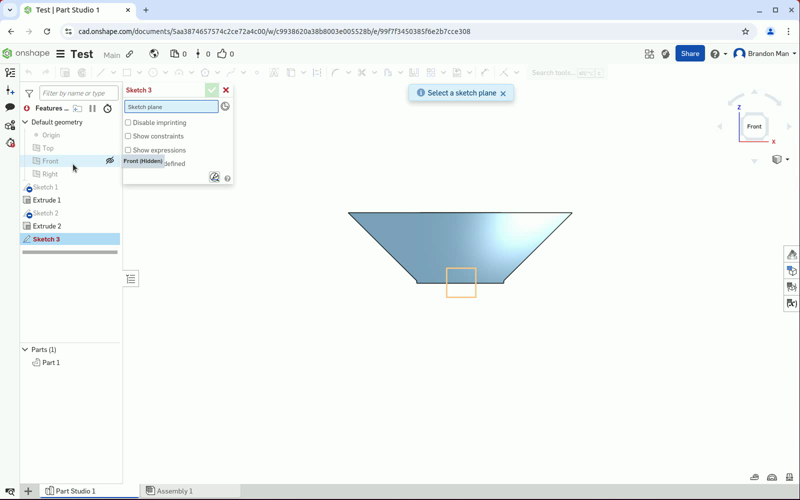
click(73, 163)
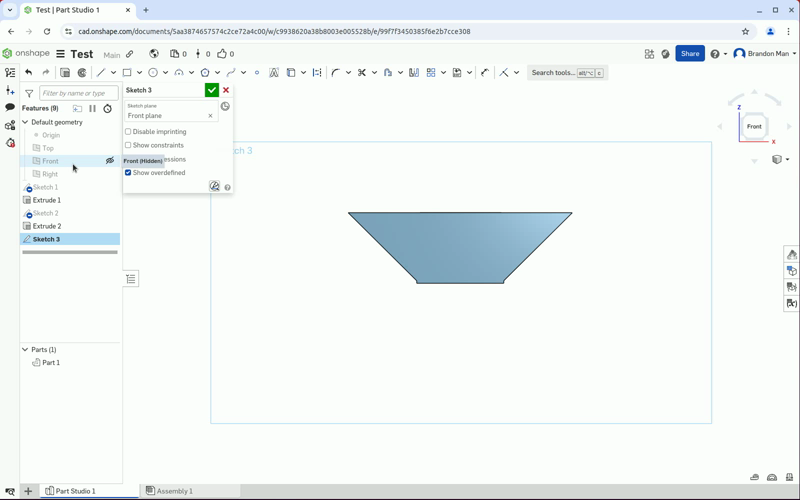
mouse_move(73, 352)
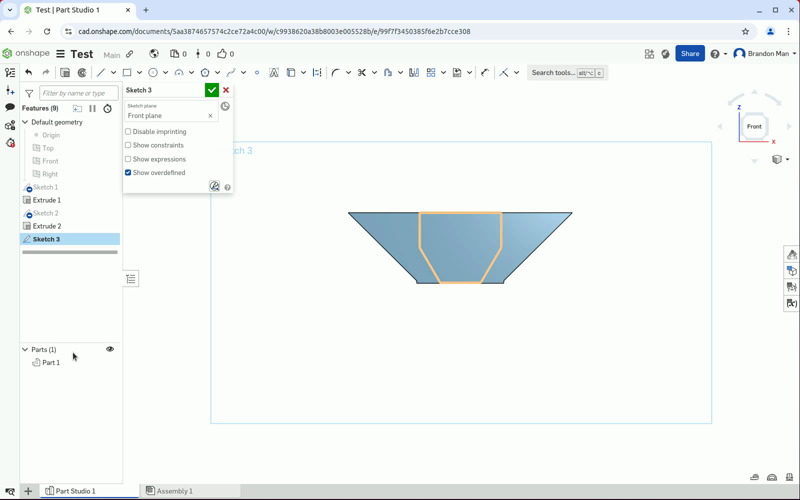
key(y)
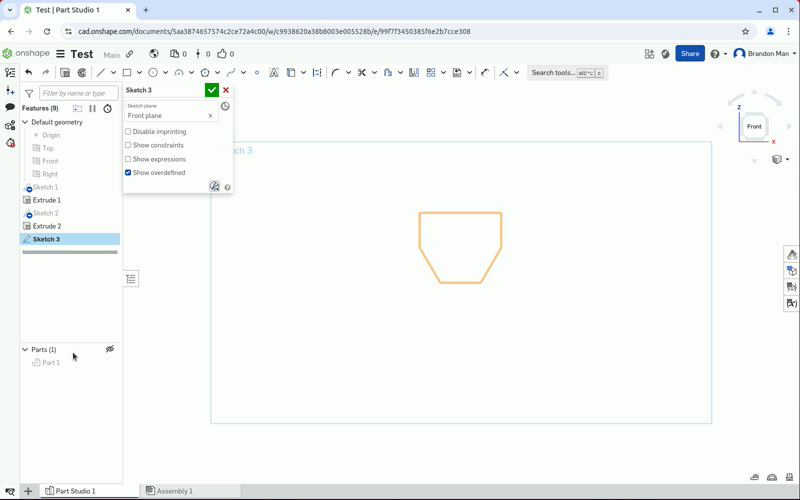
key(c)
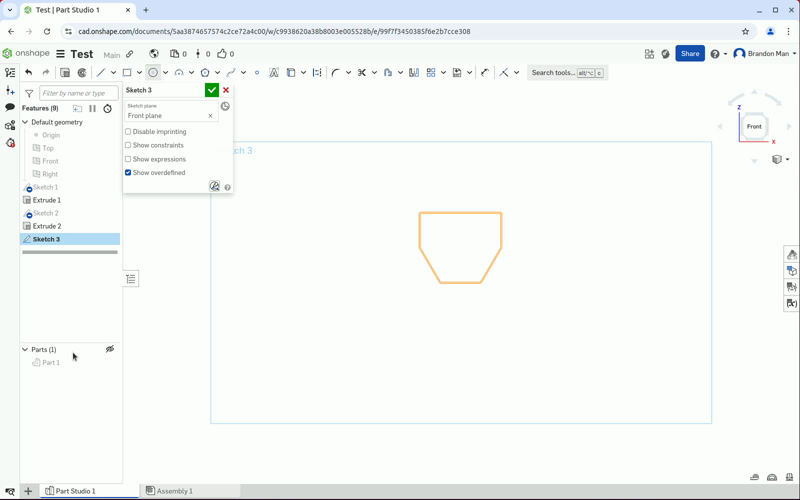
key_down(shift)
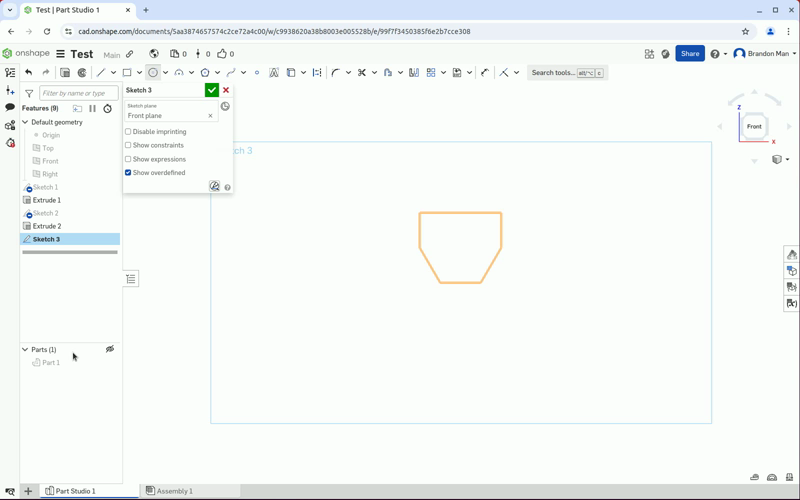
mouse_move(461, 247)
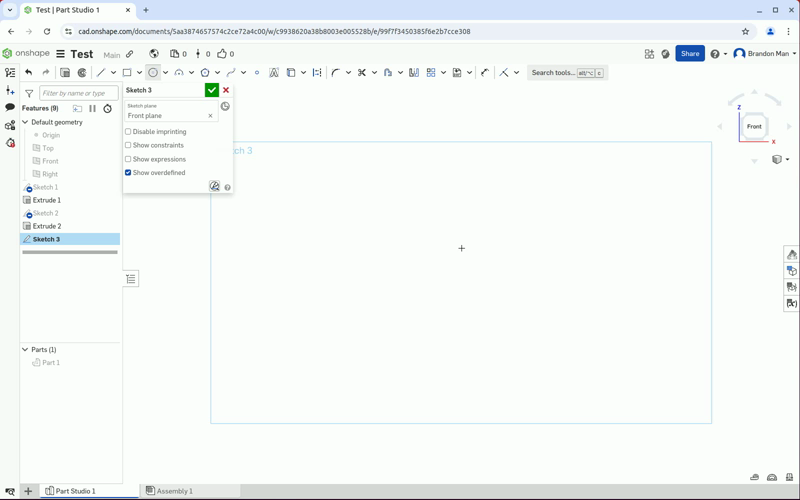
click(461, 247)
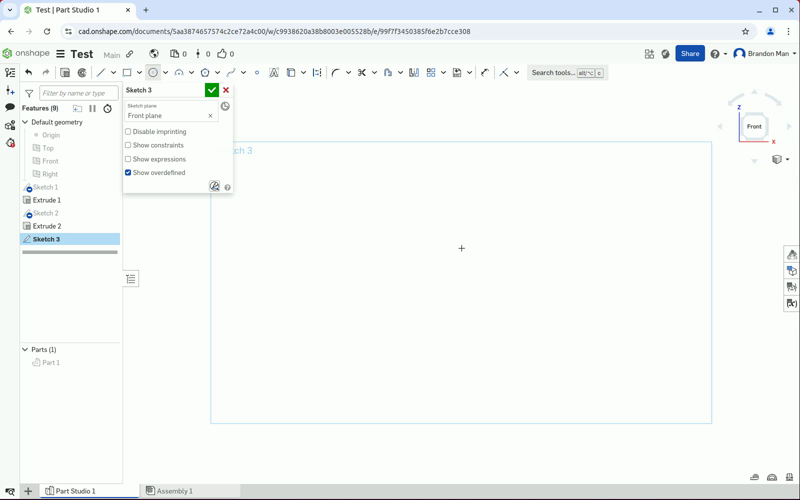
key_up(shift)
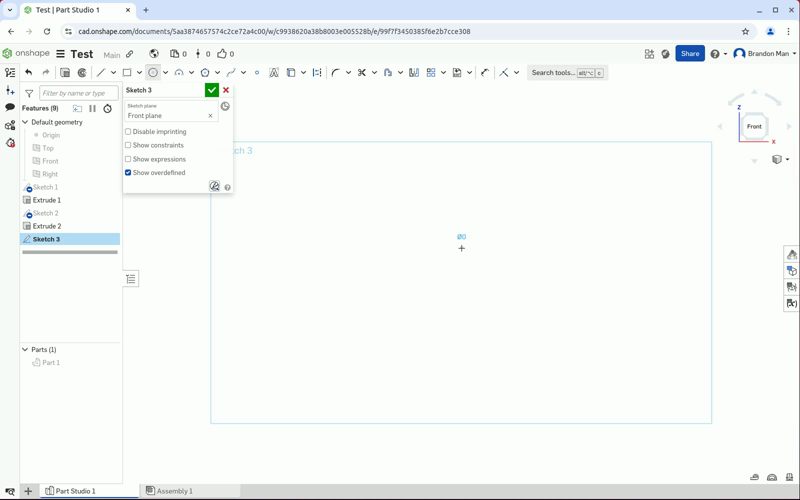
mouse_move(485, 247)
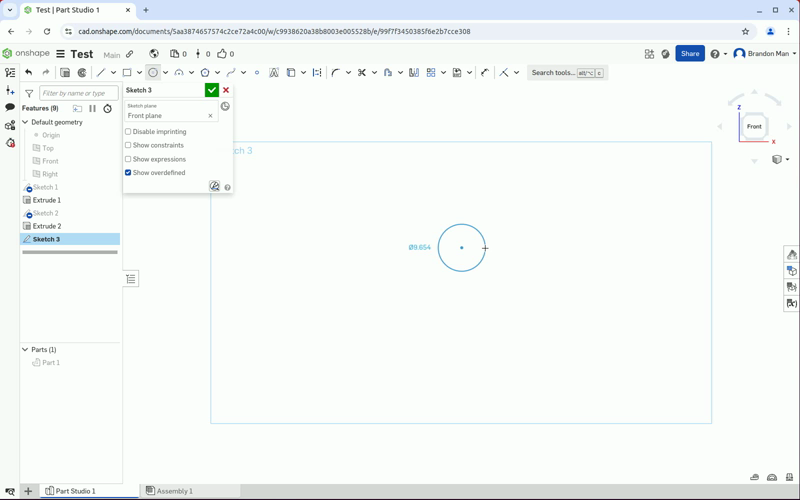
click(485, 247)
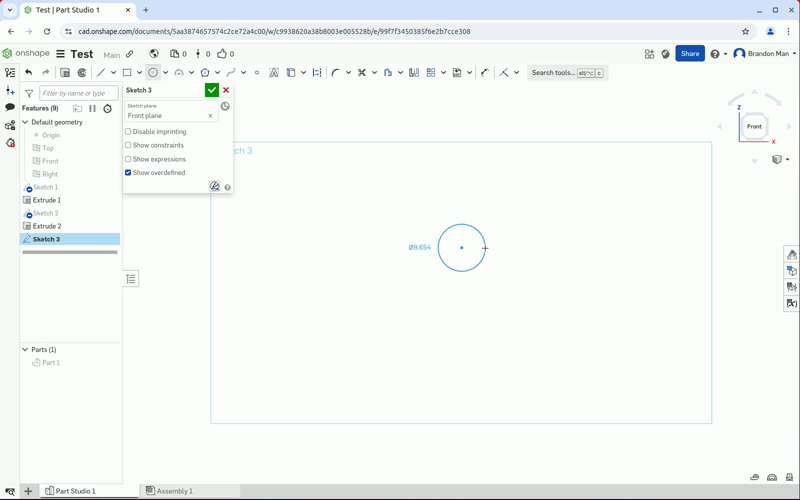
key(esc)
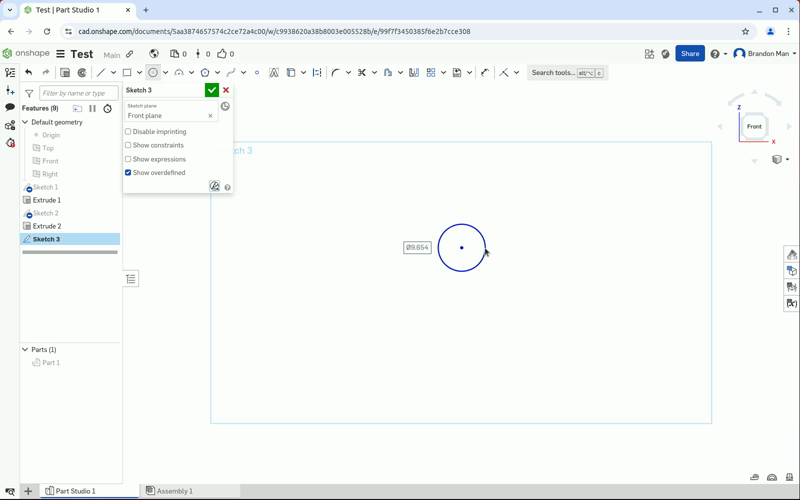
mouse_move(483, 242)
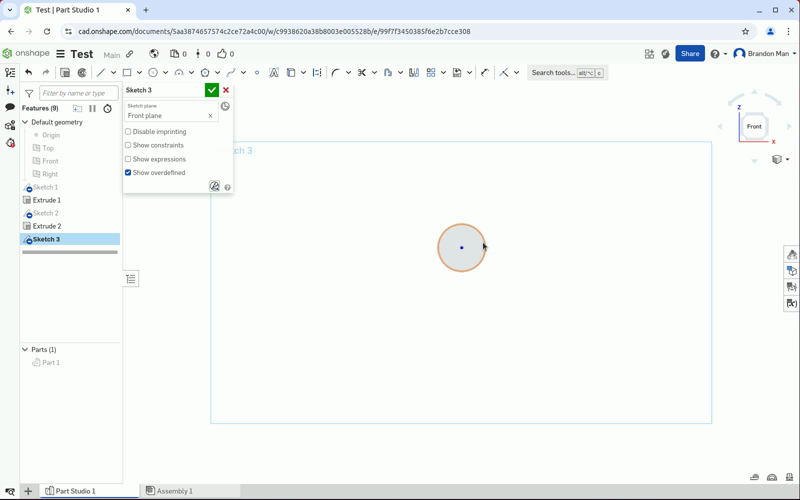
scroll(6)
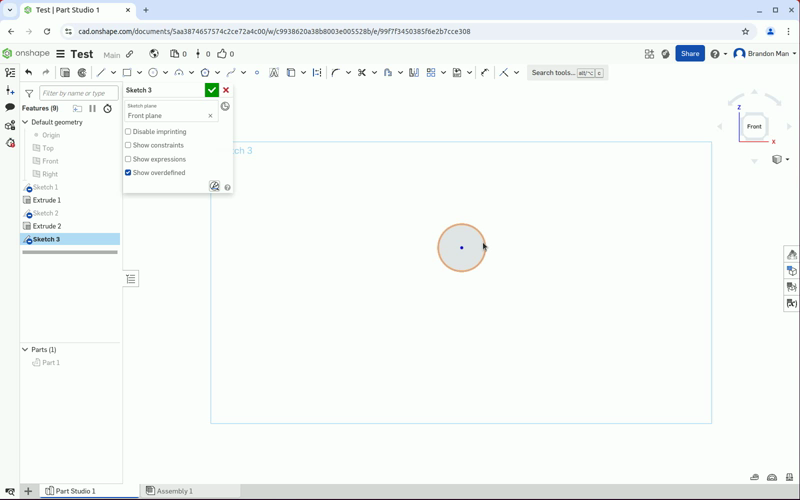
scroll(6)
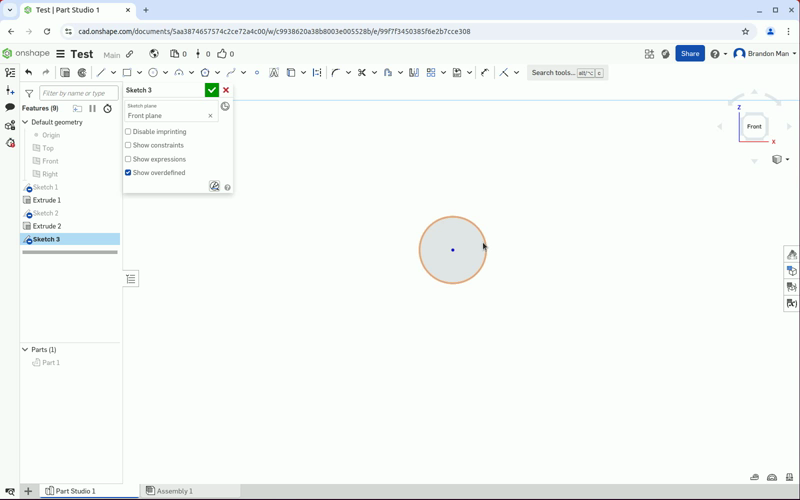
scroll(6)
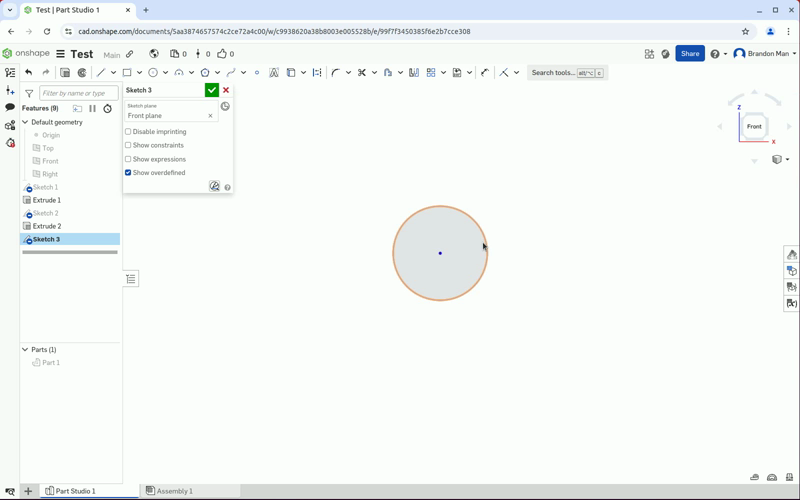
scroll(6)
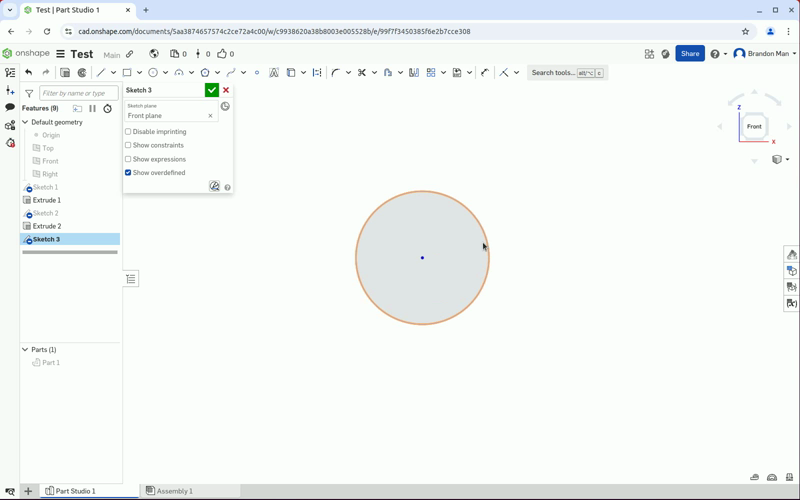
scroll(6)
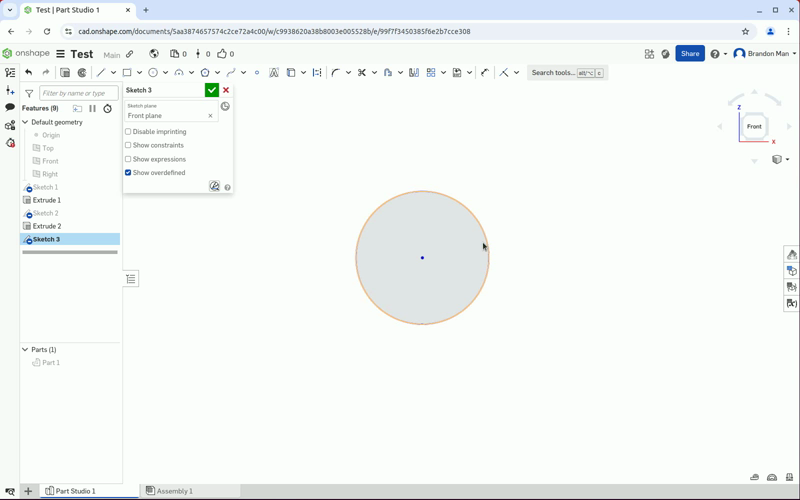
scroll(6)
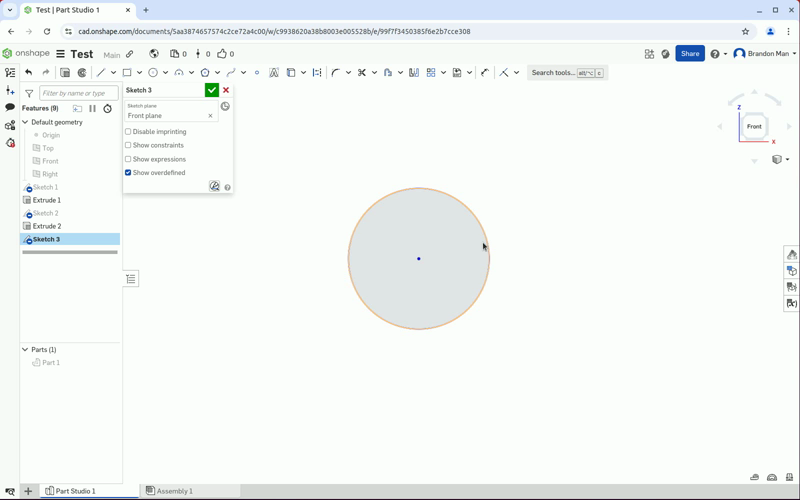
scroll(6)
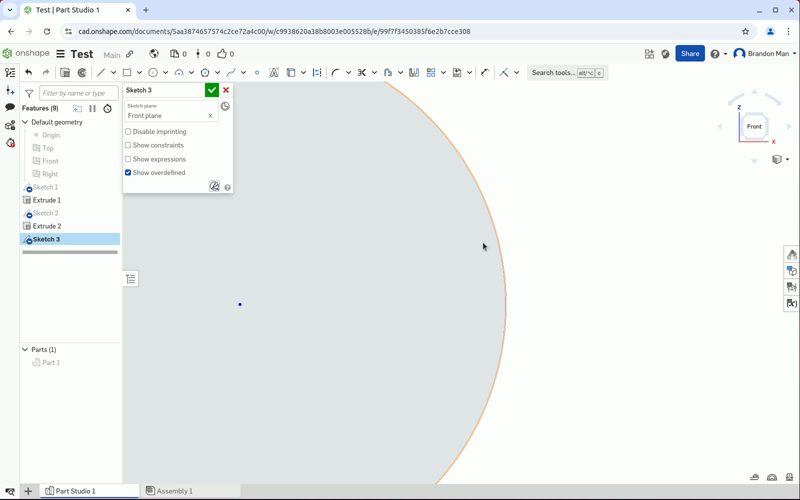
click(483, 242)
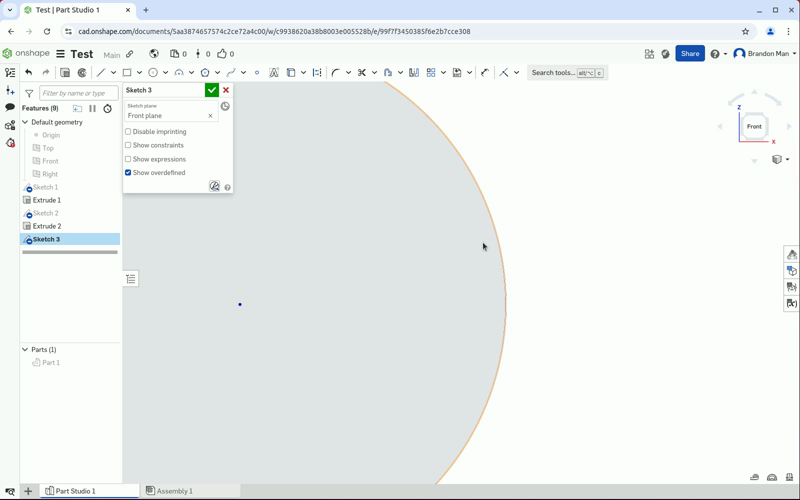
scroll(-6)
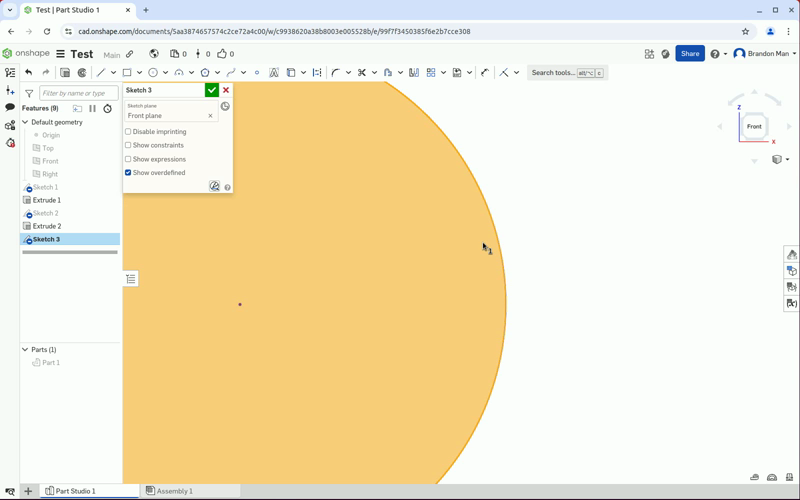
scroll(-6)
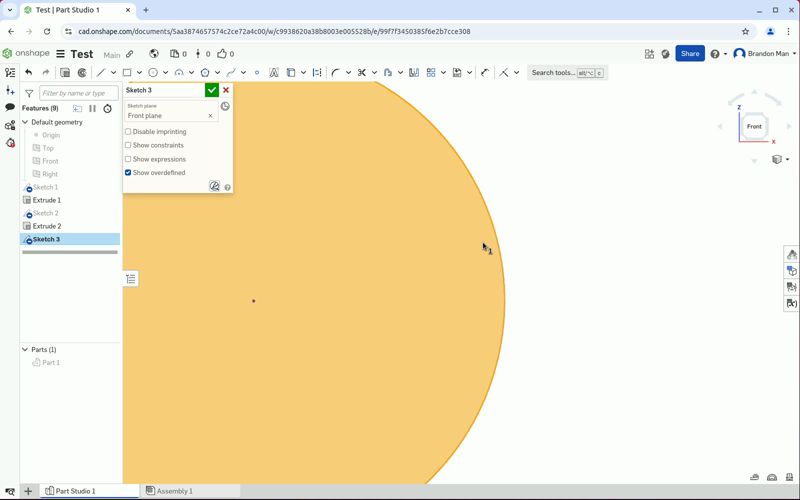
scroll(-6)
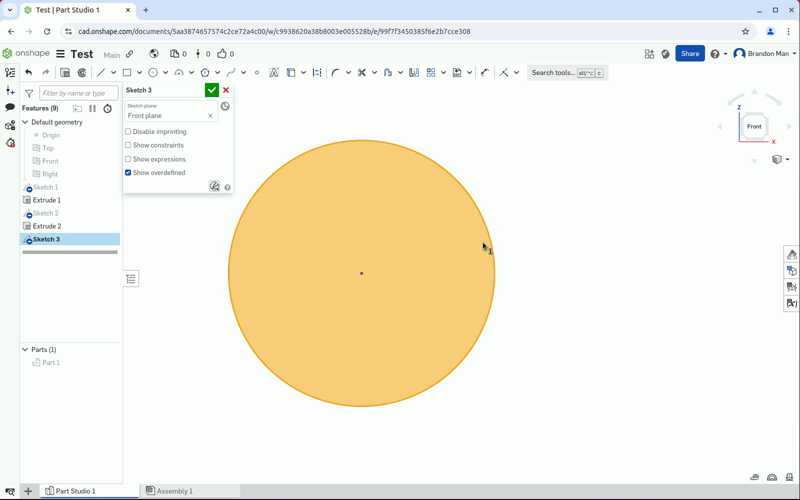
scroll(-6)
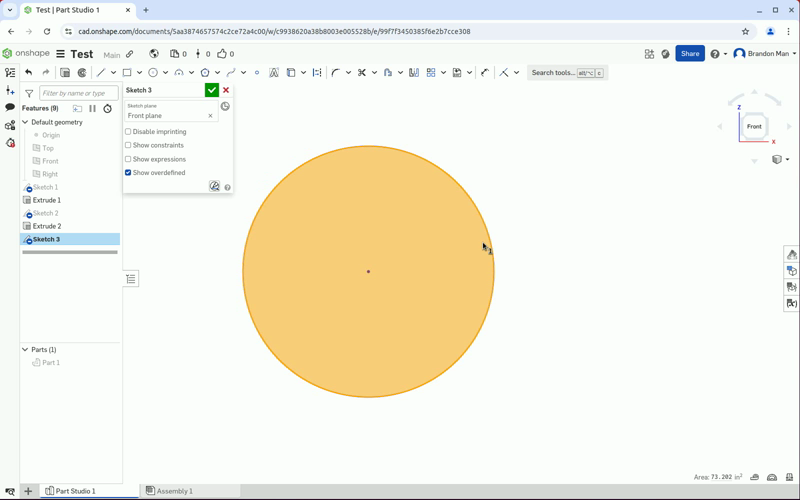
scroll(-6)
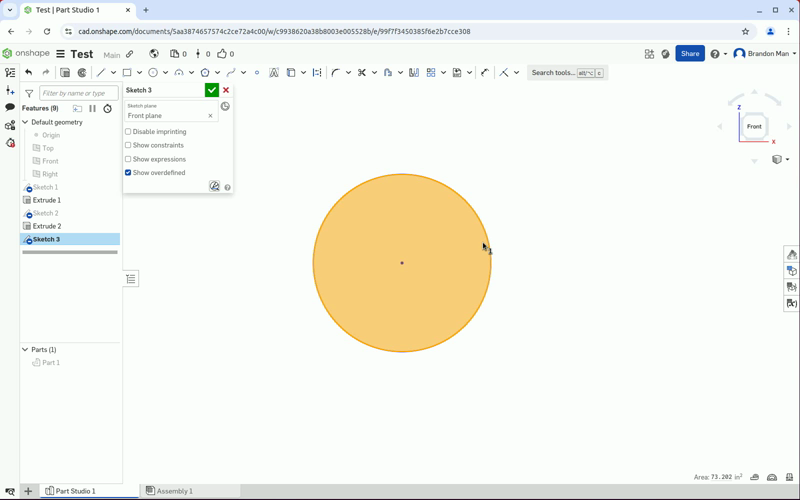
scroll(-6)
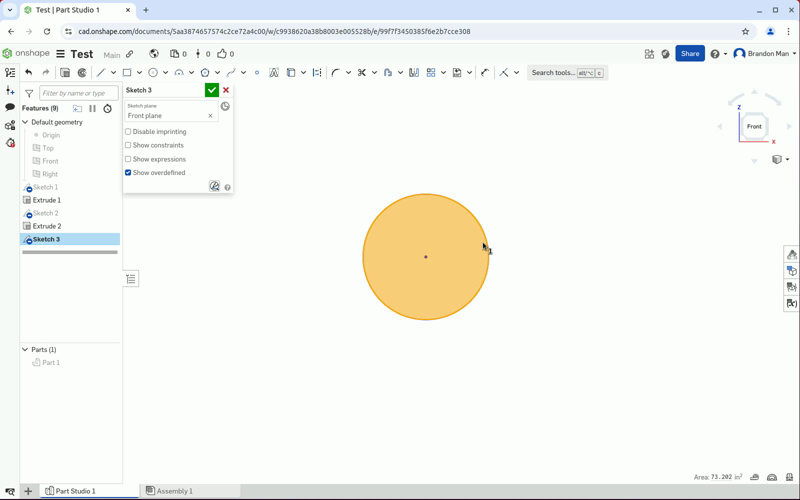
scroll(-6)
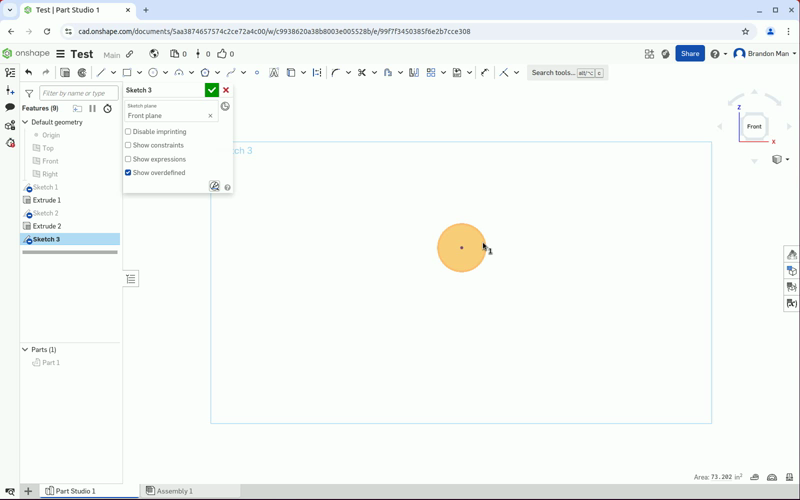
mouse_move(73, 352)
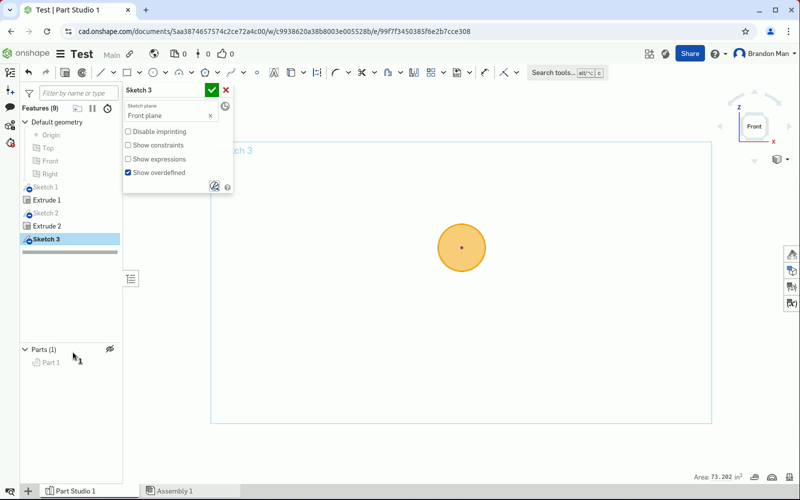
key(shift+y)
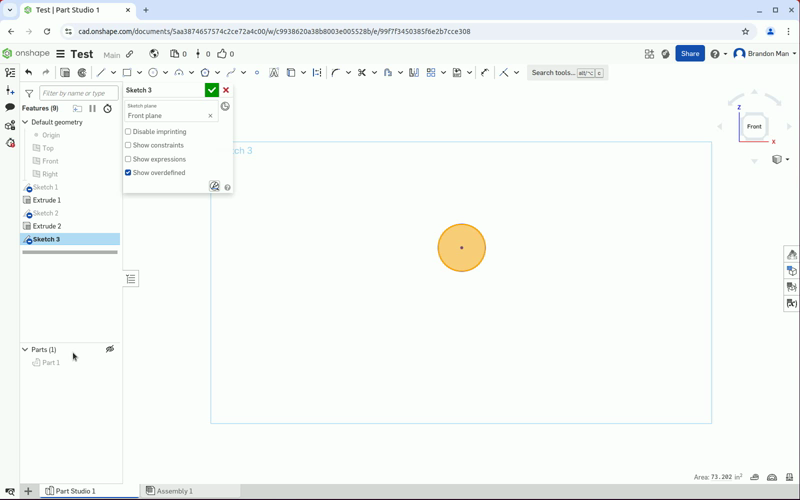
key(shift+e)
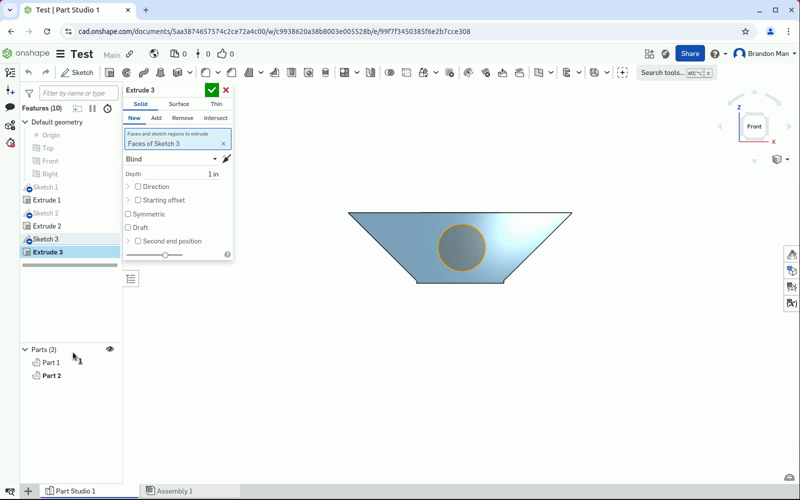
mouse_move(143, 106)
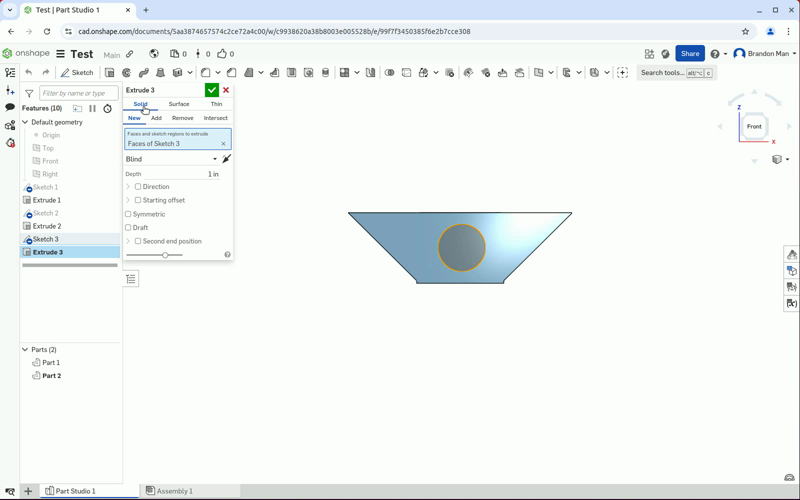
click(143, 106)
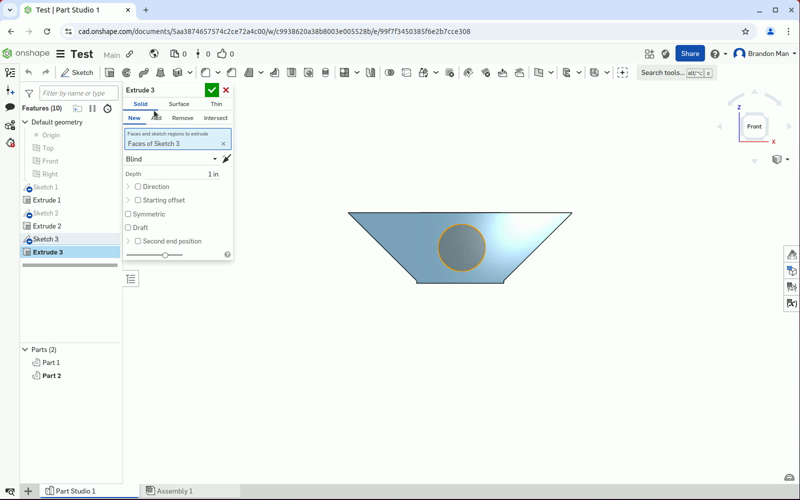
mouse_move(186, 120)
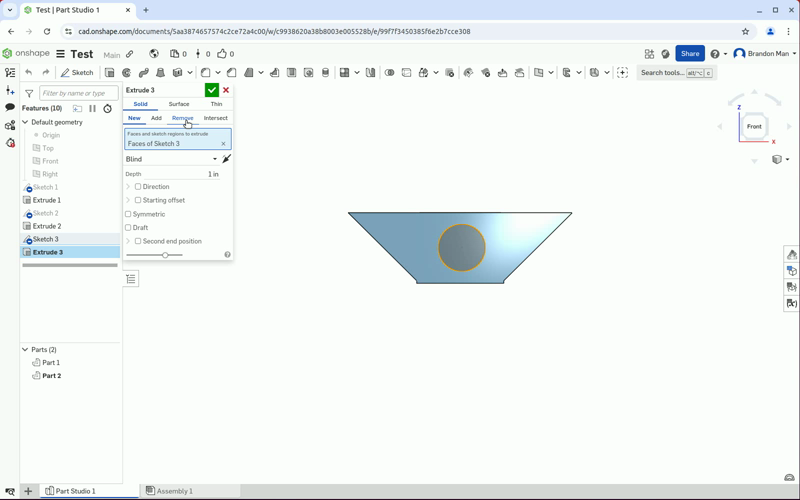
click(186, 120)
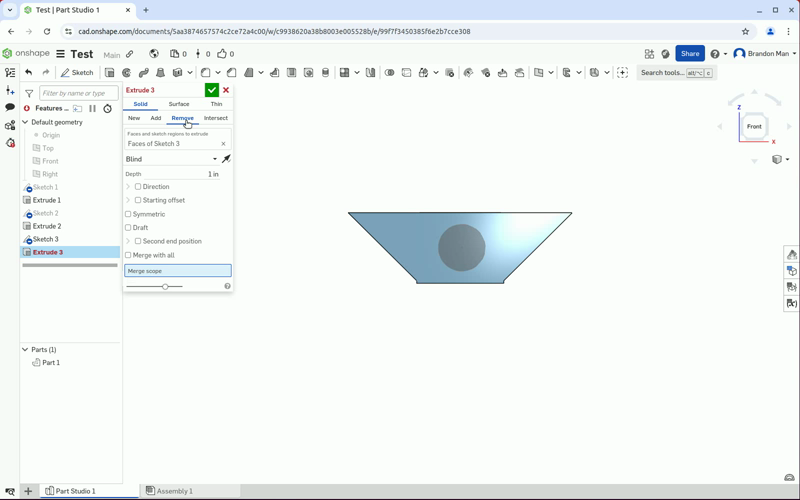
key(tab, 4)
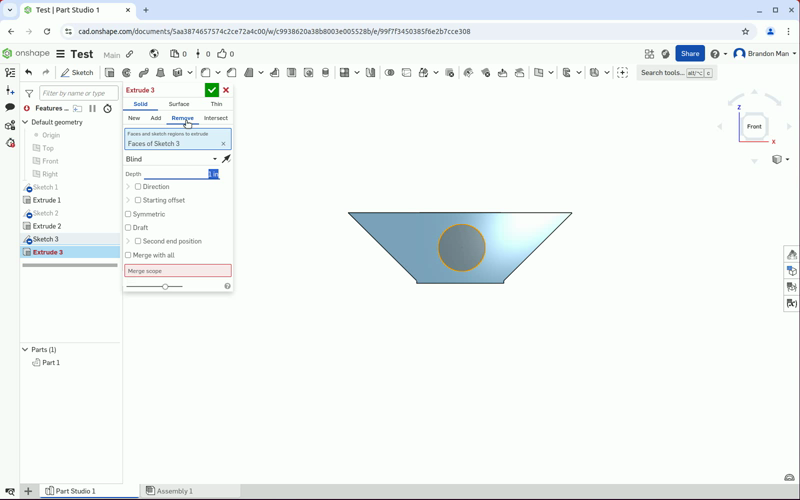
text(-36.106)
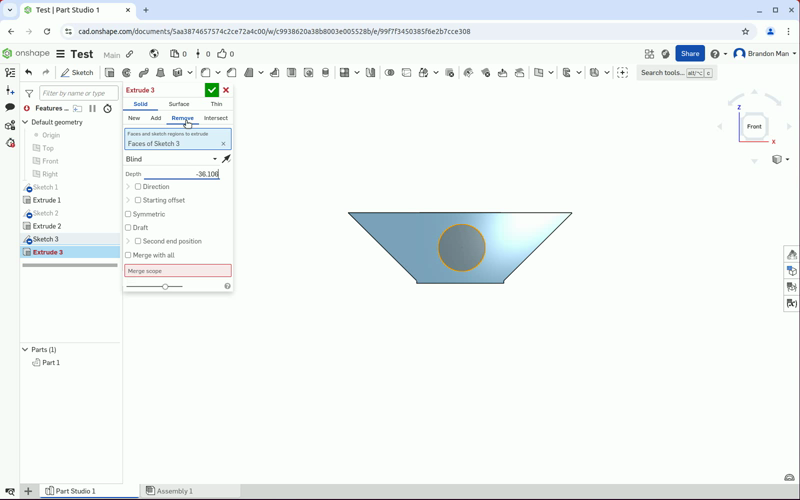
key(tab, 3)
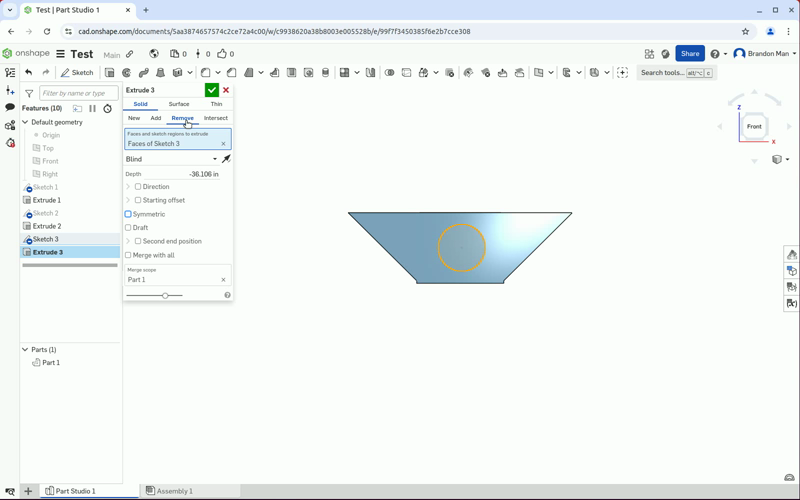
key(space)
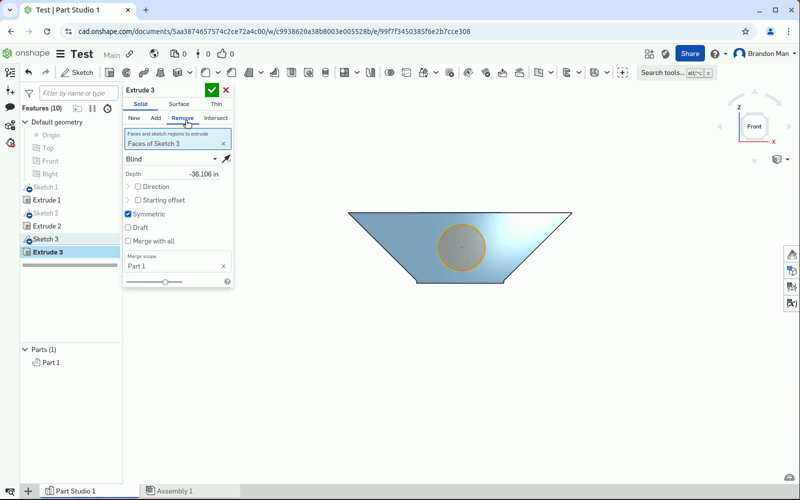
key(tab, 2)
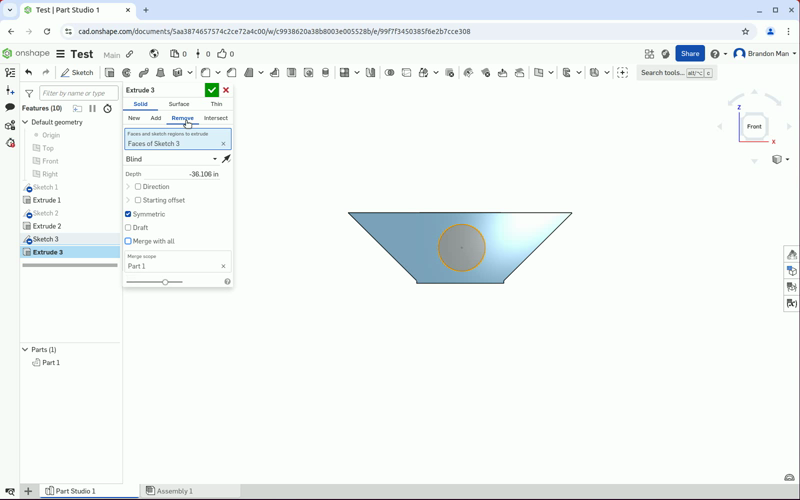
key(space)
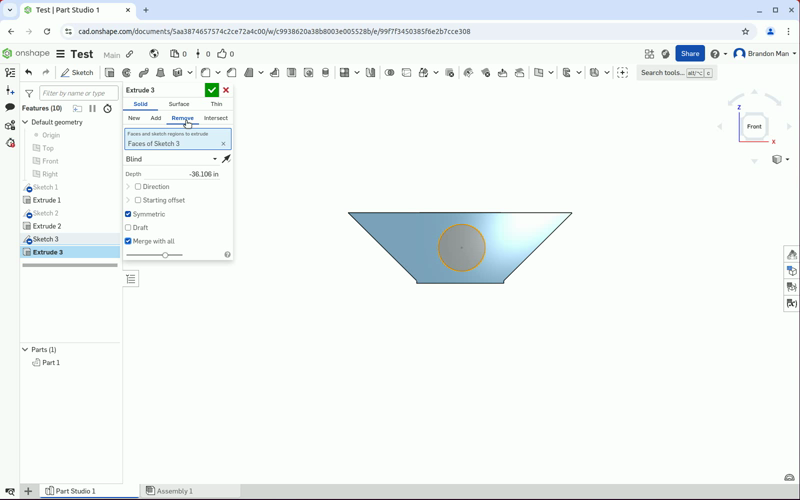
key(enter)
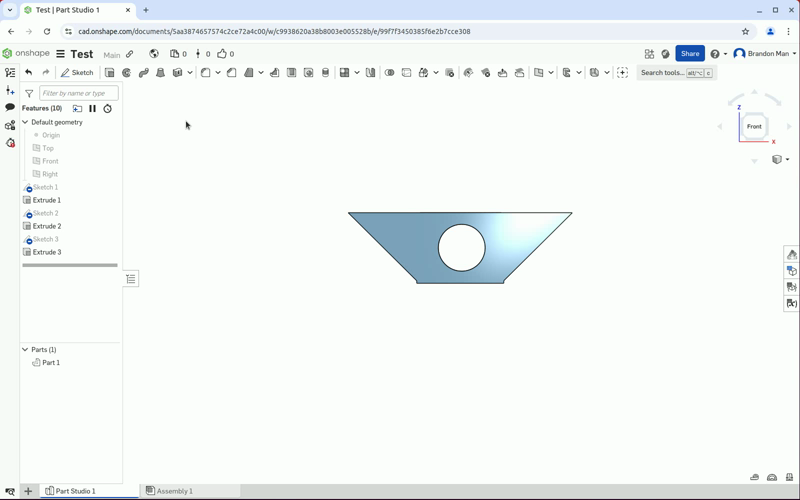
key(shift+h)
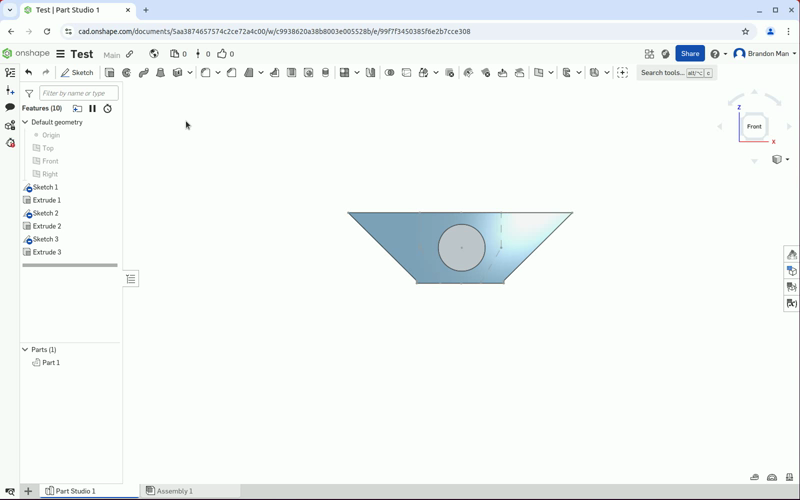
key(shift+h)
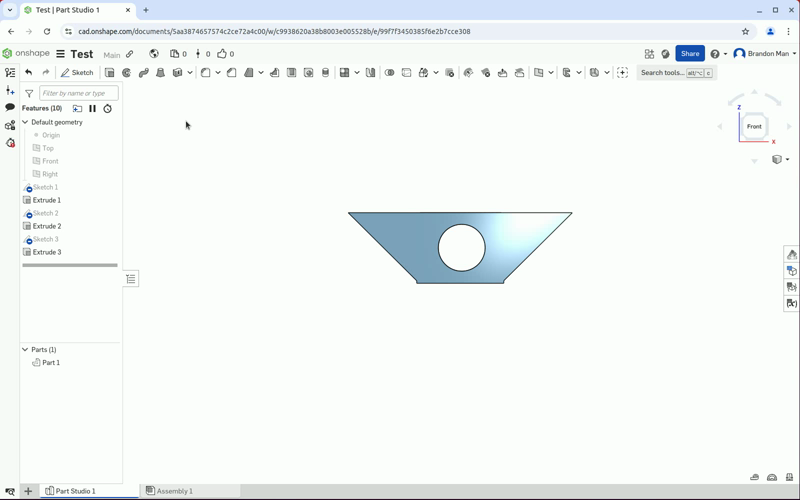
mouse_move(73, 189)
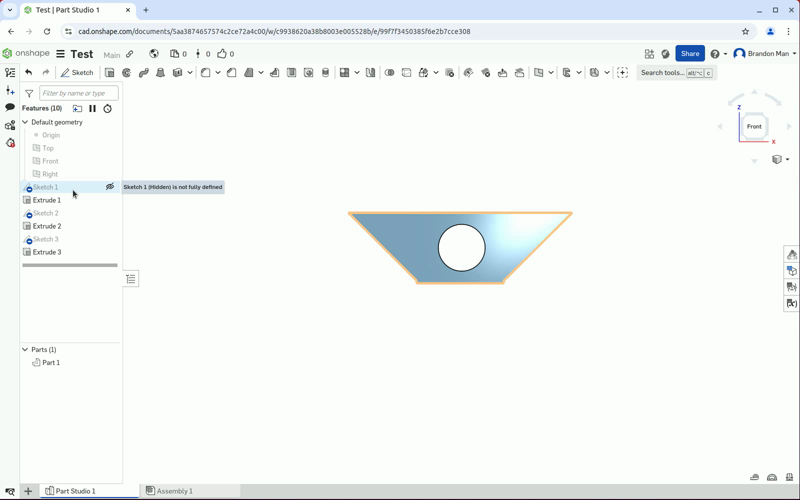
click(73, 189)
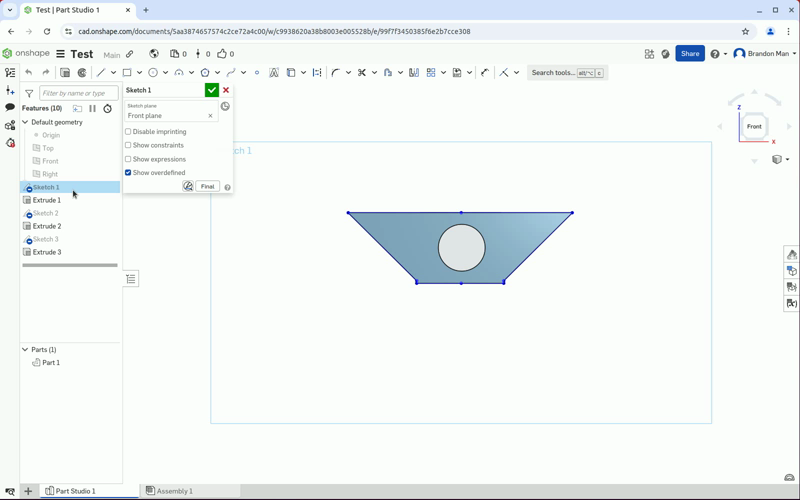
mouse_move(229, 92)
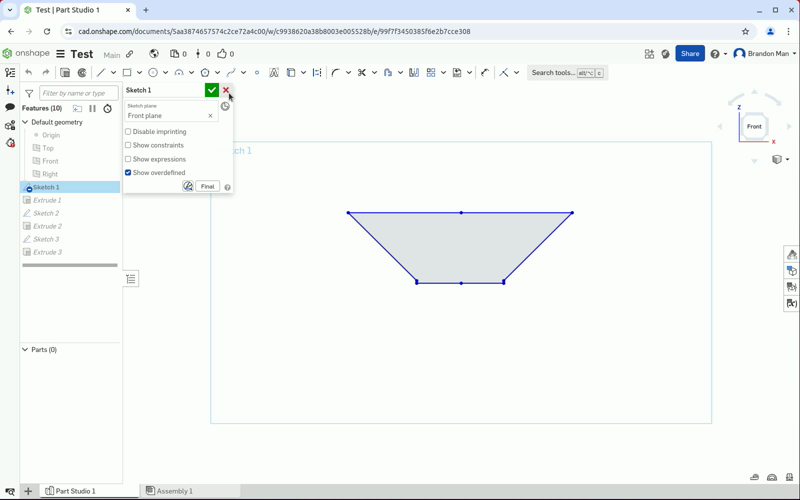
click(229, 92)
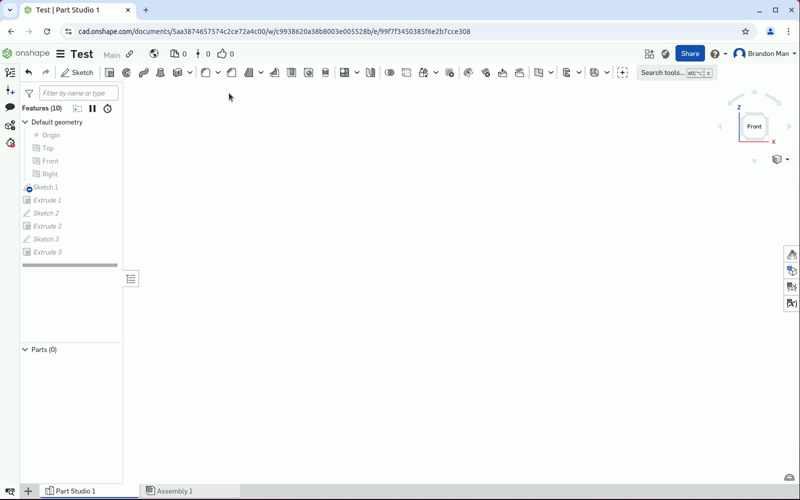
mouse_move(73, 352)
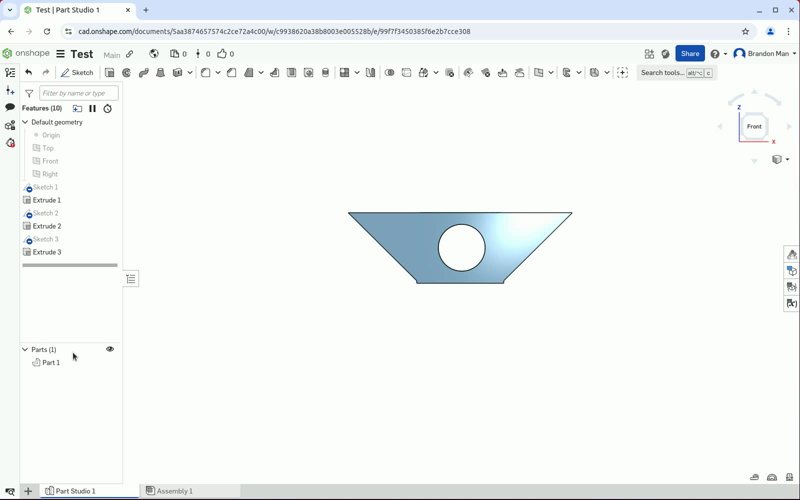
key(y)
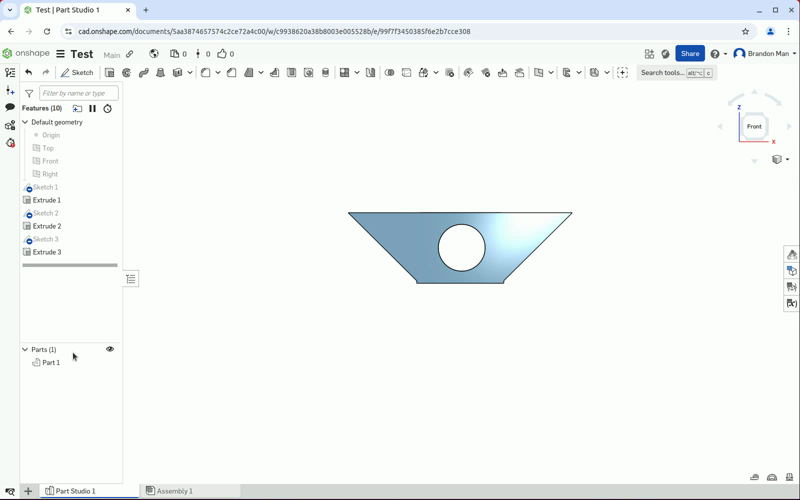
key(shift+p)
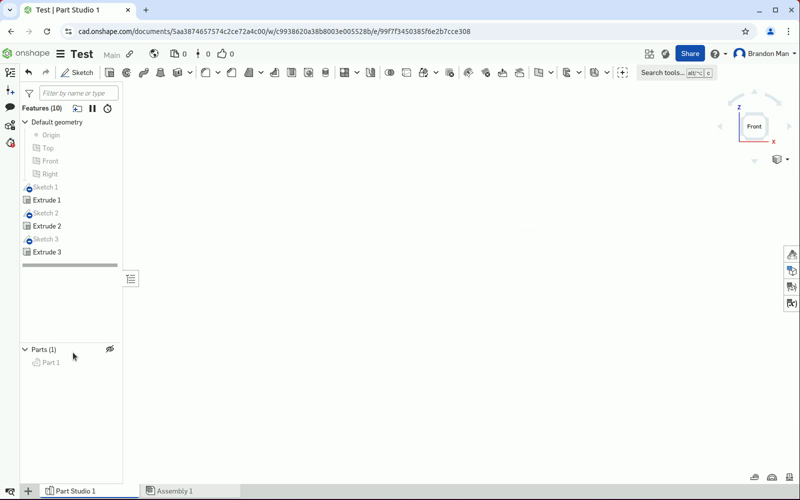
key(space)
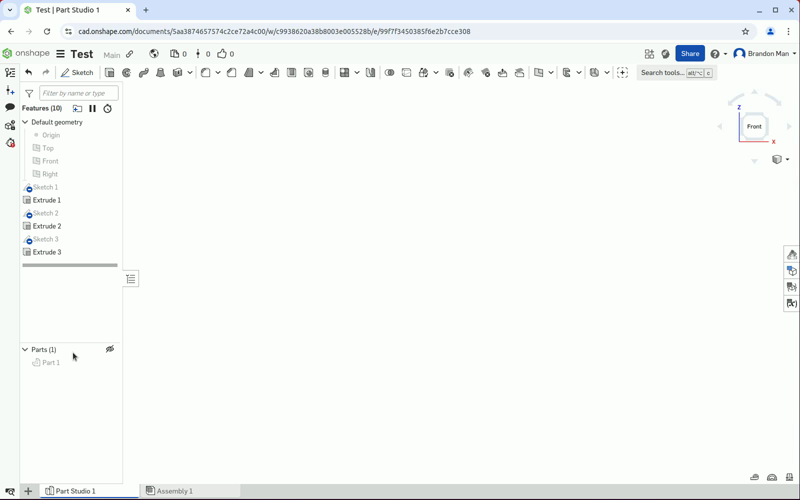
key_down(shift)
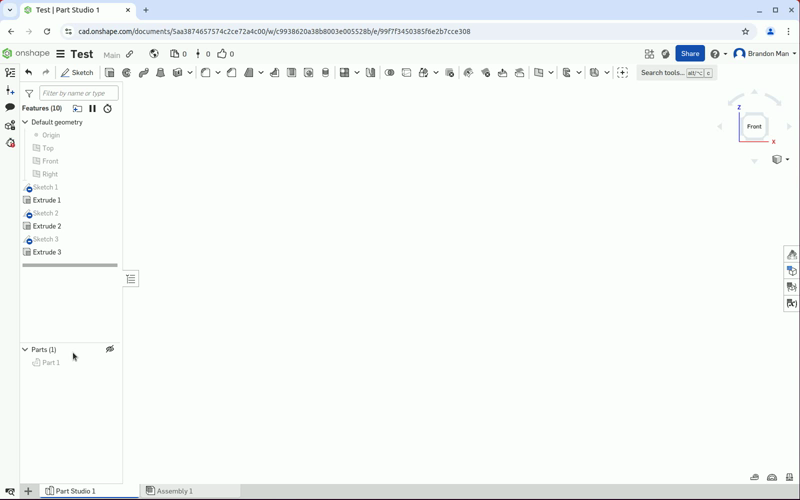
key(left)
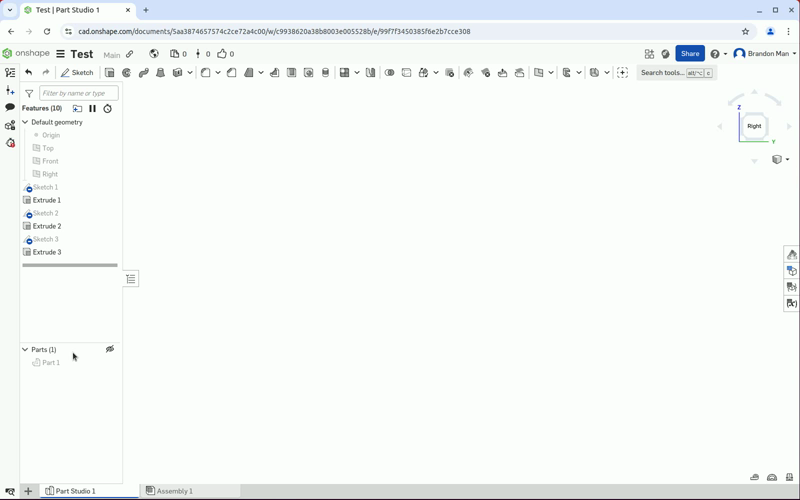
key_up(shift)
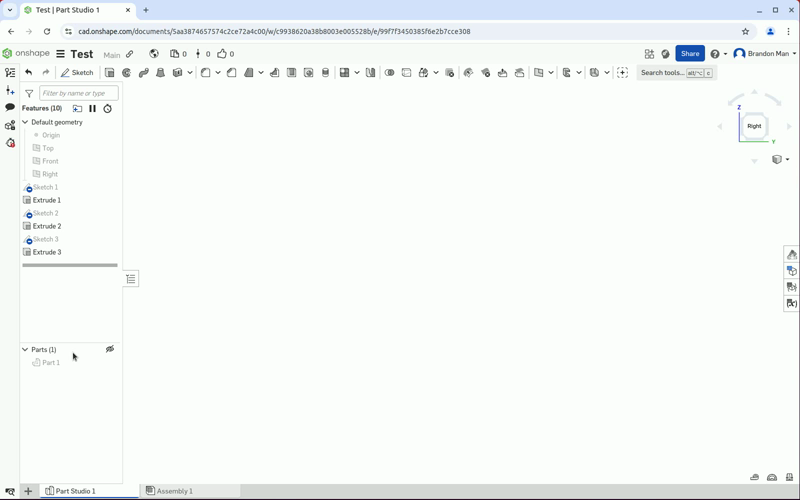
mouse_move(73, 352)
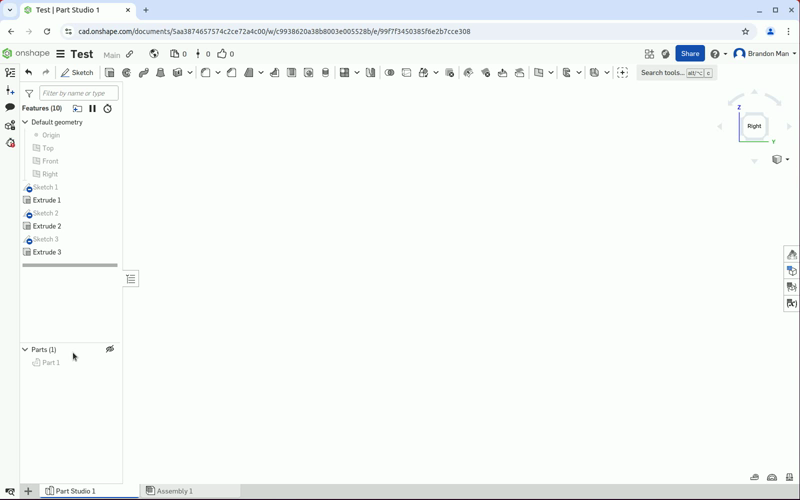
key(shift+y)
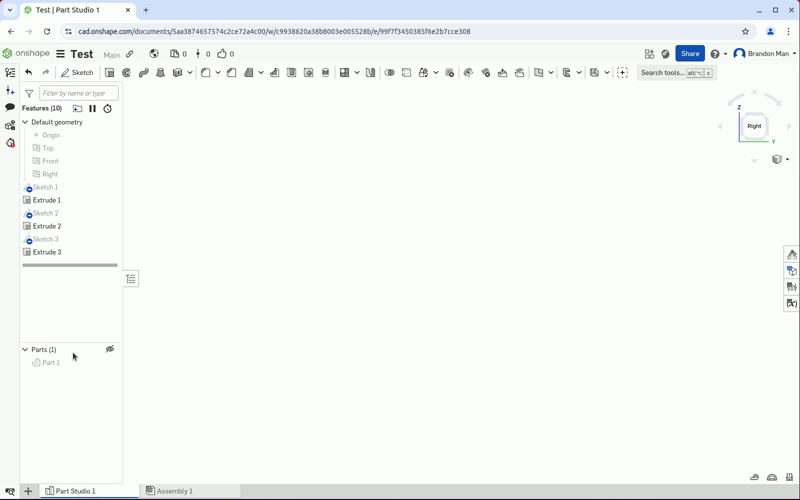
key(shift+s)
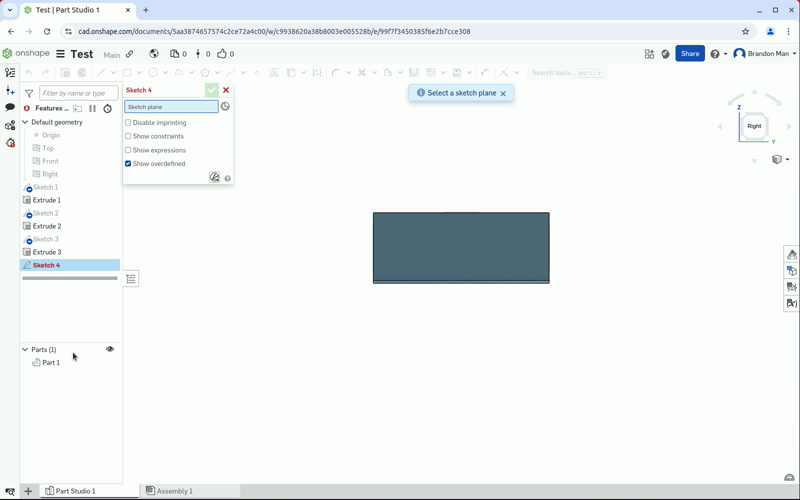
mouse_move(73, 176)
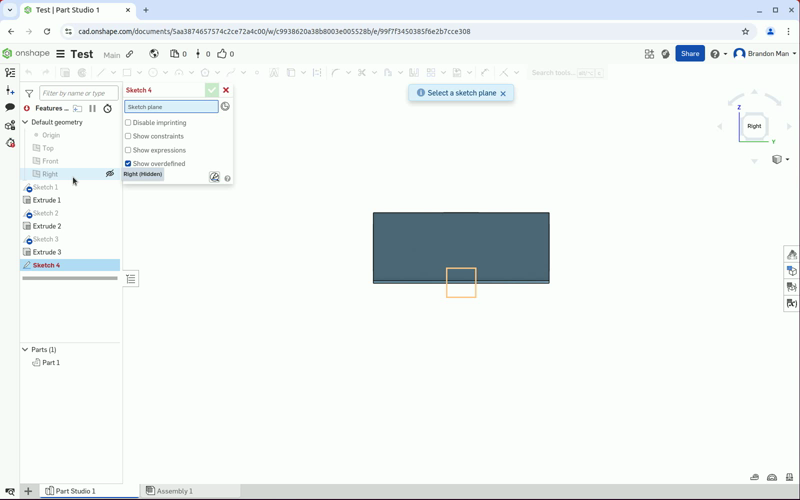
click(73, 176)
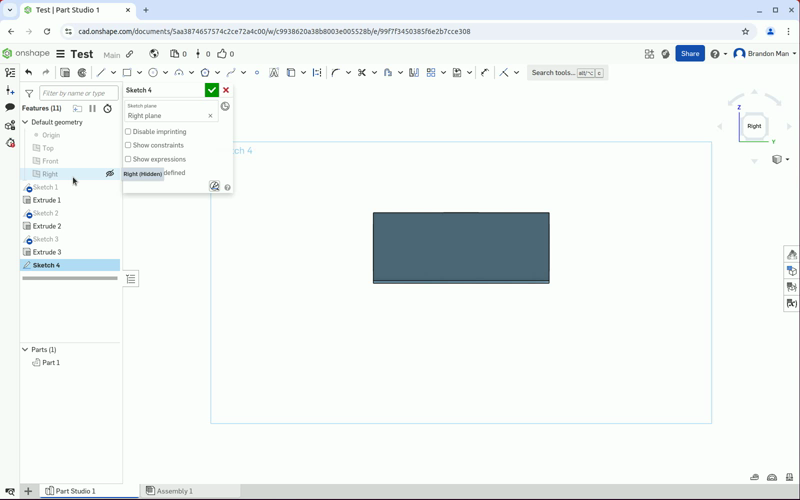
mouse_move(73, 352)
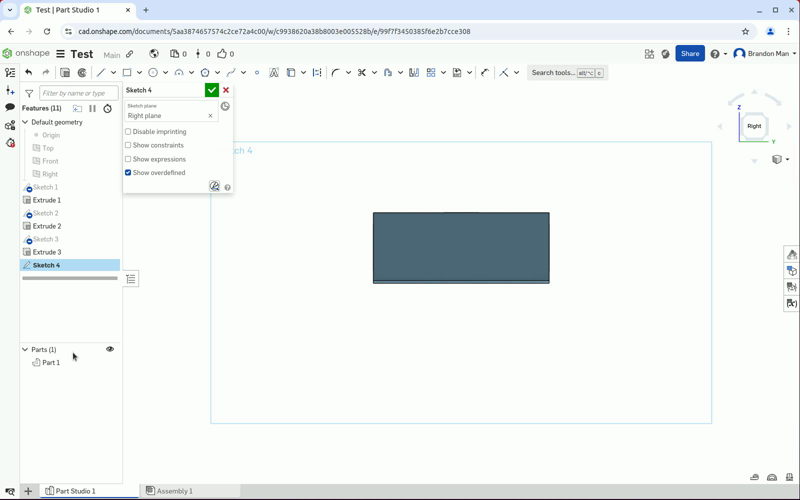
key(y)
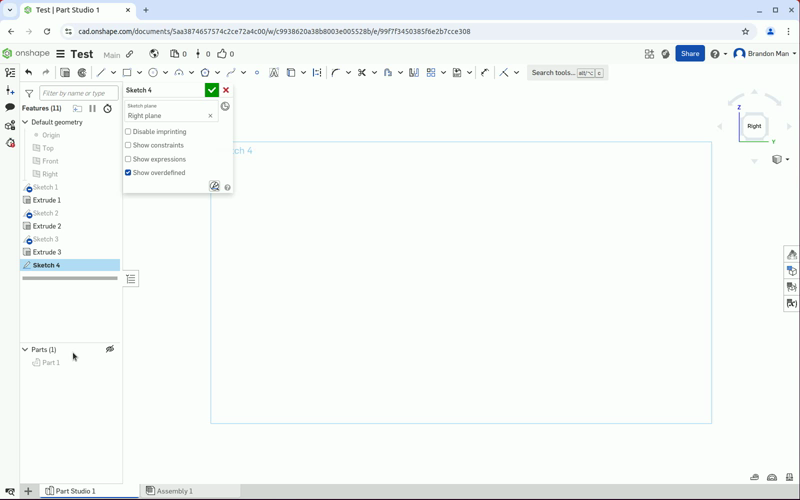
key(l)
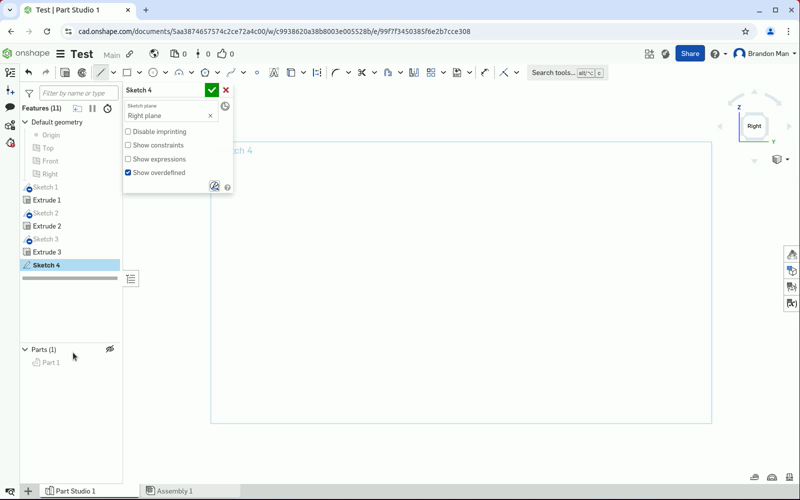
key_down(shift)
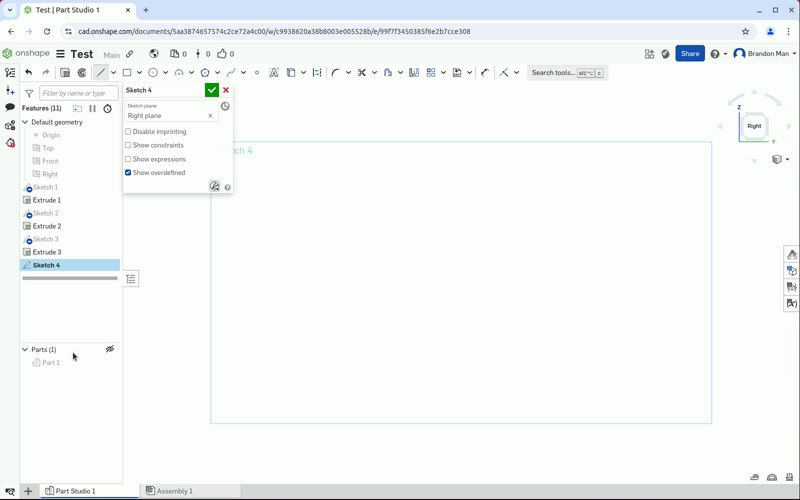
mouse_move(348, 353)
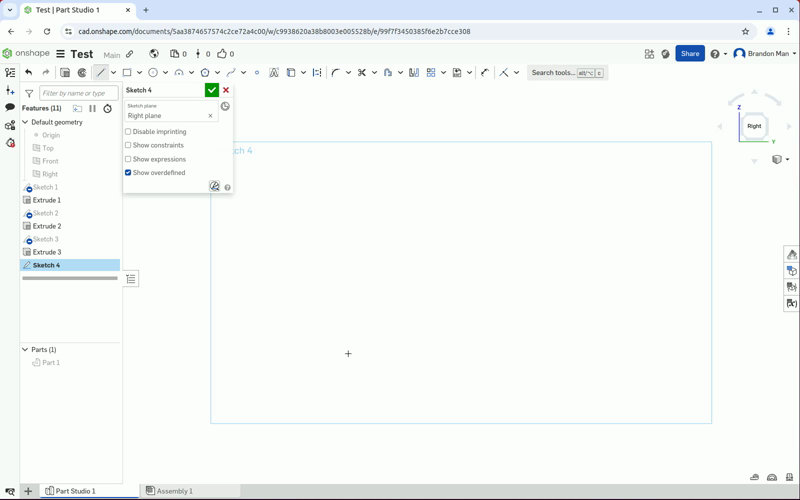
click(348, 353)
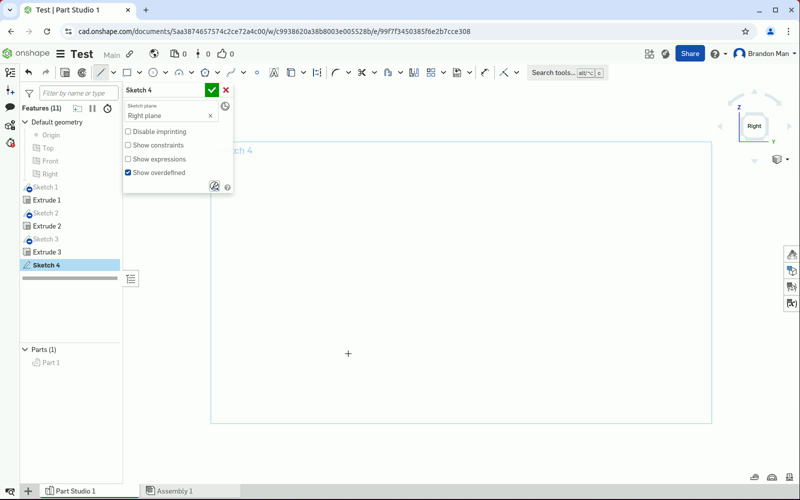
key_up(shift)
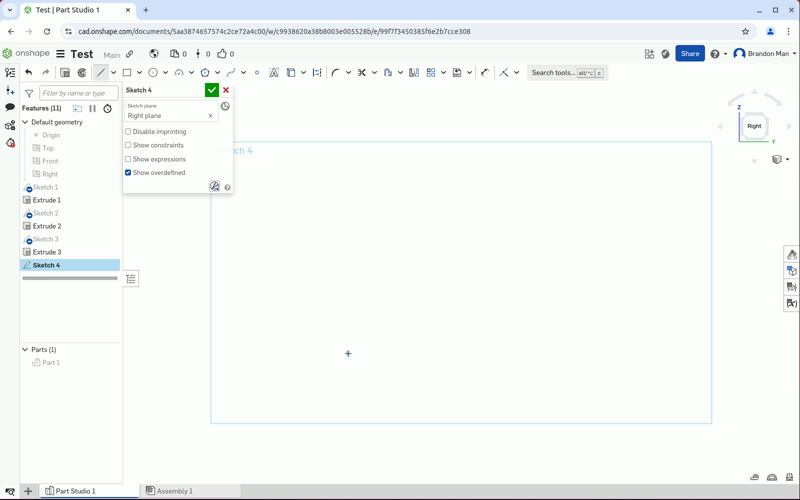
key_down(shift)
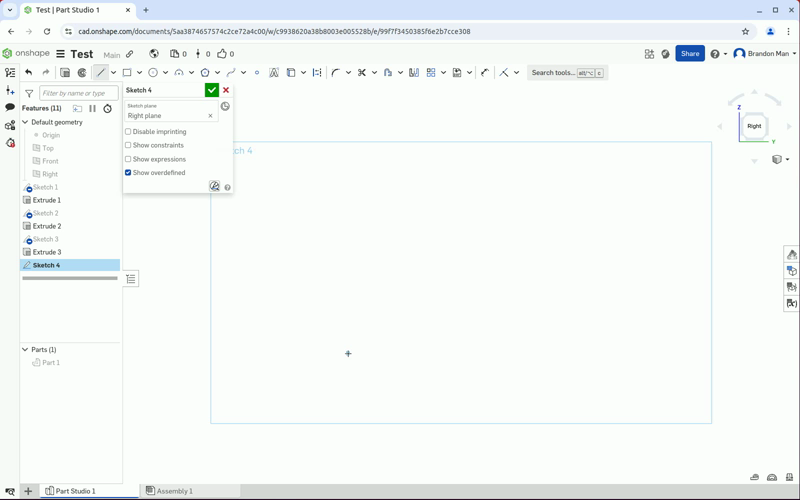
mouse_move(461, 353)
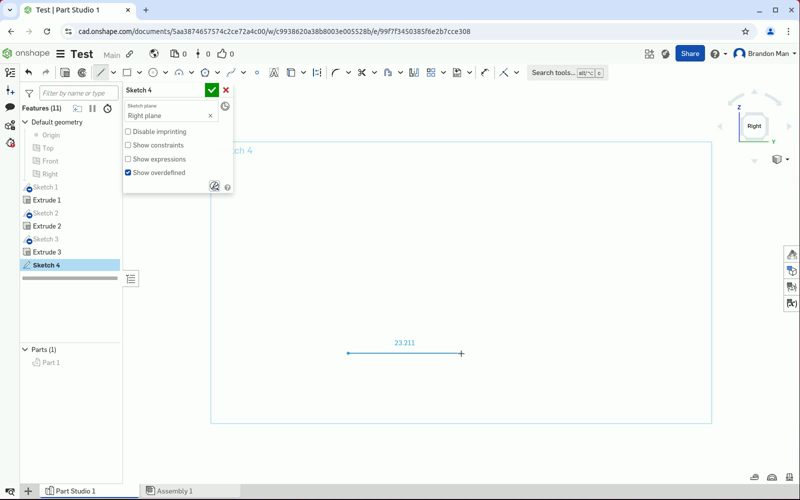
click(461, 353)
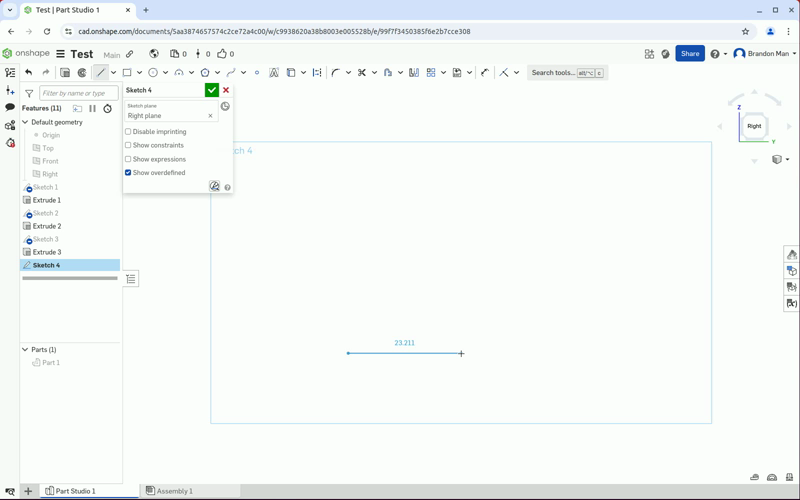
key_up(shift)
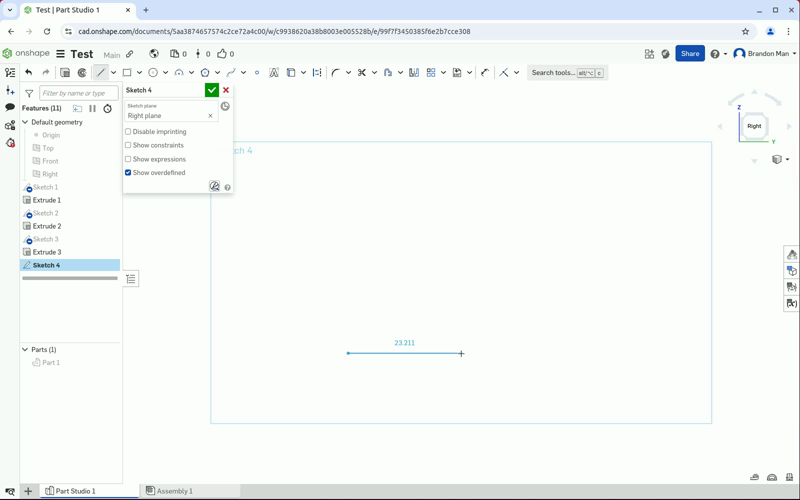
key_down(shift)
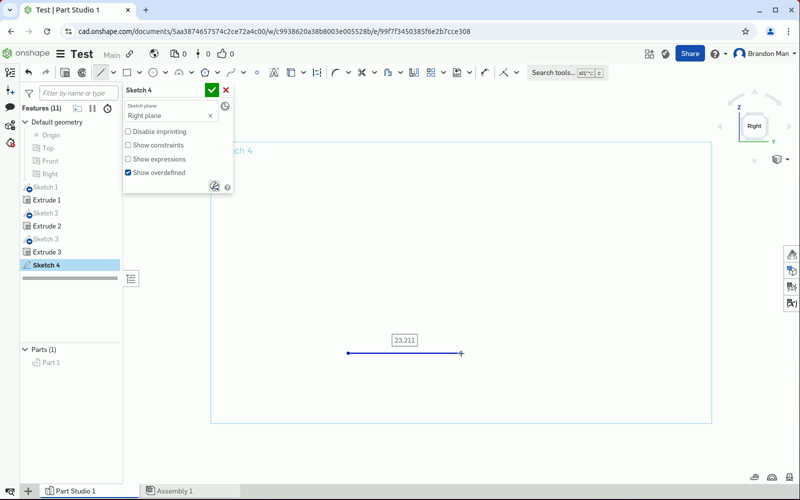
mouse_move(572, 353)
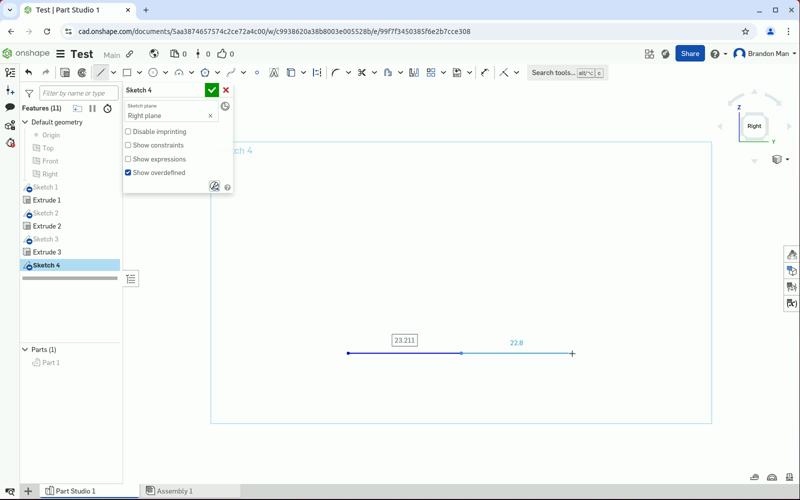
click(572, 353)
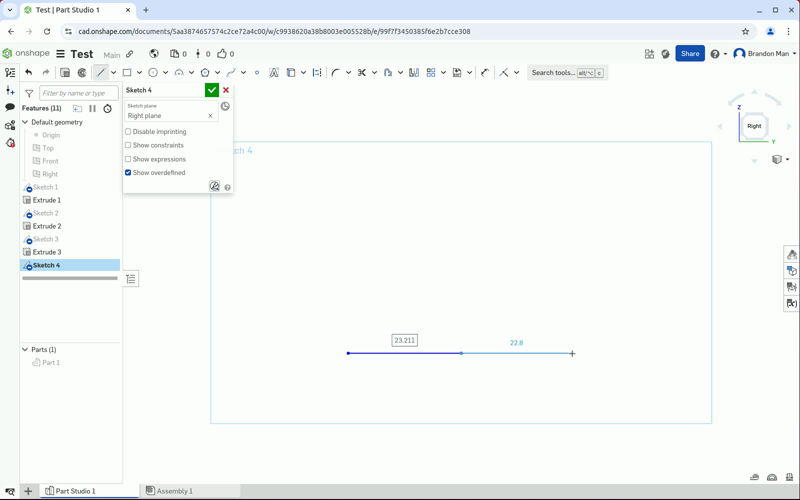
key_up(shift)
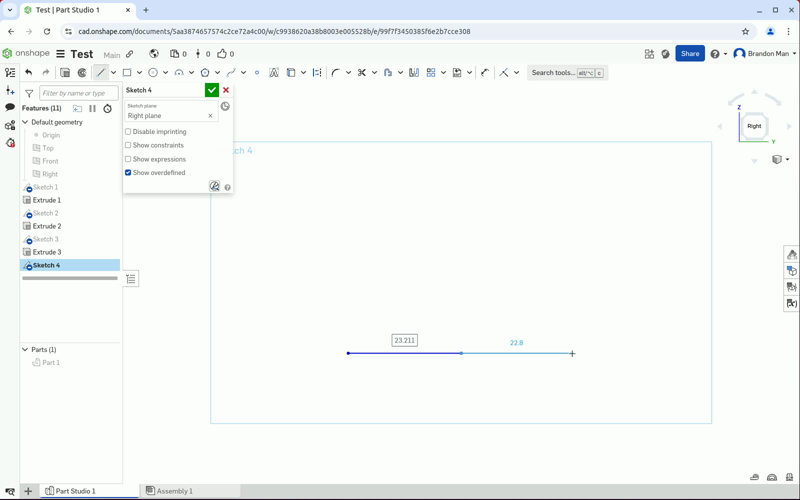
key_down(shift)
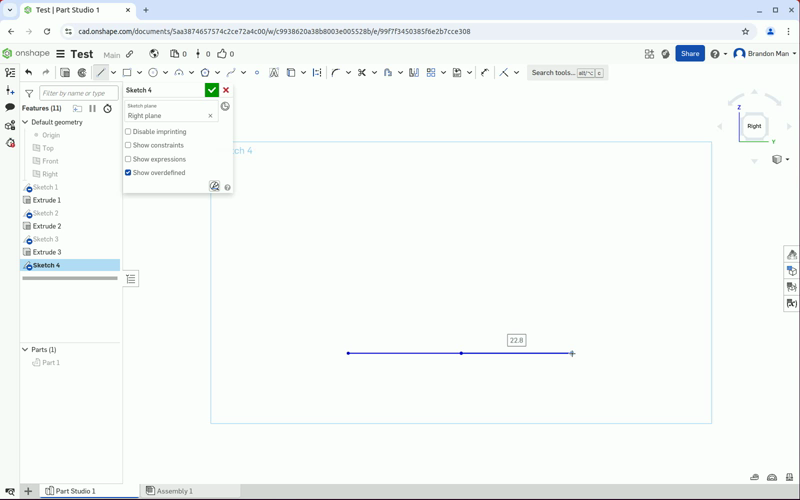
mouse_move(503, 285)
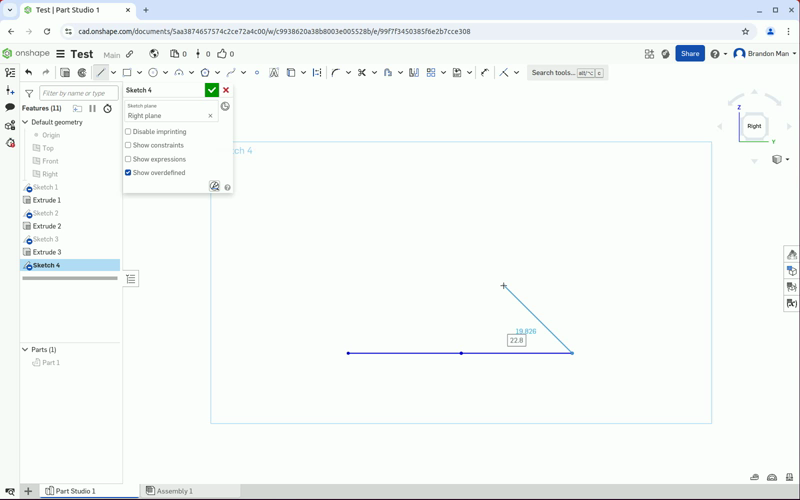
click(503, 285)
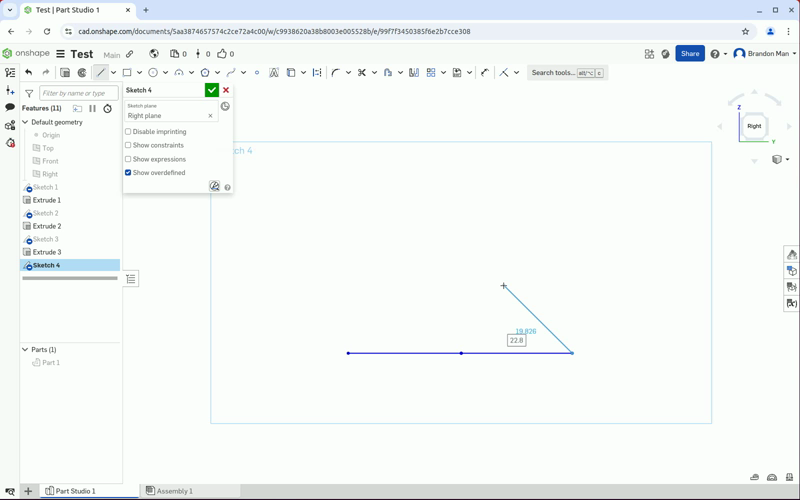
key_up(shift)
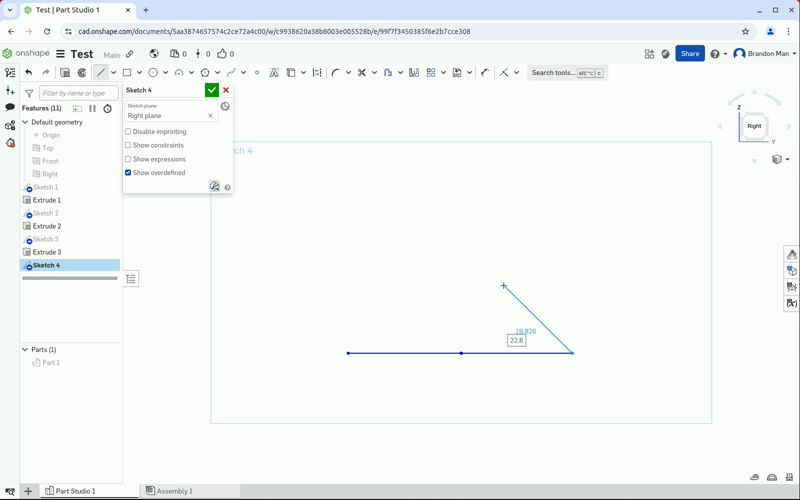
key_down(shift)
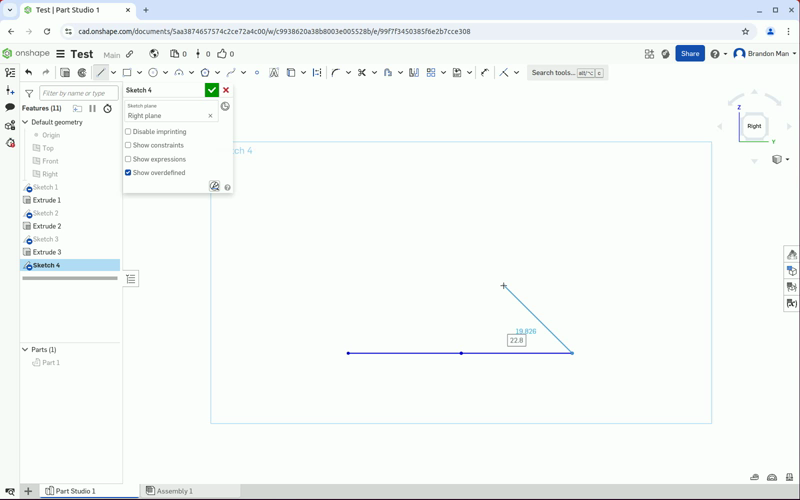
mouse_move(533, 285)
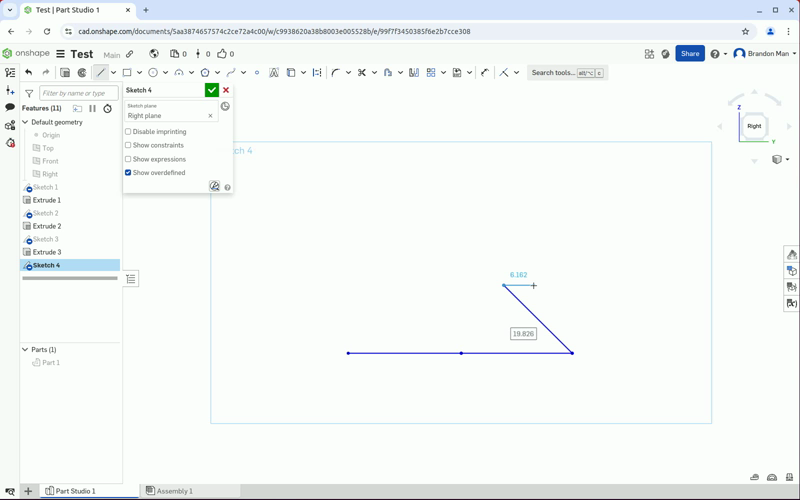
mouse_move(503, 282)
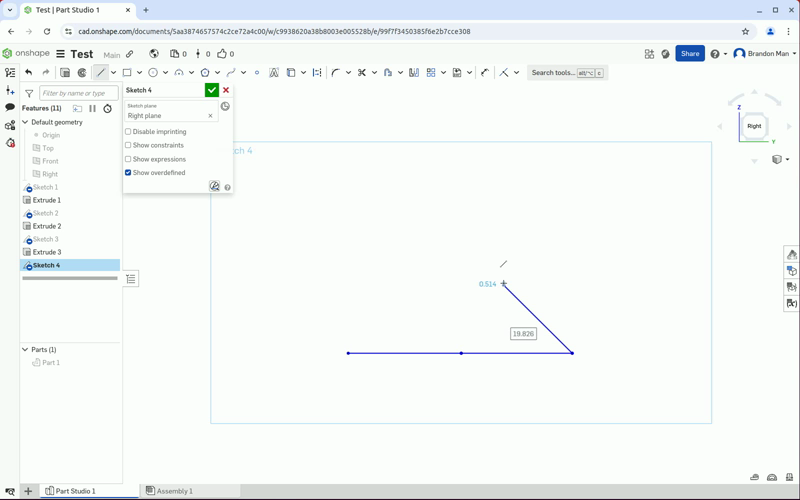
scroll(6)
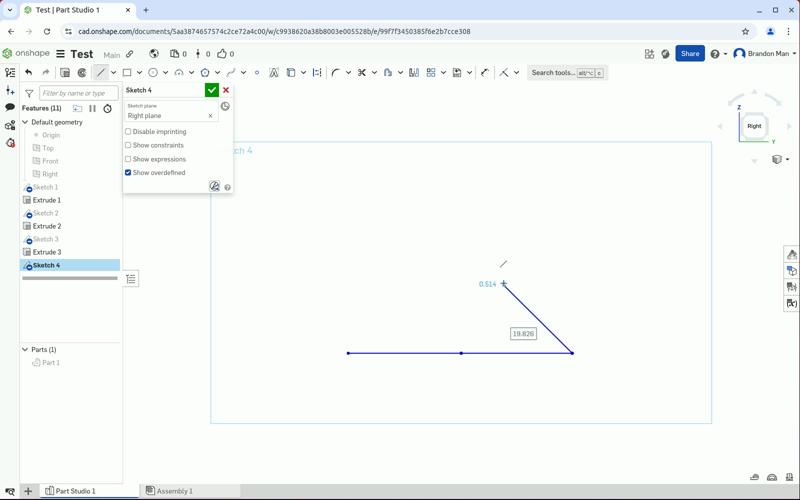
scroll(6)
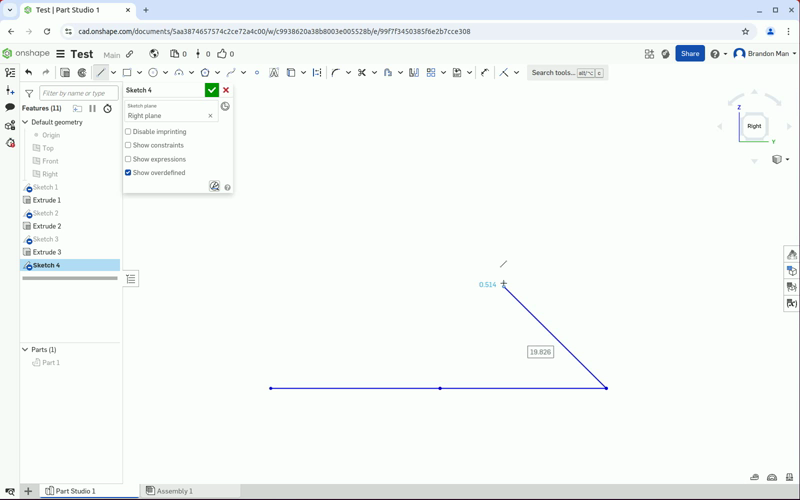
scroll(6)
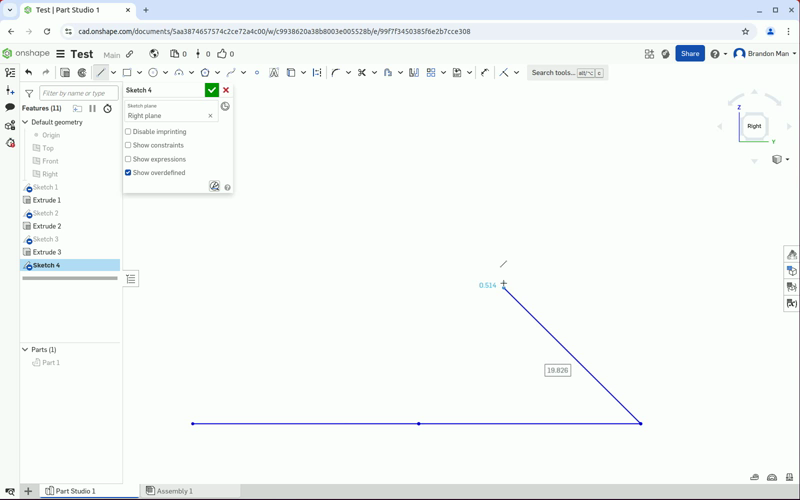
scroll(6)
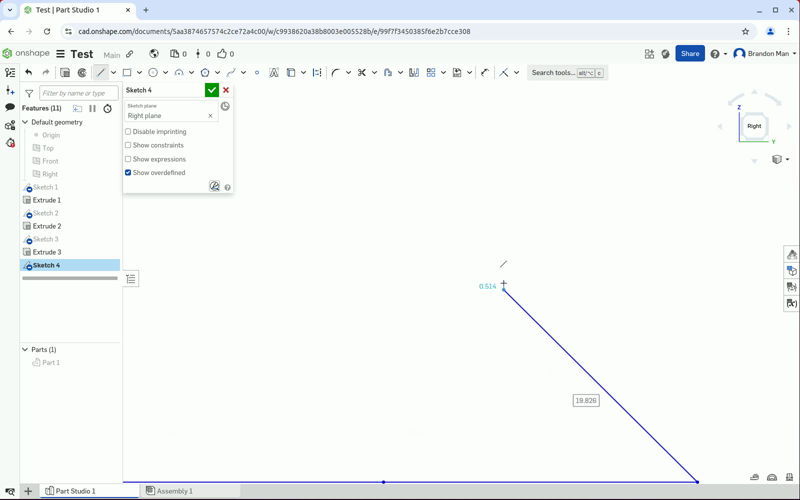
scroll(6)
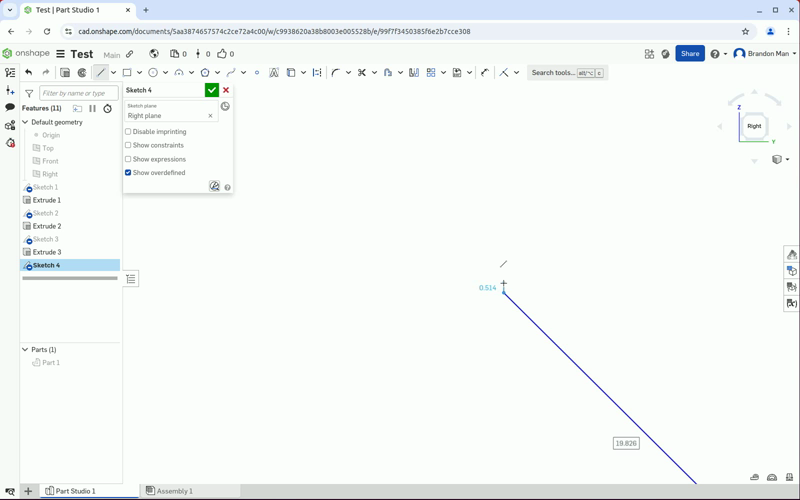
scroll(6)
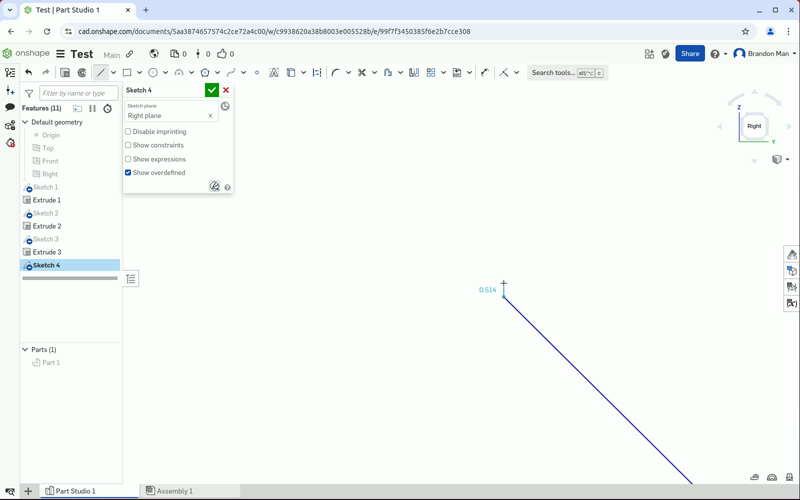
scroll(6)
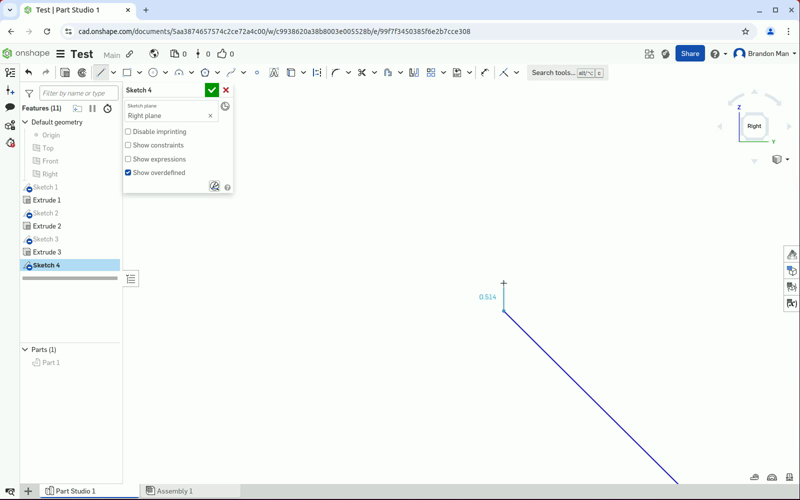
click(503, 282)
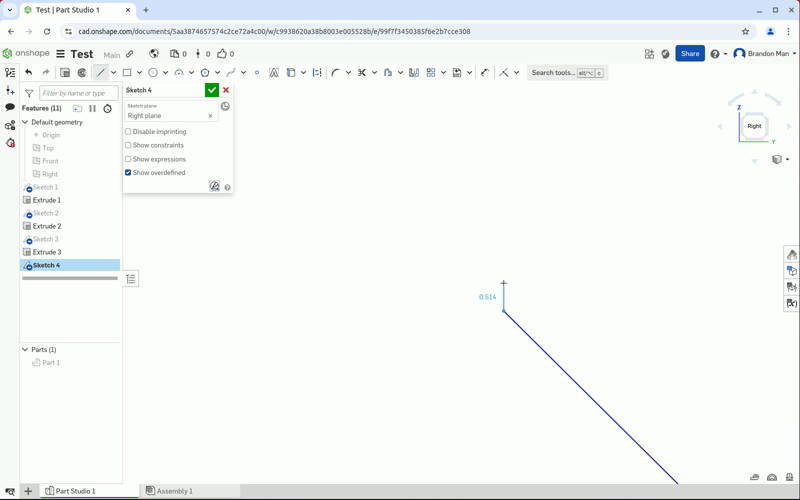
scroll(-6)
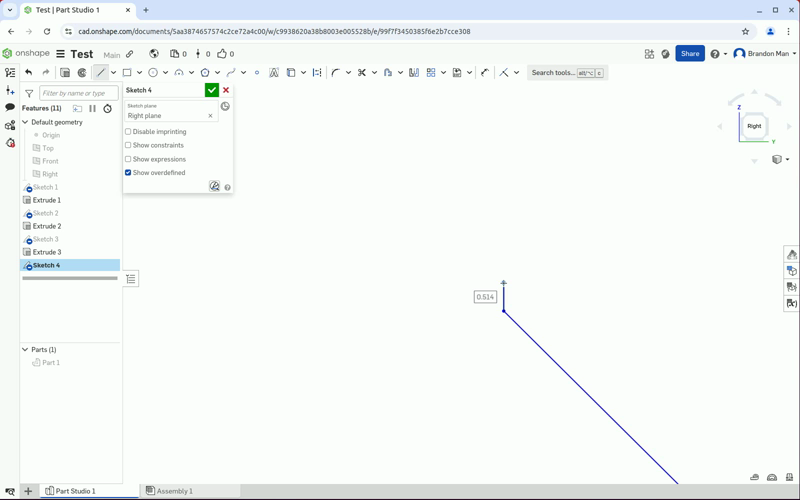
scroll(-6)
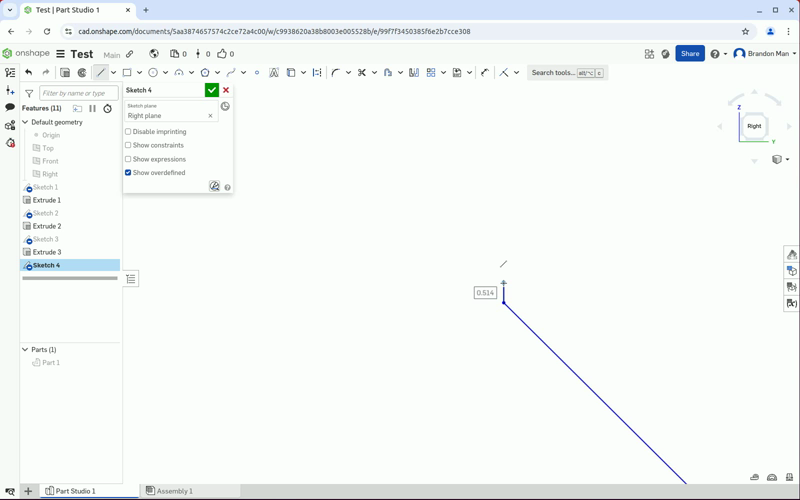
scroll(-6)
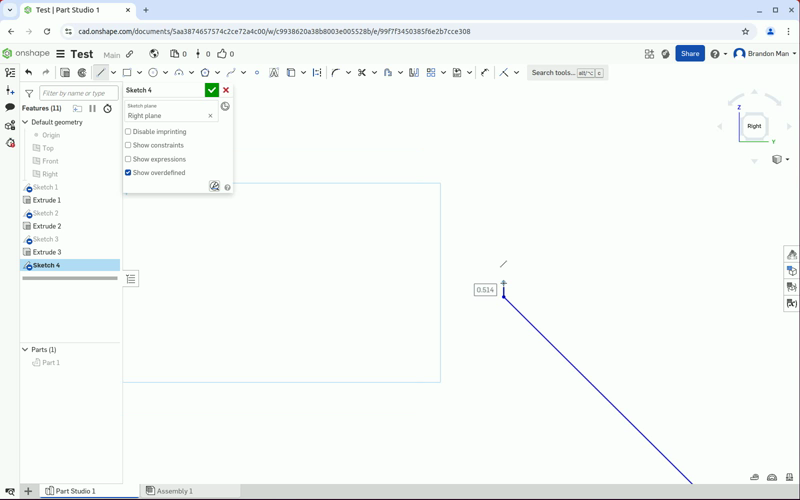
scroll(-6)
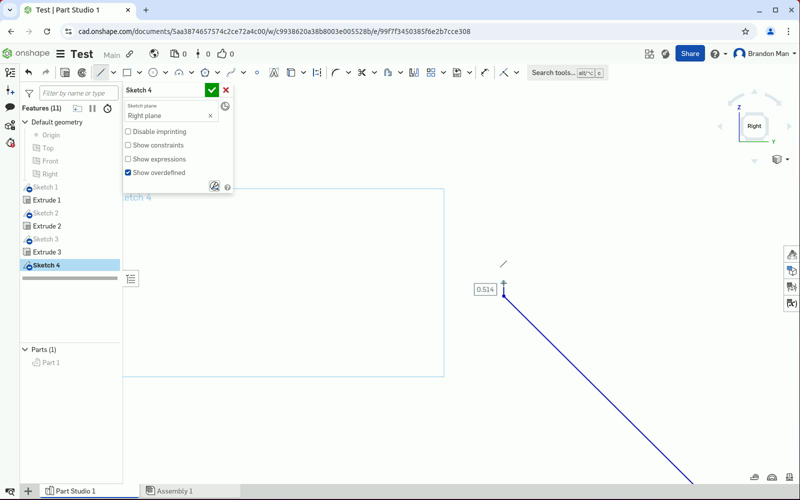
scroll(-6)
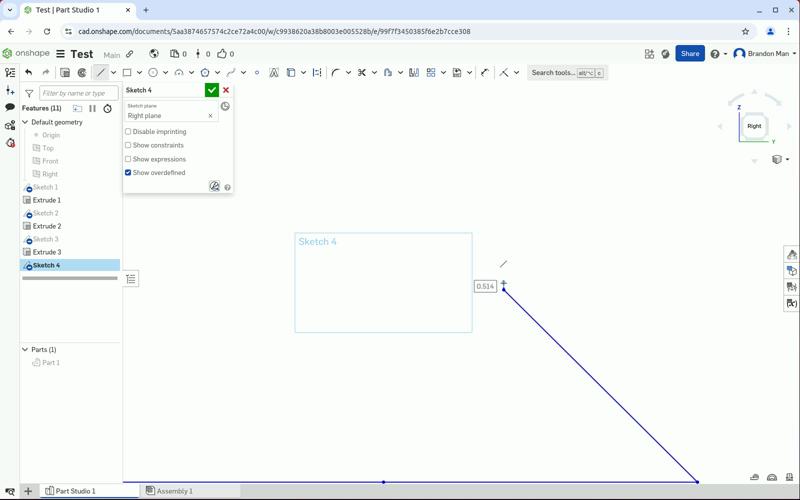
scroll(-6)
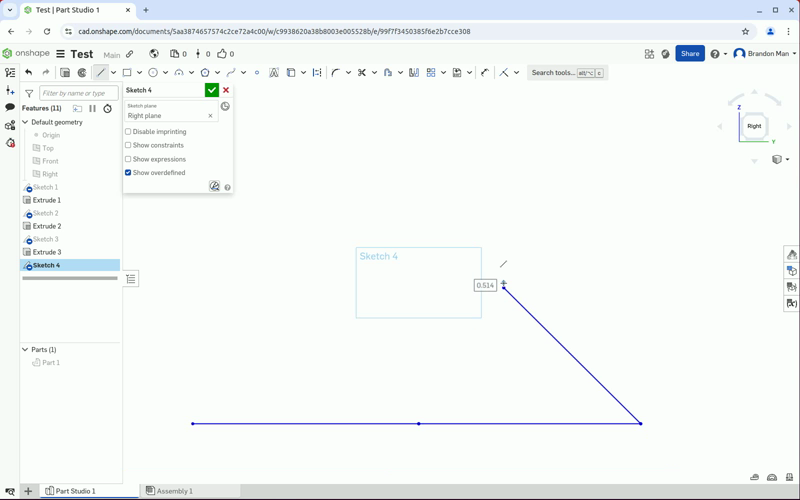
scroll(-6)
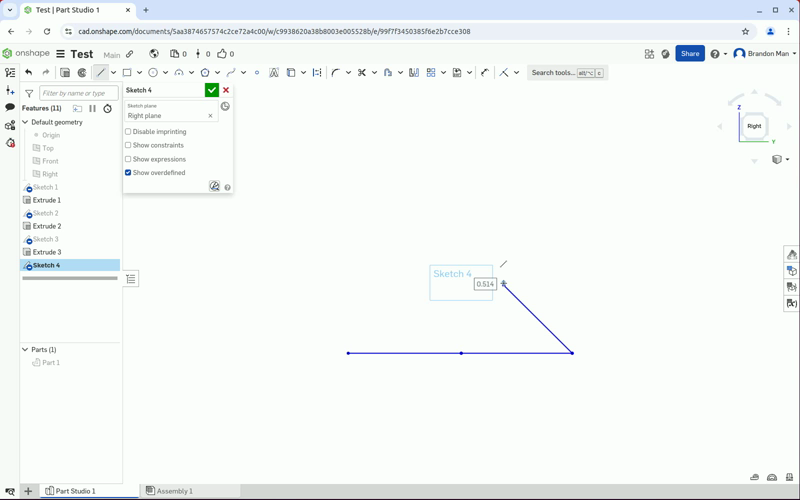
key_up(shift)
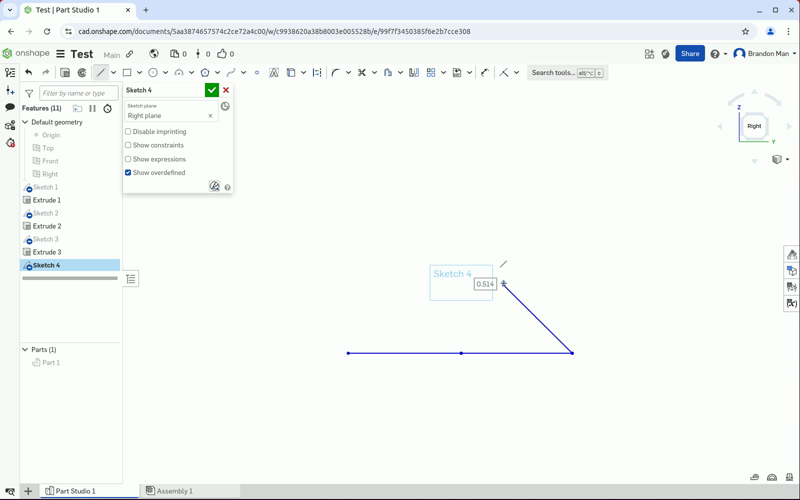
key_down(shift)
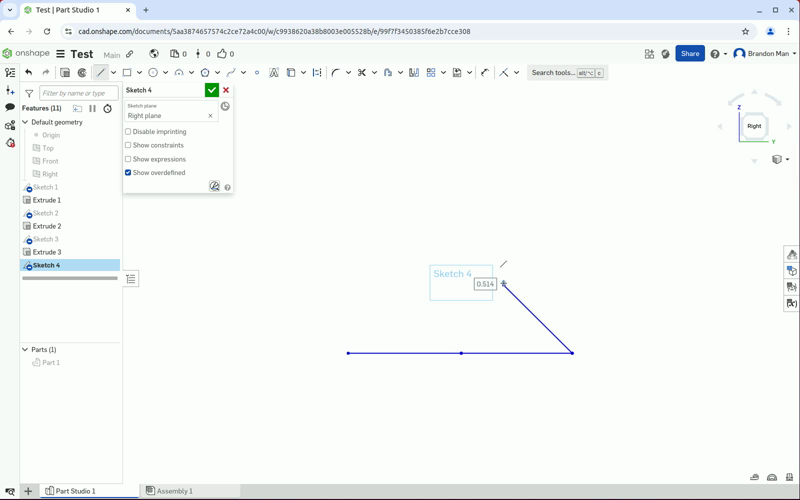
mouse_move(533, 282)
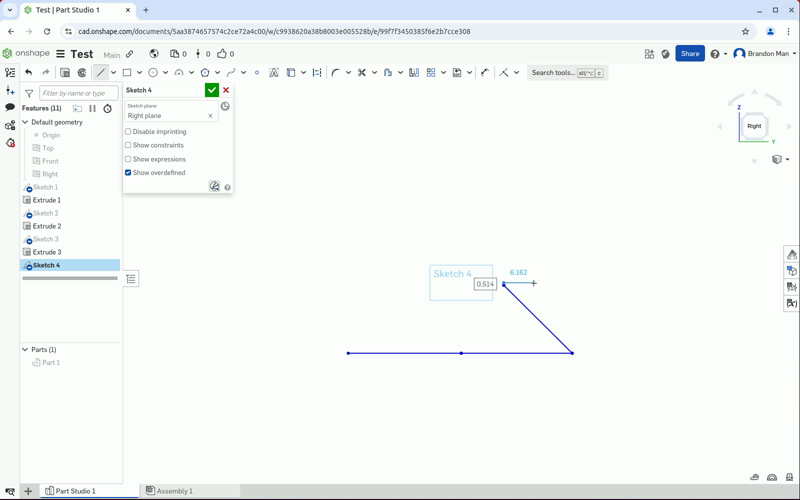
mouse_move(461, 282)
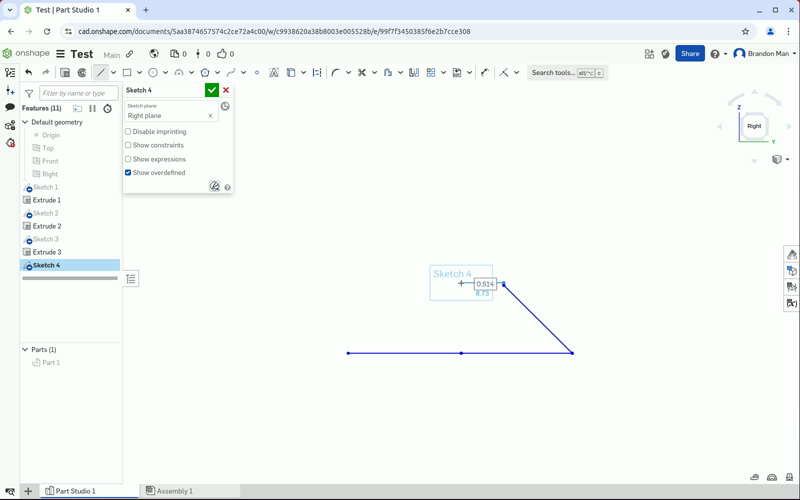
click(461, 282)
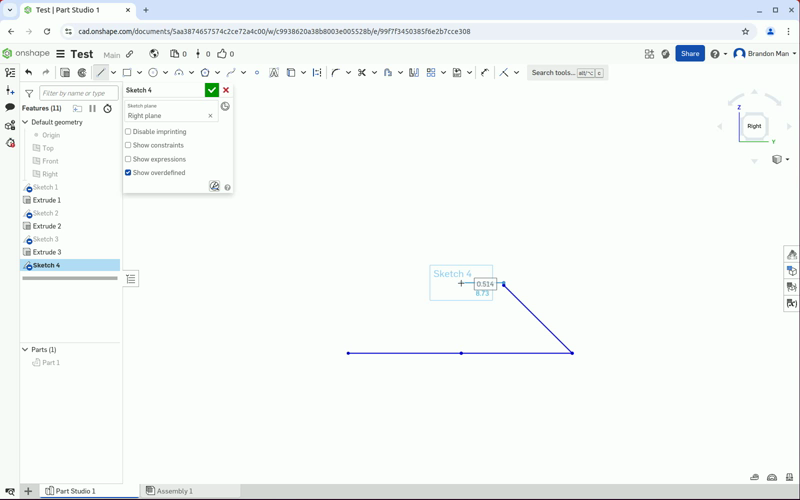
key_up(shift)
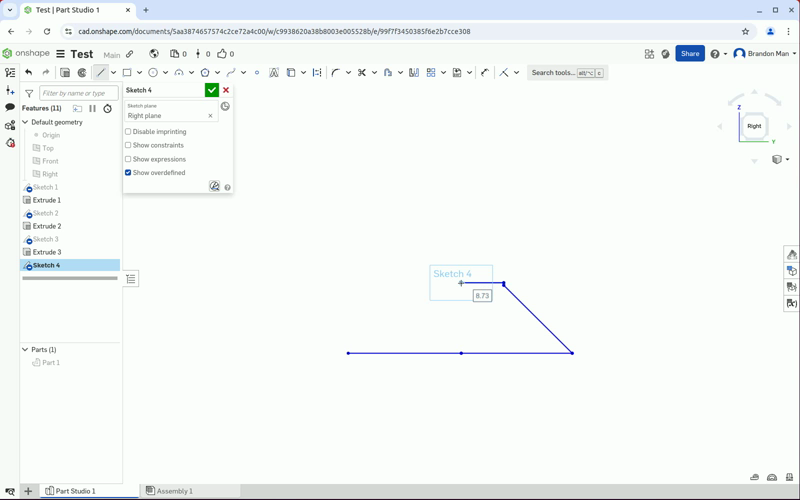
key_down(shift)
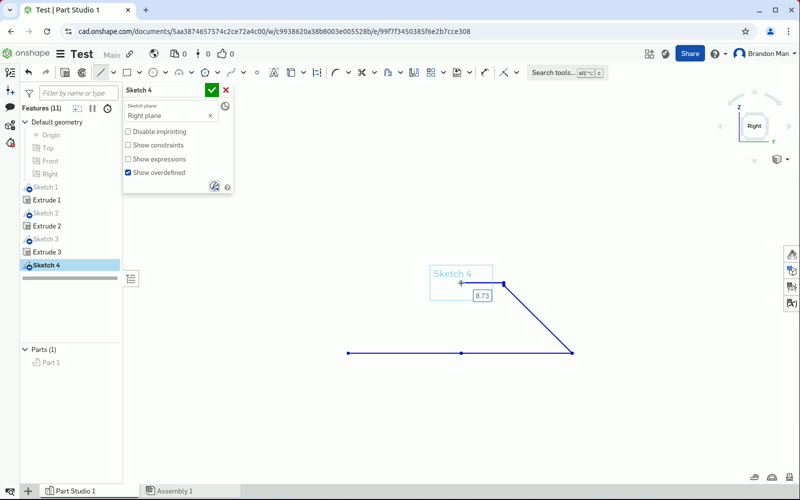
mouse_move(491, 282)
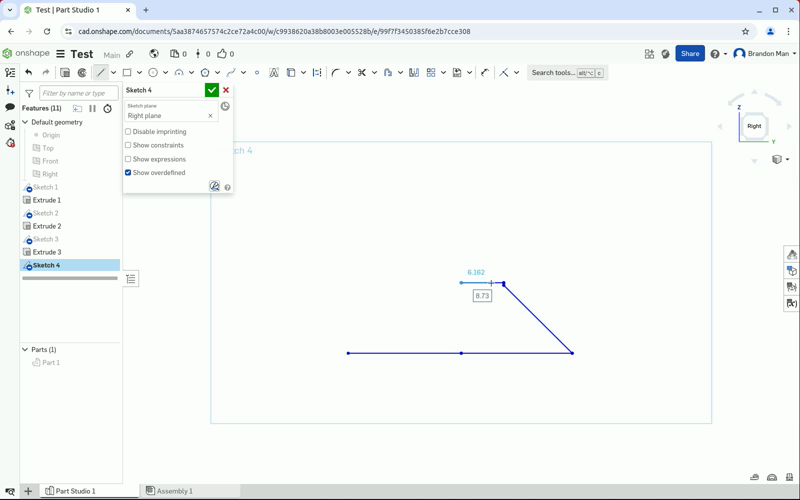
mouse_move(416, 282)
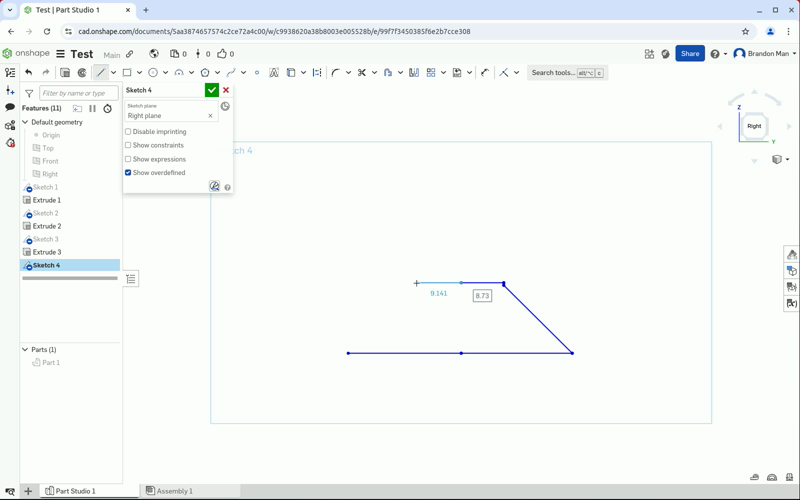
click(416, 282)
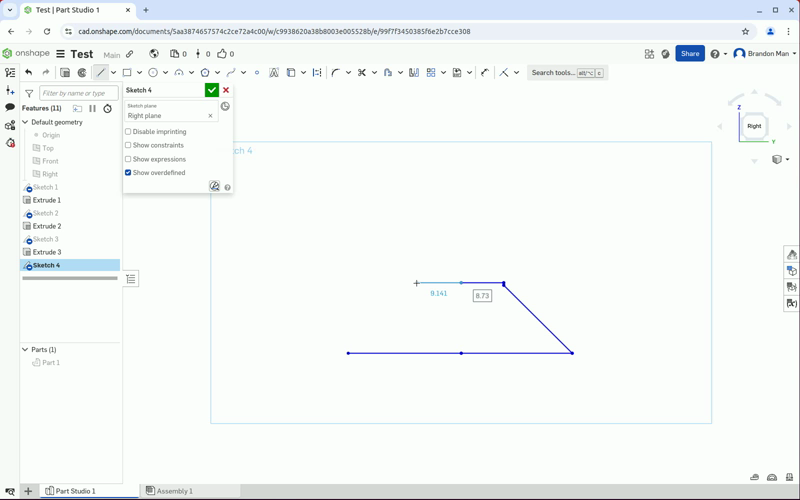
key_up(shift)
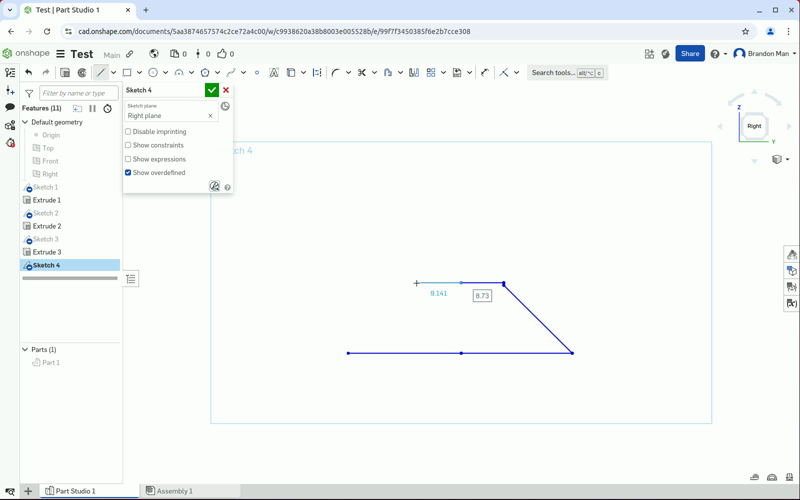
key_down(shift)
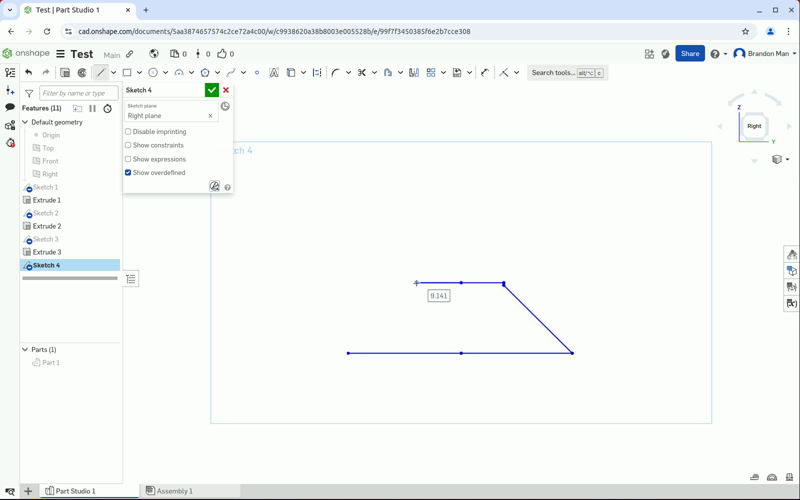
mouse_move(446, 282)
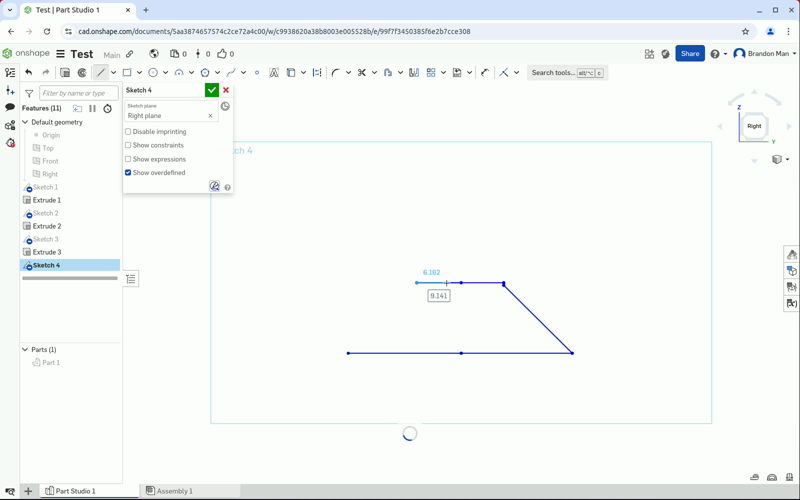
mouse_move(416, 285)
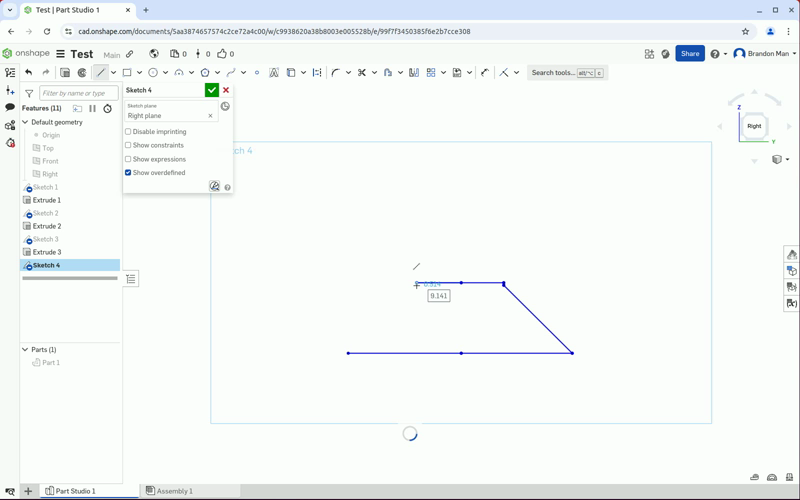
scroll(6)
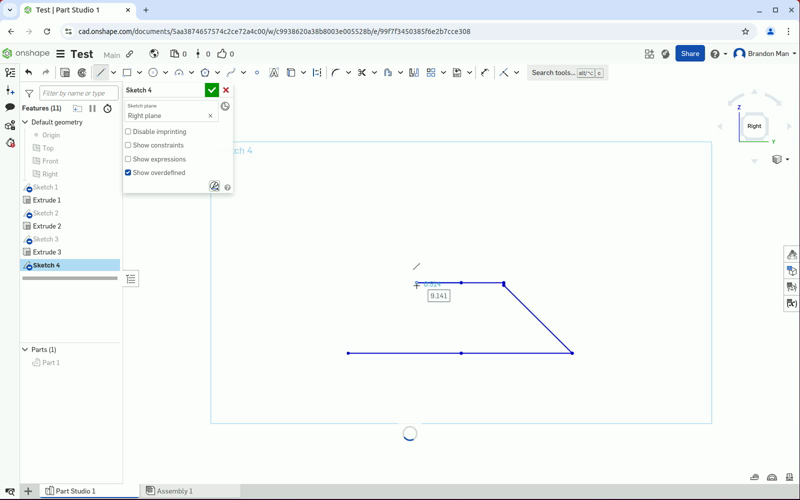
scroll(6)
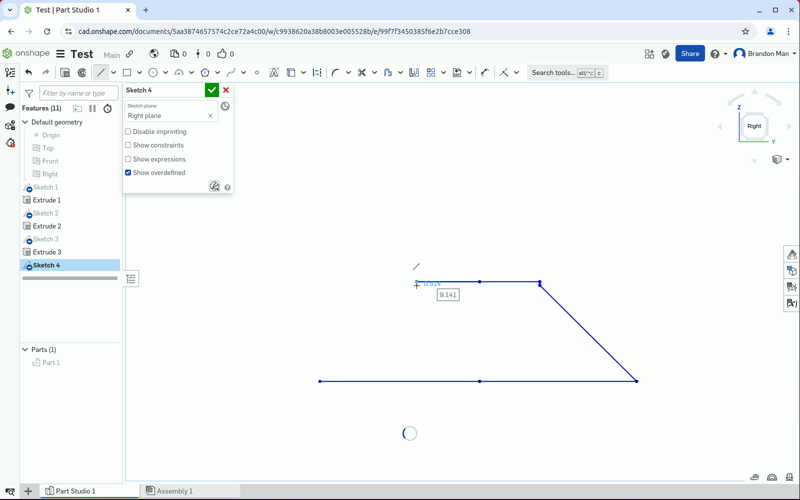
scroll(6)
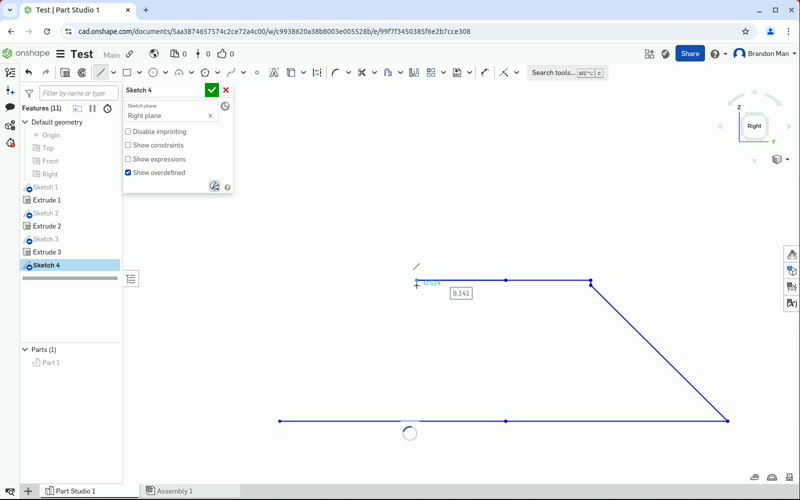
scroll(6)
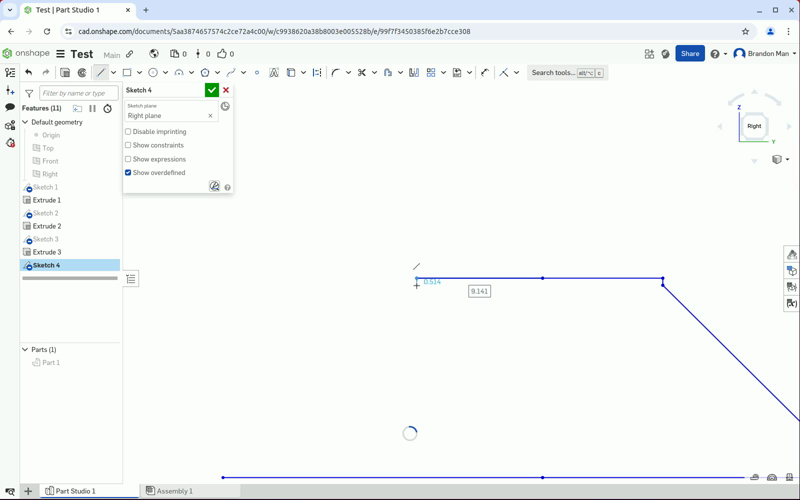
scroll(6)
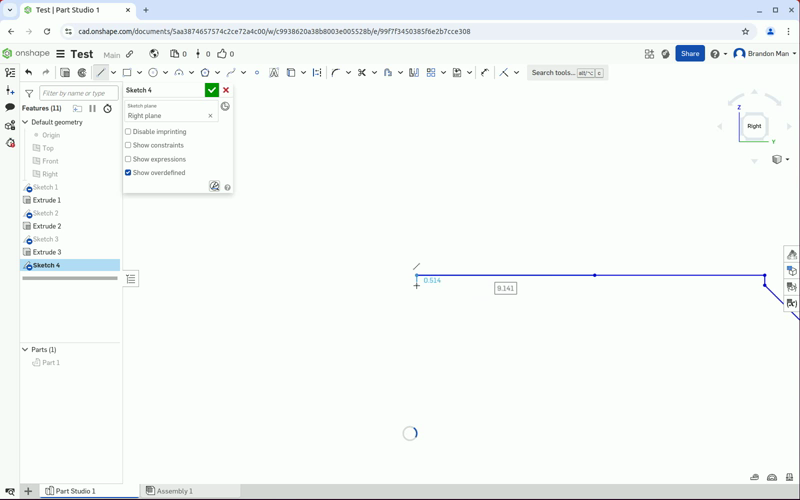
scroll(6)
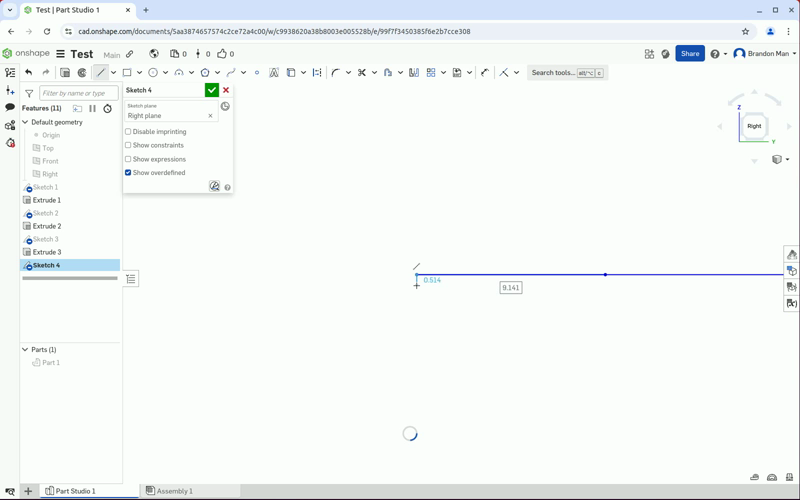
scroll(6)
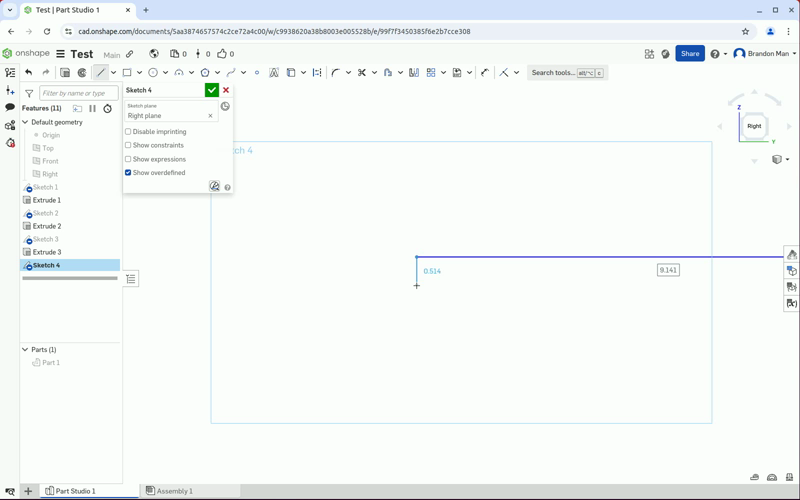
click(416, 285)
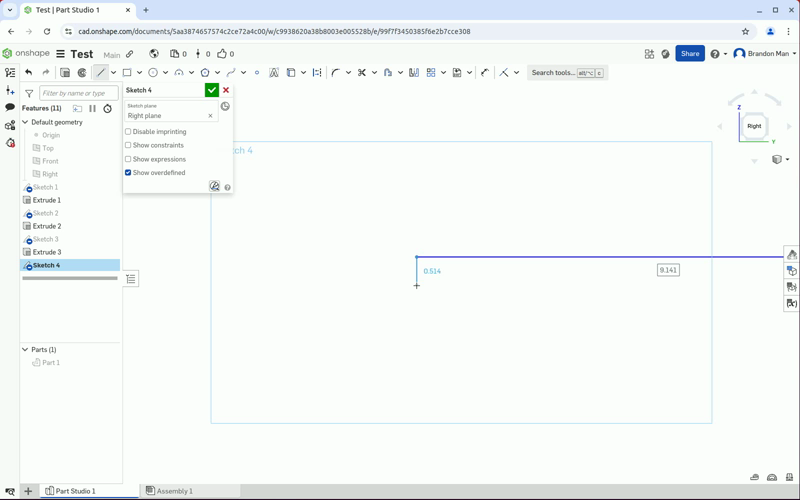
scroll(-6)
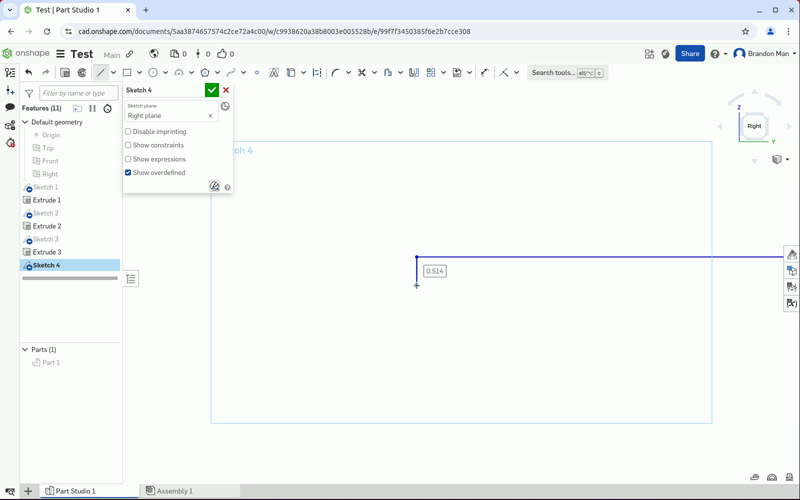
scroll(-6)
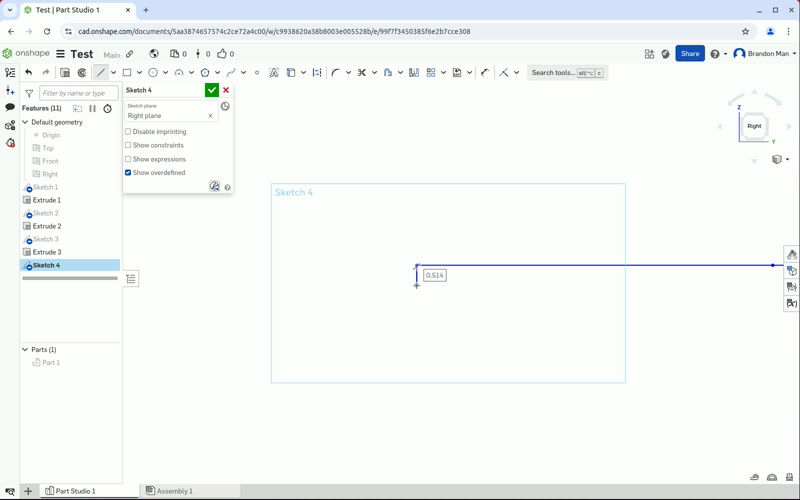
scroll(-6)
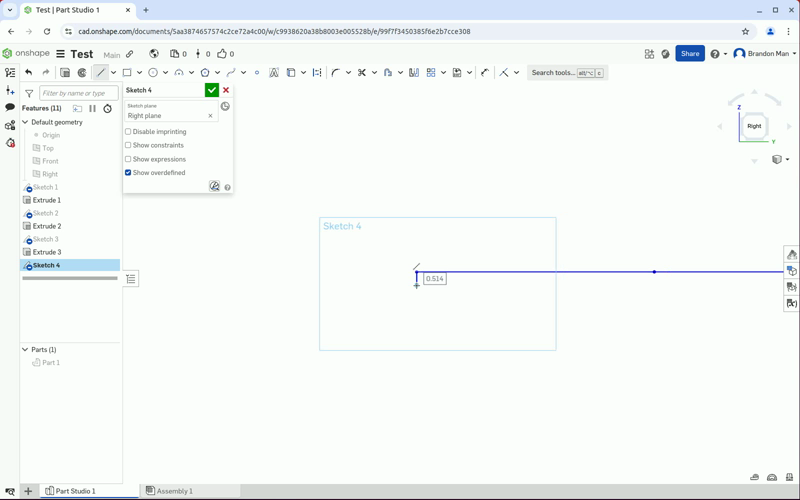
scroll(-6)
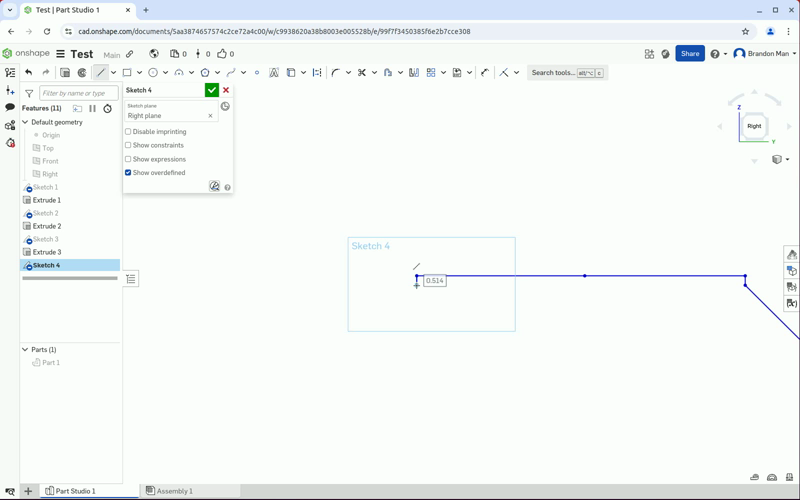
scroll(-6)
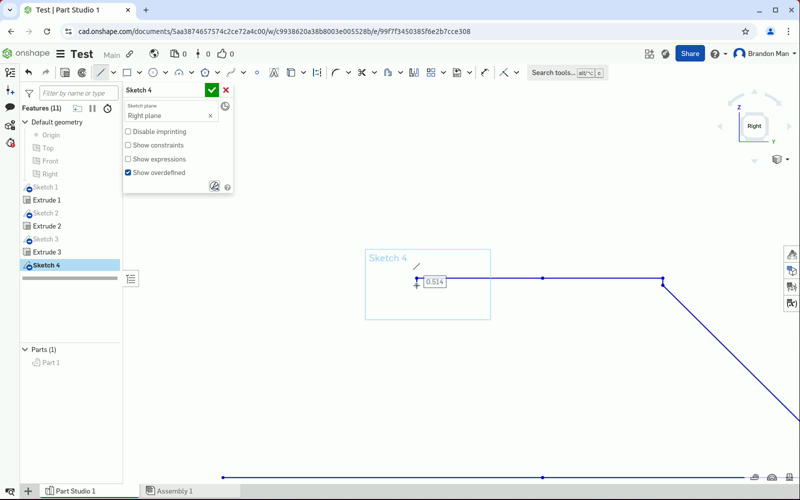
scroll(-6)
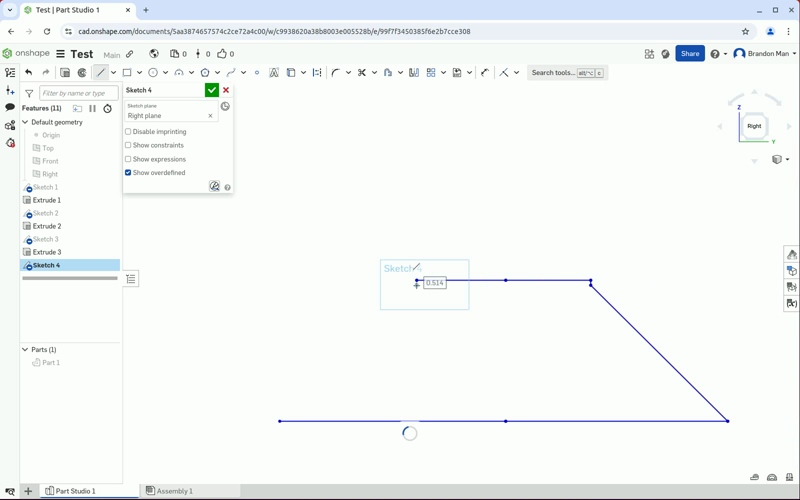
scroll(-6)
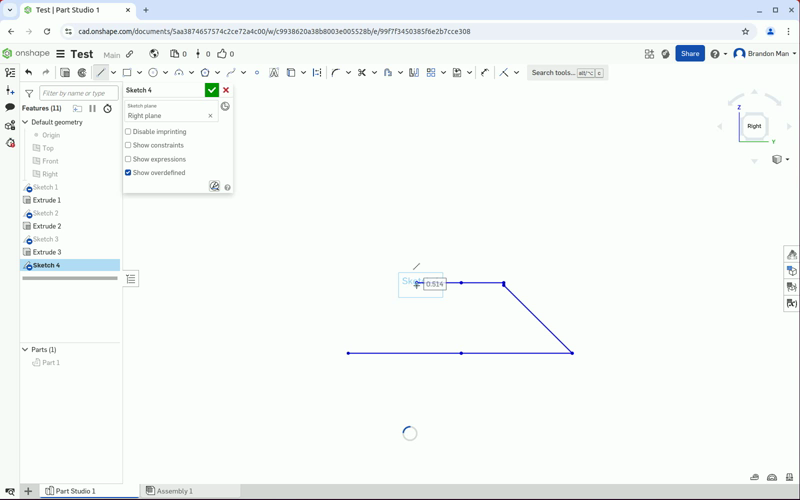
key_up(shift)
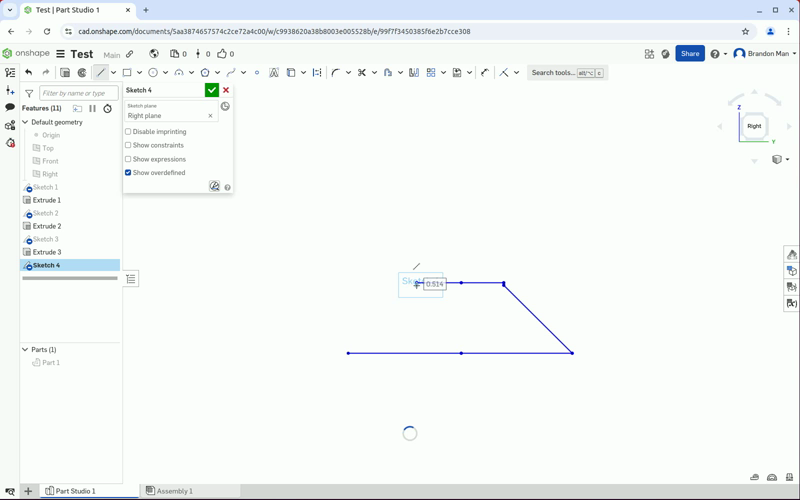
key_down(shift)
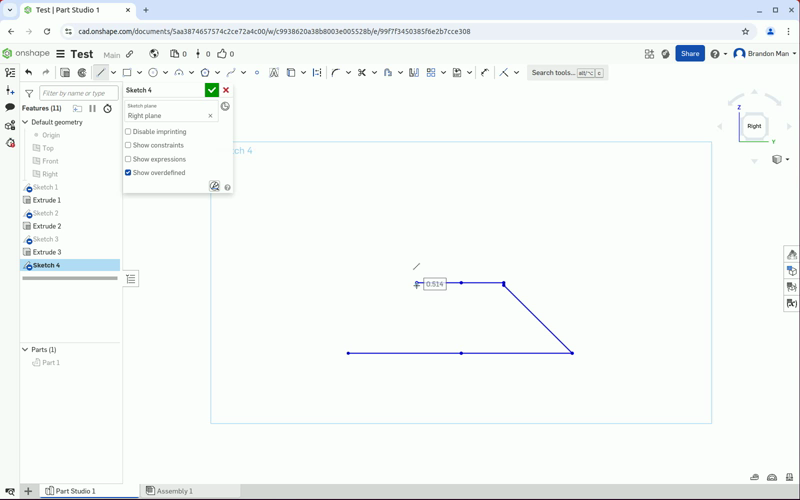
mouse_move(348, 353)
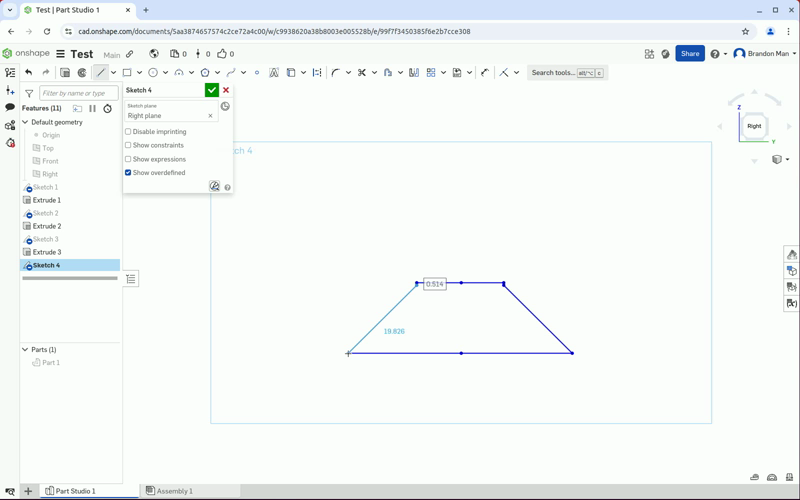
key_up(shift)
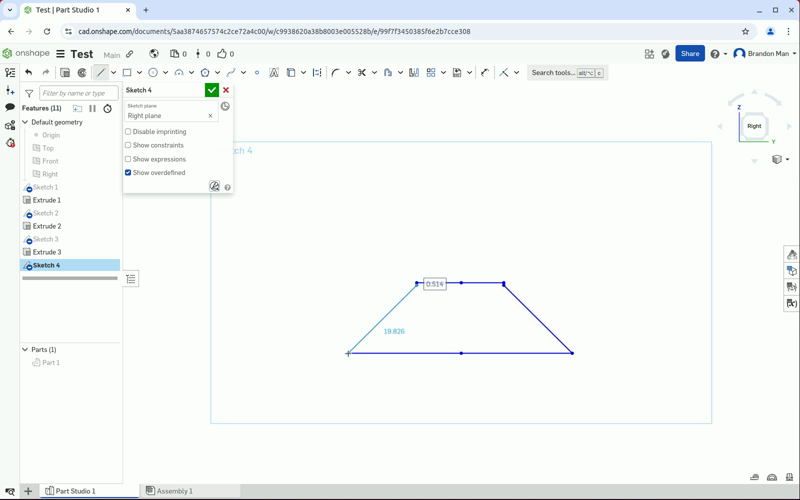
click(348, 353)
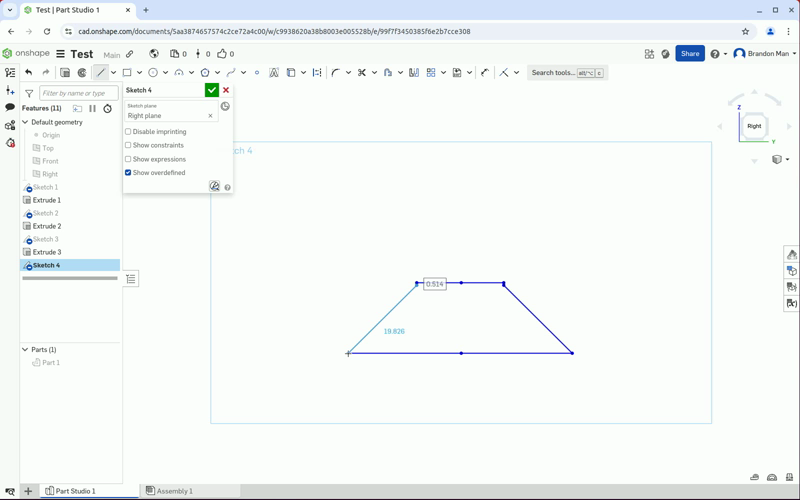
key(esc)
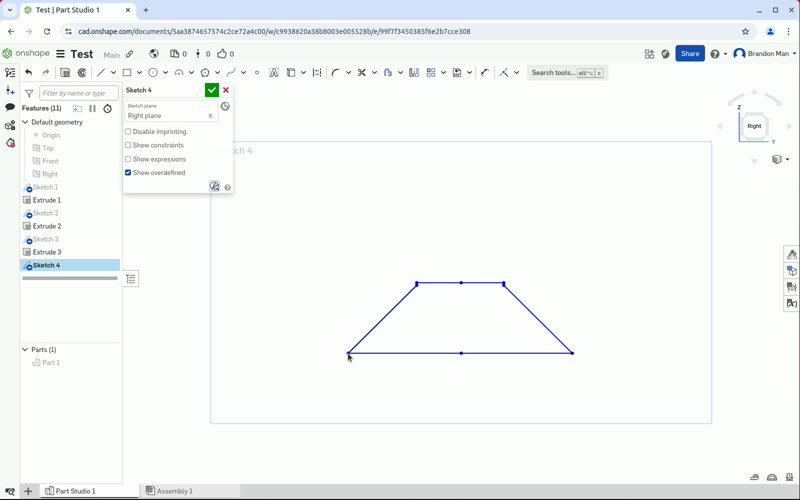
mouse_move(484, 290)
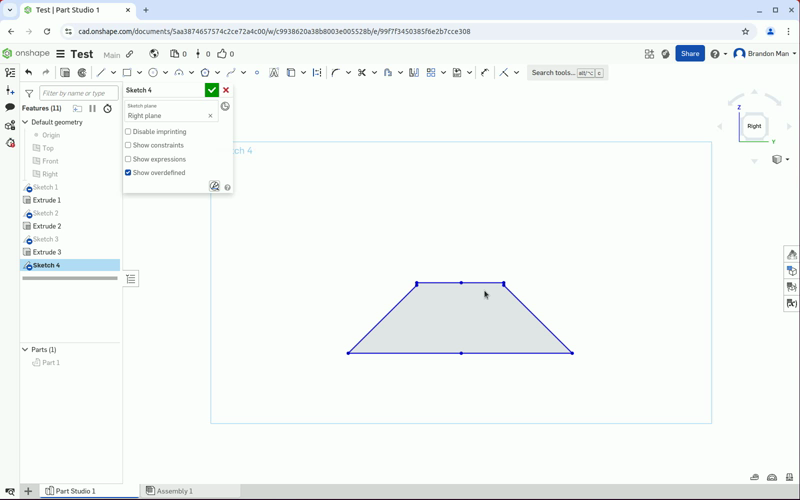
click(484, 290)
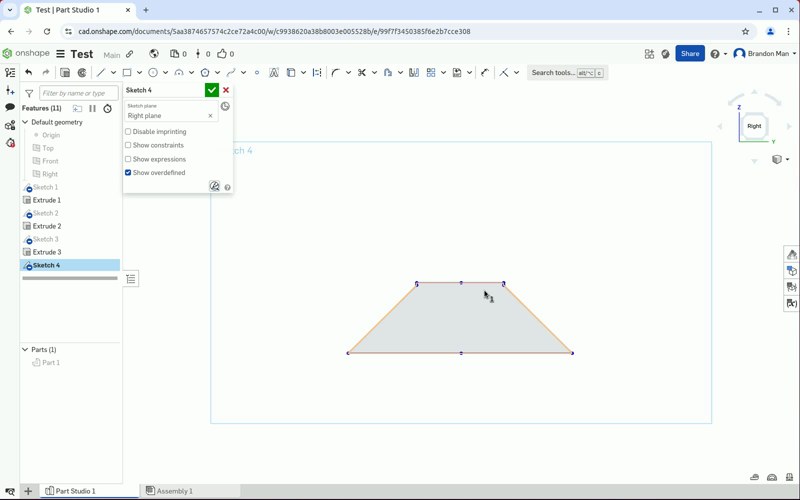
mouse_move(73, 352)
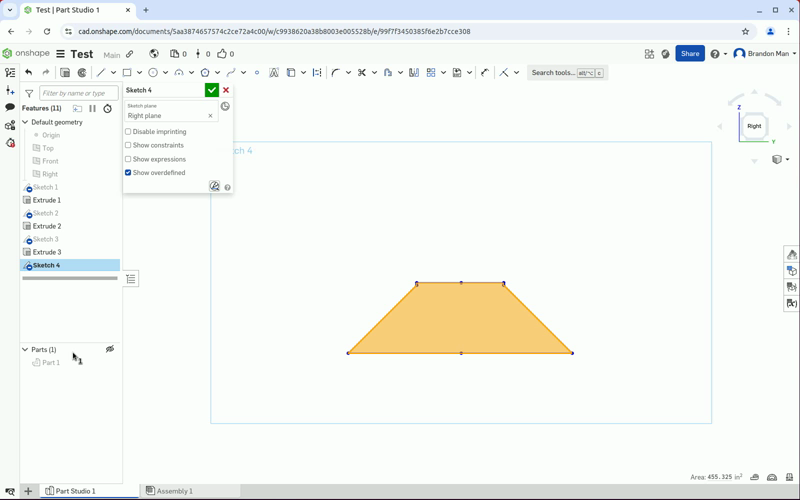
key(shift+y)
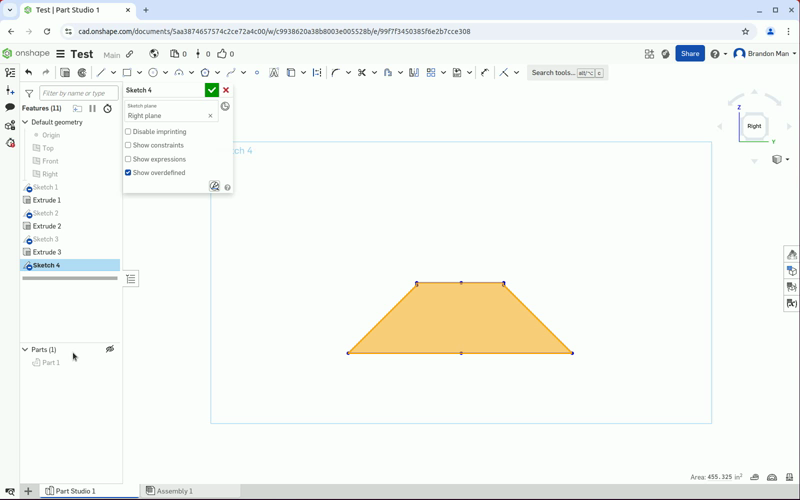
key(shift+e)
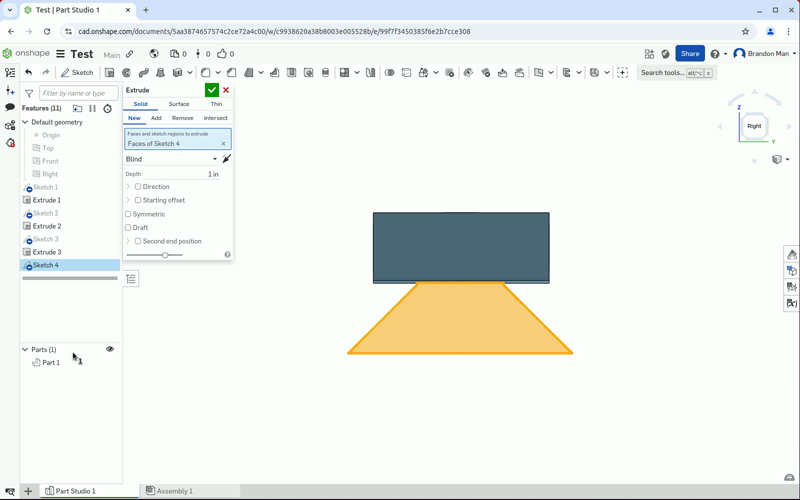
mouse_move(143, 106)
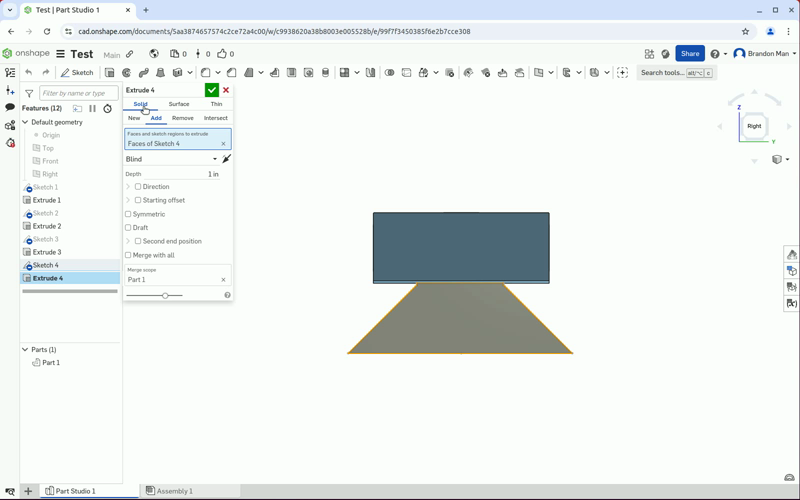
click(143, 106)
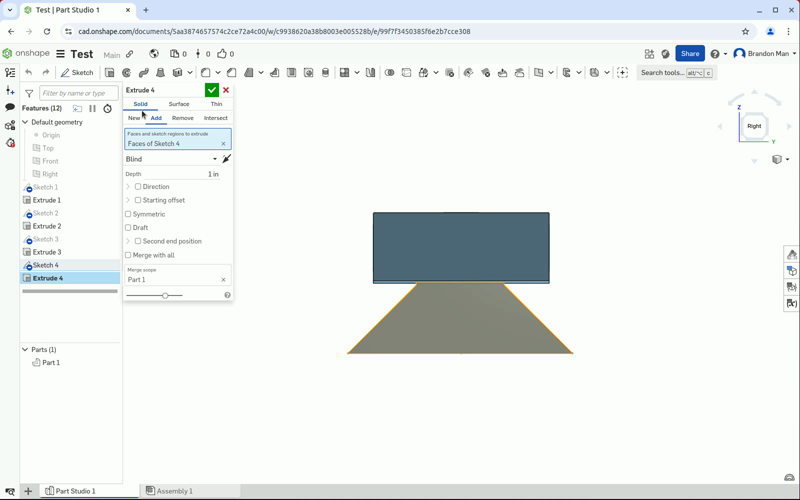
mouse_move(137, 120)
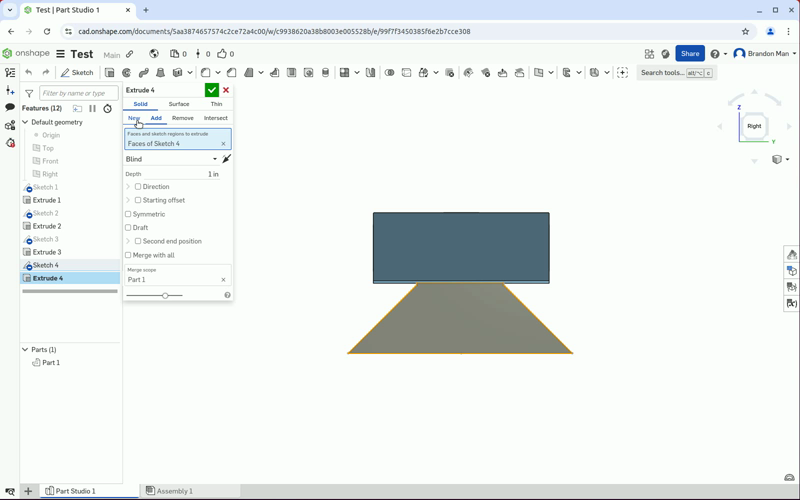
click(137, 120)
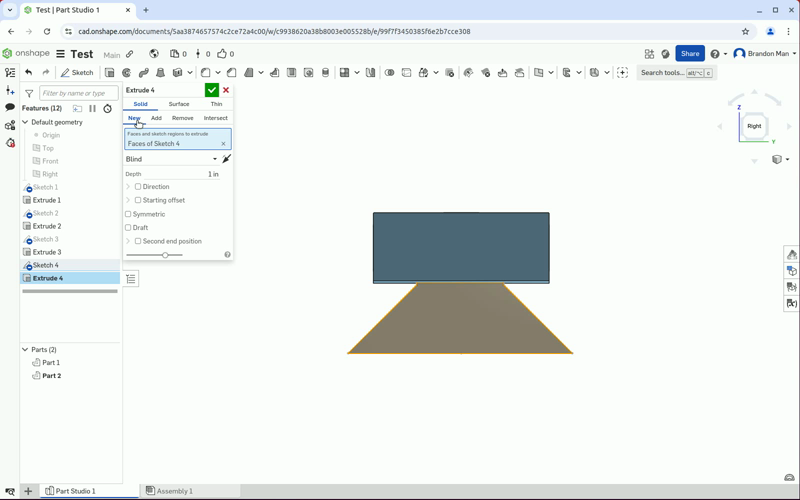
key(tab, 4)
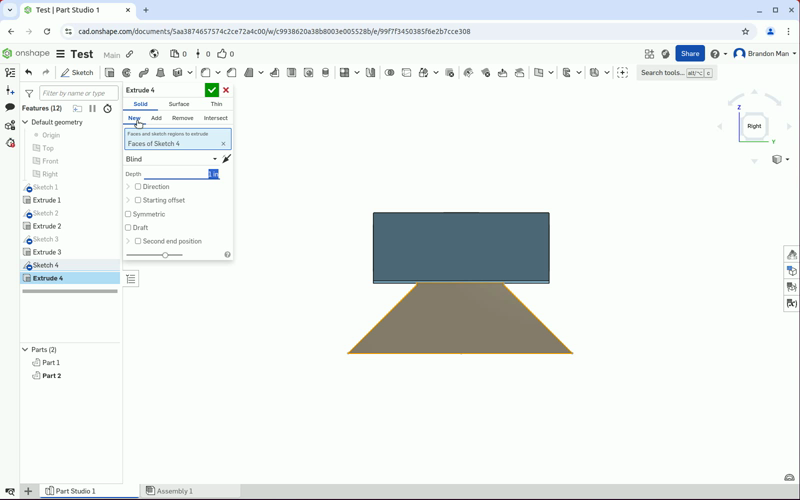
text(36.106)
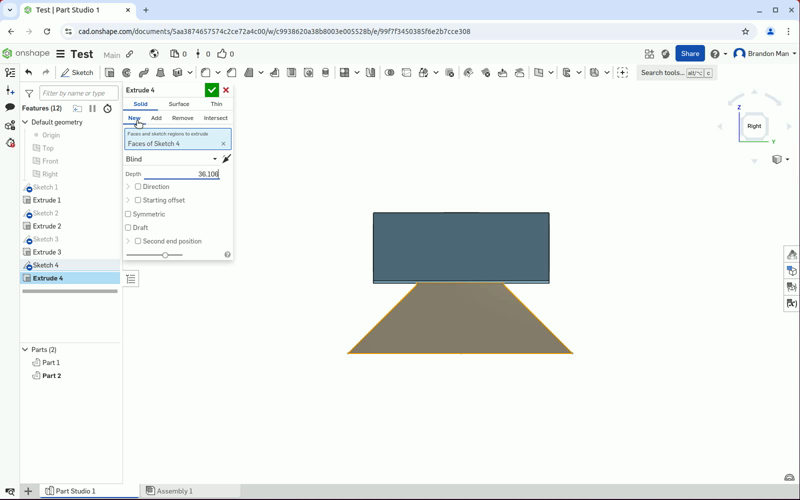
key(tab, 3)
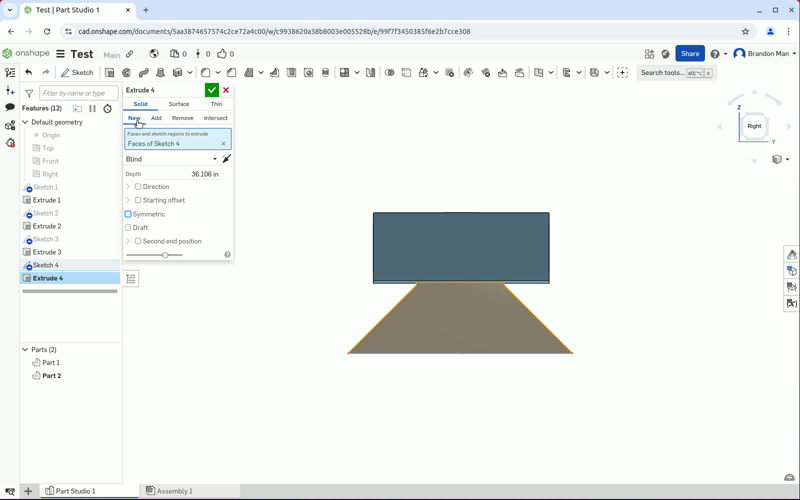
key(space)
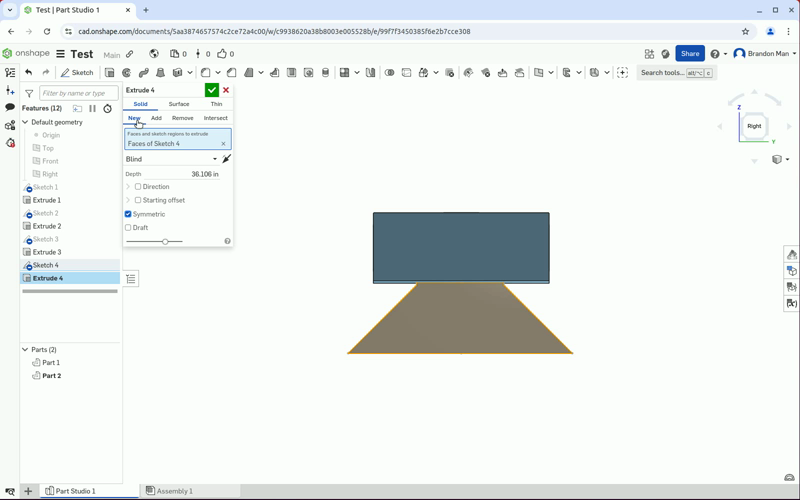
key(enter)
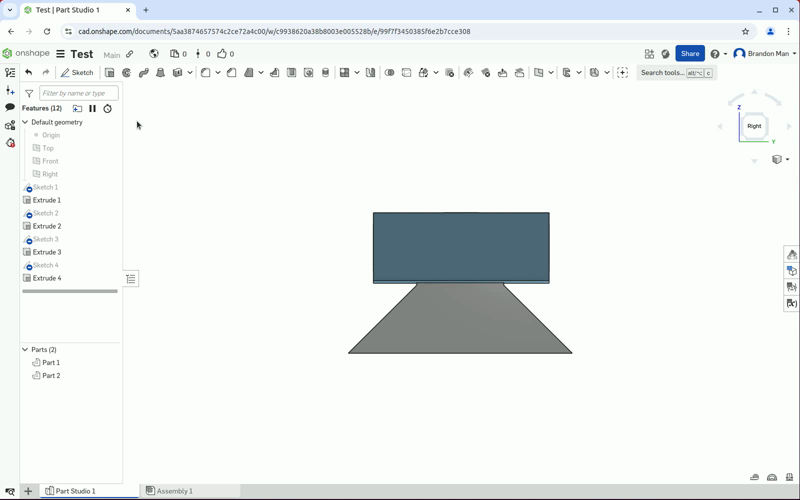
key(shift+h)
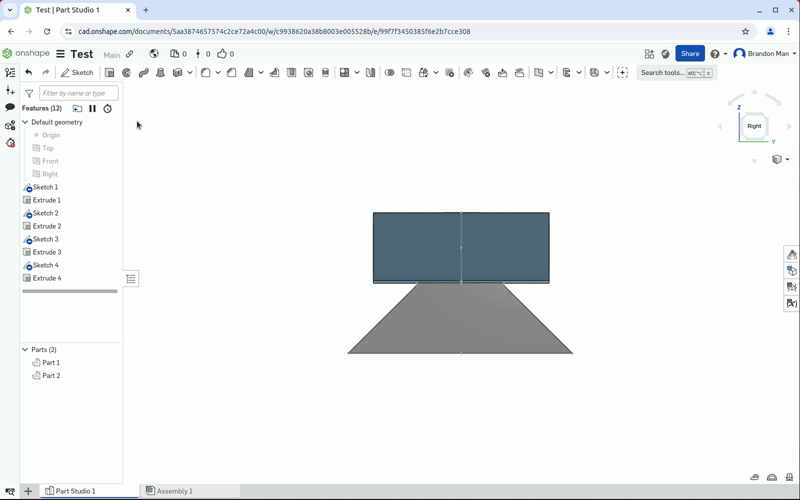
key(shift+h)
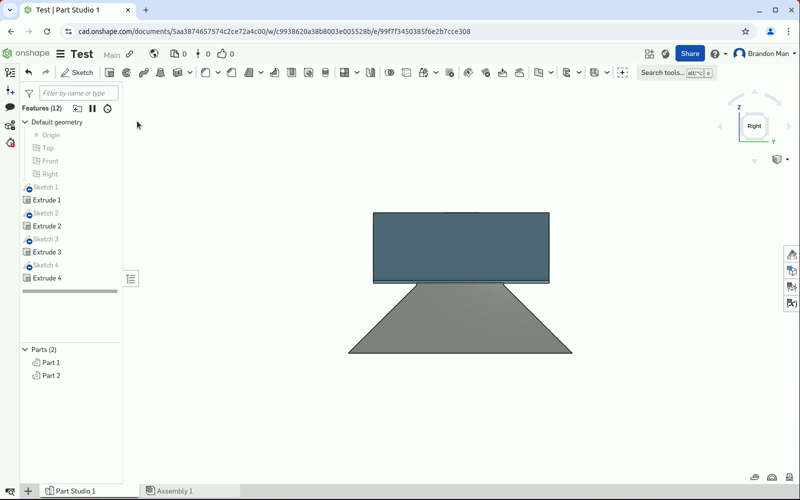
mouse_move(73, 189)
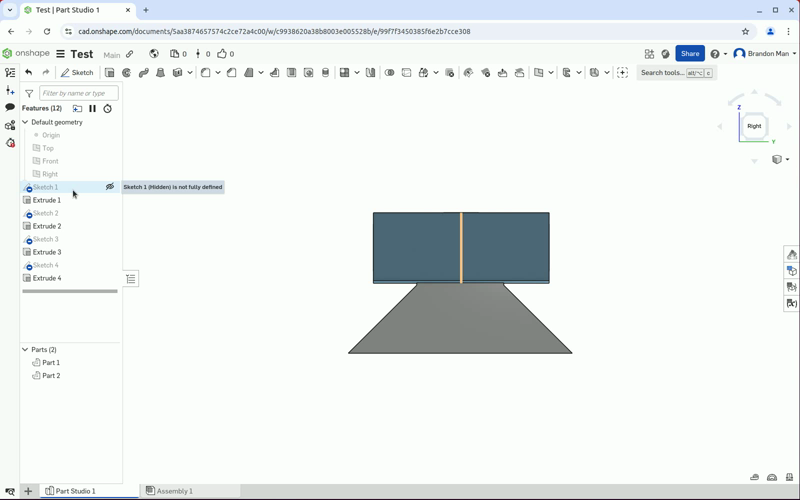
click(73, 189)
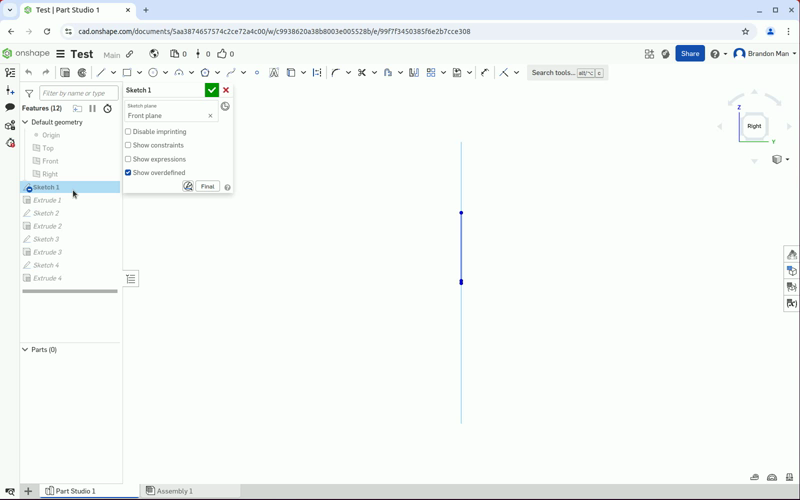
mouse_move(229, 92)
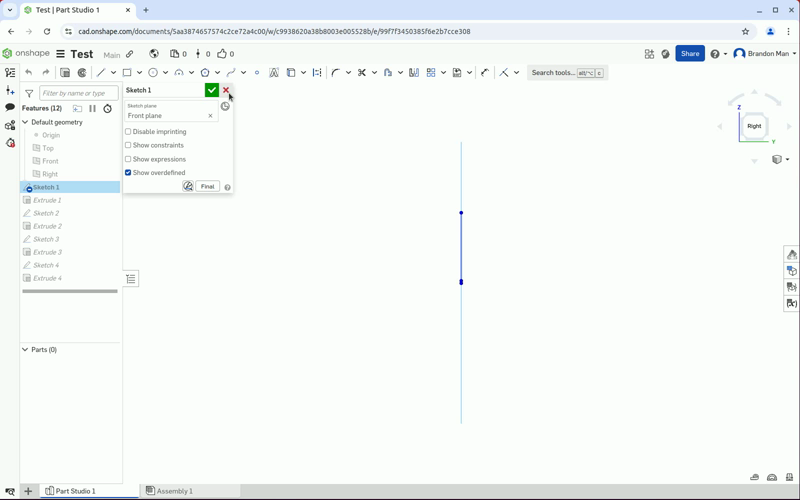
click(229, 92)
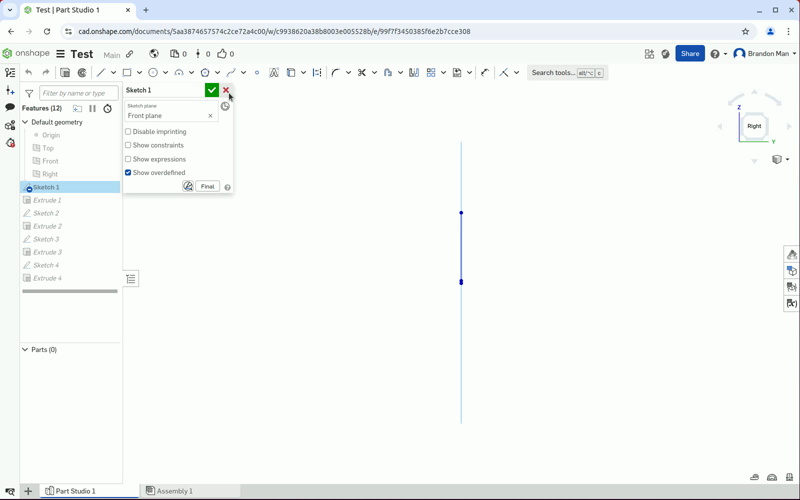
key(shift+s)
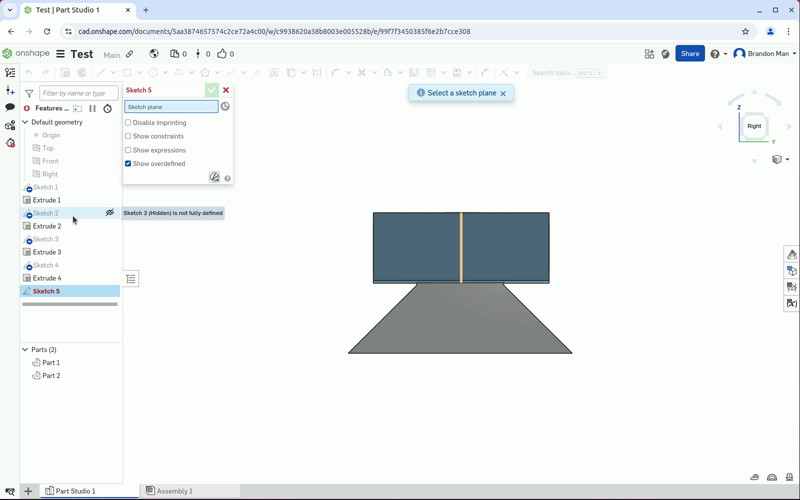
scroll(3)
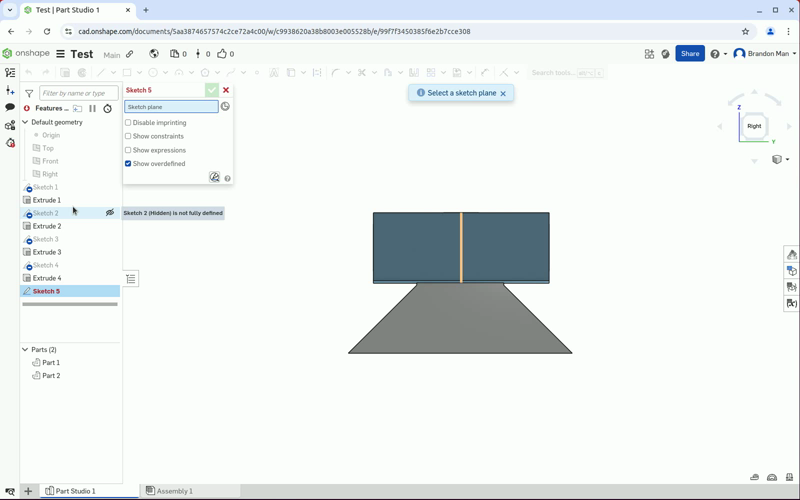
mouse_move(73, 176)
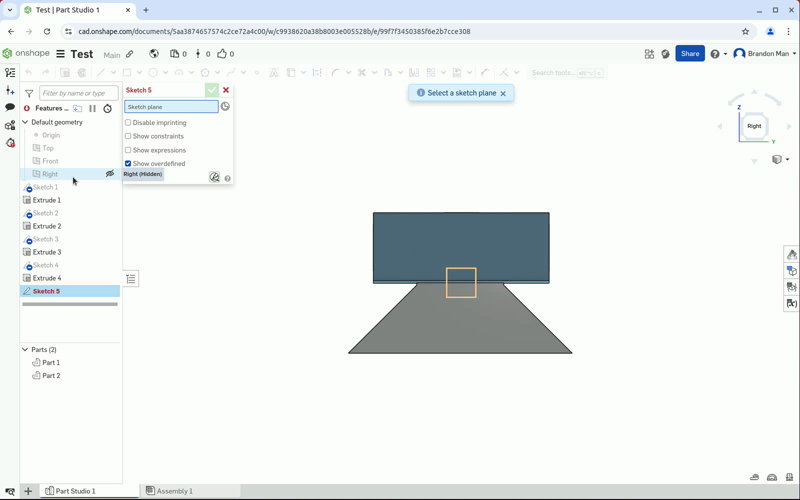
click(73, 176)
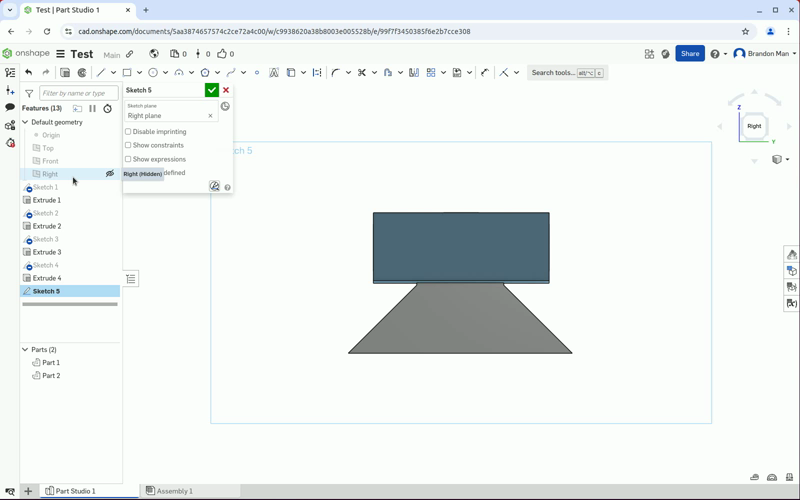
mouse_move(73, 352)
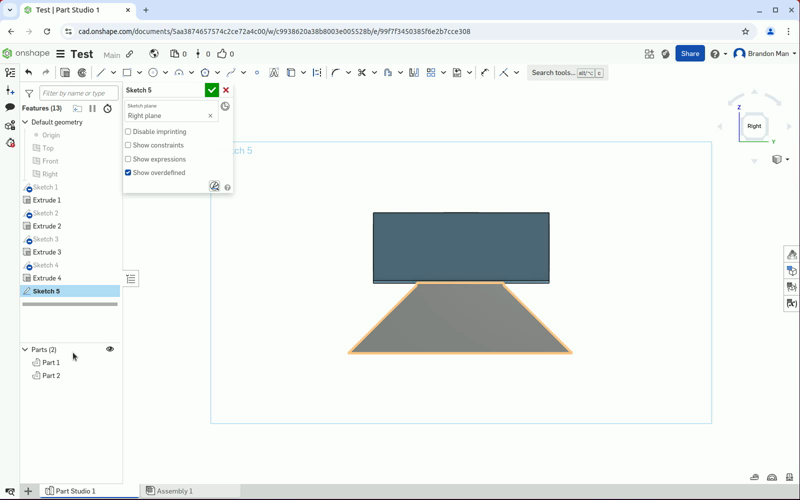
key(y)
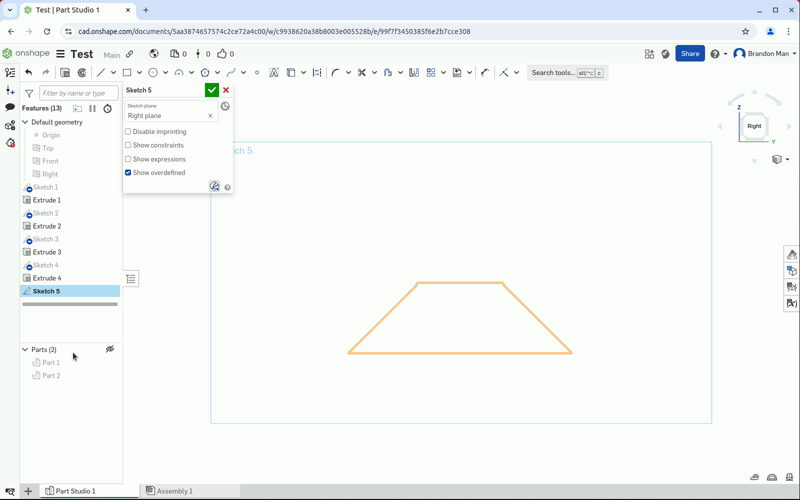
key(l)
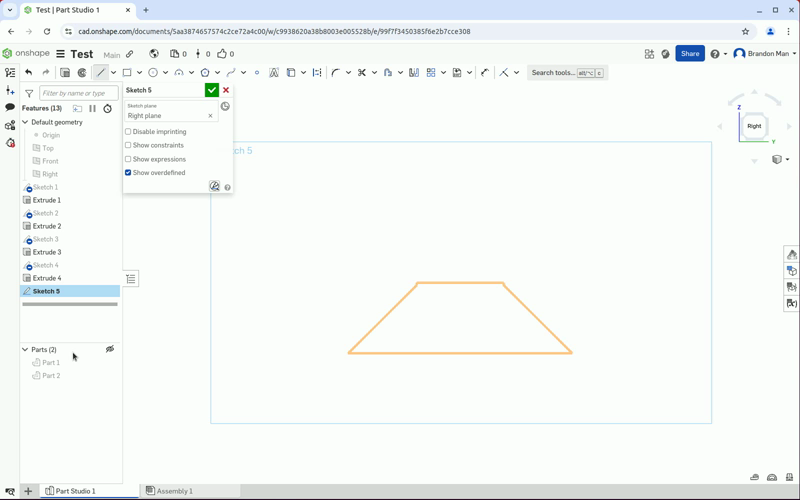
key_down(shift)
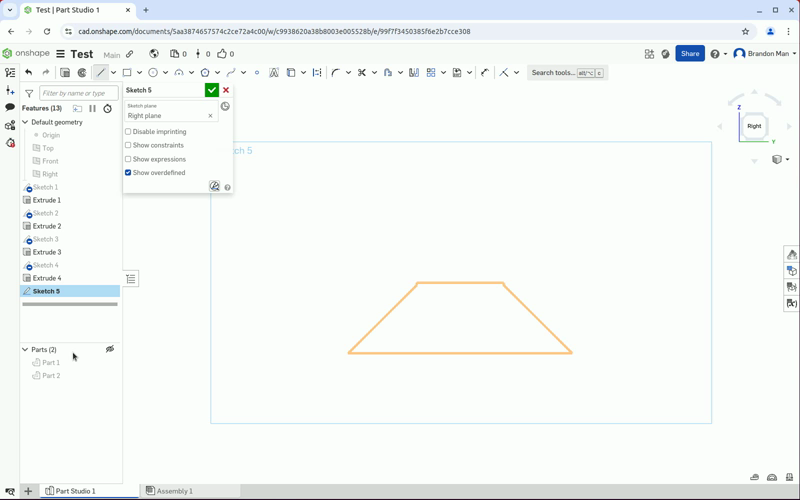
mouse_move(419, 353)
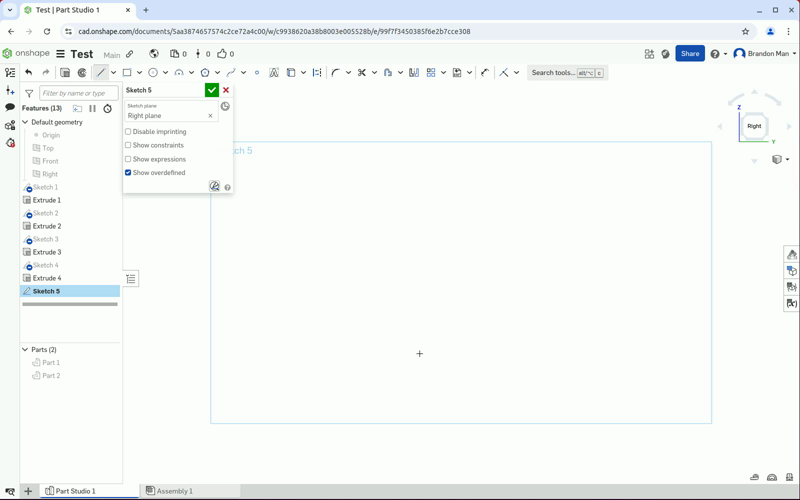
click(419, 353)
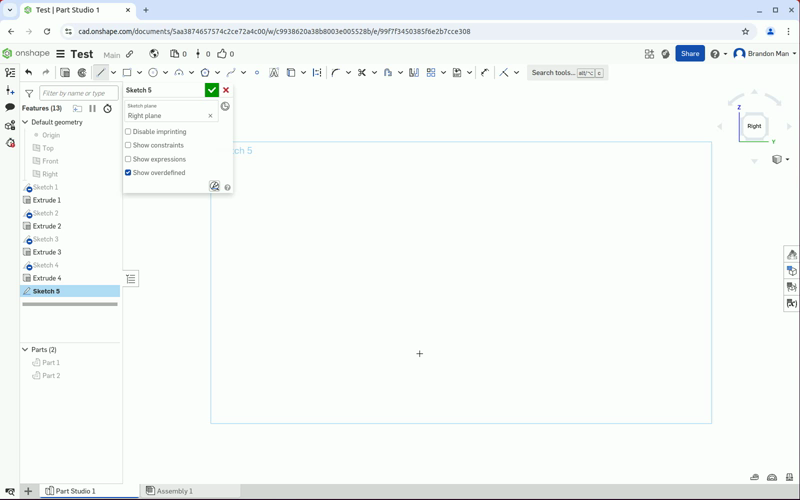
key_up(shift)
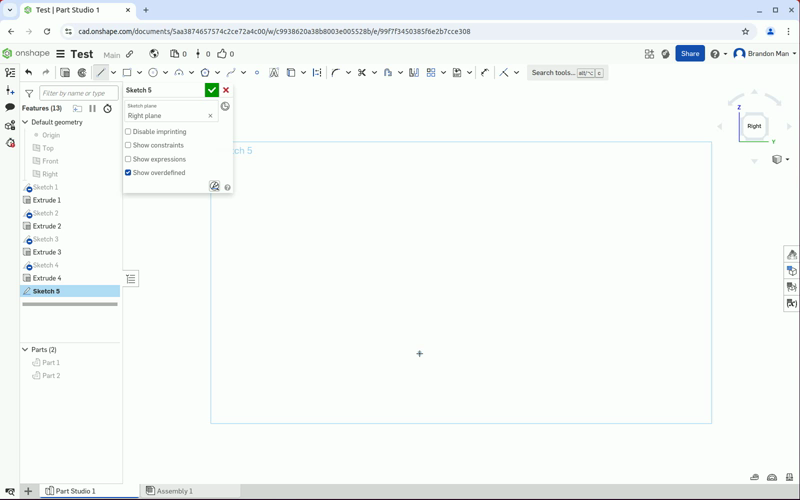
key_down(shift)
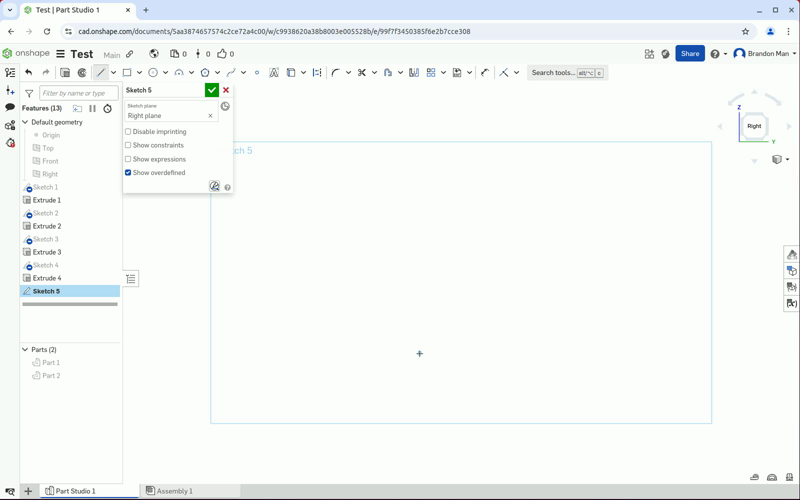
mouse_move(501, 353)
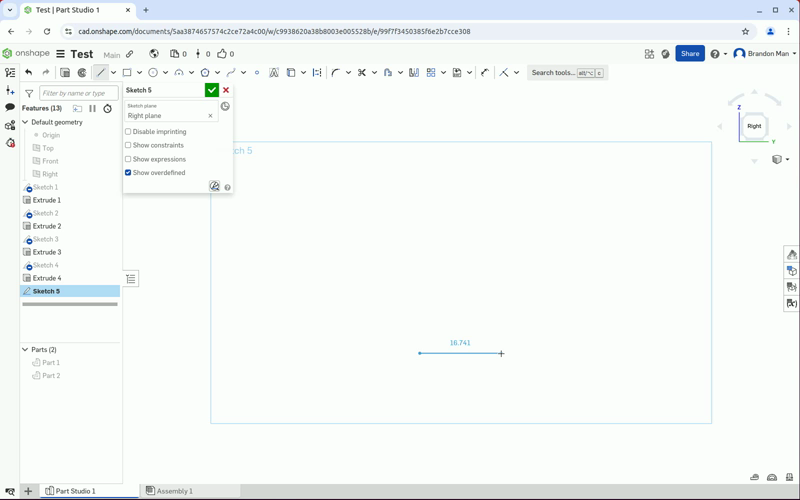
click(501, 353)
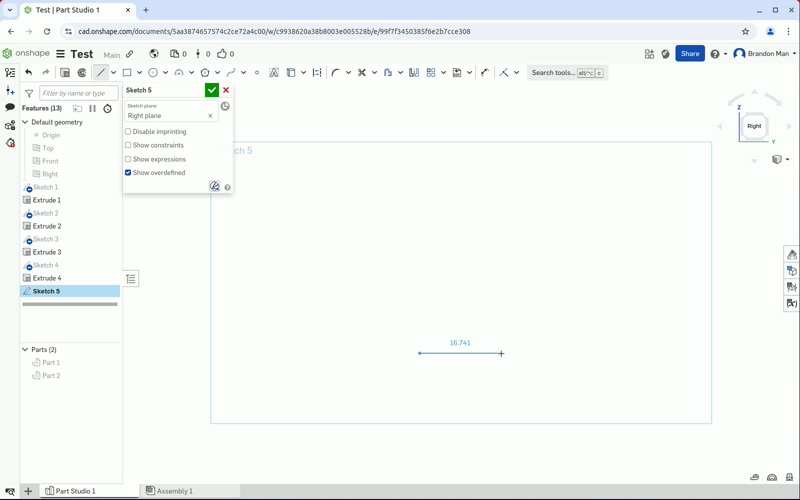
key_up(shift)
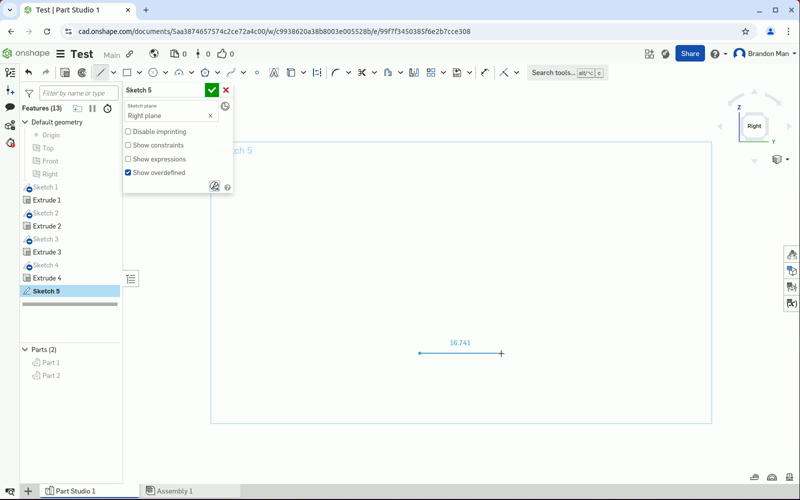
key_down(shift)
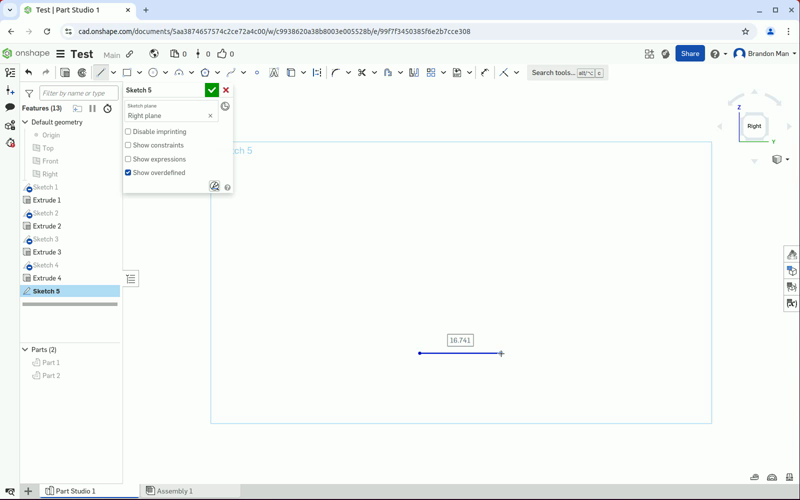
mouse_move(531, 353)
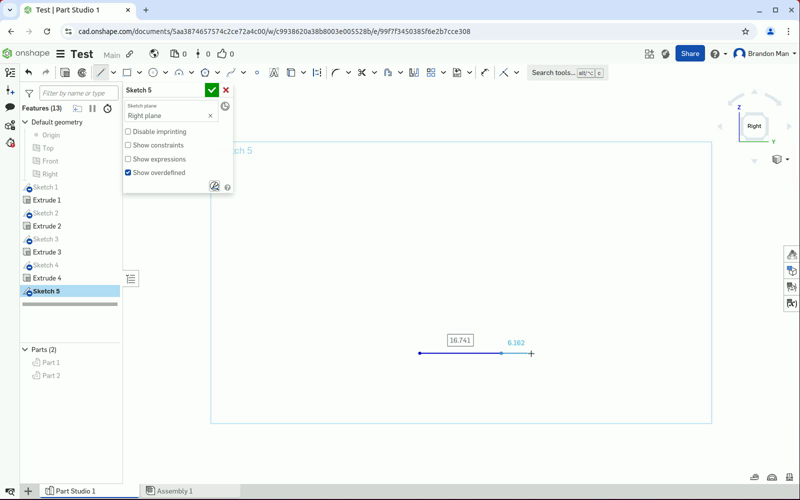
mouse_move(501, 318)
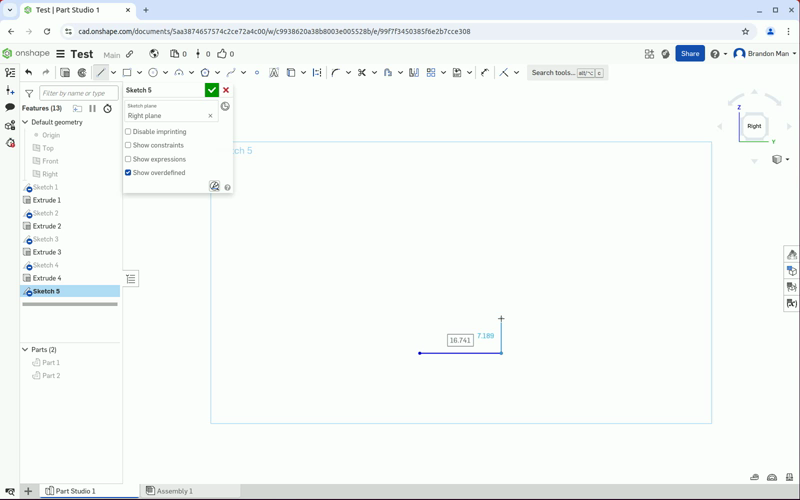
click(501, 318)
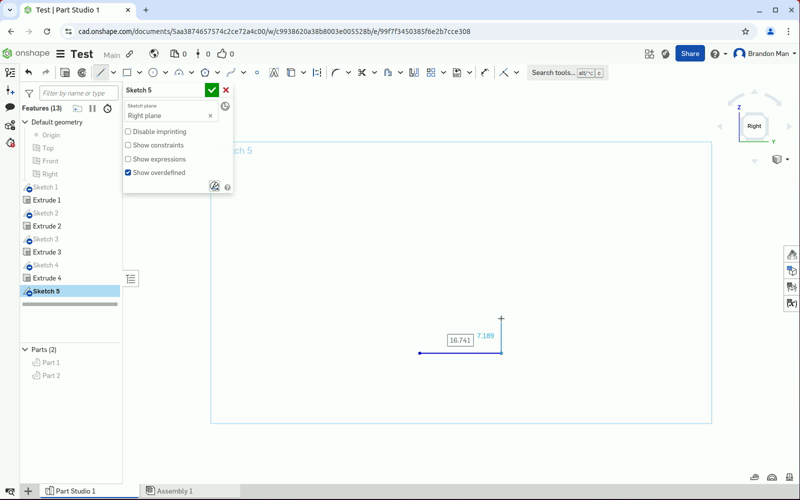
key_up(shift)
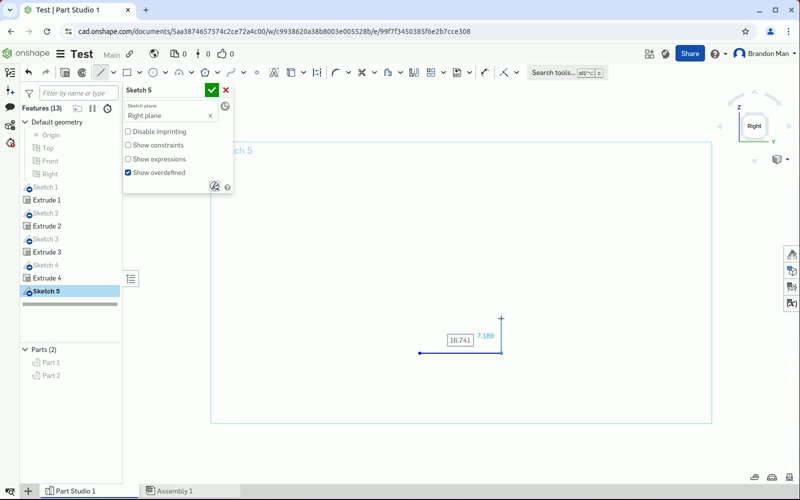
key_down(shift)
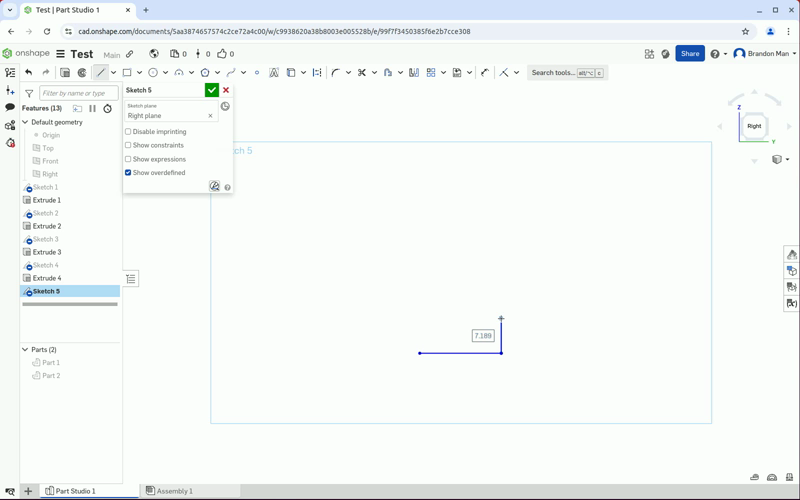
mouse_move(531, 318)
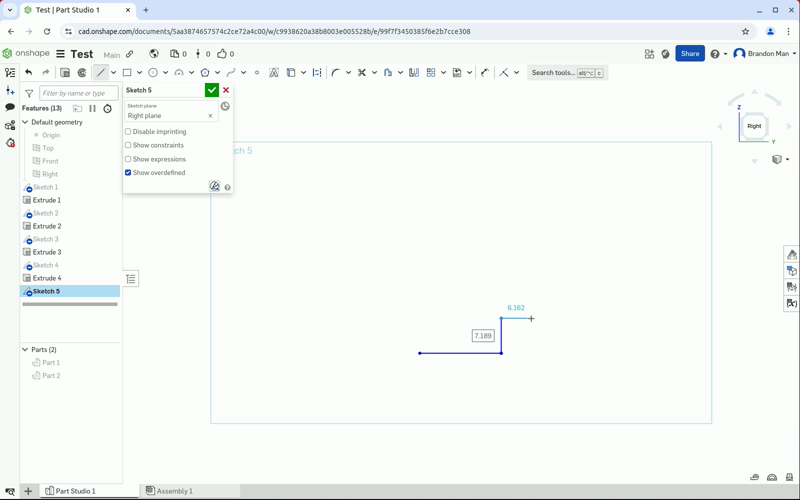
mouse_move(480, 283)
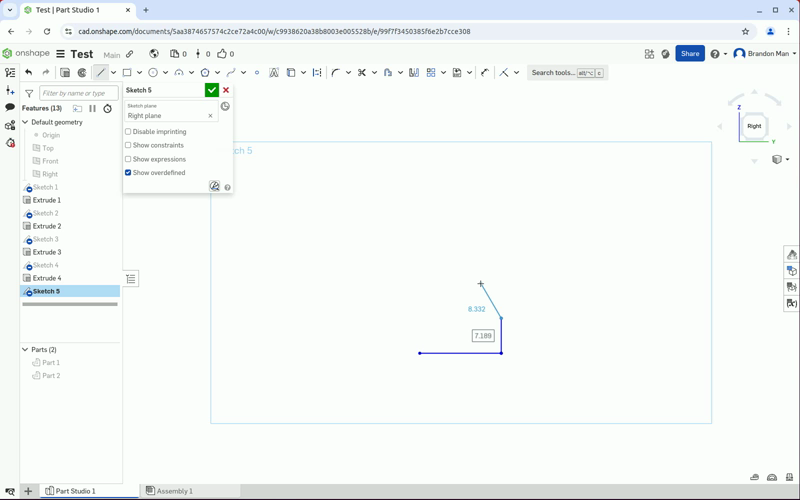
click(480, 283)
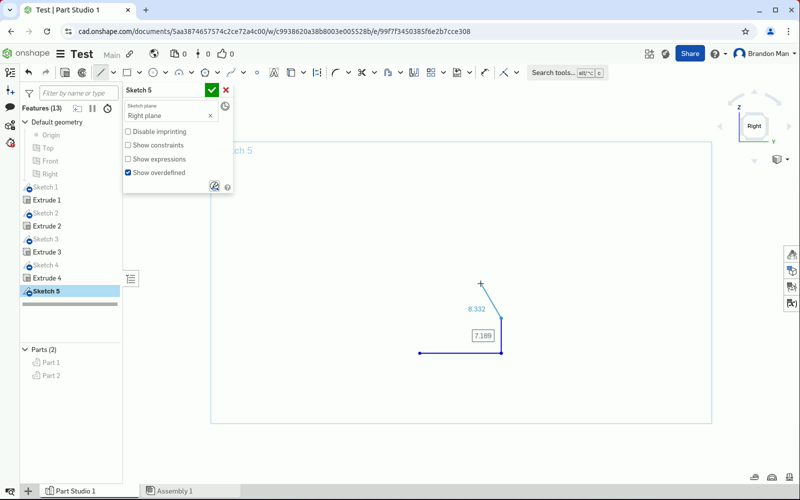
key_up(shift)
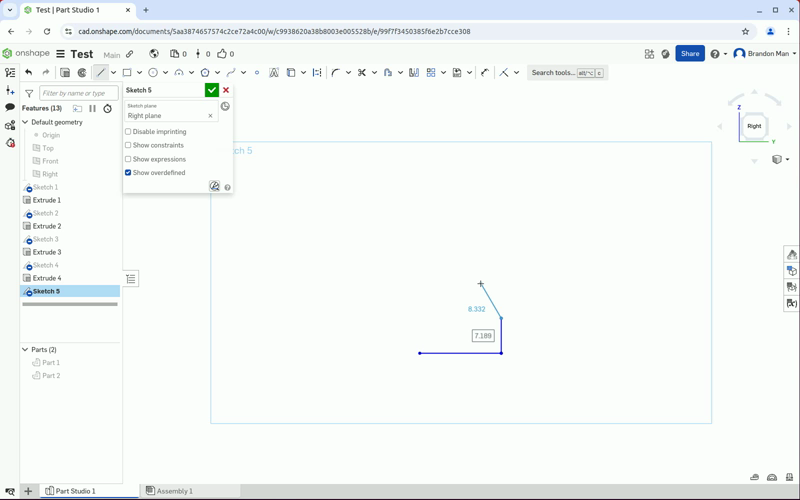
key_down(shift)
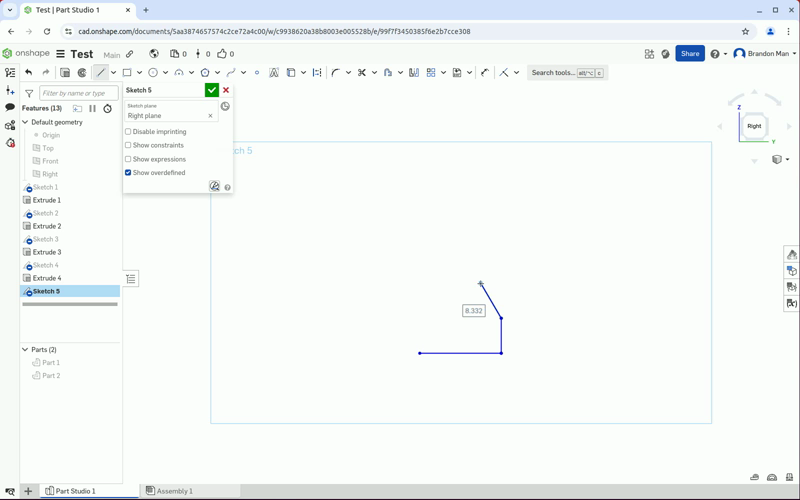
mouse_move(510, 283)
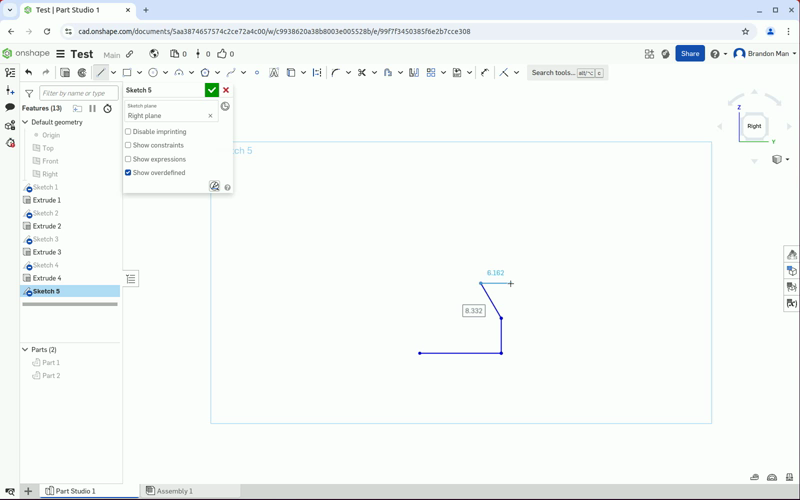
mouse_move(440, 283)
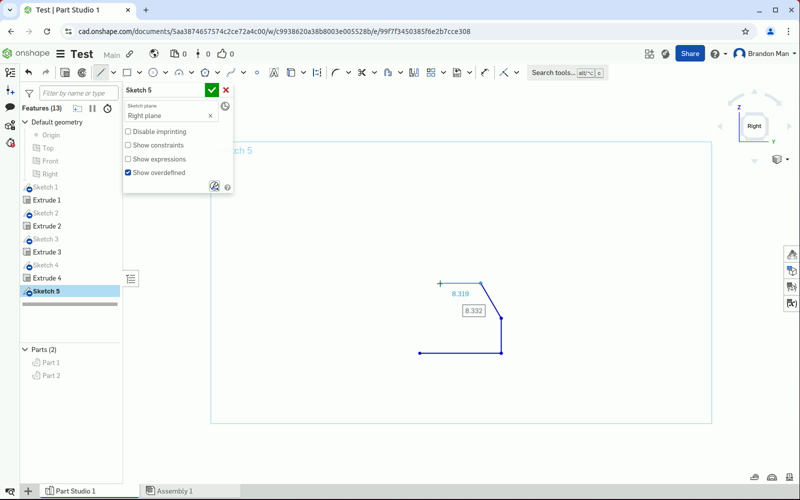
click(440, 283)
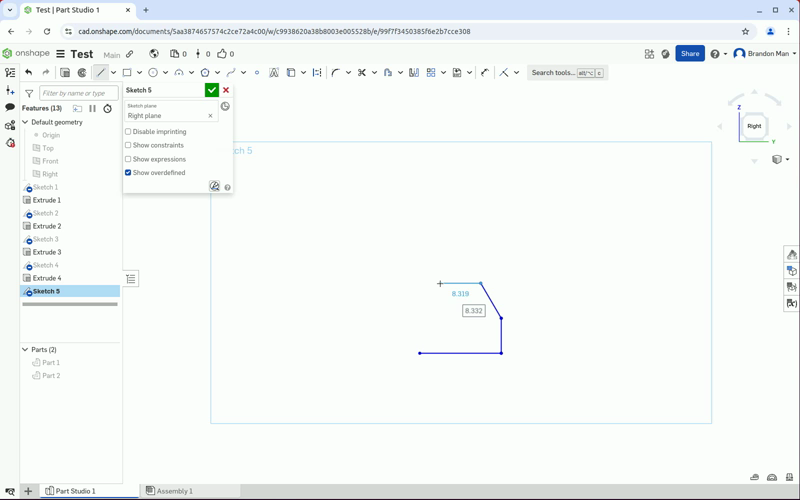
key_up(shift)
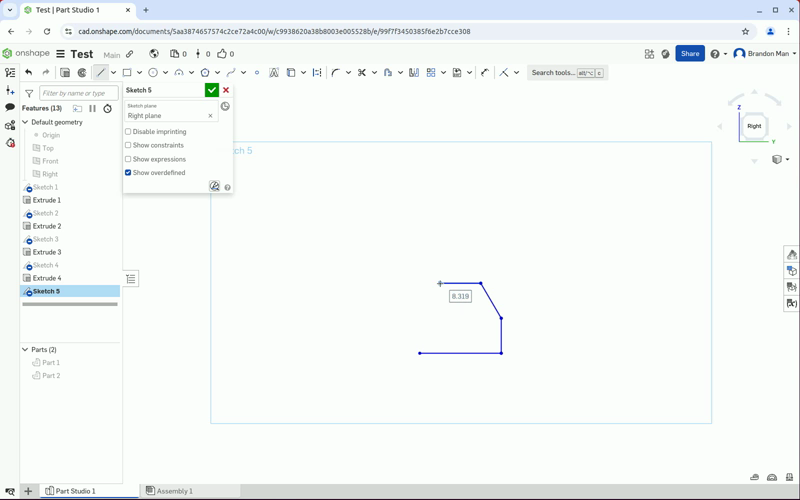
key_down(shift)
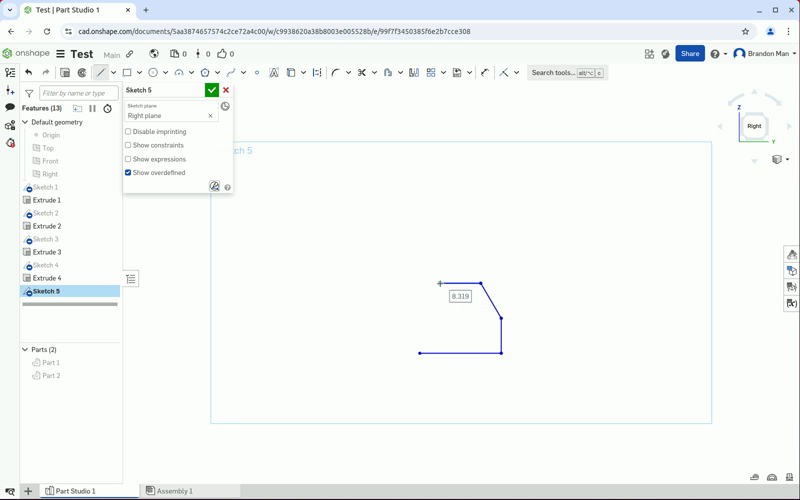
mouse_move(470, 283)
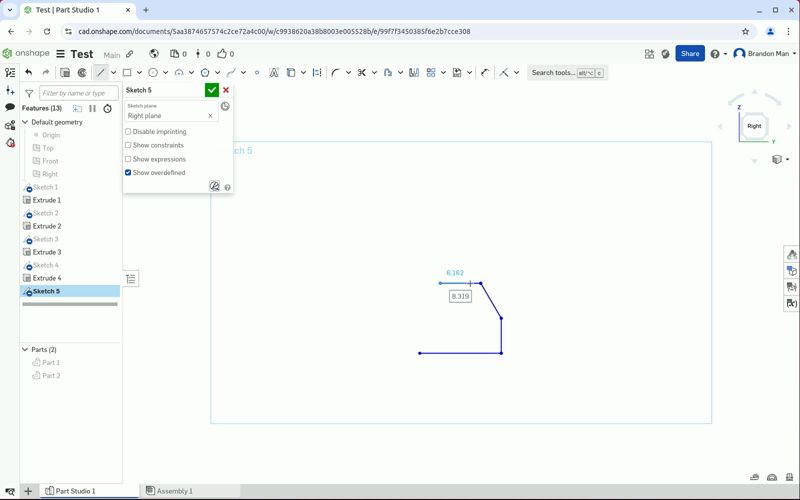
mouse_move(419, 318)
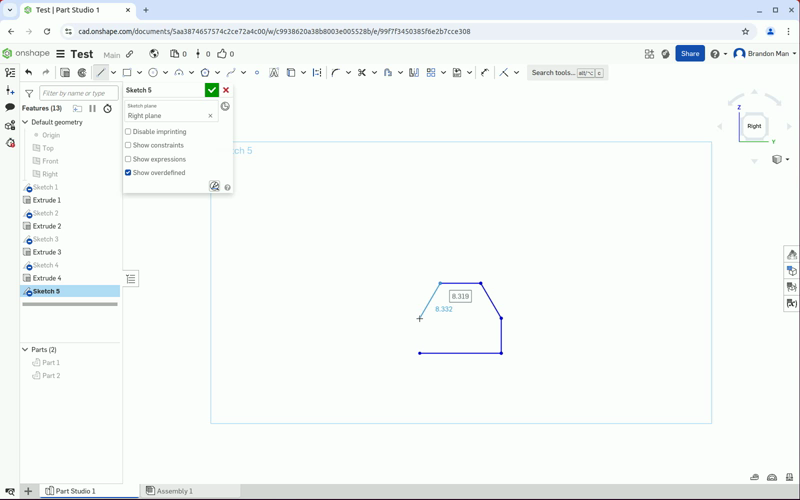
click(419, 318)
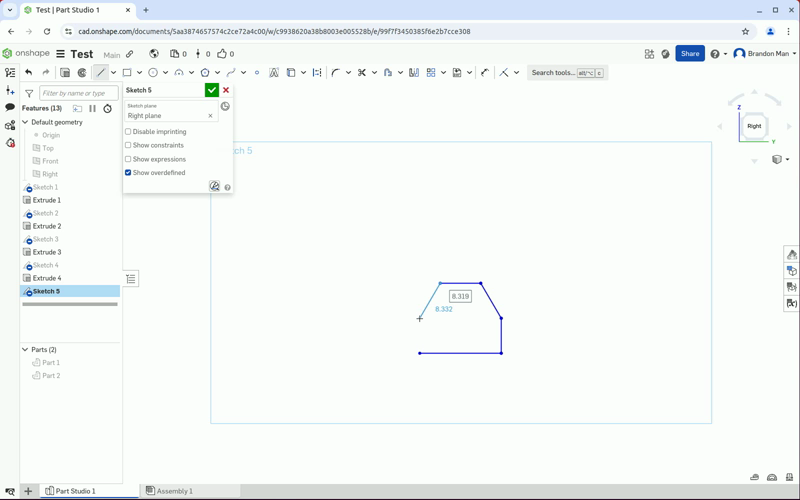
key_up(shift)
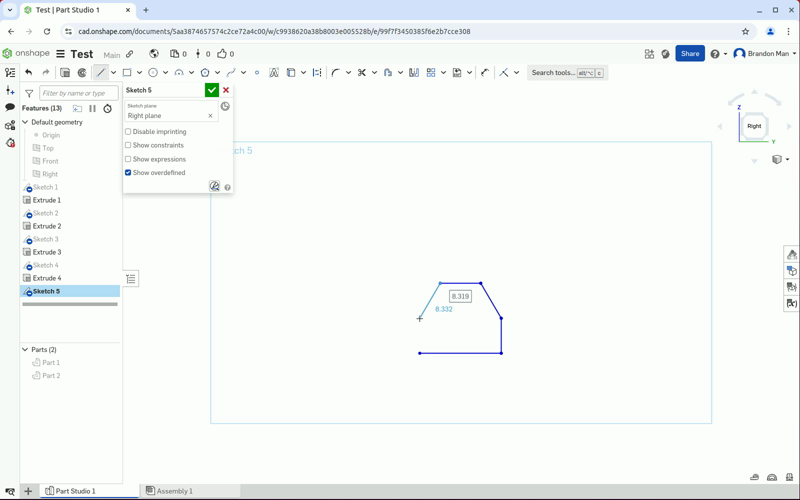
mouse_move(449, 318)
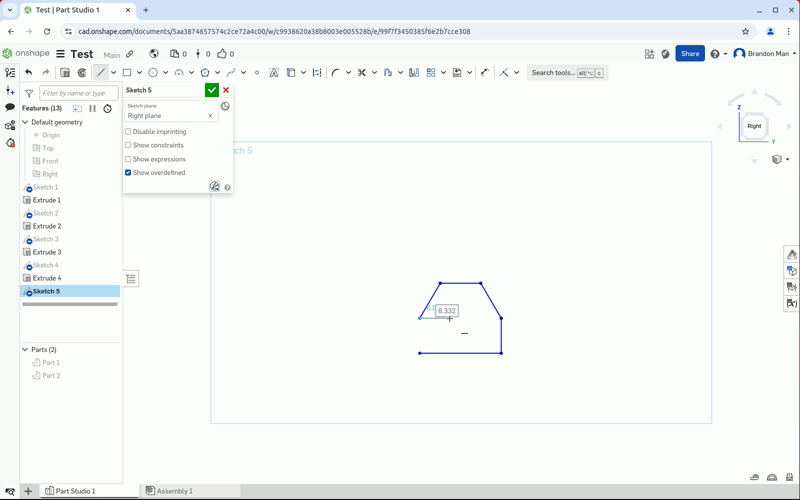
key_down(shift)
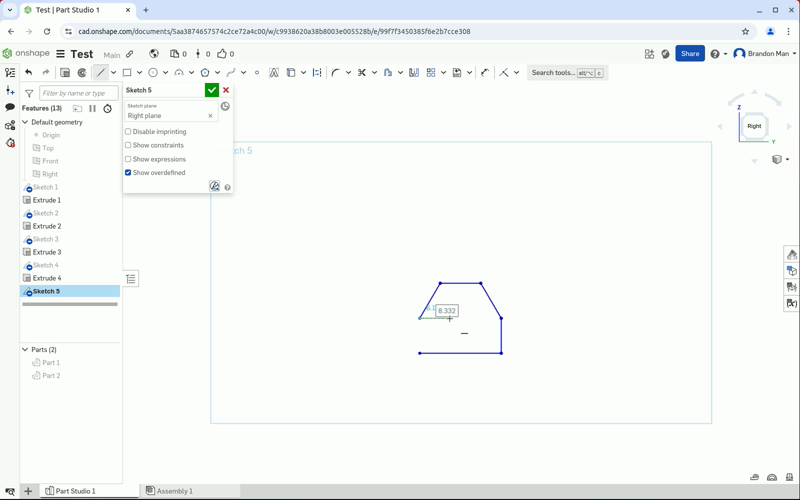
mouse_move(419, 353)
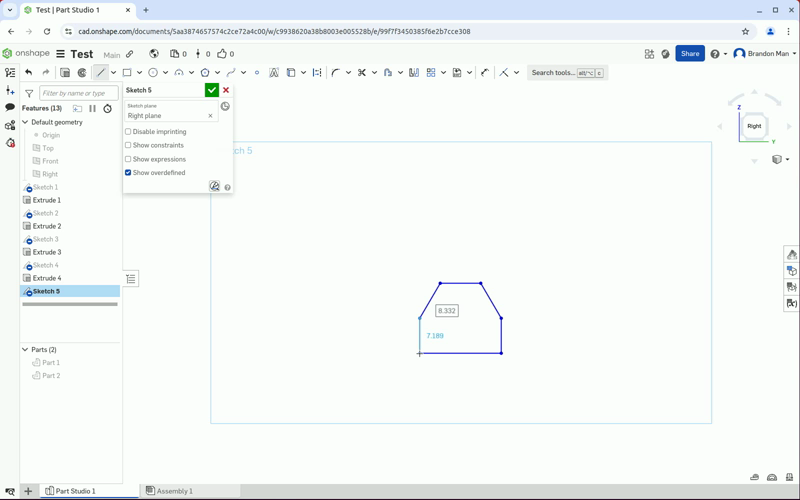
key_up(shift)
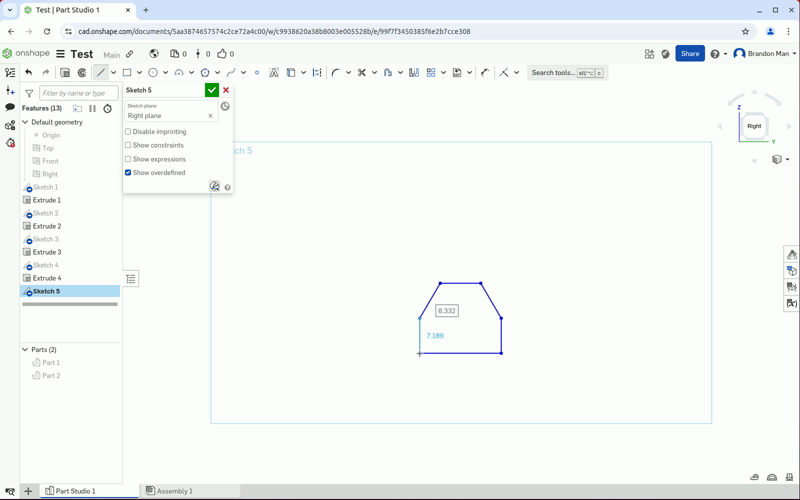
click(419, 353)
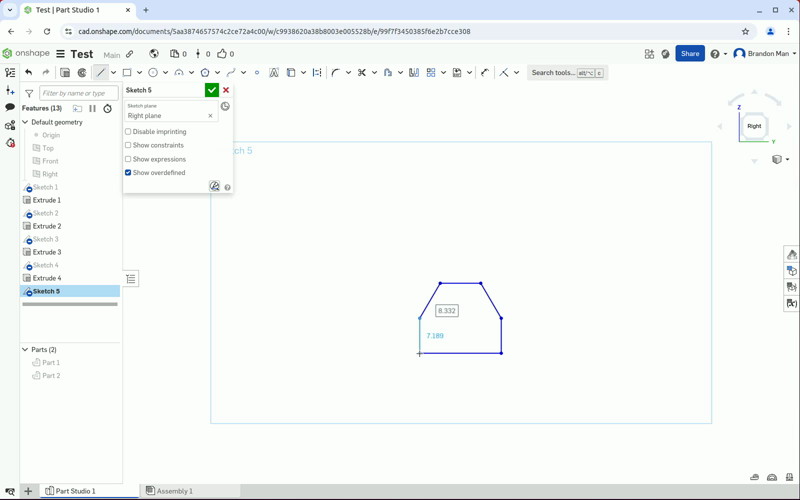
key(esc)
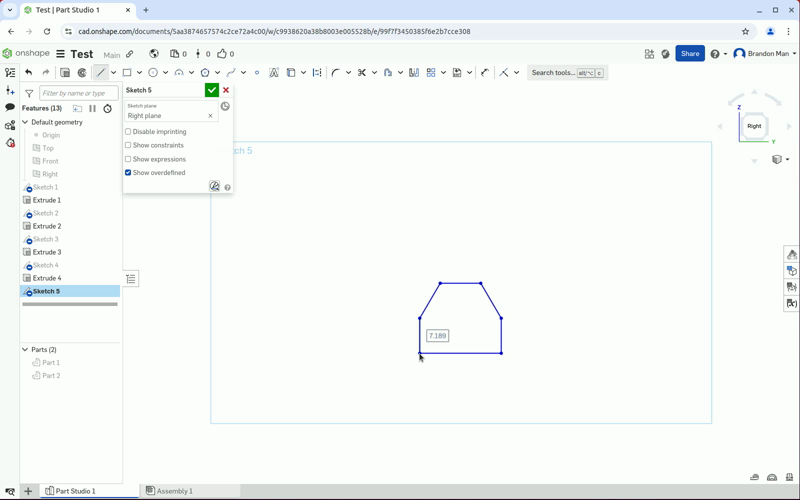
mouse_move(451, 317)
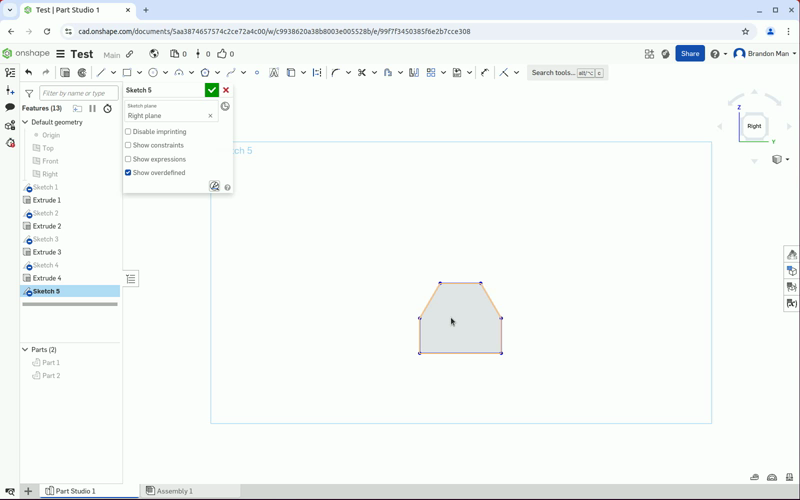
click(451, 317)
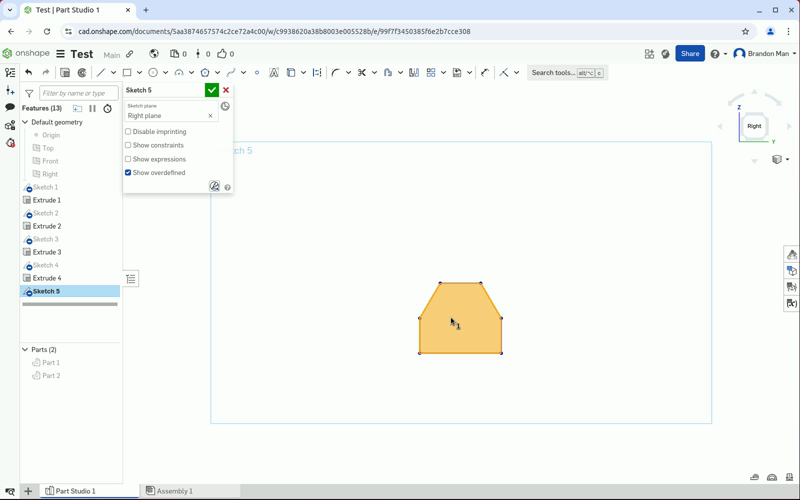
mouse_move(73, 352)
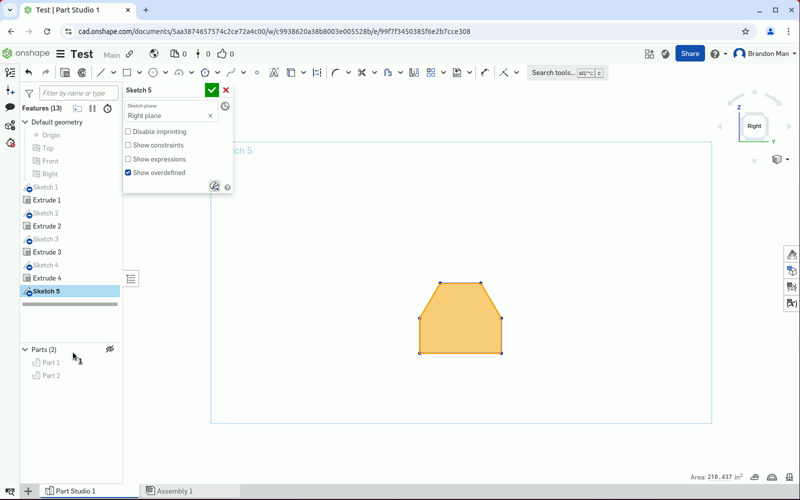
key(shift+y)
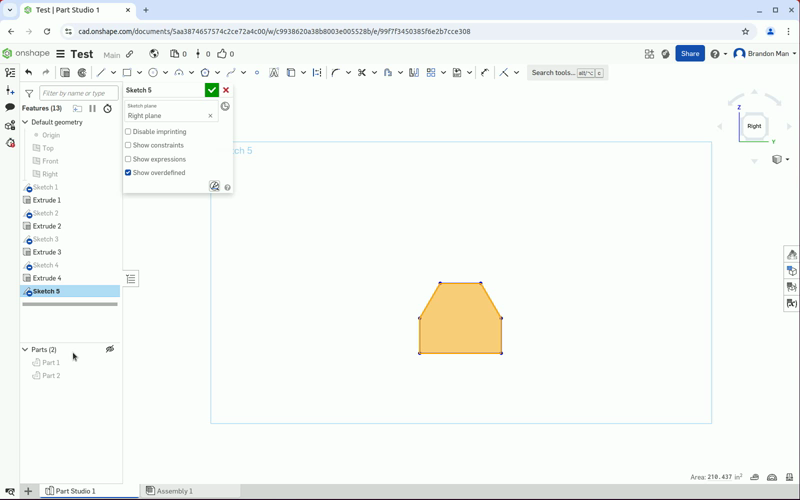
key(shift+e)
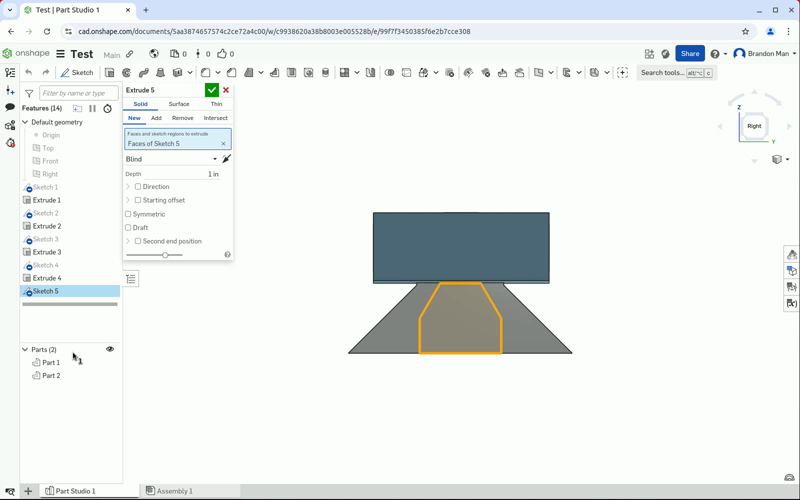
mouse_move(143, 106)
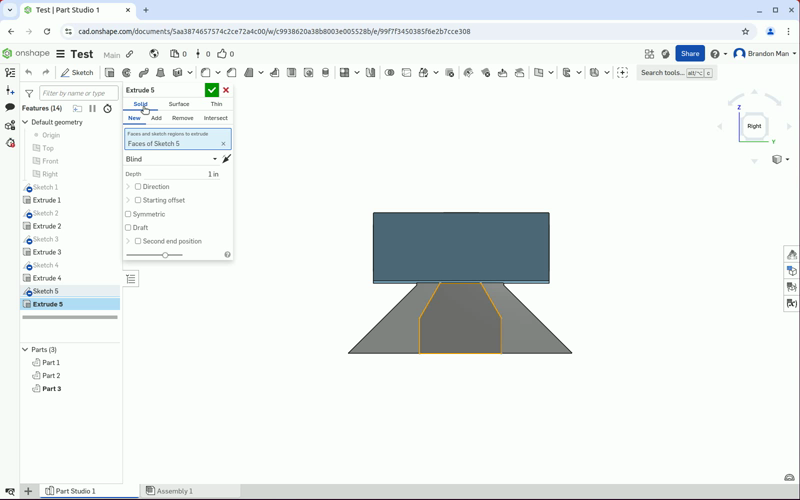
click(143, 106)
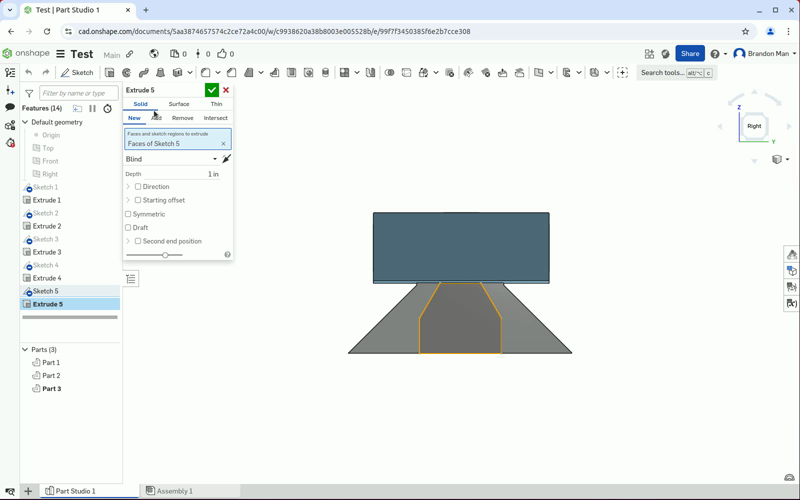
mouse_move(186, 120)
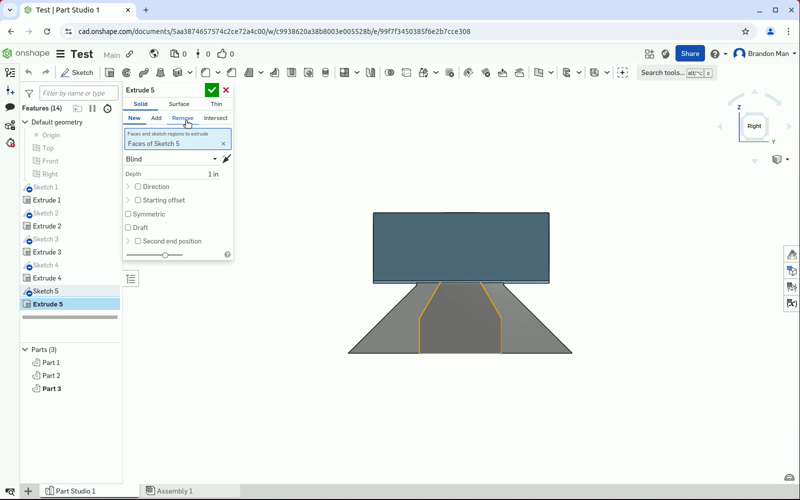
click(186, 120)
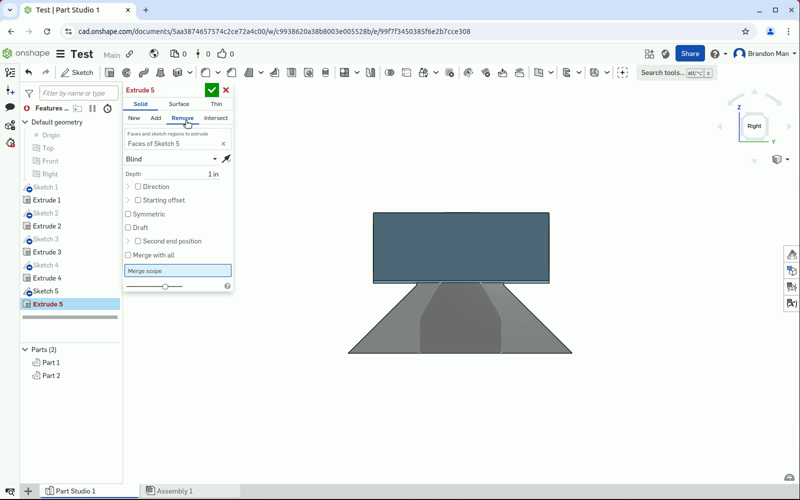
key(tab, 4)
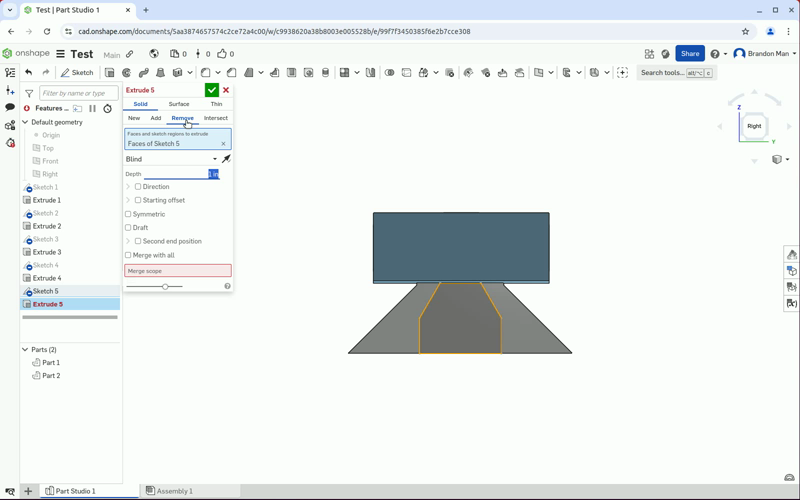
text(7.222)
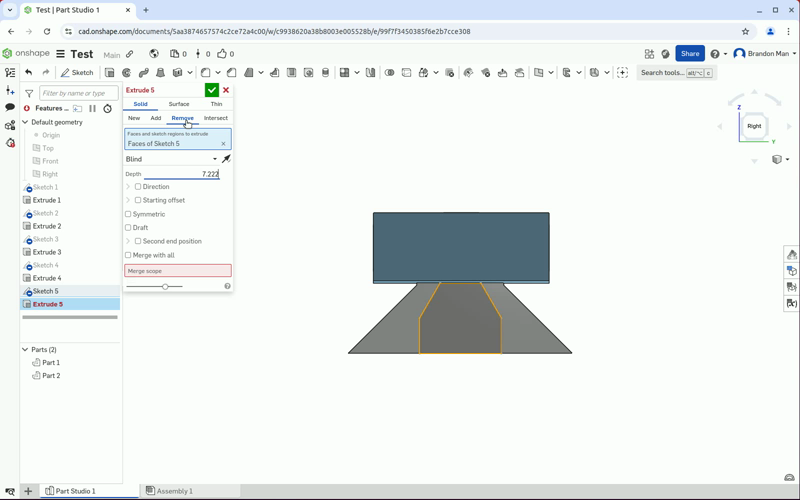
key(tab, 3)
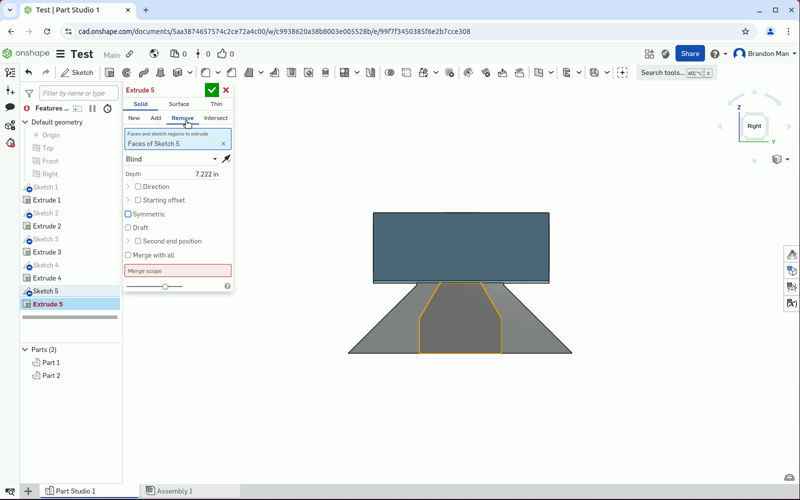
key(space)
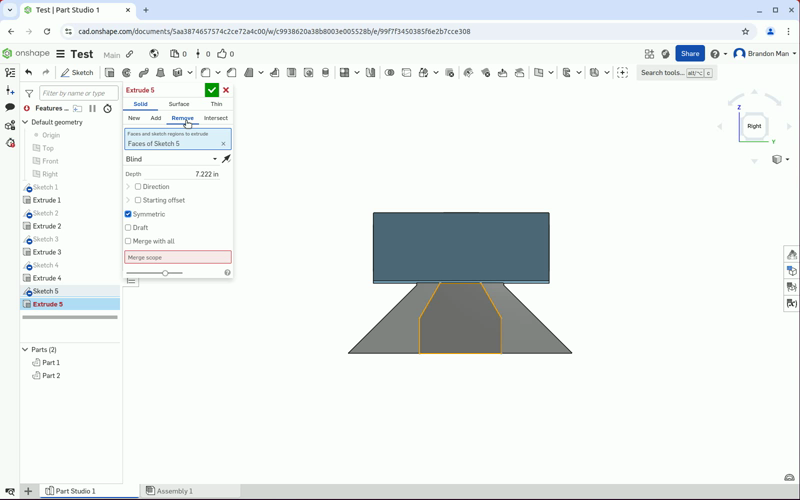
key(tab, 2)
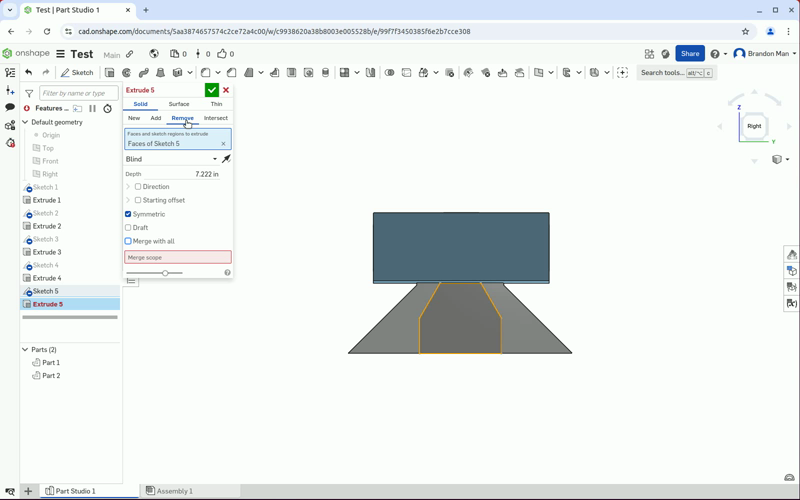
key(space)
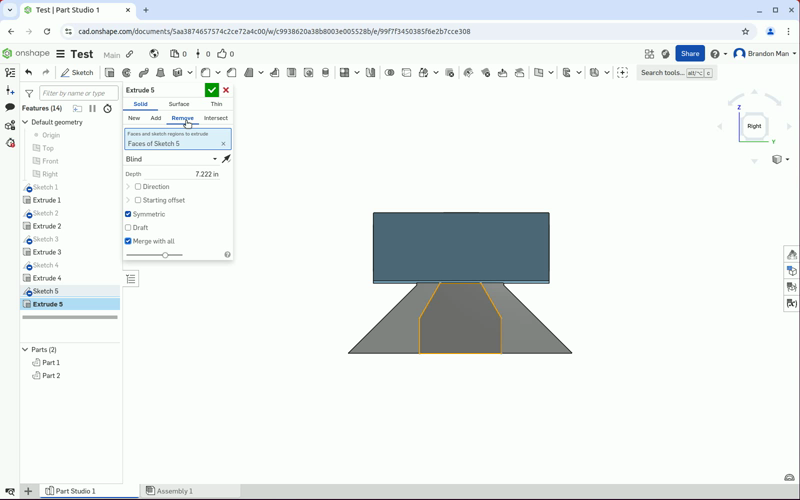
key(enter)
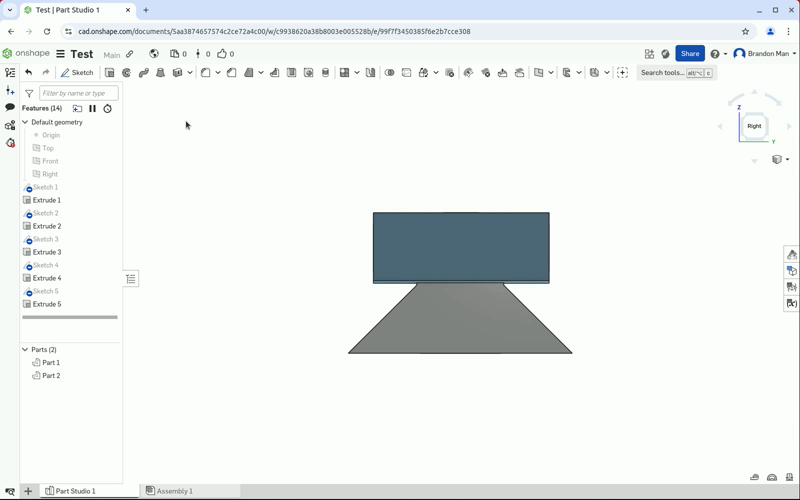
key(shift+h)
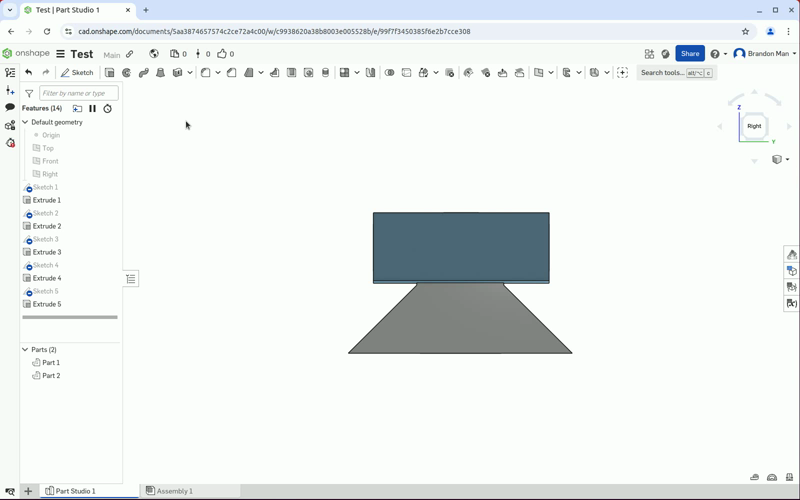
key(shift+h)
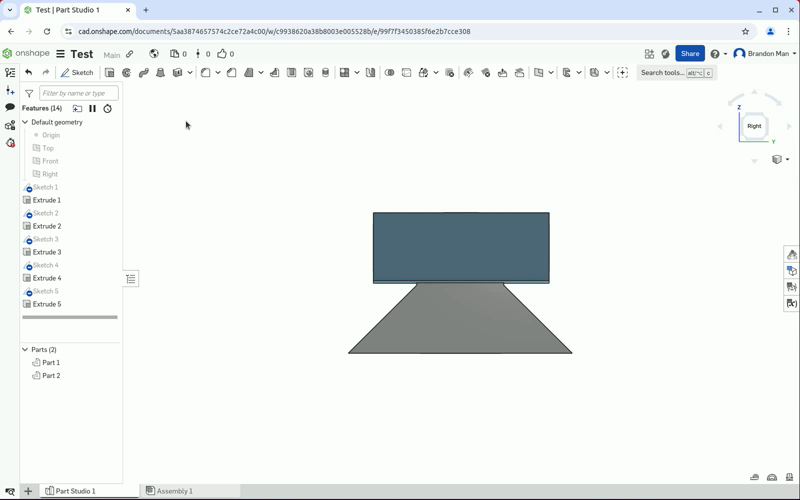
mouse_move(73, 189)
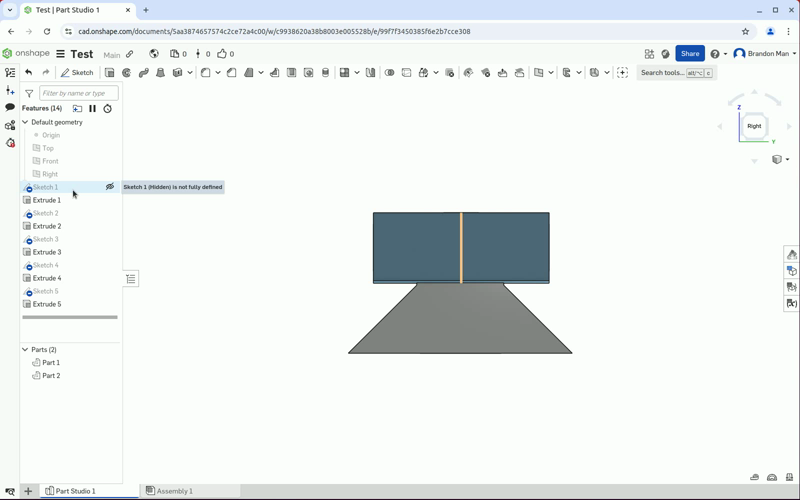
click(73, 189)
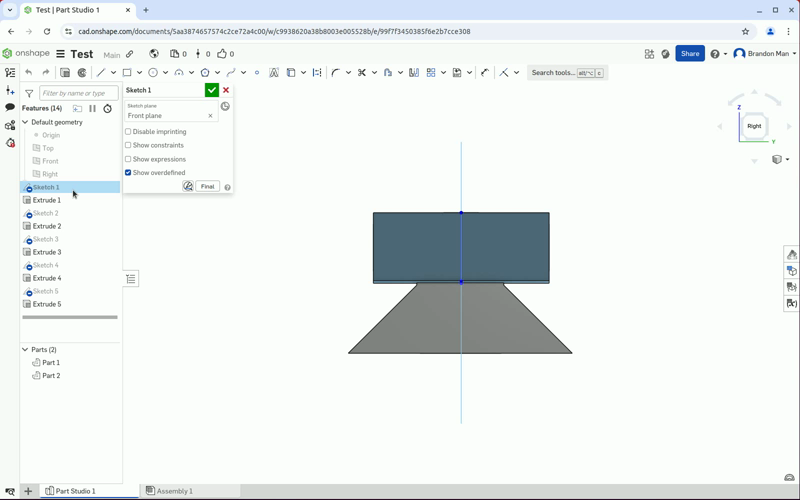
mouse_move(229, 92)
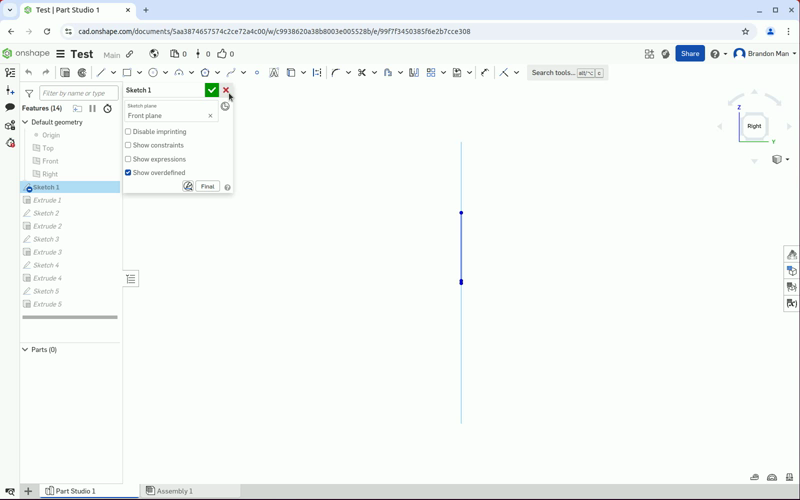
click(229, 92)
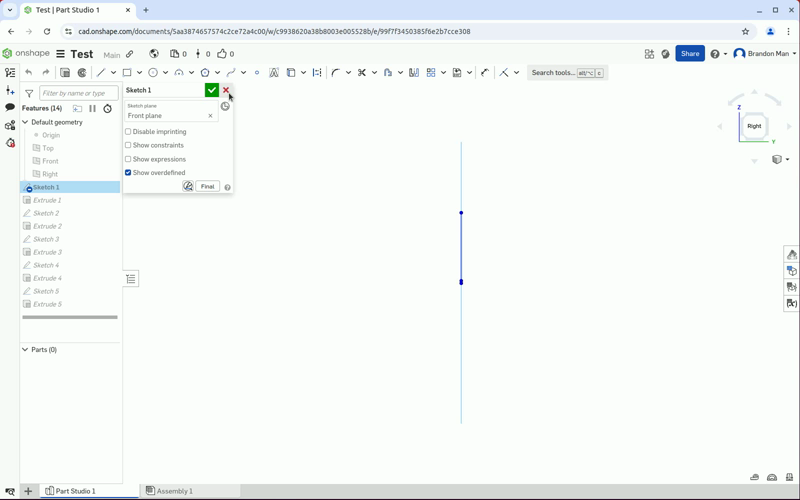
key(shift+s)
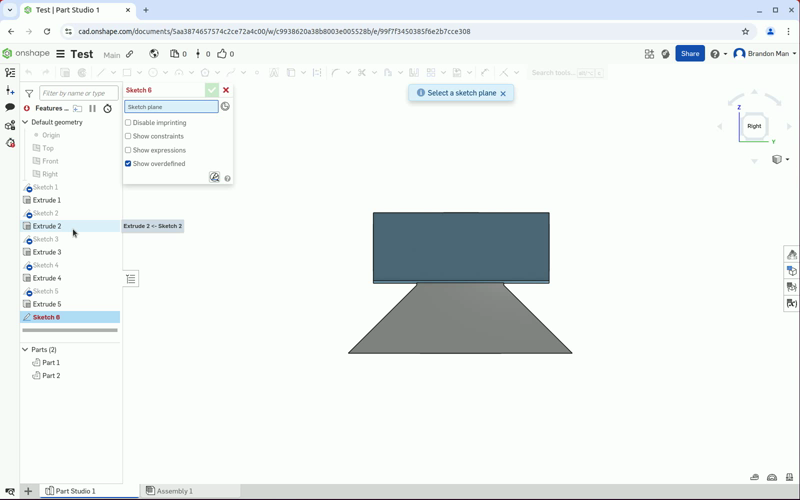
scroll(3)
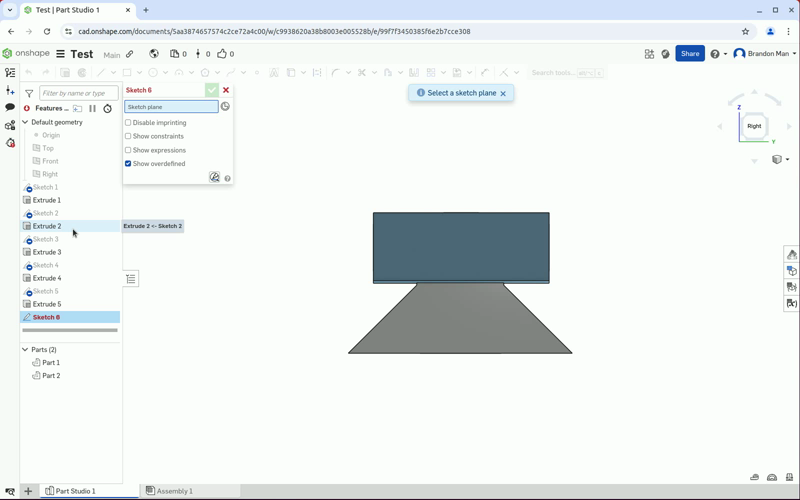
mouse_move(73, 176)
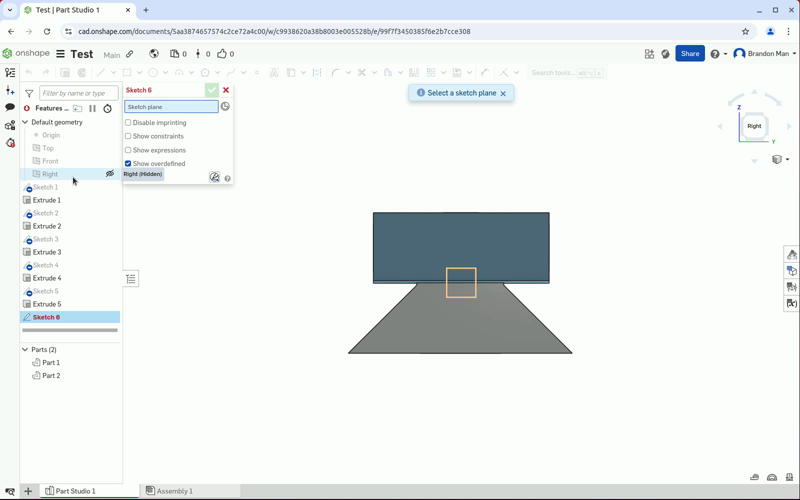
click(73, 176)
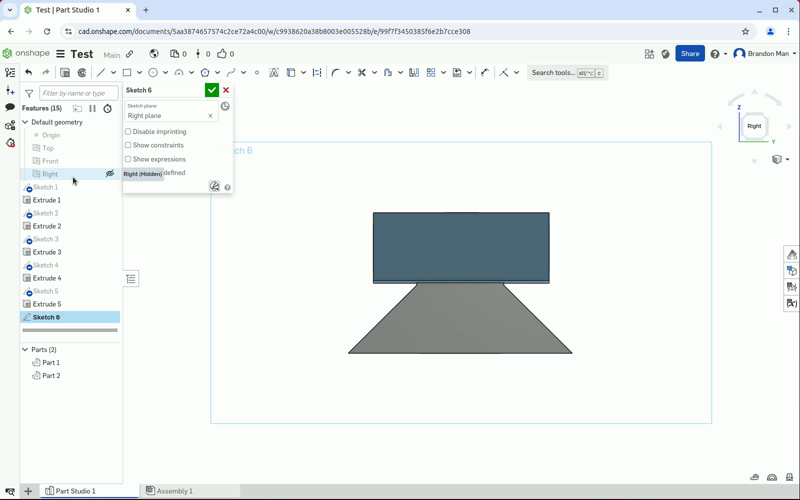
mouse_move(73, 352)
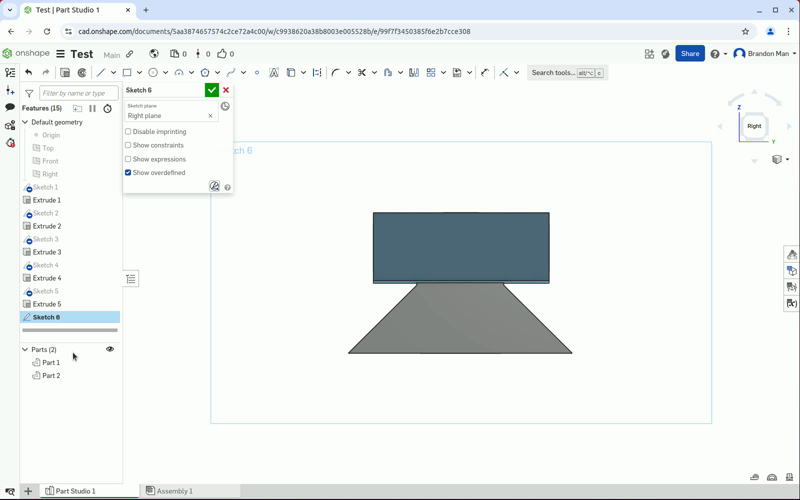
key(y)
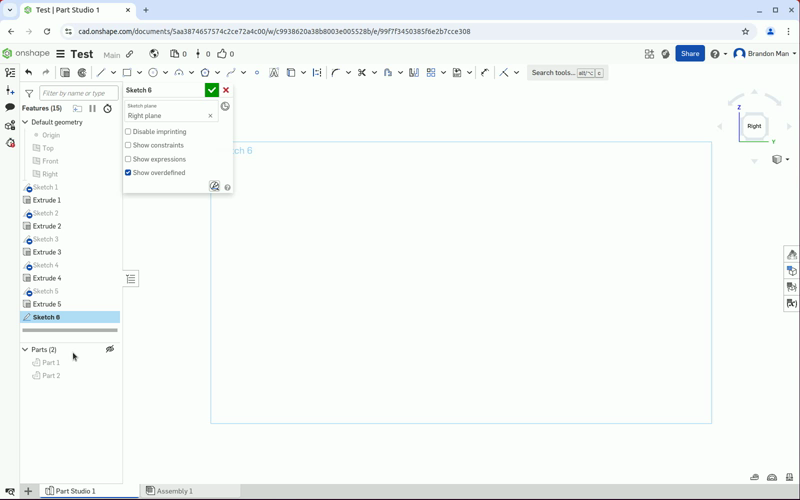
key(c)
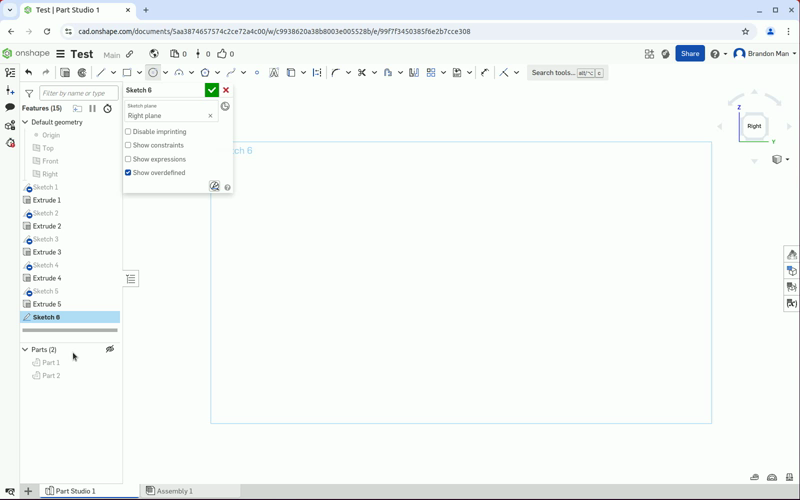
key_down(shift)
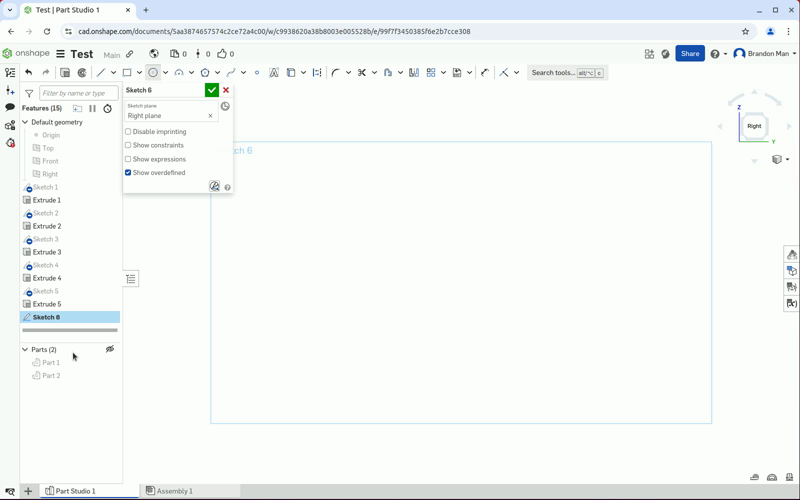
mouse_move(461, 318)
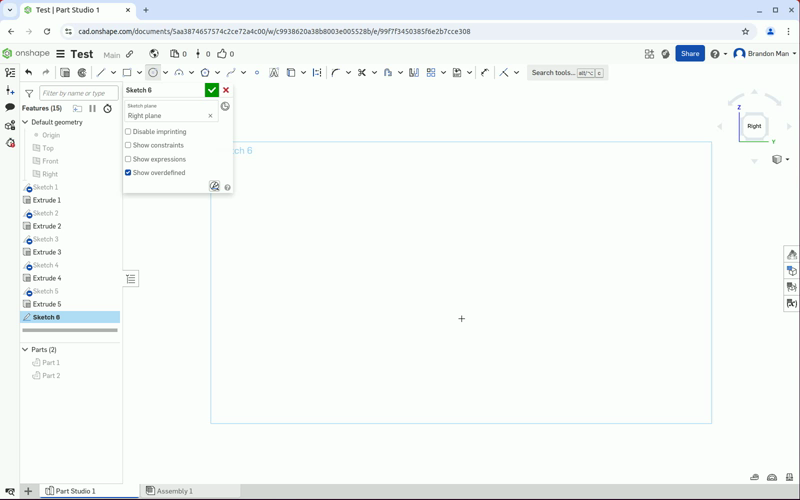
click(461, 318)
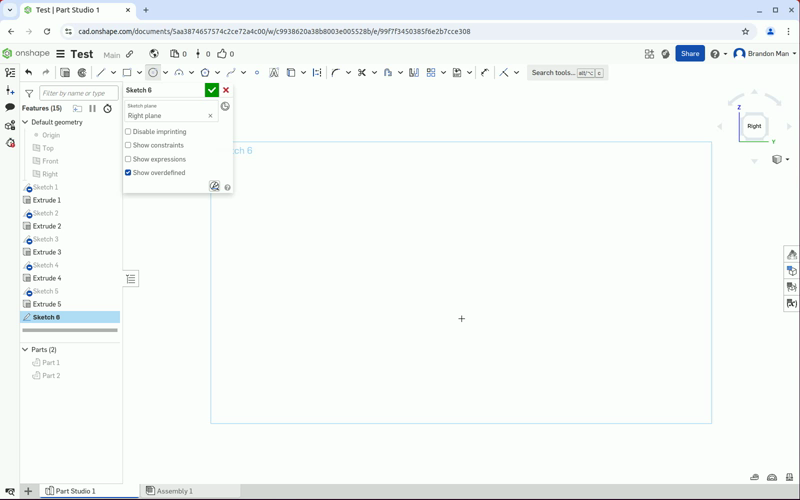
key_up(shift)
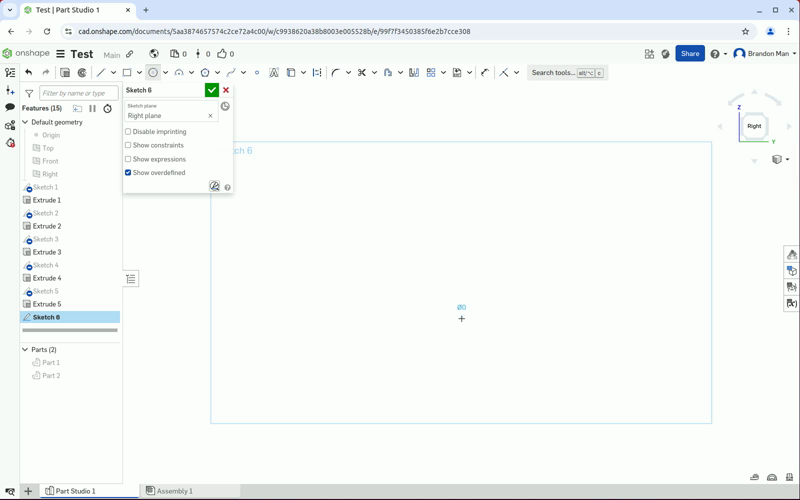
mouse_move(485, 318)
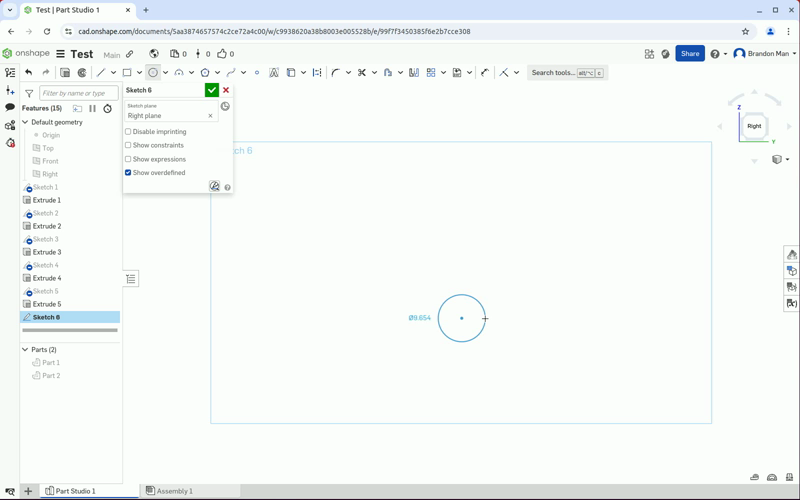
click(485, 318)
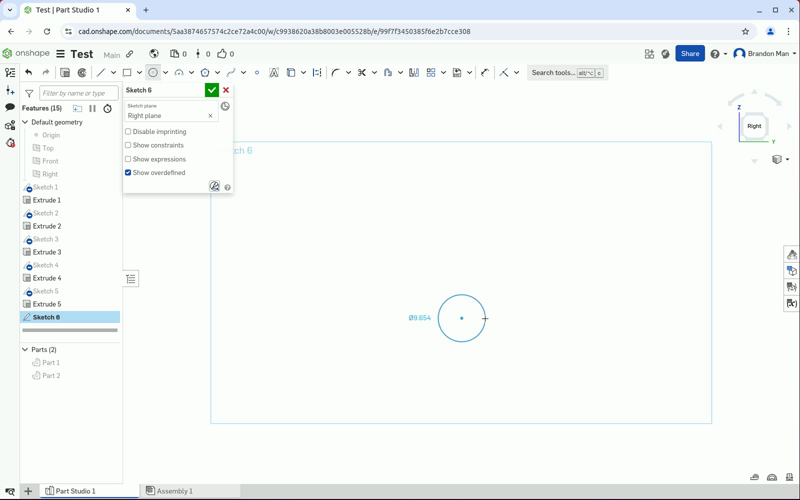
key(esc)
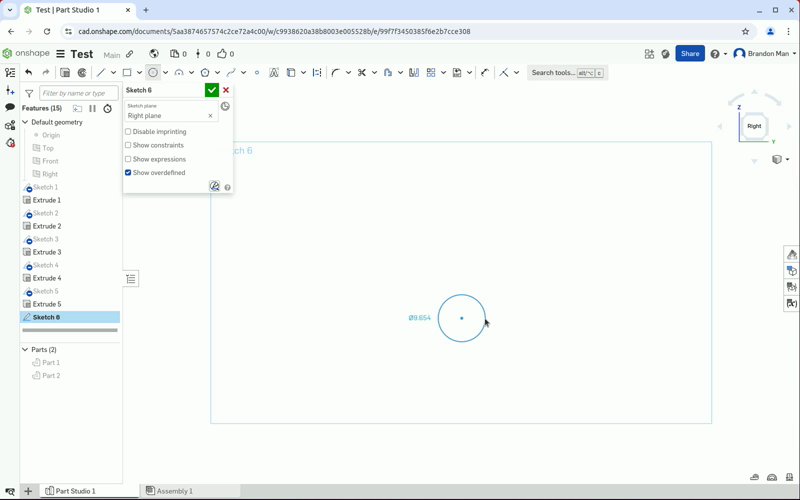
mouse_move(479, 309)
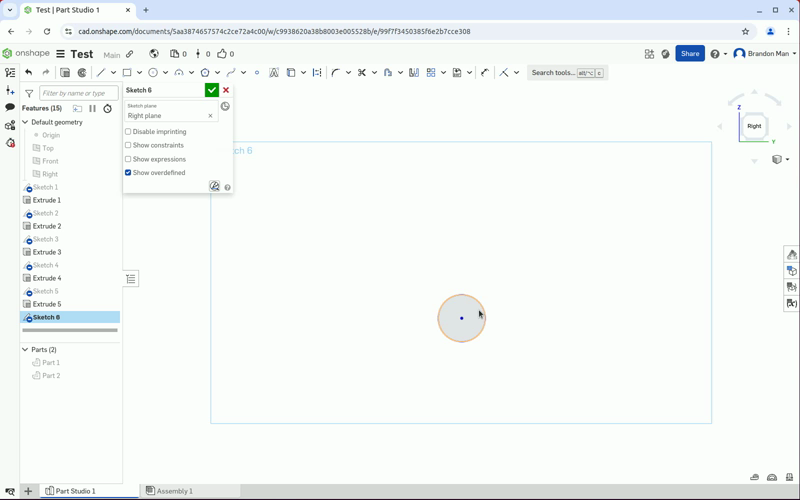
scroll(6)
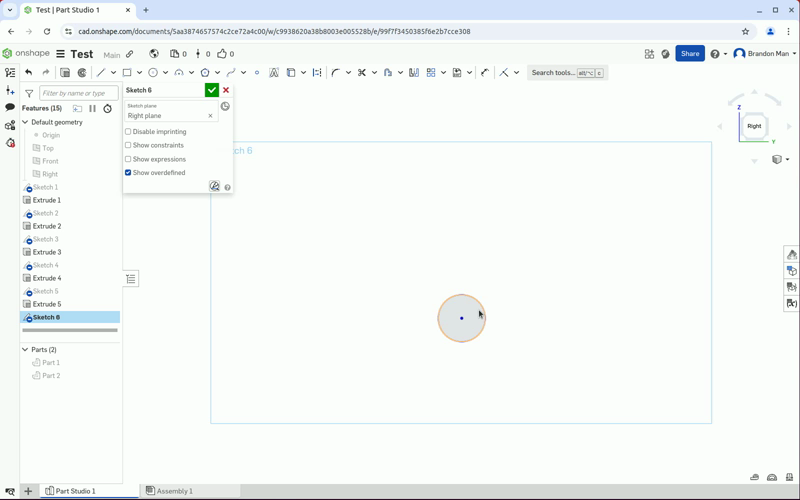
scroll(6)
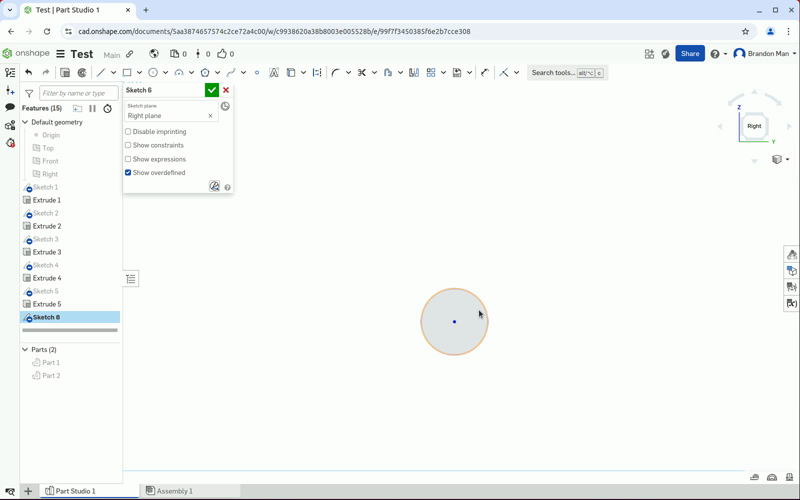
scroll(6)
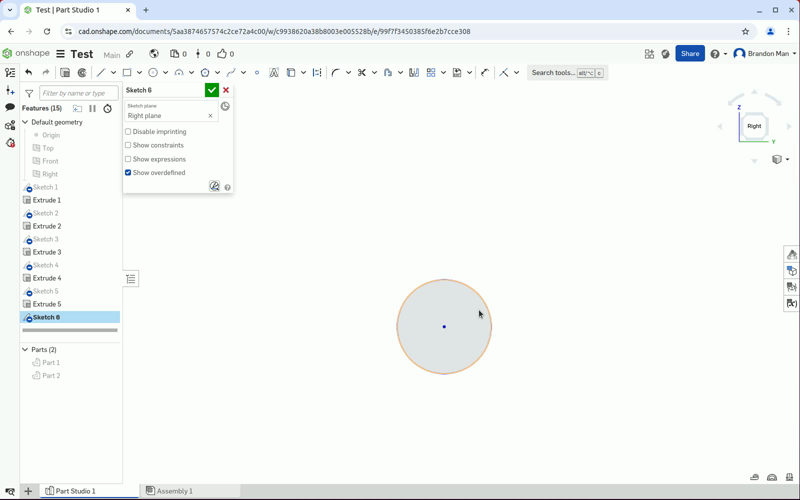
scroll(6)
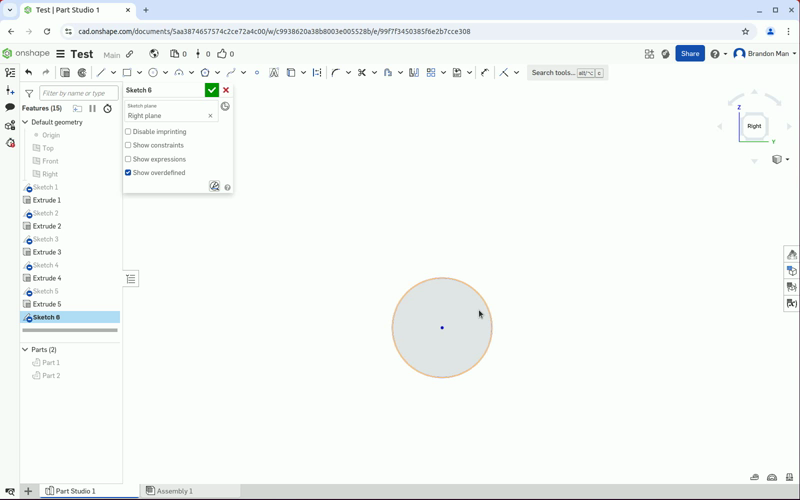
scroll(6)
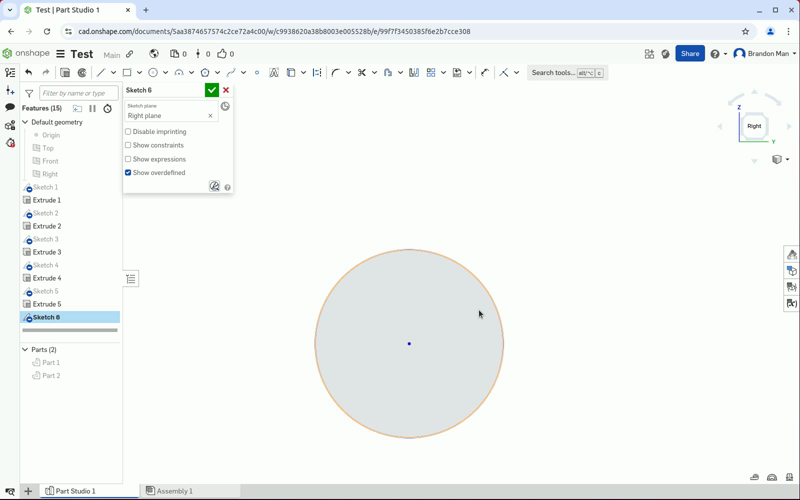
scroll(6)
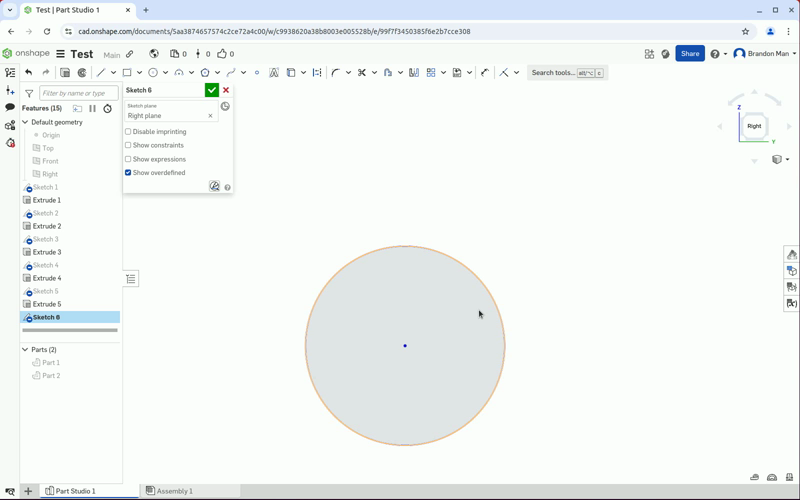
scroll(6)
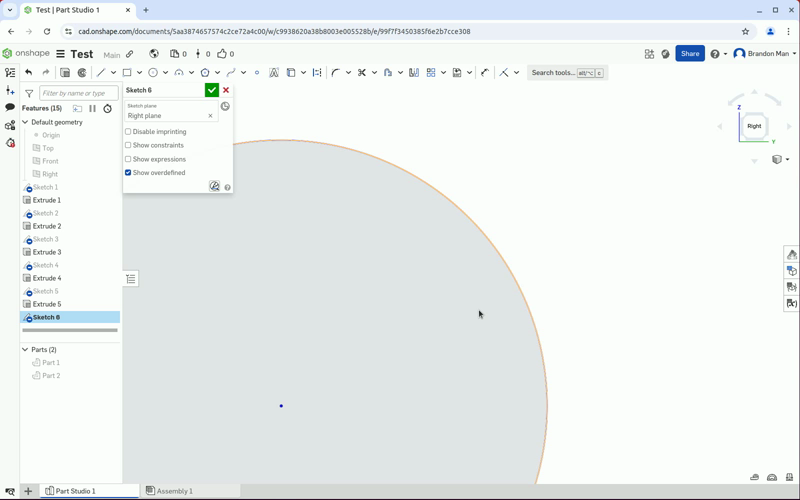
click(479, 309)
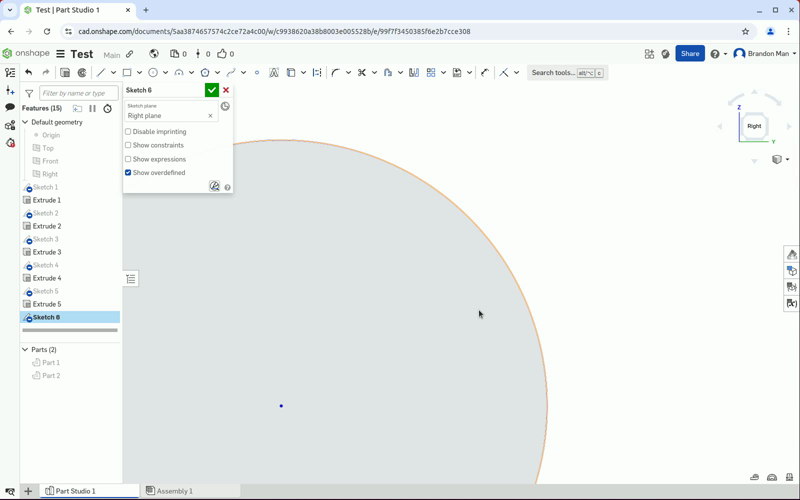
scroll(-6)
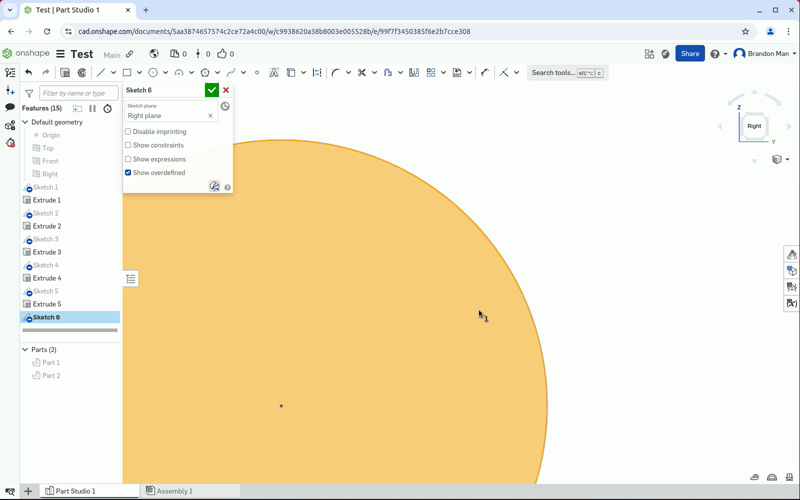
scroll(-6)
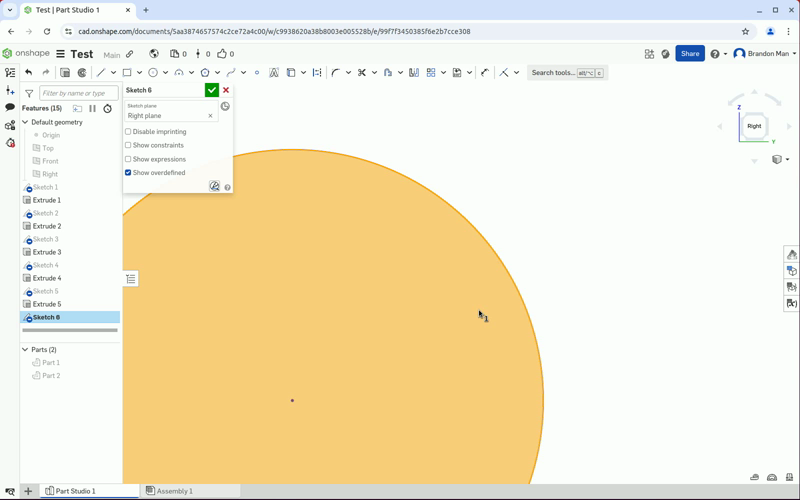
scroll(-6)
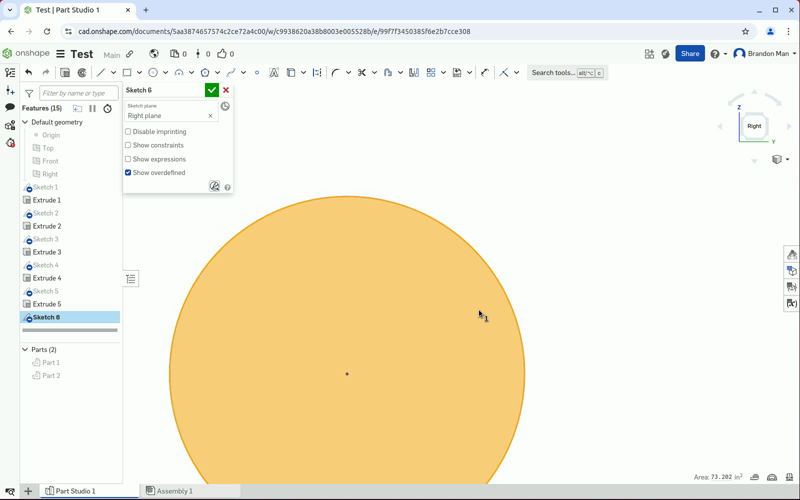
scroll(-6)
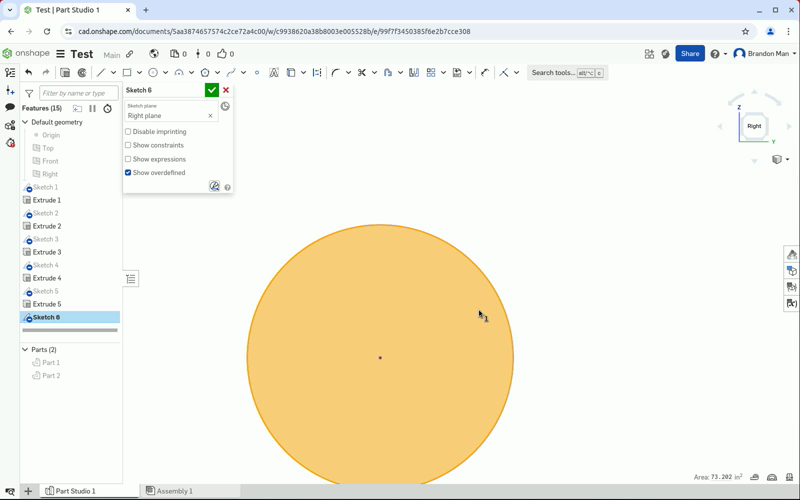
scroll(-6)
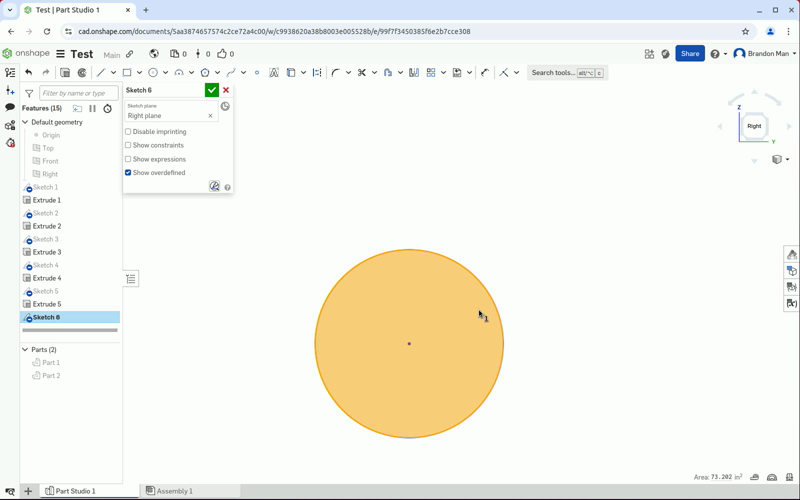
scroll(-6)
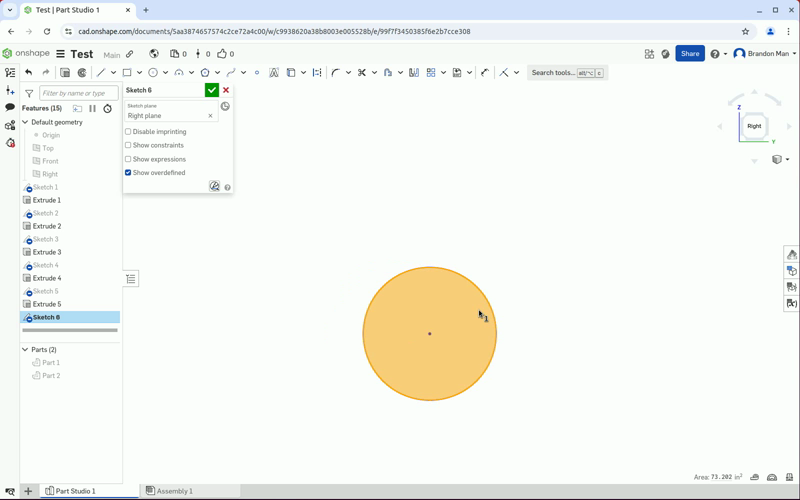
scroll(-6)
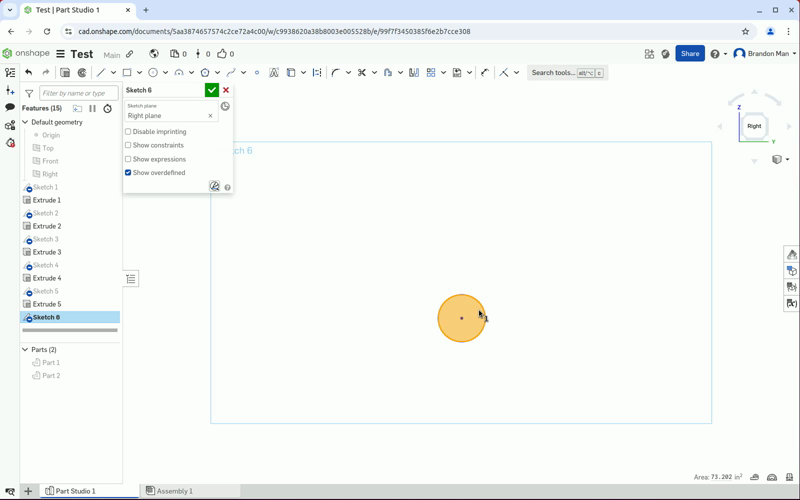
mouse_move(73, 352)
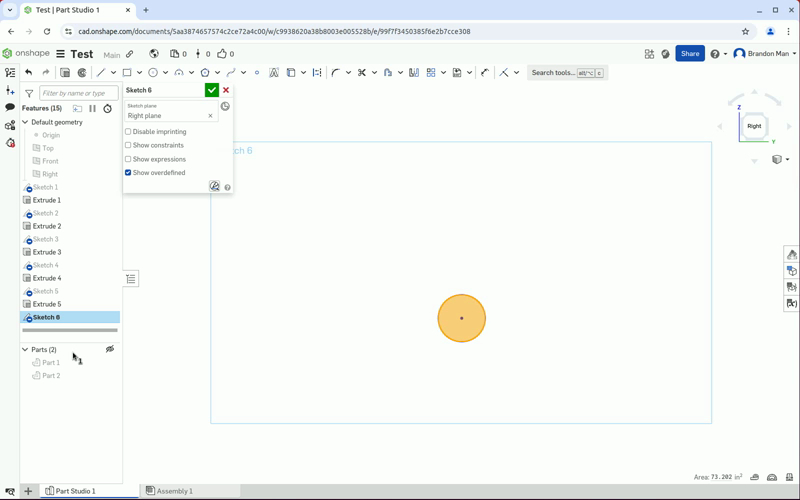
key(shift+y)
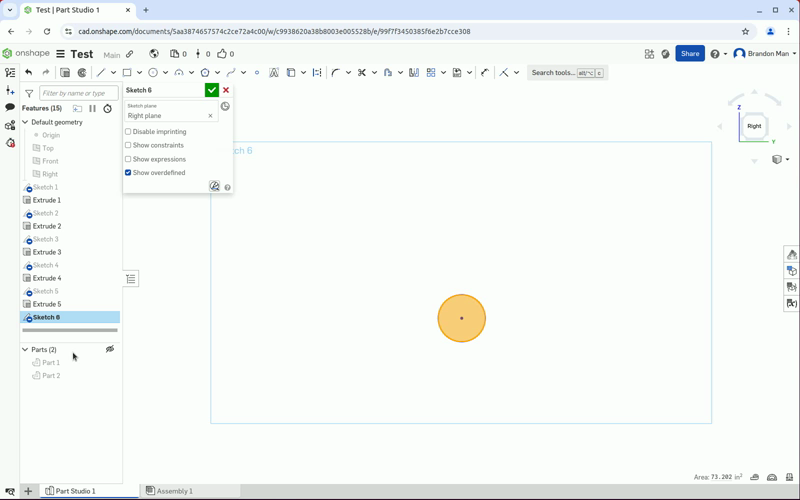
key(shift+e)
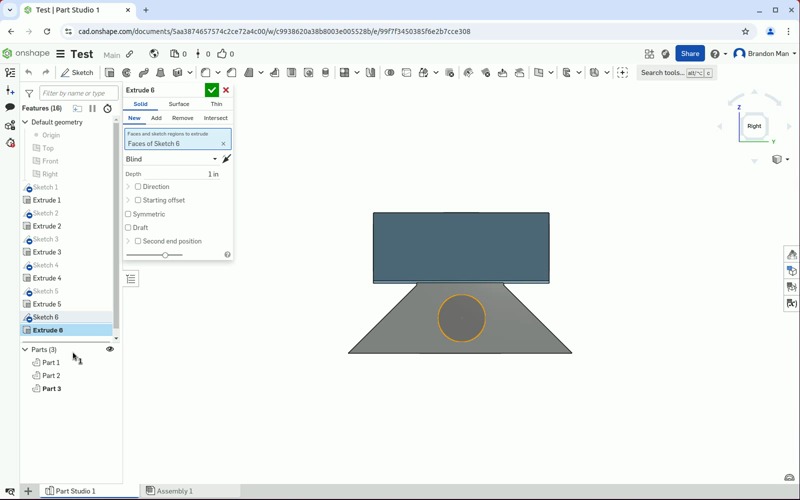
mouse_move(143, 106)
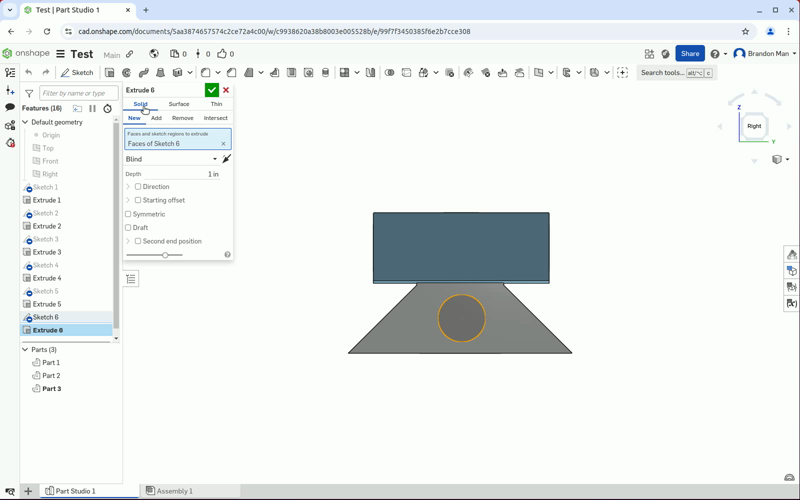
click(143, 106)
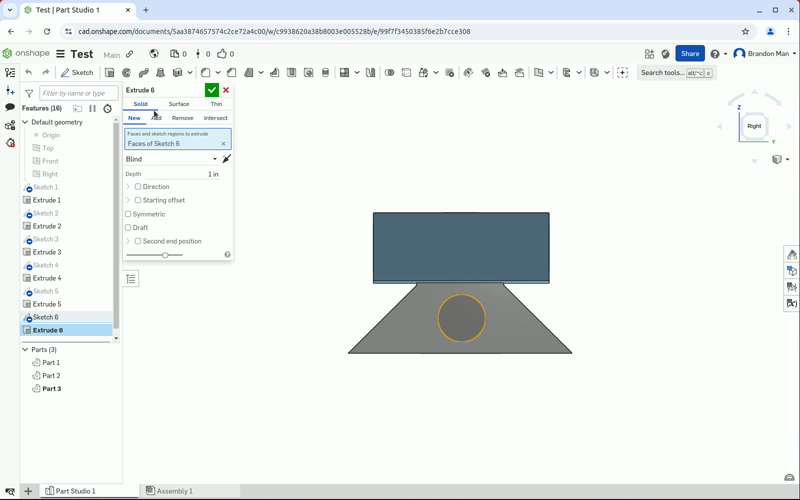
mouse_move(186, 120)
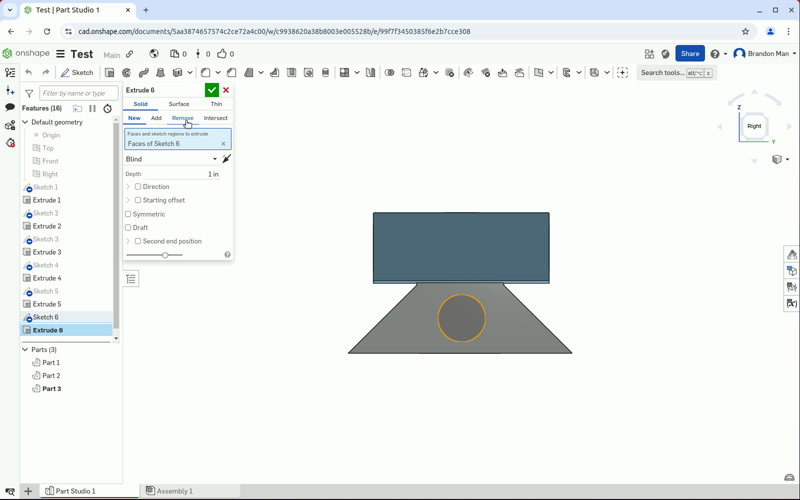
click(186, 120)
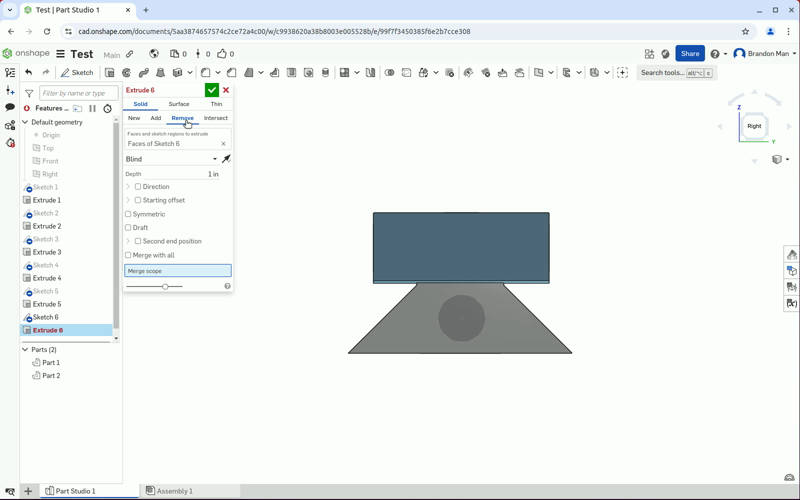
key(tab, 4)
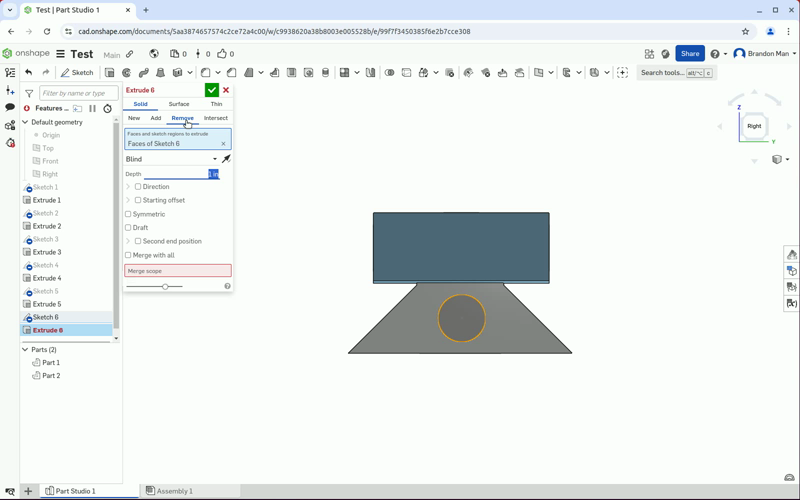
text(36.106)
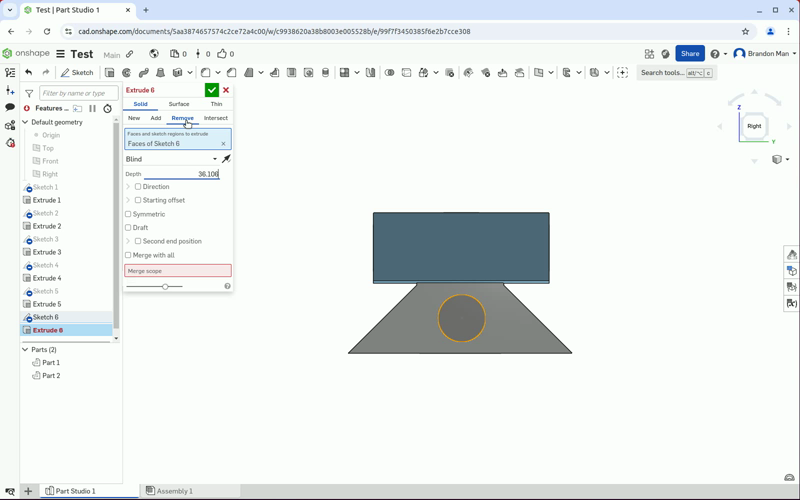
key(tab, 3)
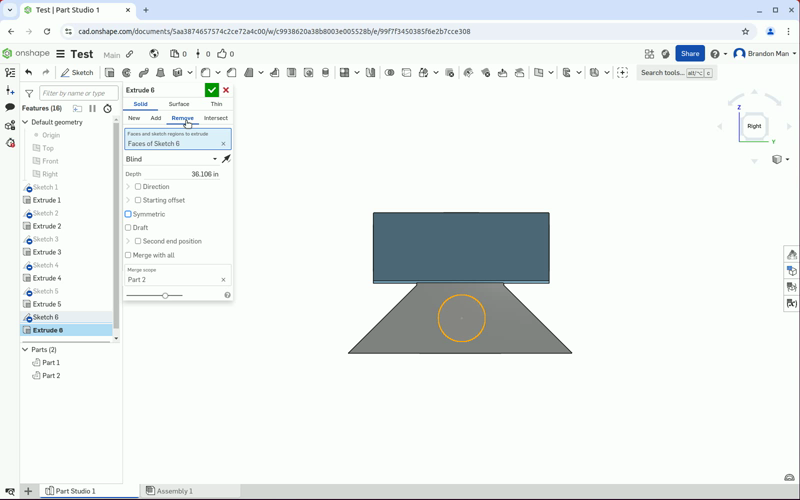
key(space)
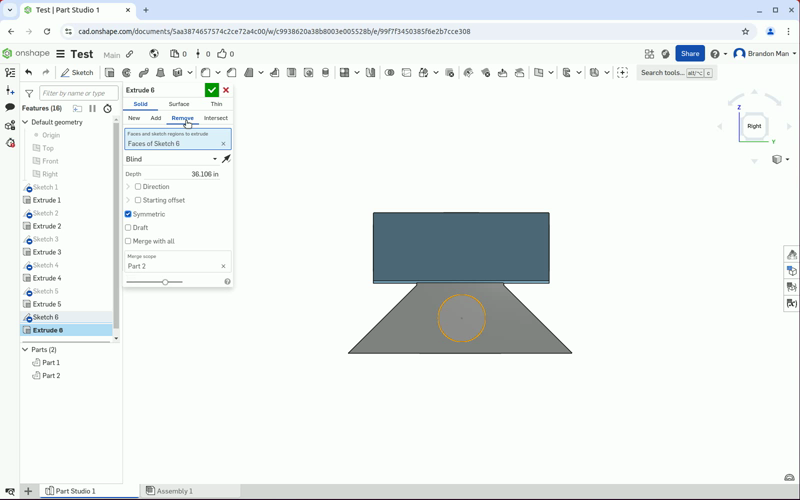
key(tab, 2)
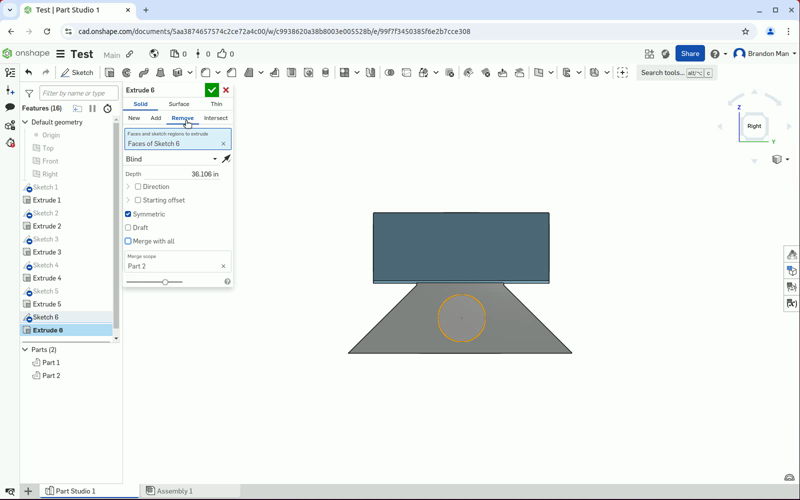
key(space)
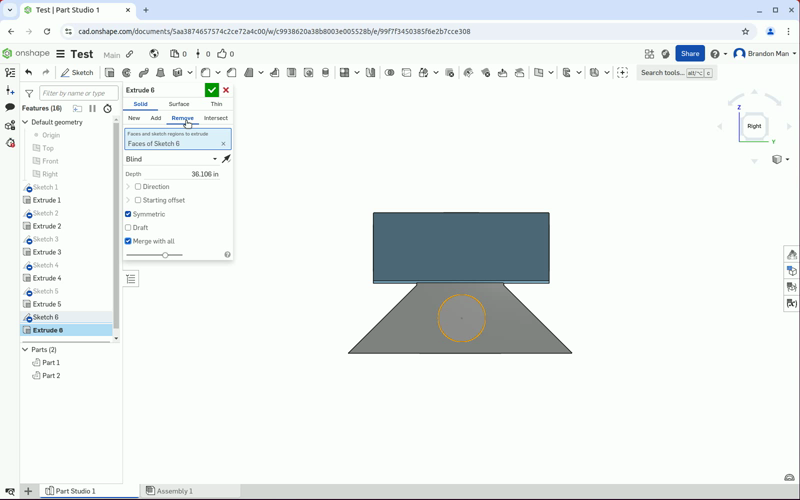
key(enter)
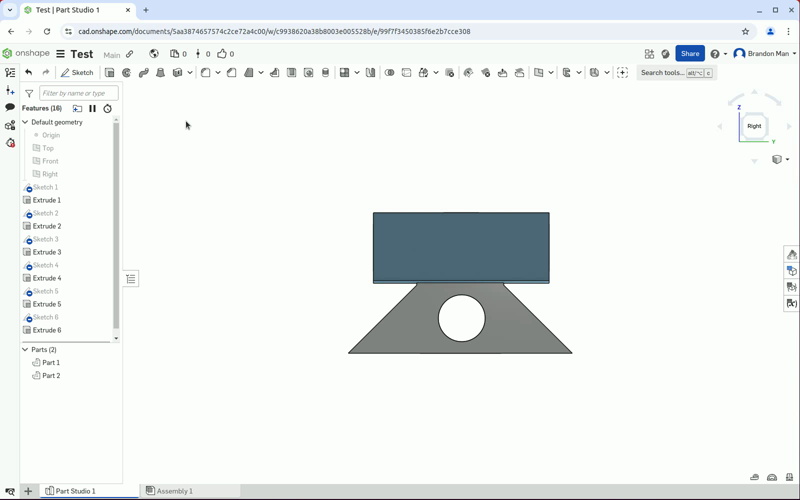
key(shift+h)
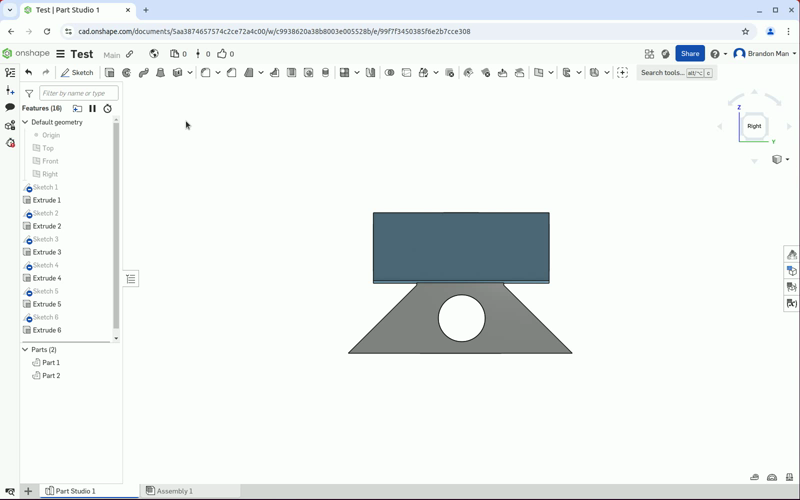
key(shift+h)
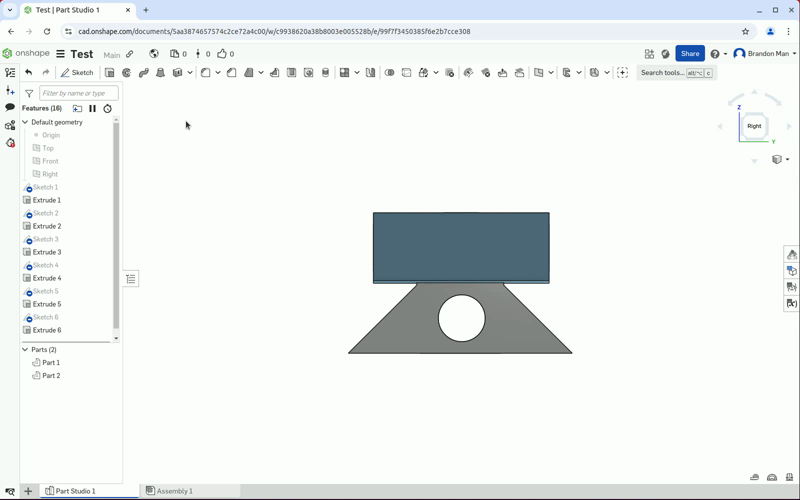
key(shift+7)
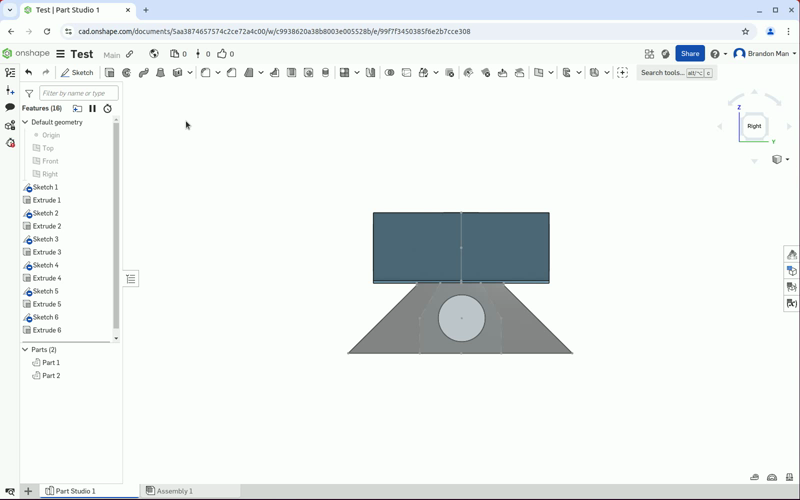
key(right, 2)
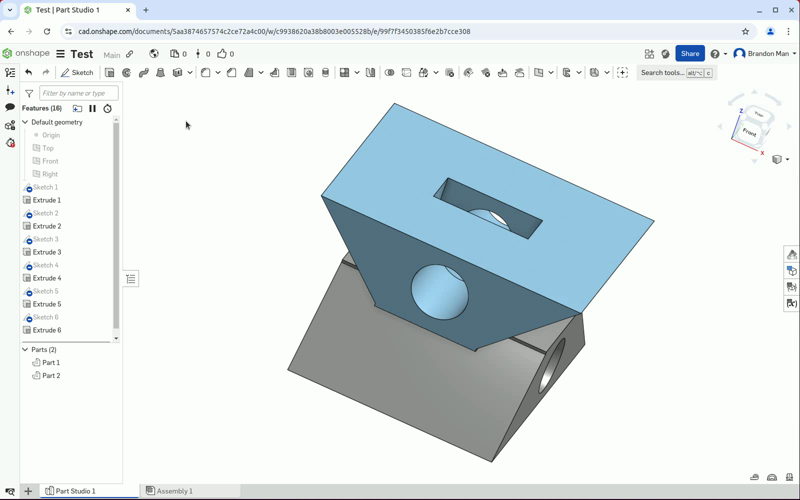
key(down, 2)
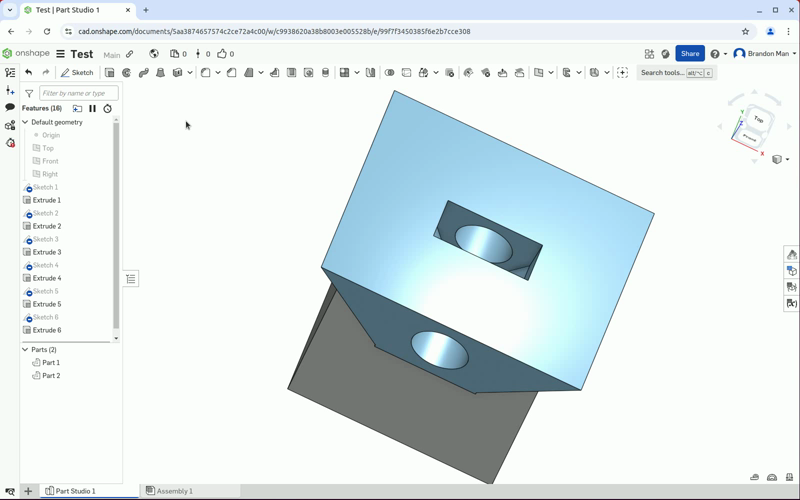
key(up, 2)
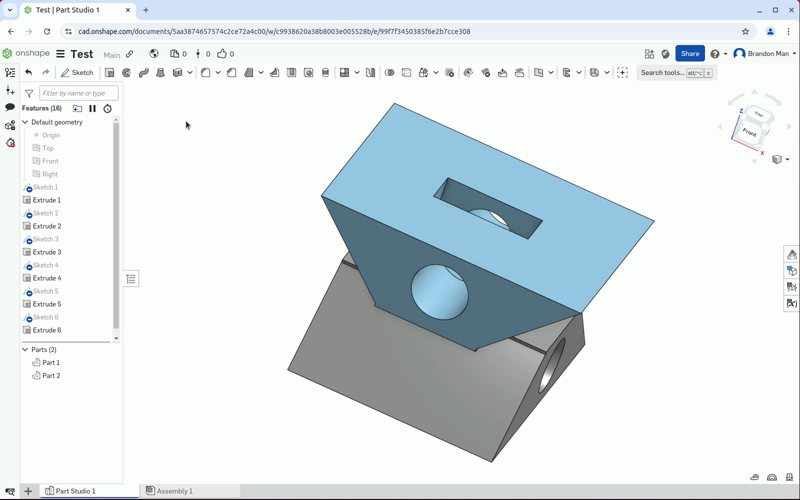
key(left, 2)
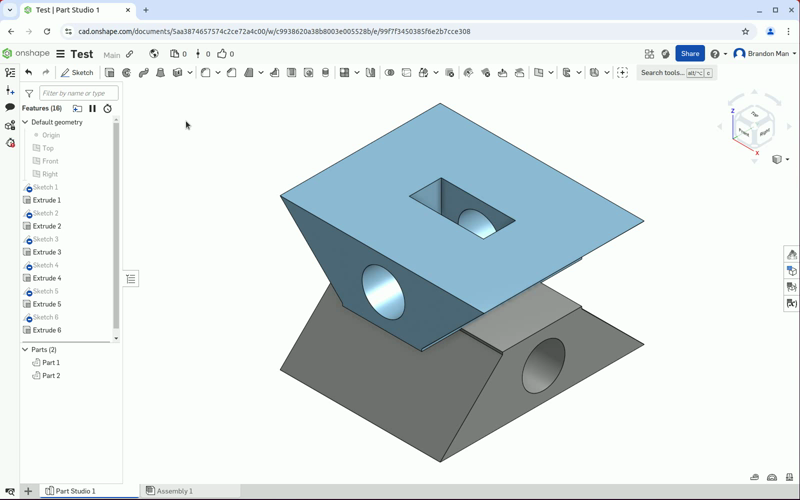
mouse_move(69, 189)
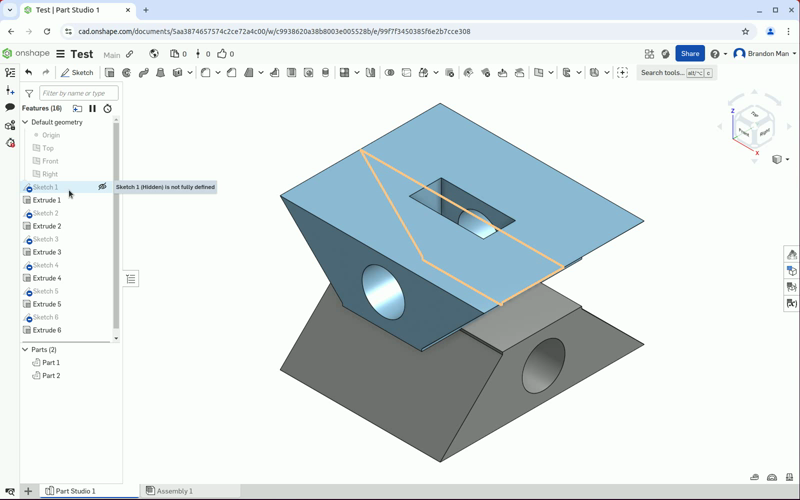
click(69, 189)